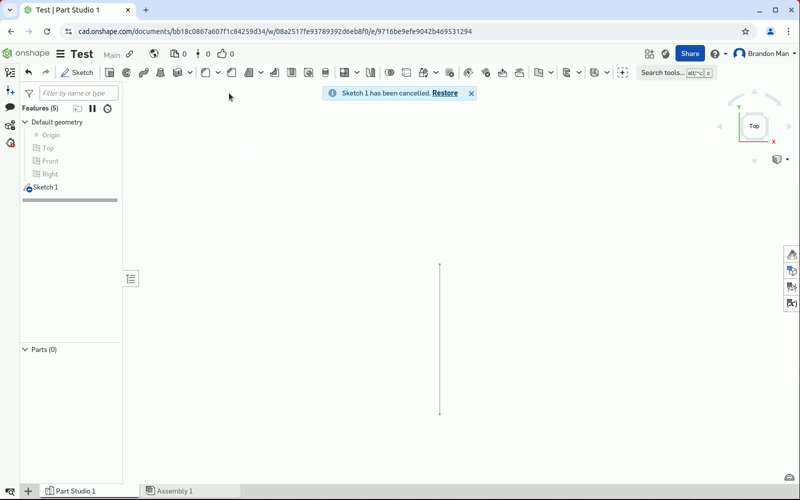
key(shift+h)
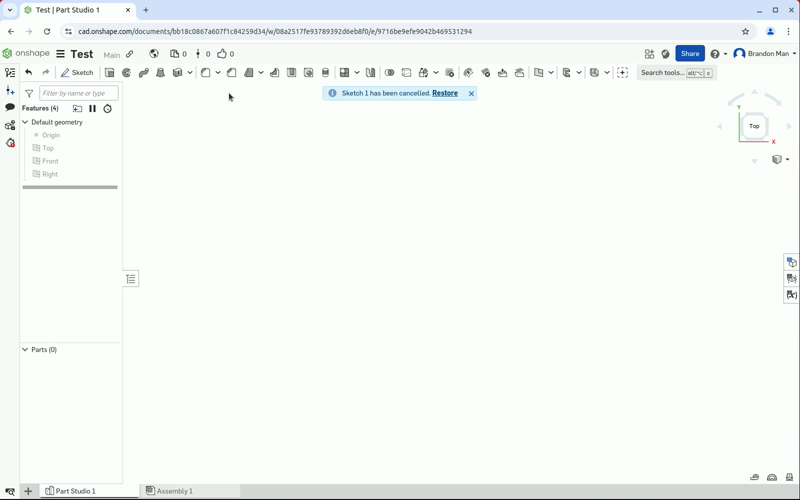
mouse_move(73, 352)
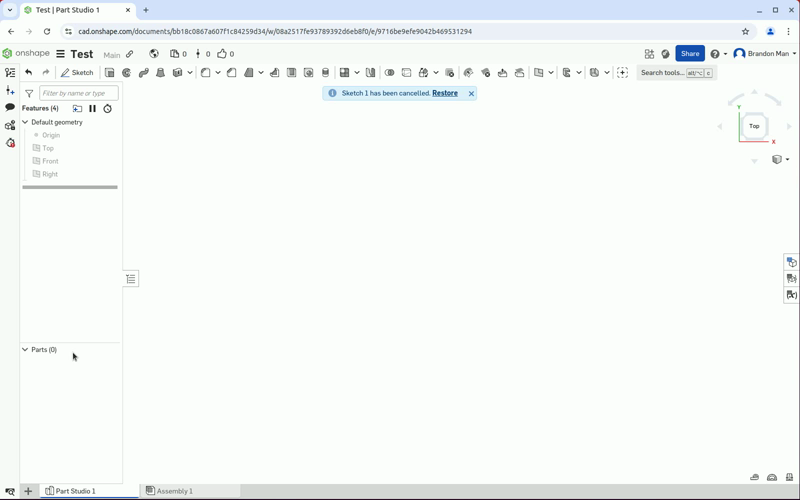
key(y)
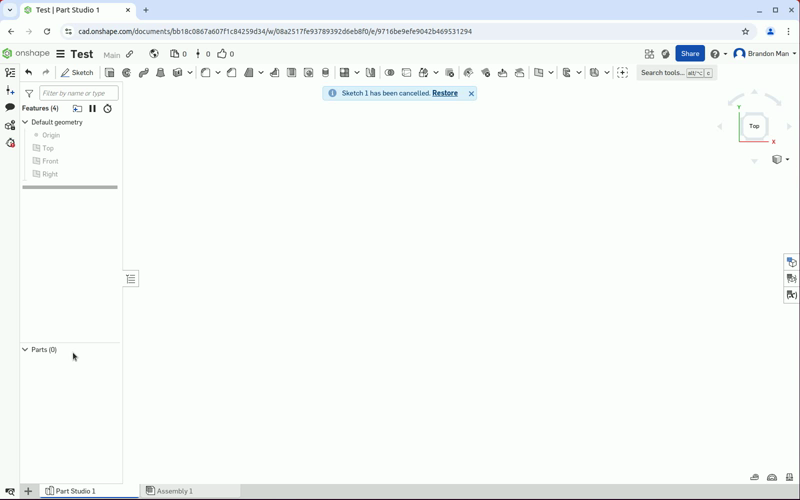
key(shift+p)
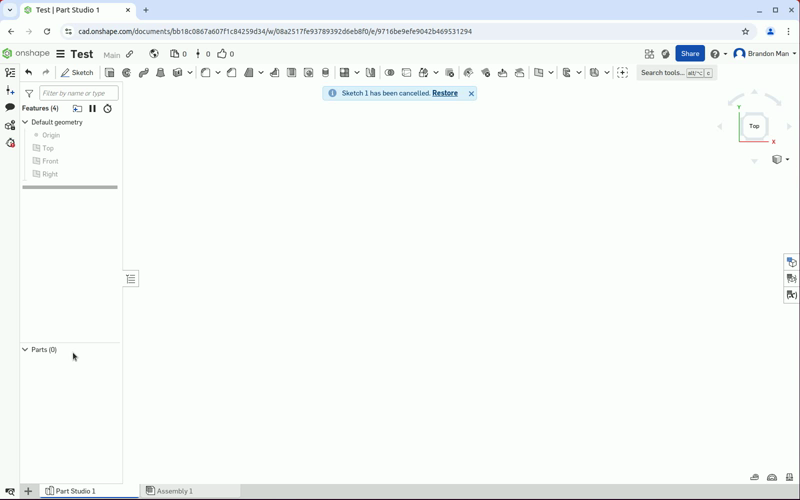
key(space)
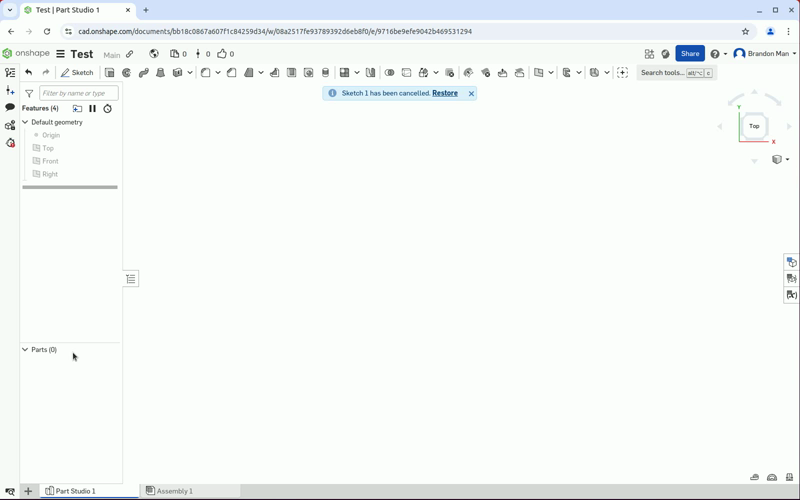
key_down(shift)
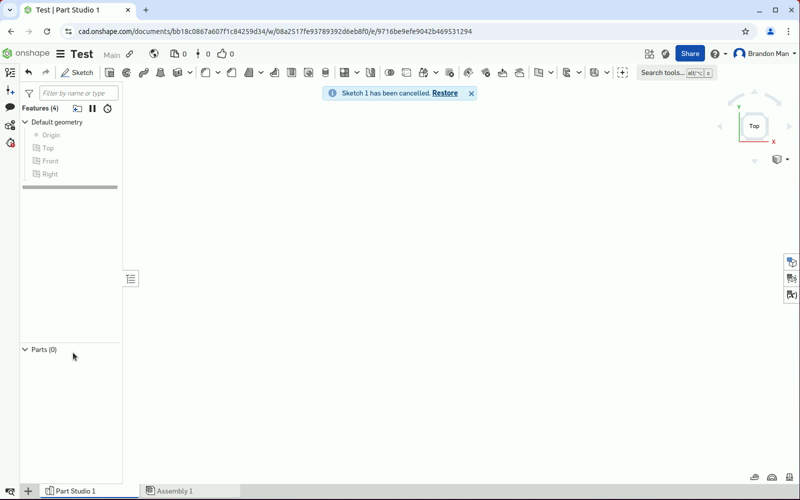
key(up)
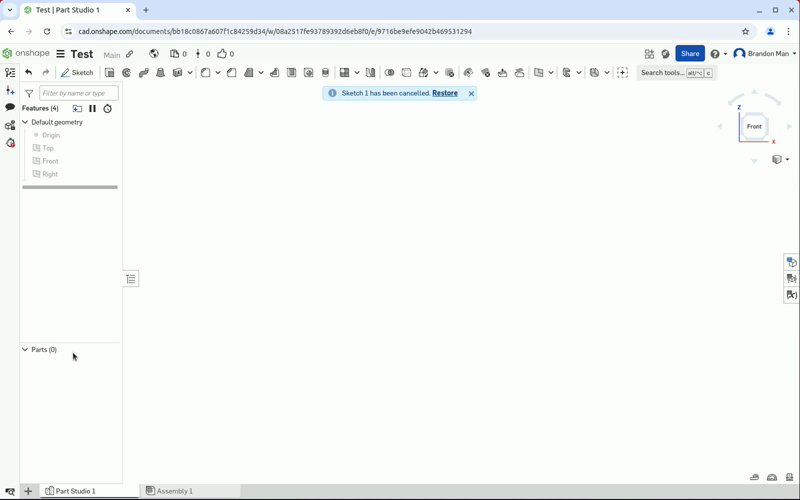
key_up(shift)
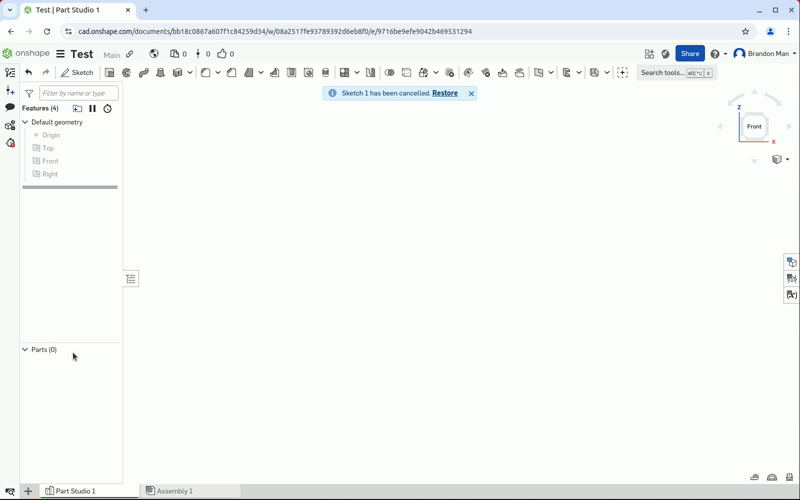
mouse_move(73, 352)
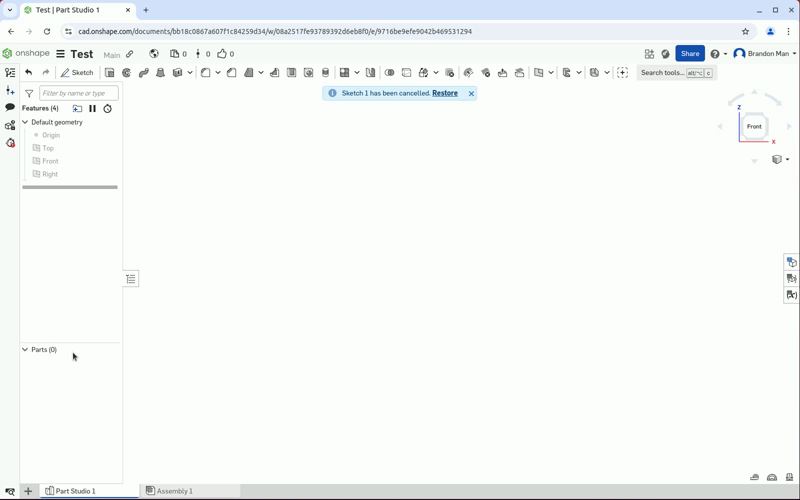
key(shift+y)
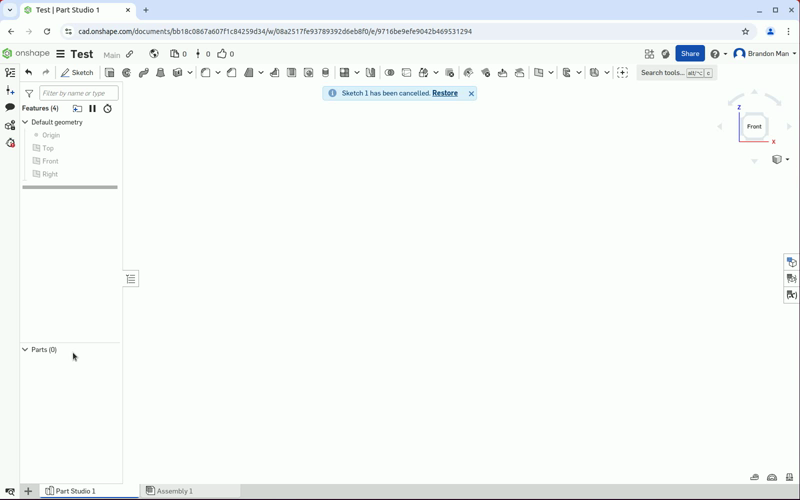
key(shift+s)
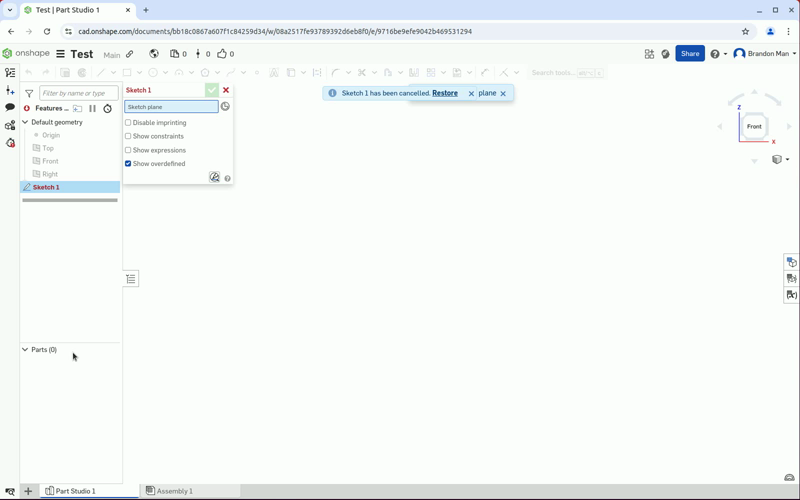
mouse_move(73, 163)
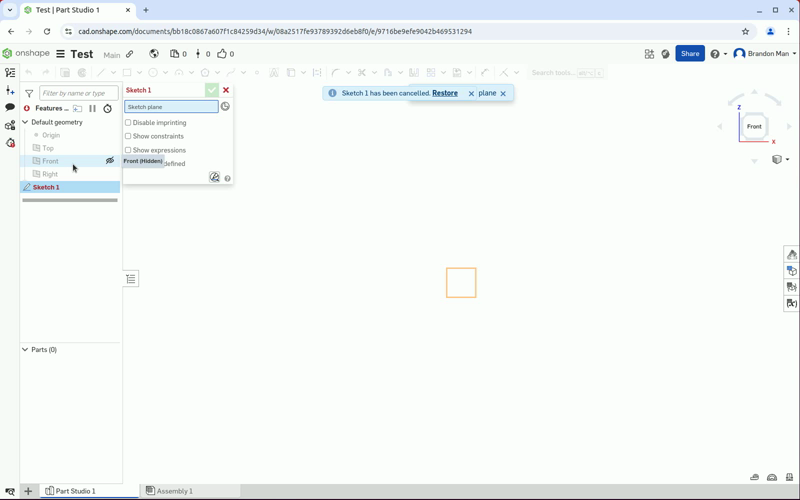
click(73, 163)
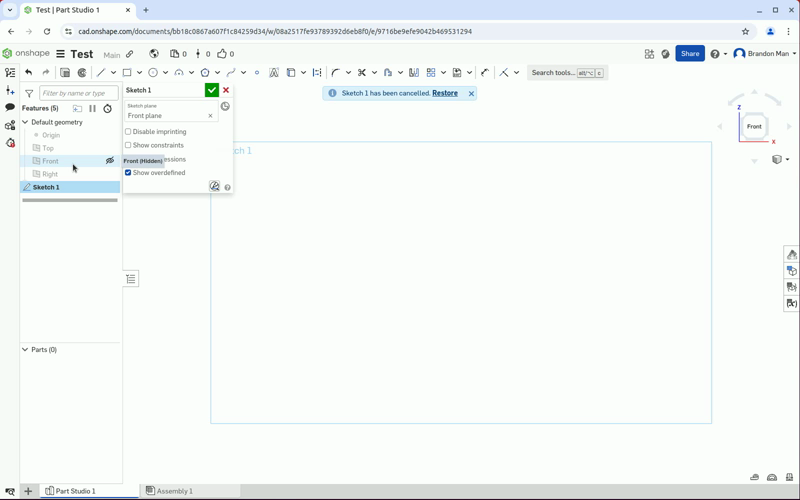
mouse_move(73, 352)
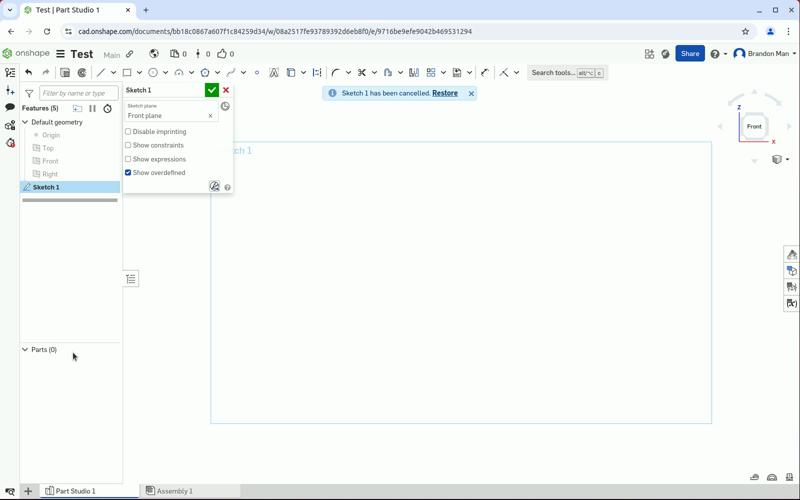
key(y)
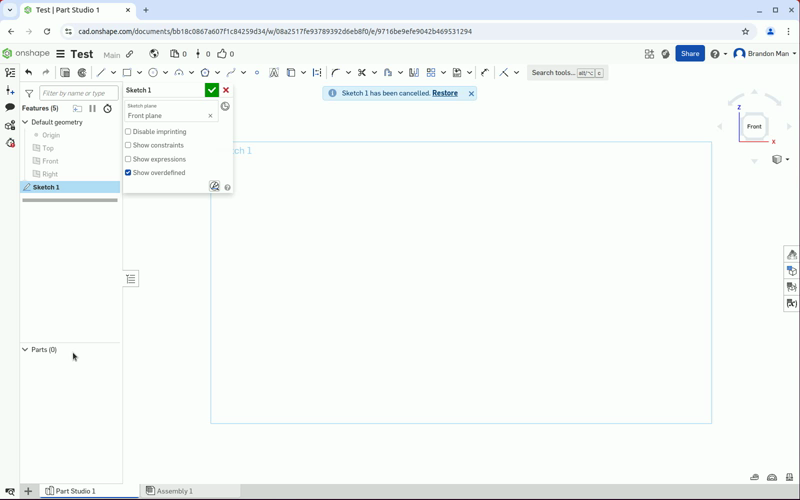
key(l)
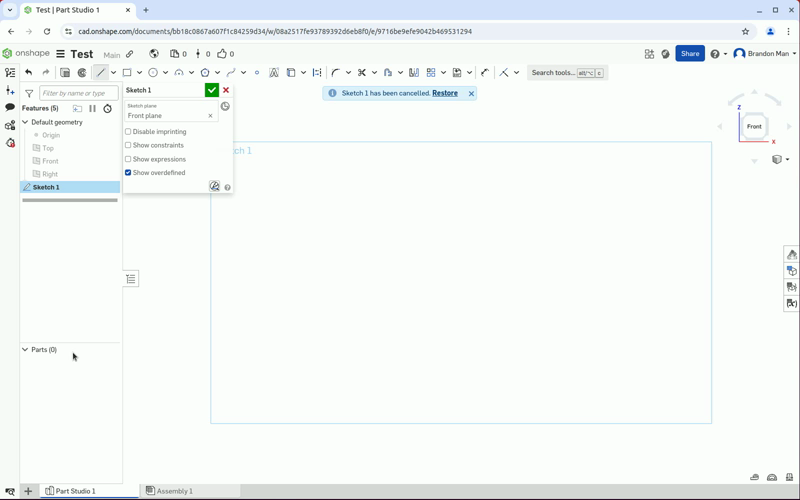
key_down(shift)
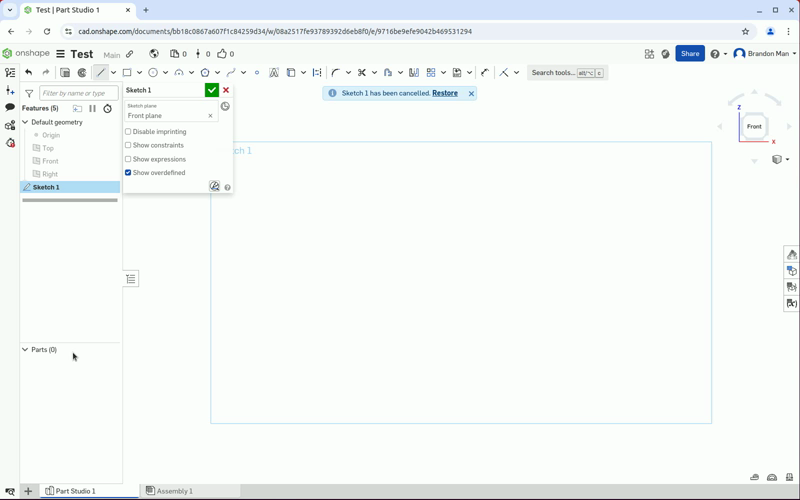
mouse_move(378, 313)
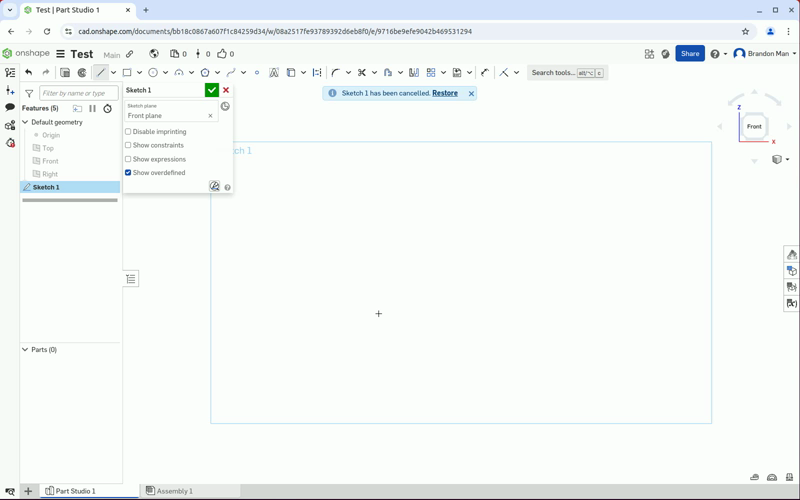
click(378, 313)
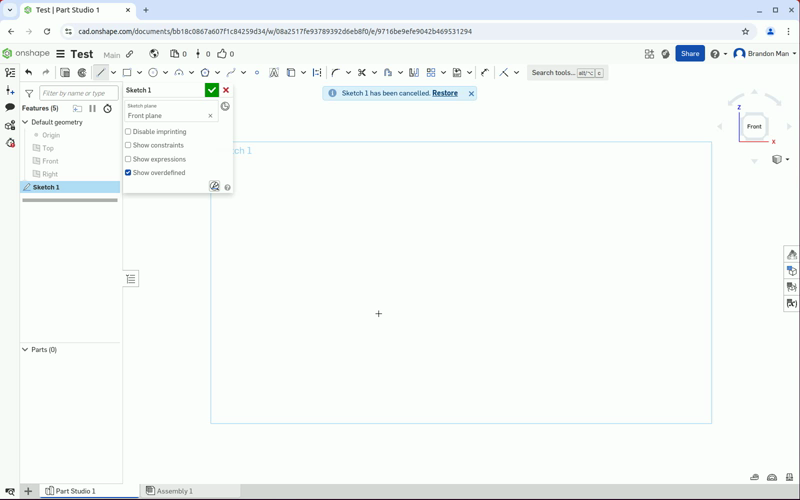
key_up(shift)
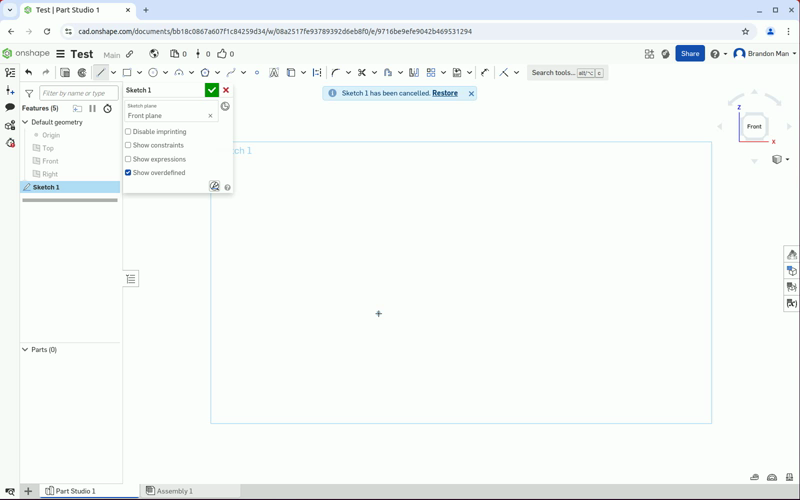
key_down(shift)
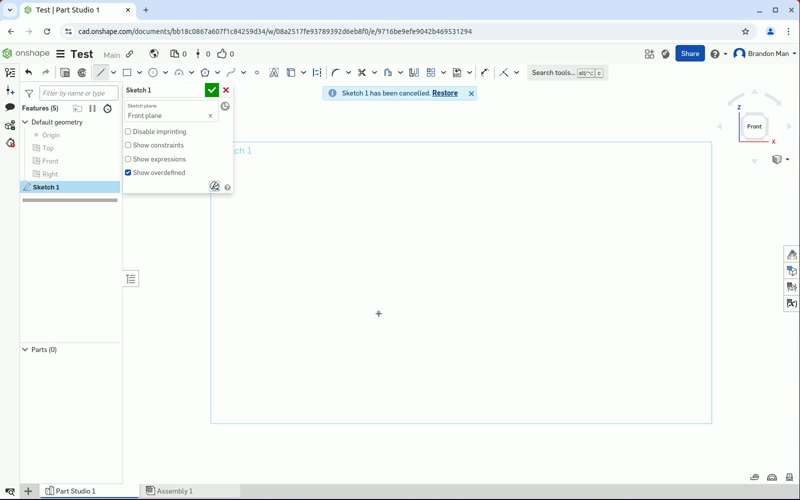
mouse_move(541, 313)
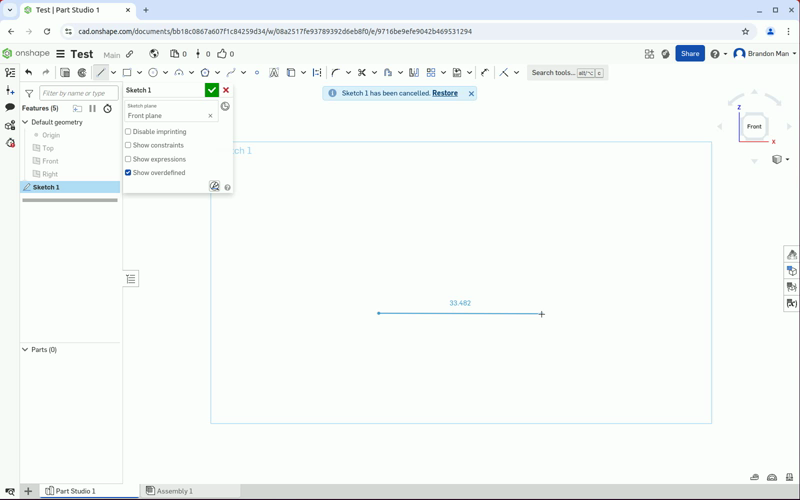
click(541, 313)
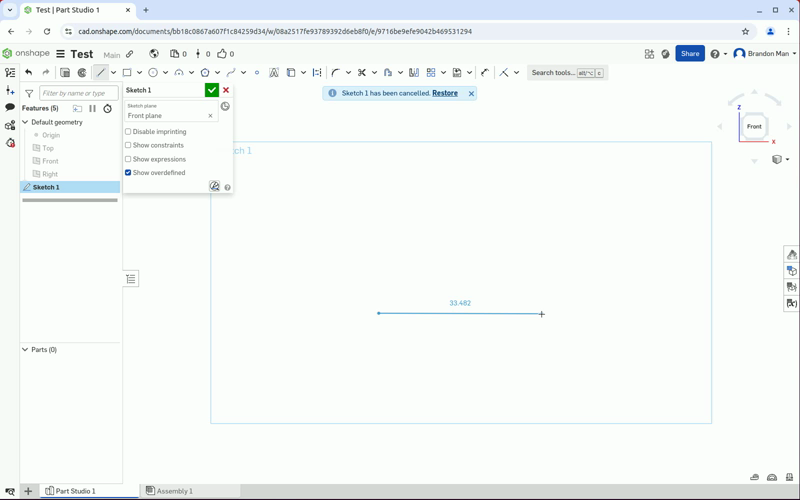
key_up(shift)
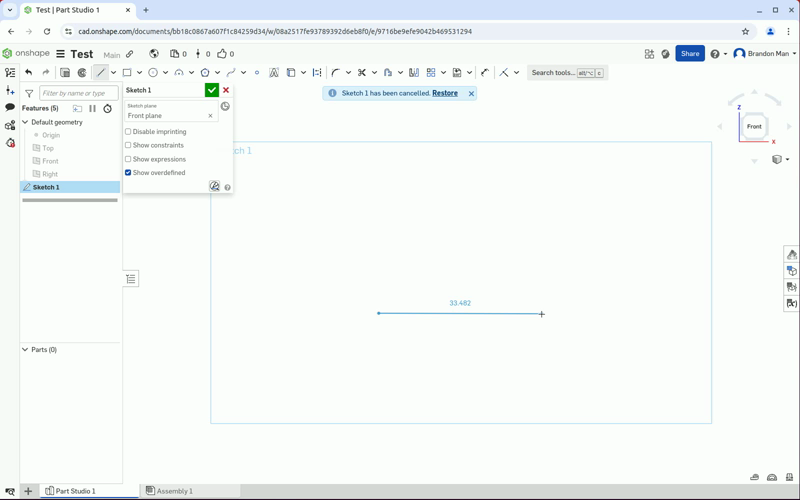
key(esc)
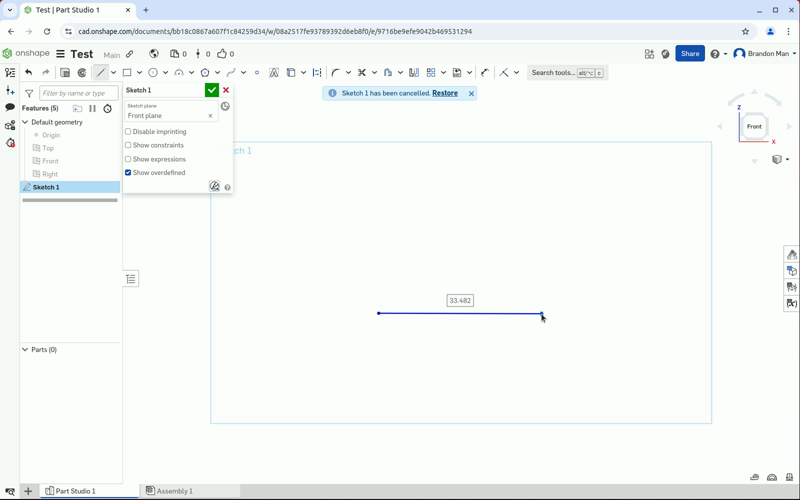
key(a)
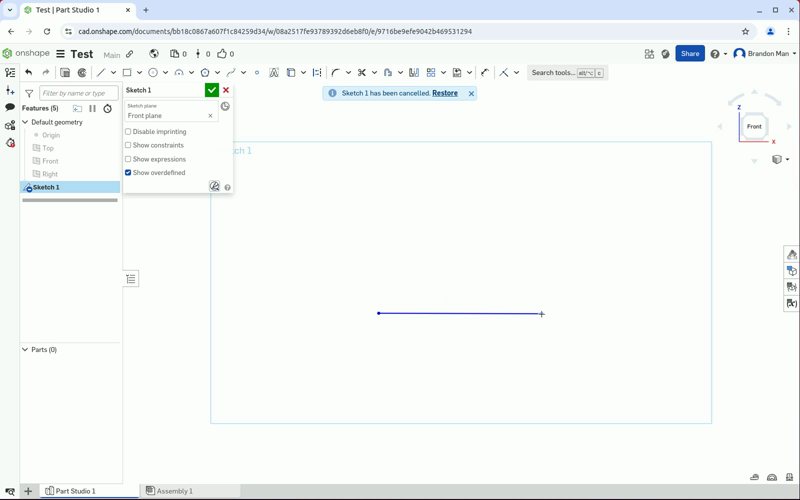
mouse_move(541, 313)
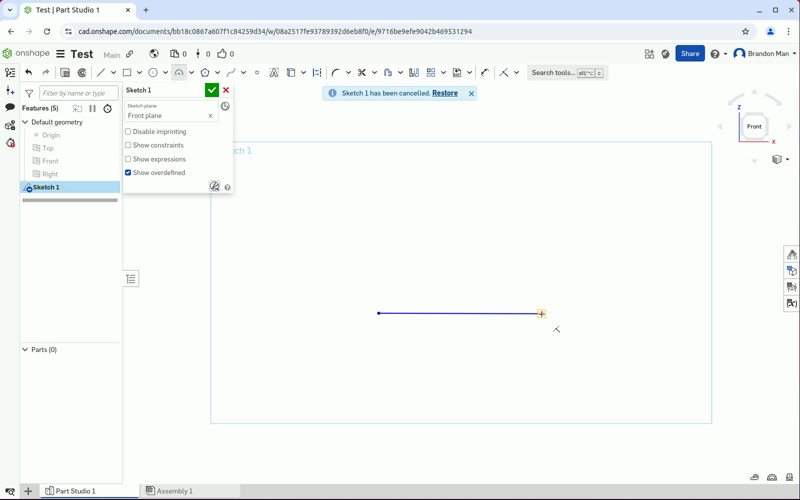
click(541, 313)
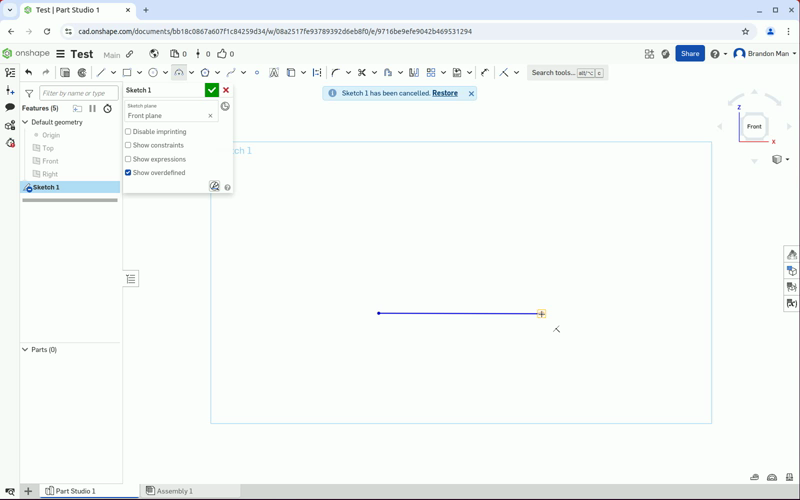
key_down(shift)
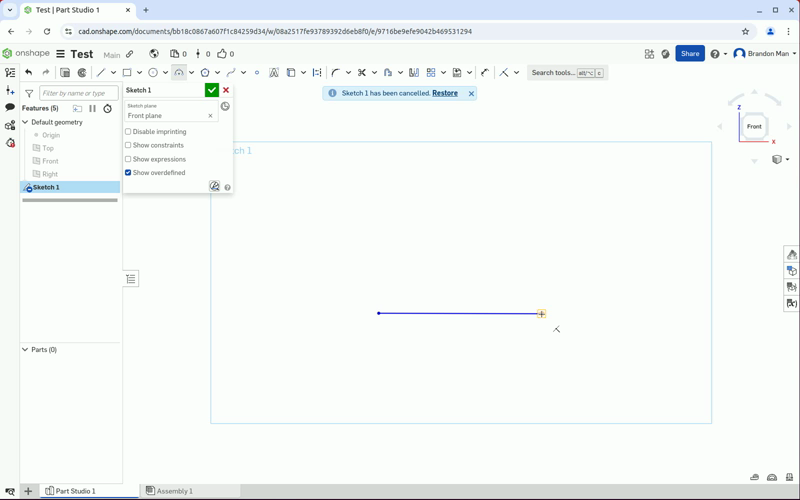
mouse_move(541, 252)
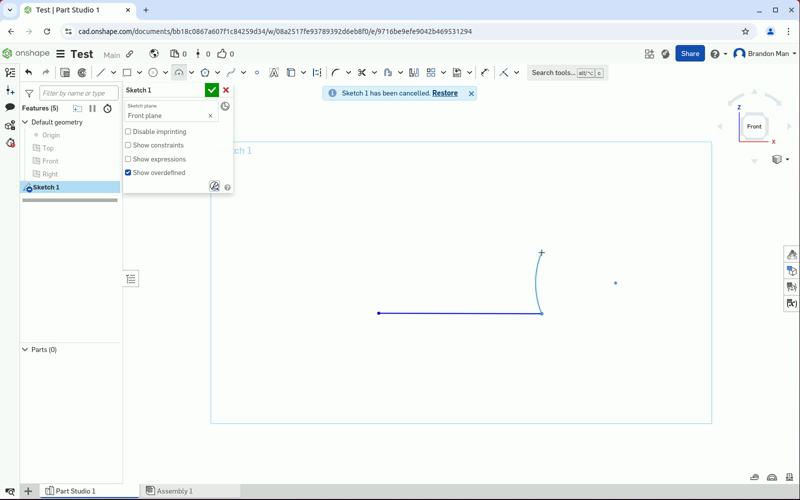
click(541, 252)
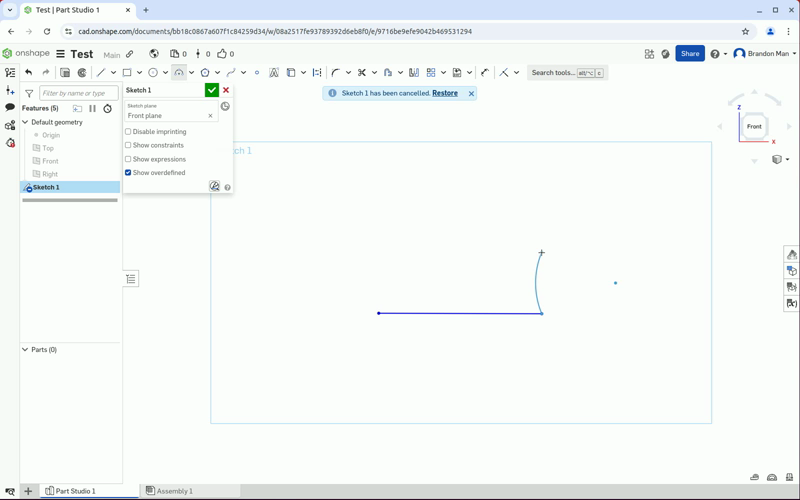
mouse_move(572, 282)
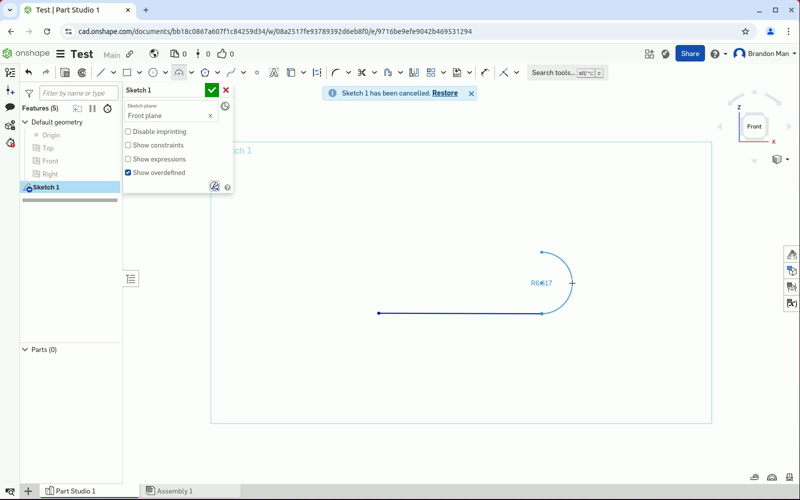
click(572, 282)
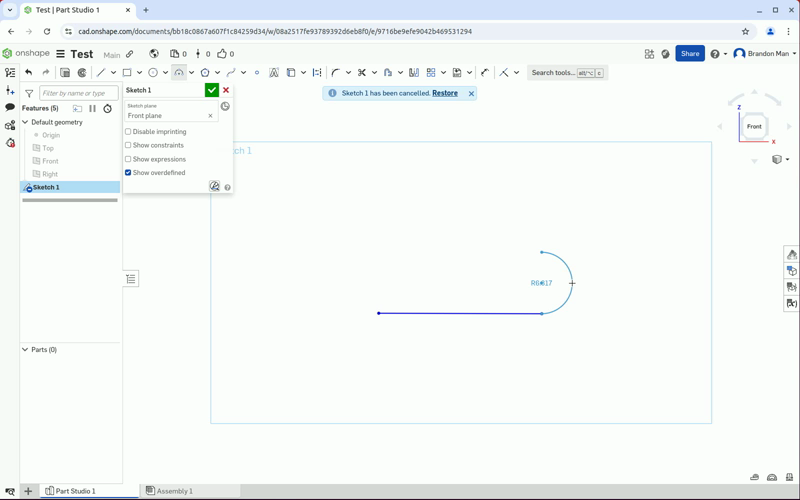
key_up(shift)
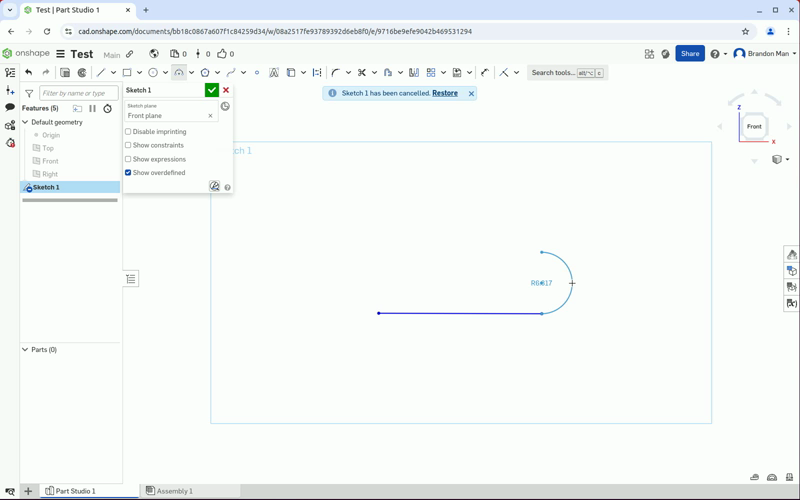
key(esc)
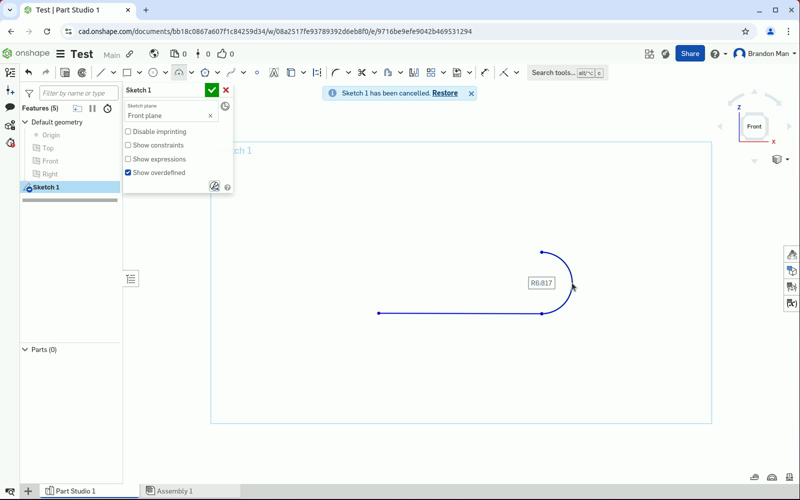
key(l)
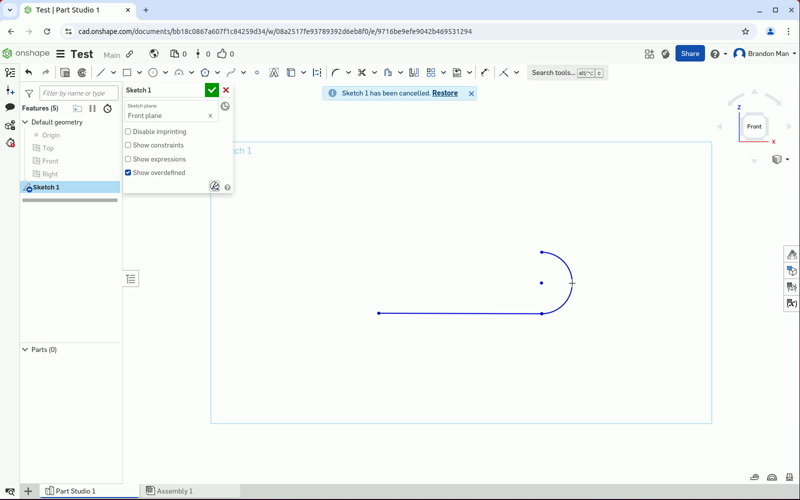
mouse_move(541, 252)
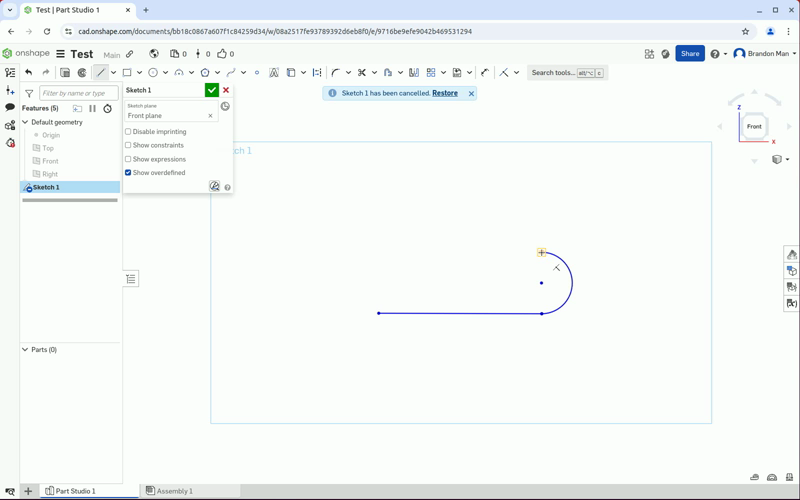
click(541, 252)
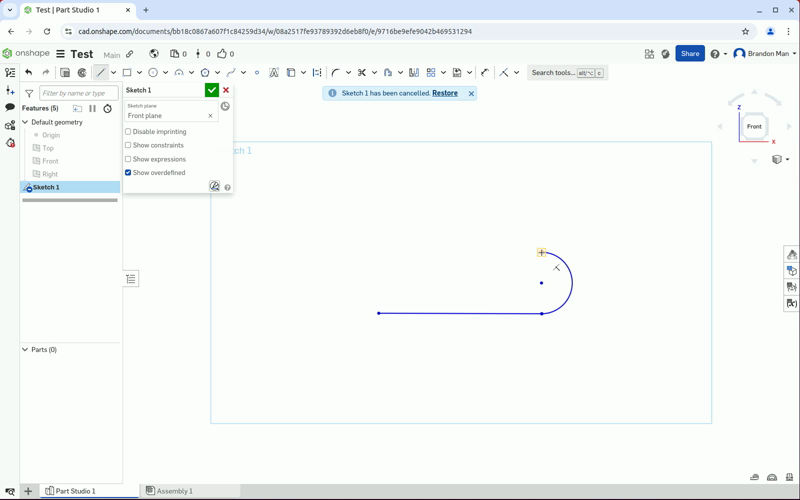
key_down(shift)
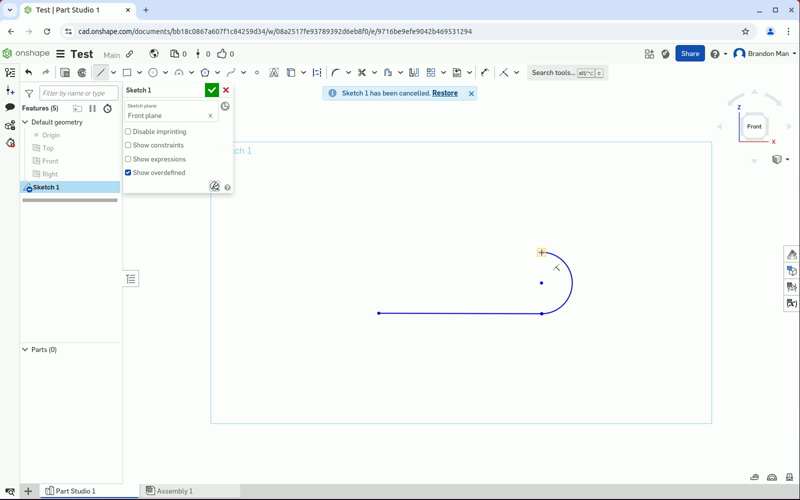
mouse_move(378, 252)
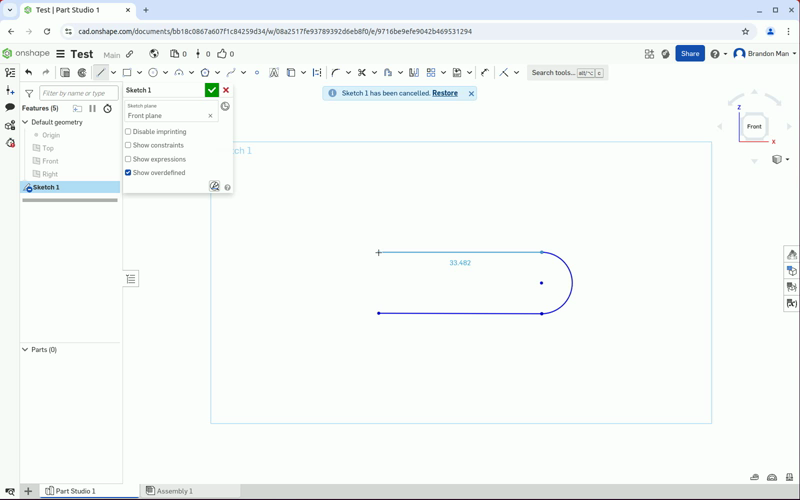
click(378, 252)
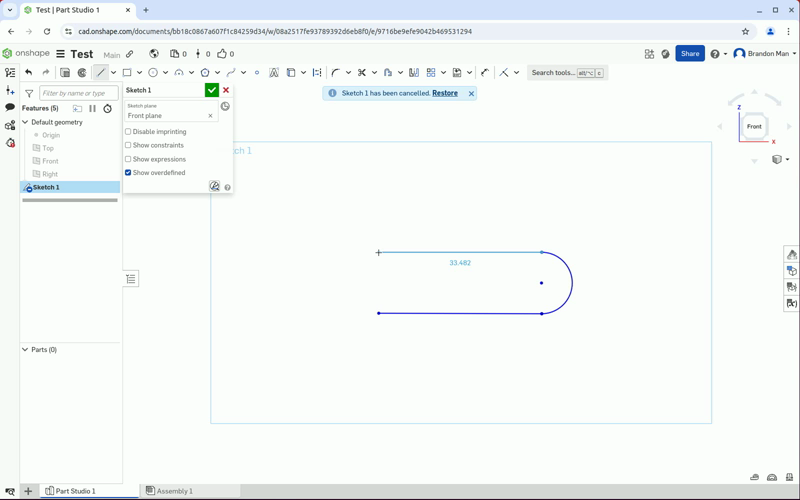
key_up(shift)
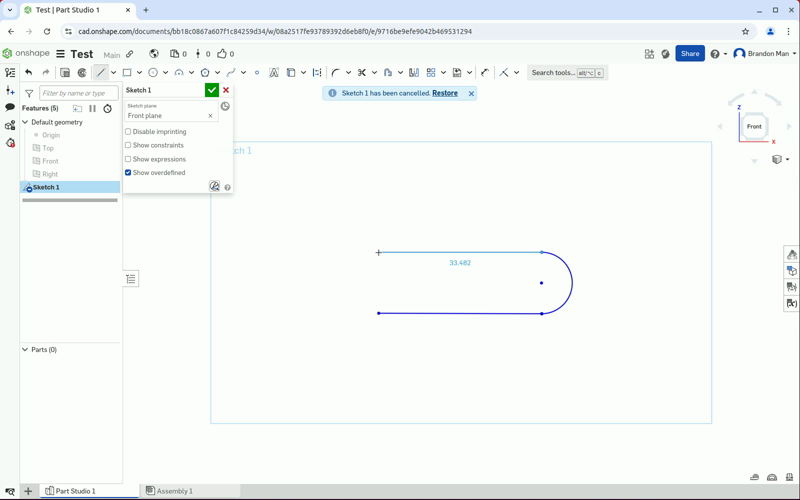
key_down(shift)
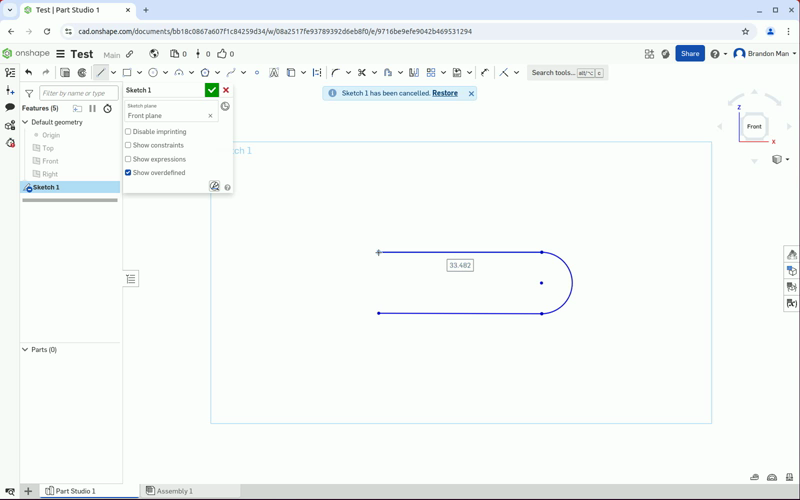
mouse_move(378, 313)
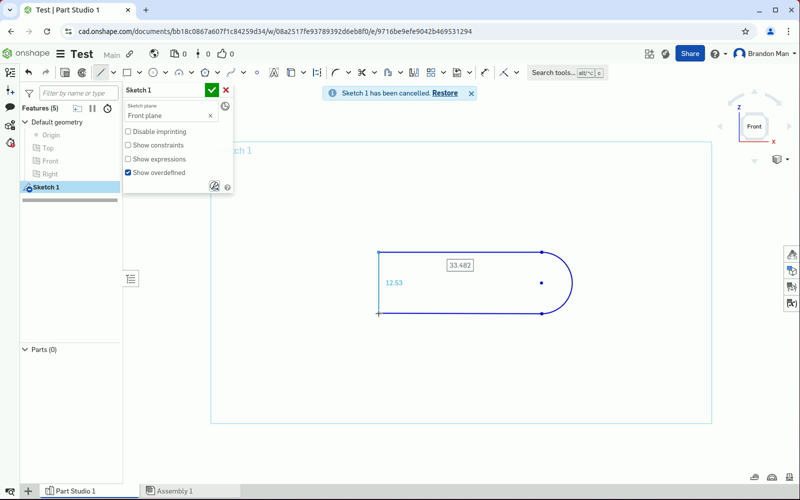
key_up(shift)
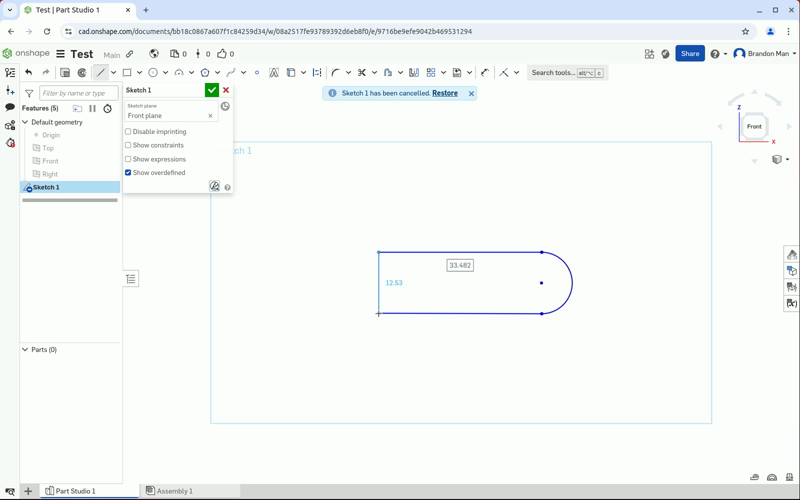
click(378, 313)
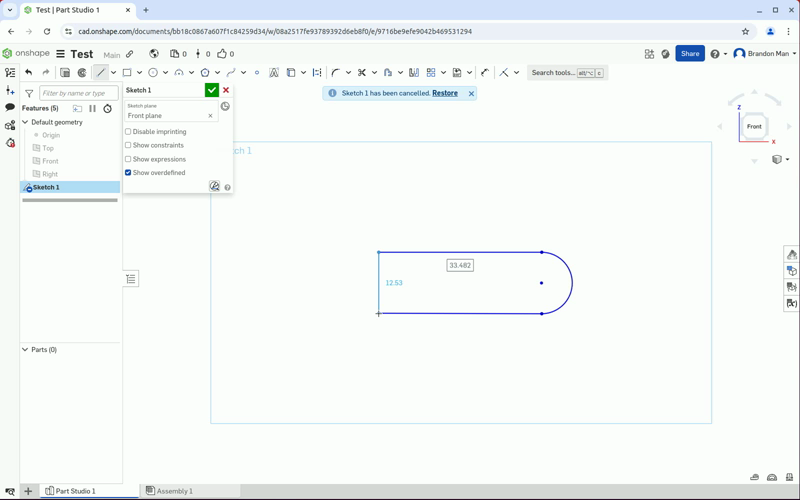
key(esc)
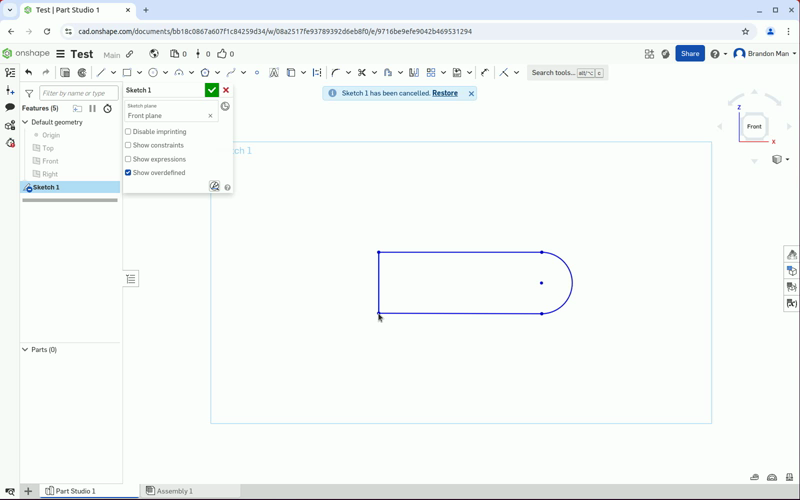
mouse_move(386, 282)
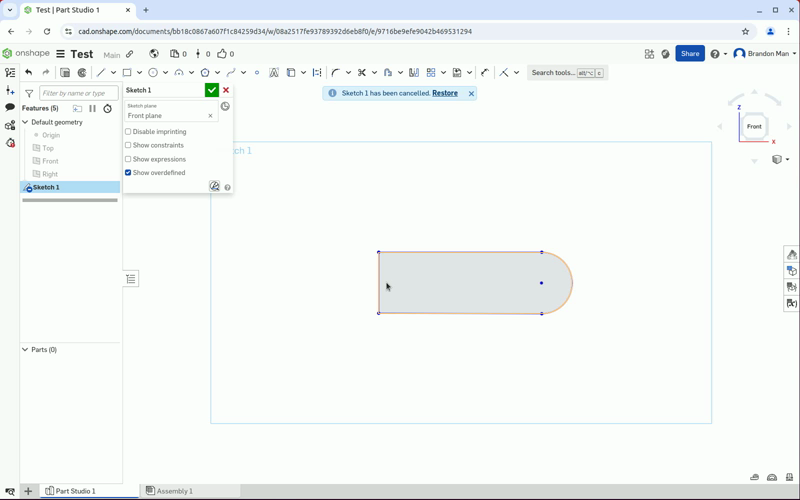
click(386, 282)
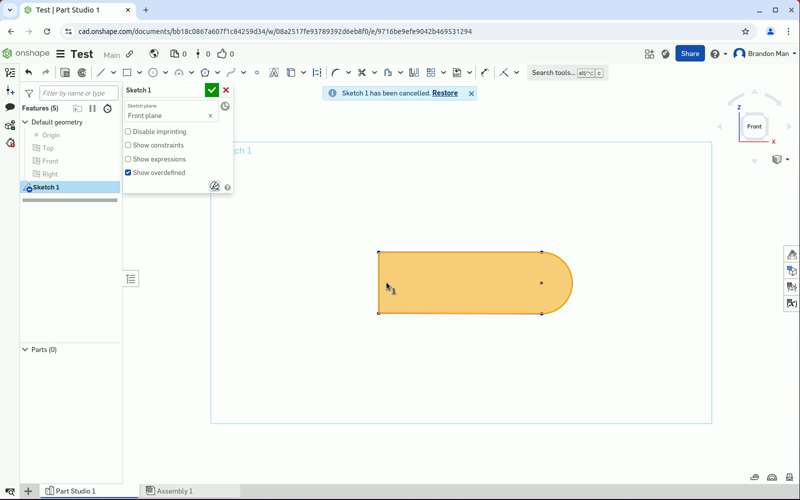
mouse_move(73, 352)
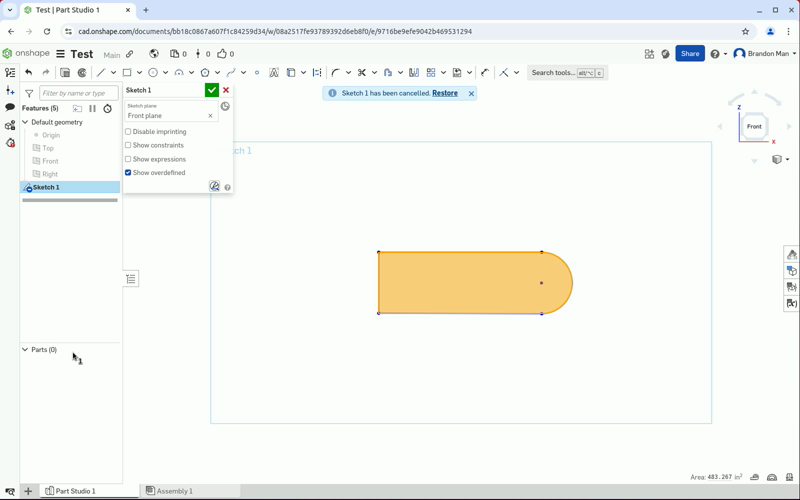
key(shift+y)
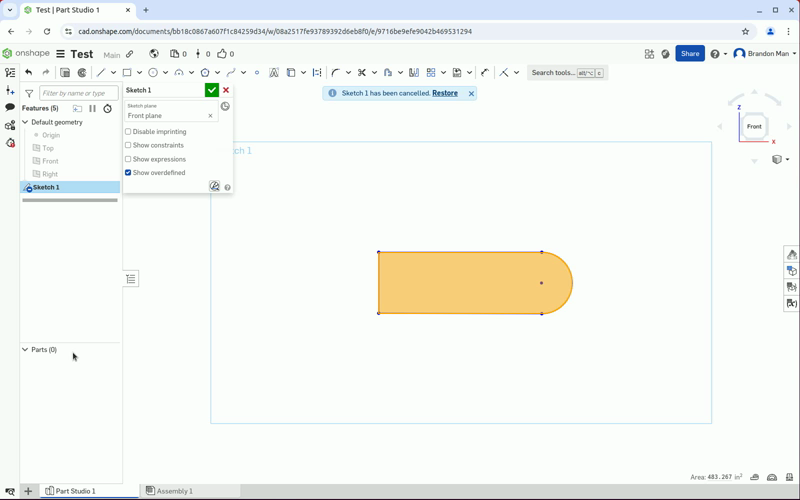
key(shift+e)
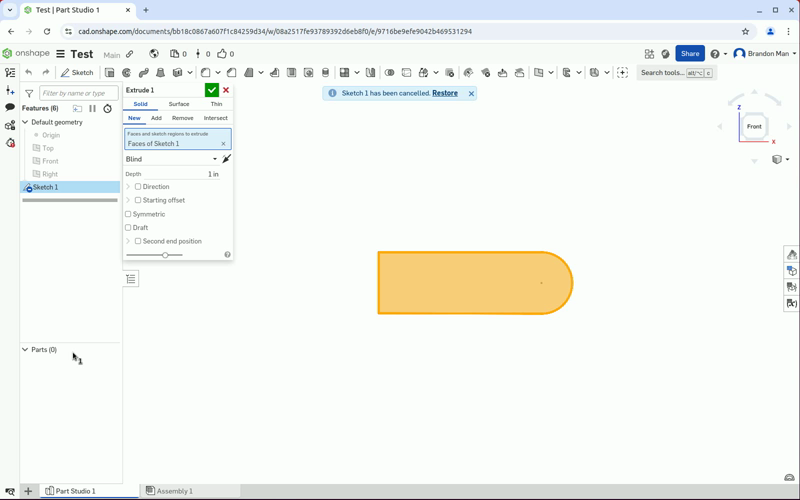
mouse_move(143, 106)
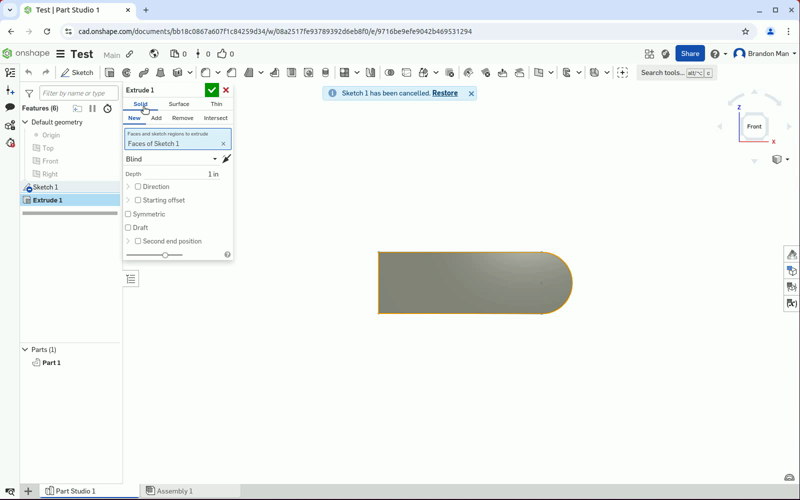
click(143, 106)
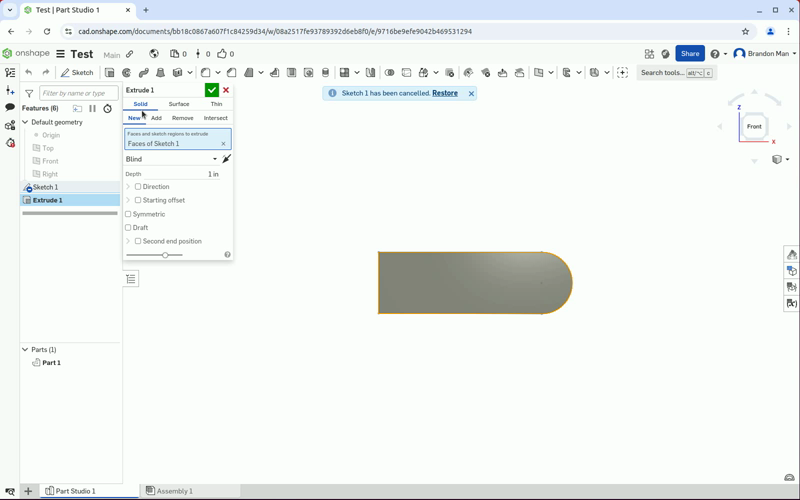
mouse_move(137, 120)
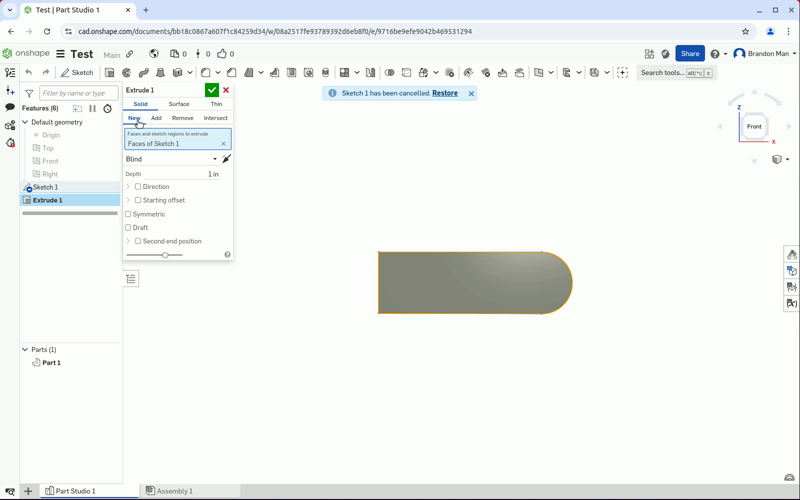
click(137, 120)
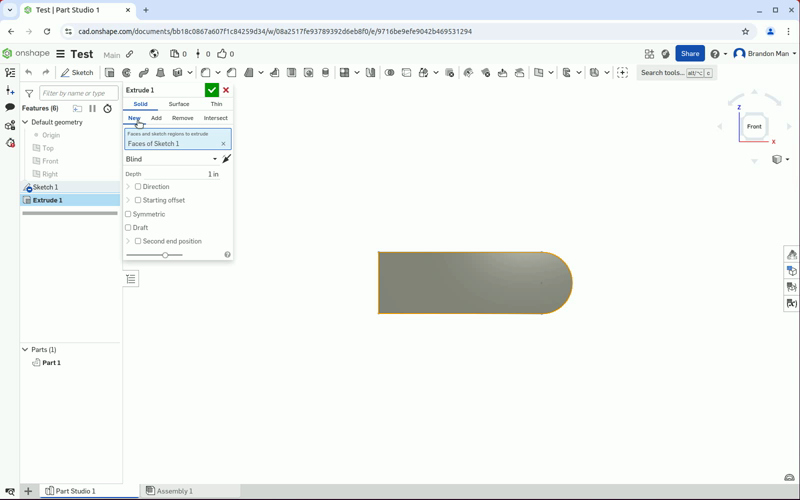
key(tab, 4)
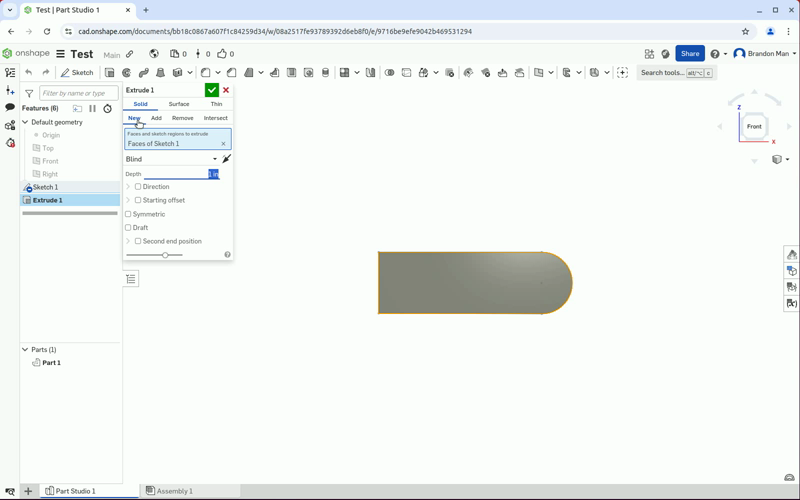
text(1.204)
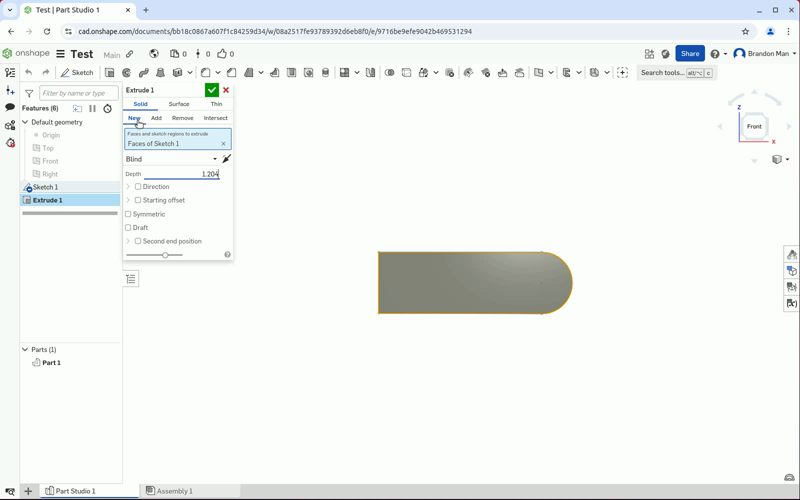
key(enter)
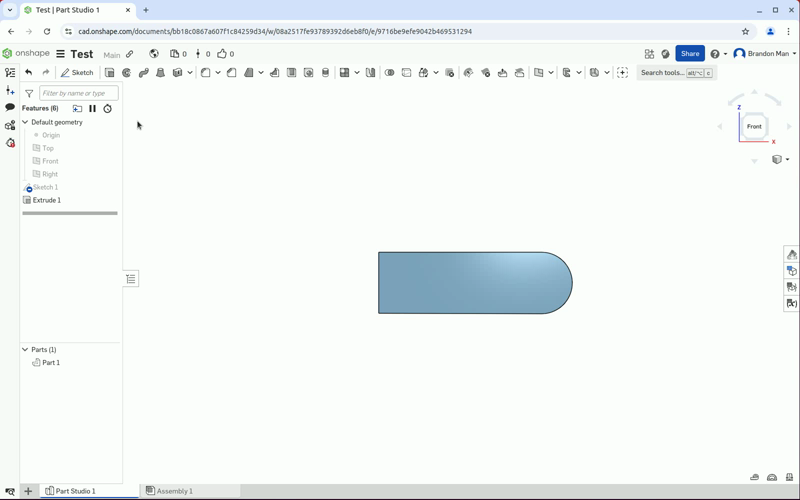
key(shift+h)
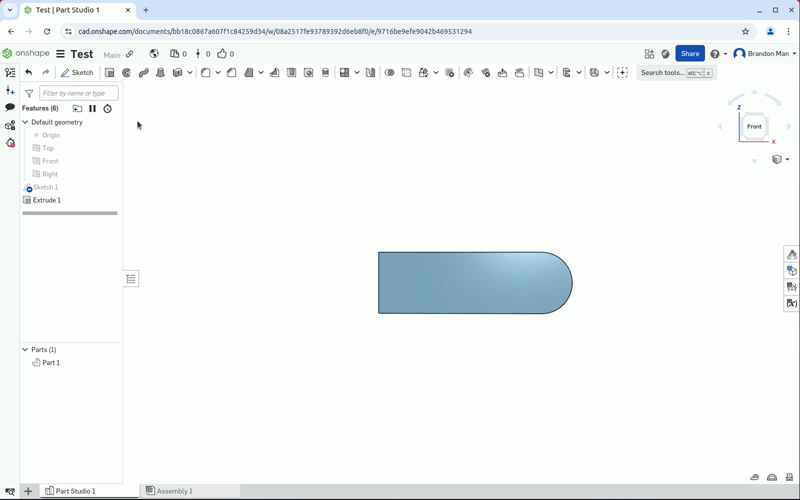
key(shift+h)
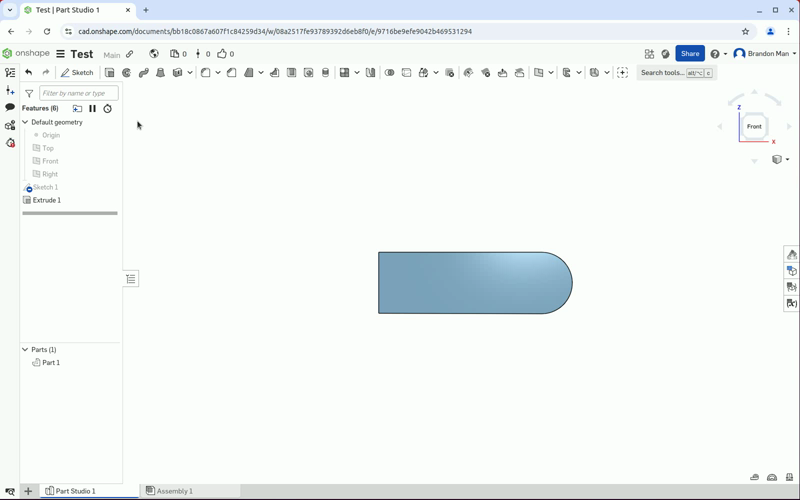
mouse_move(73, 189)
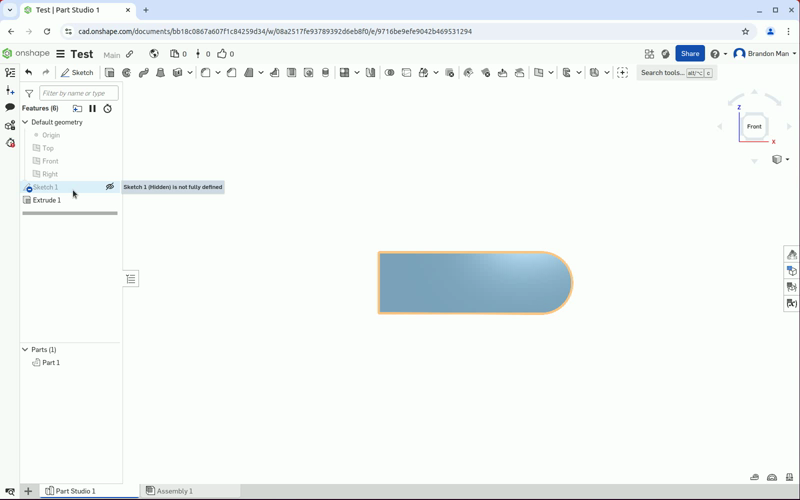
click(73, 189)
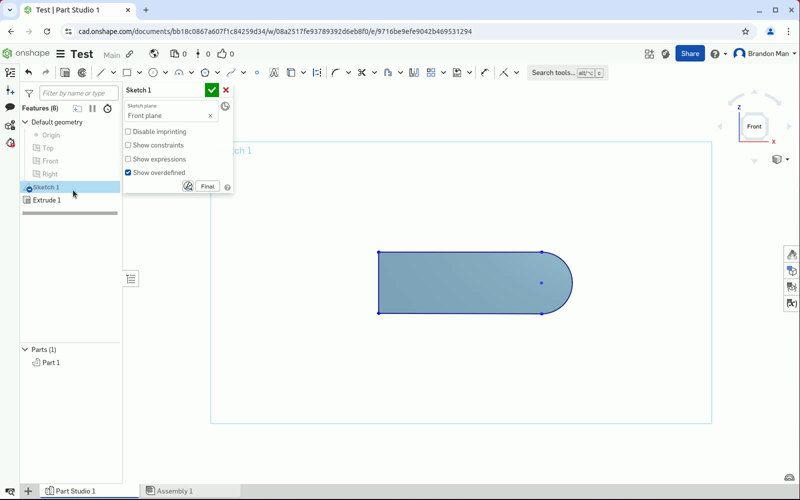
mouse_move(229, 92)
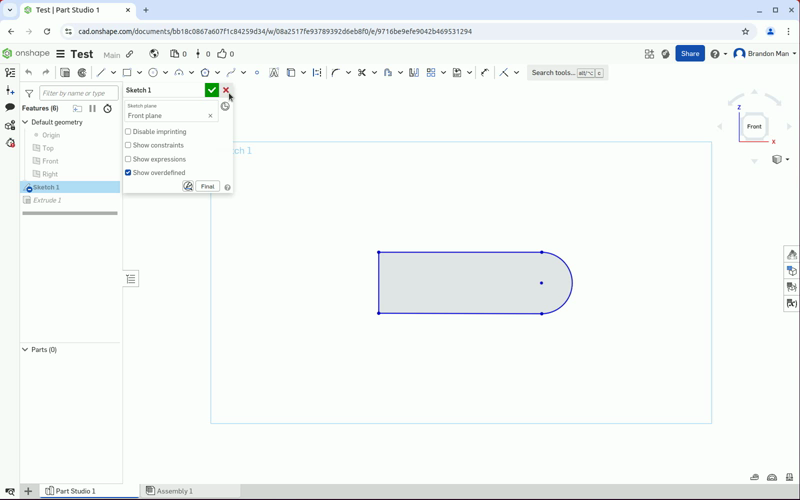
click(229, 92)
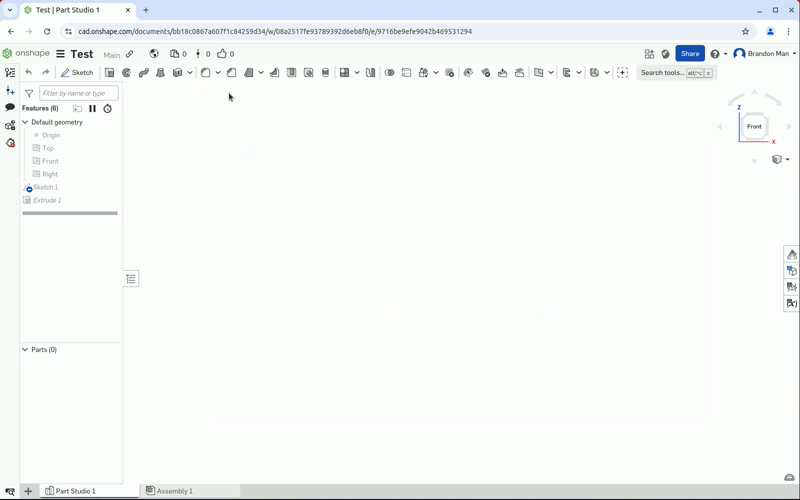
mouse_move(541, 75)
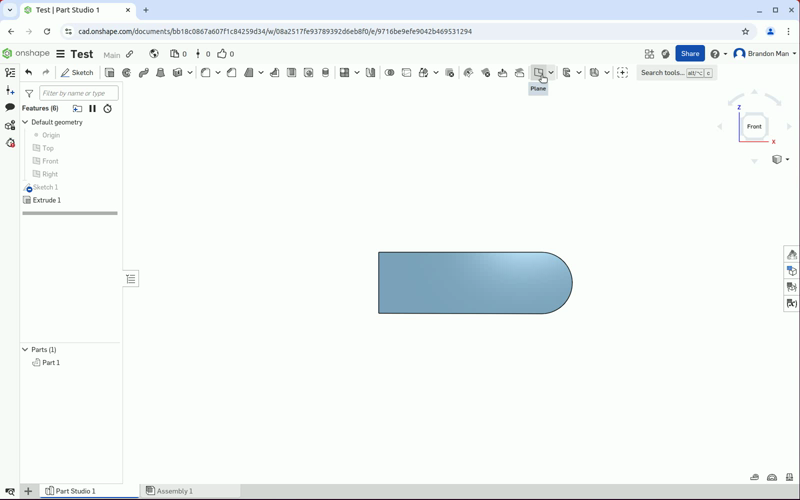
click(541, 75)
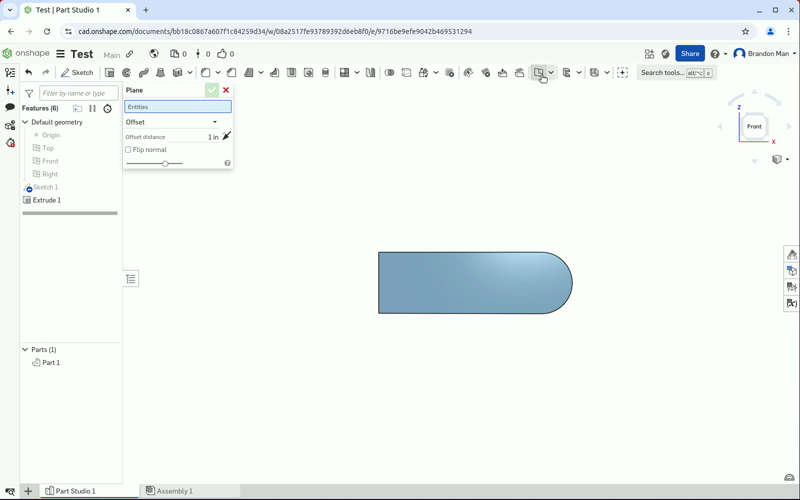
mouse_move(73, 163)
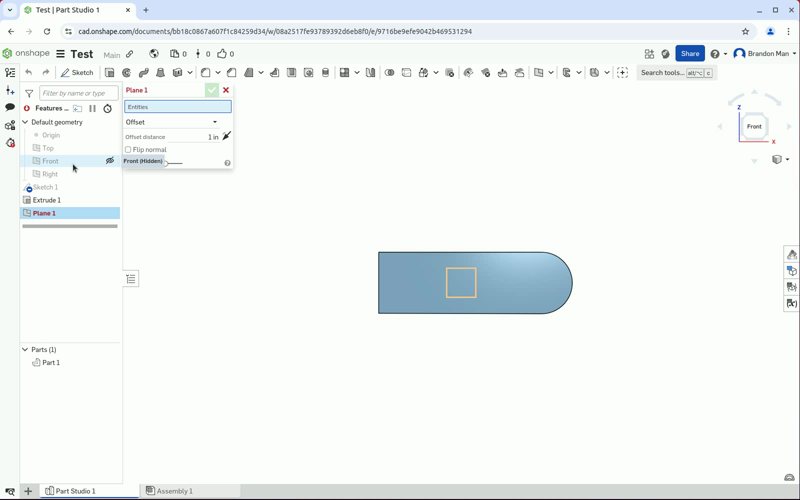
click(73, 163)
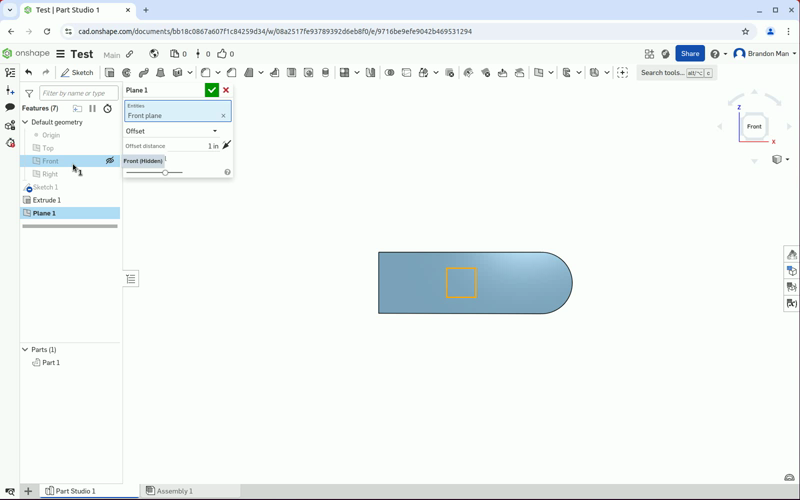
key(tab, 2)
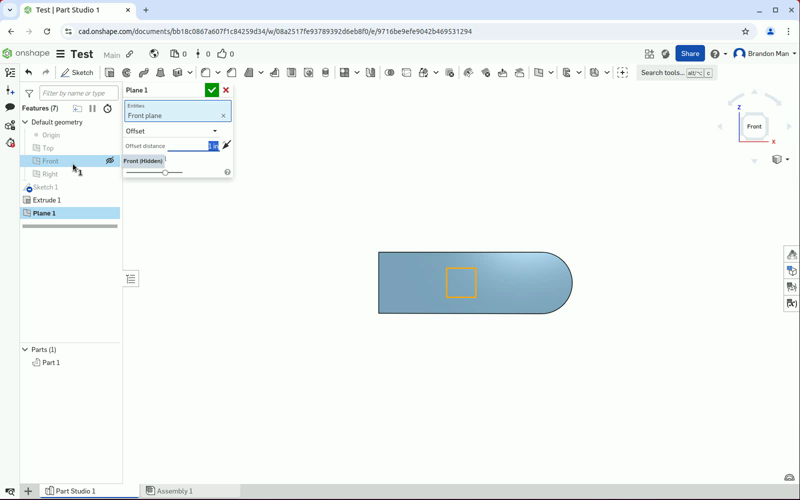
text(1.202)
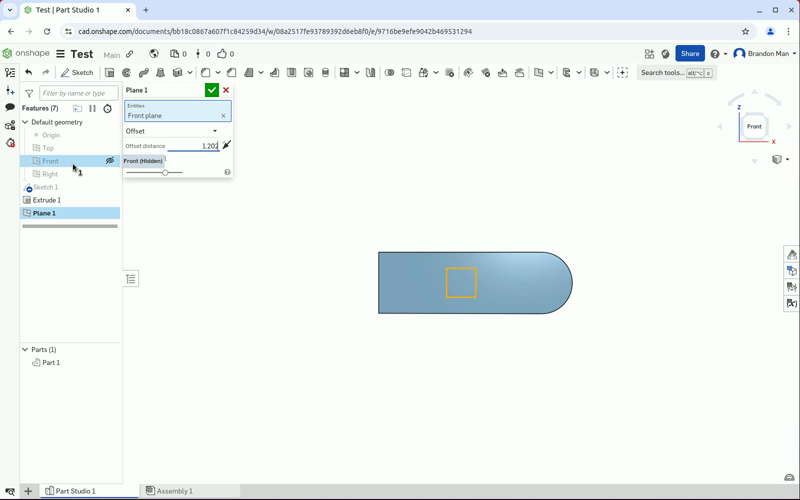
key(enter, 2)
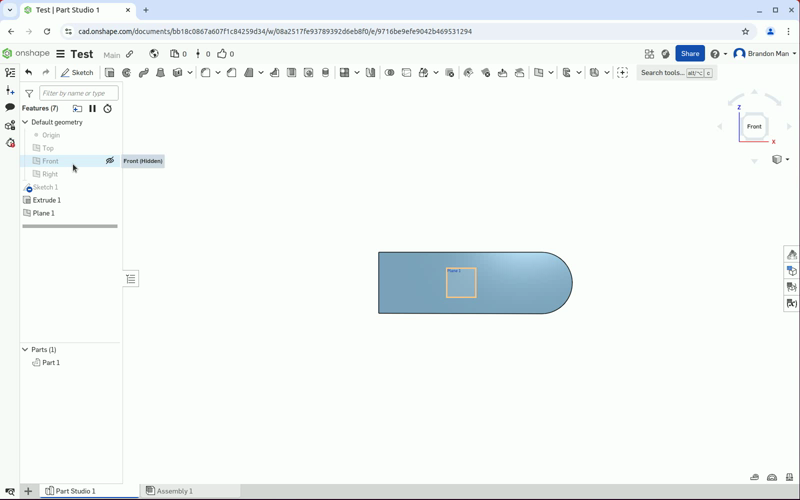
key(shift+s)
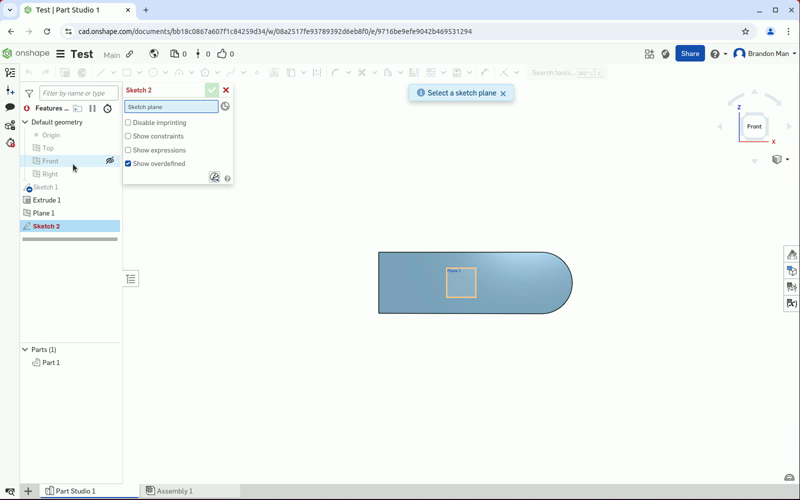
mouse_move(73, 215)
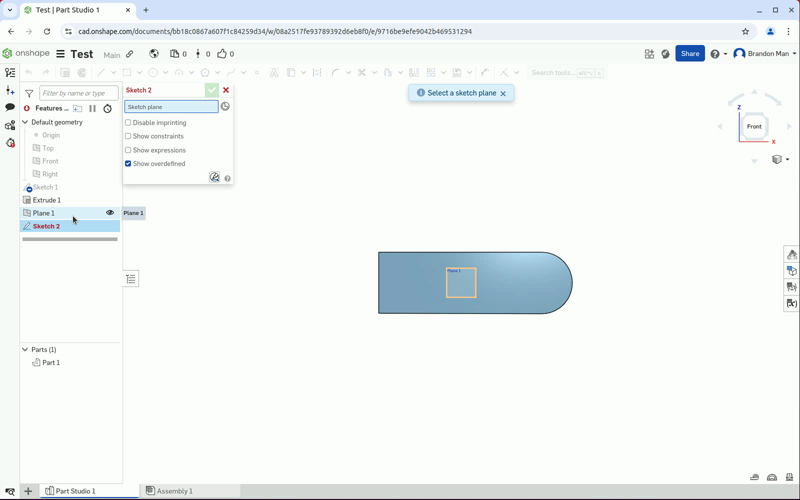
click(73, 215)
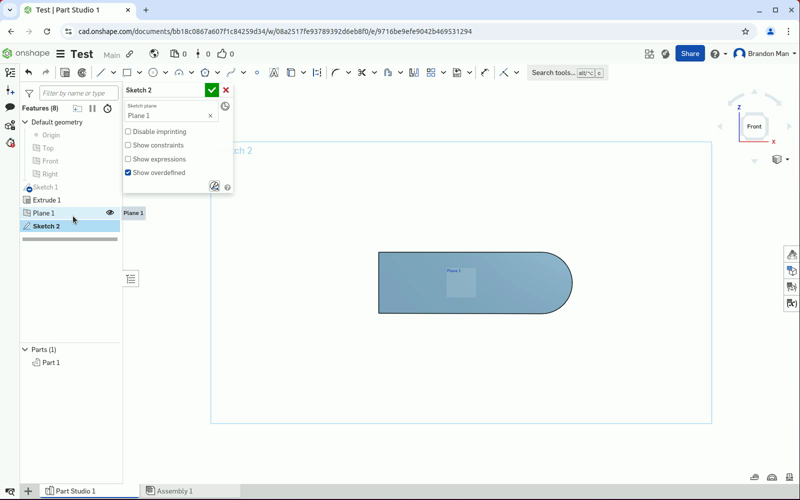
mouse_move(73, 352)
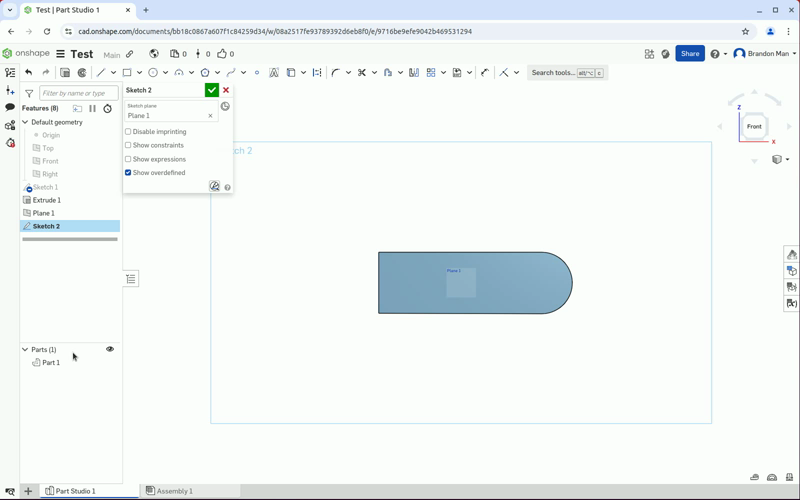
key(y)
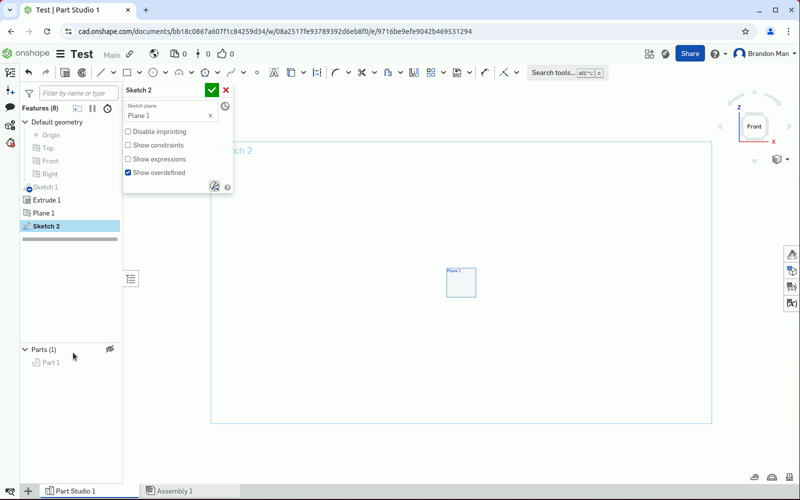
key(c)
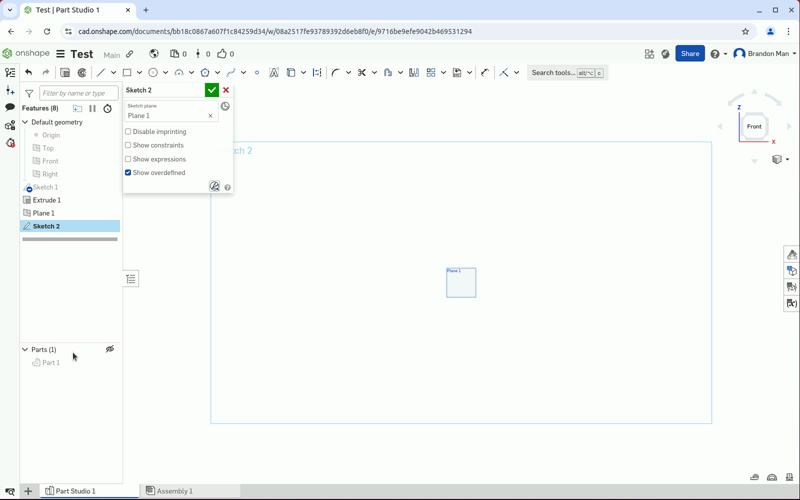
key_down(shift)
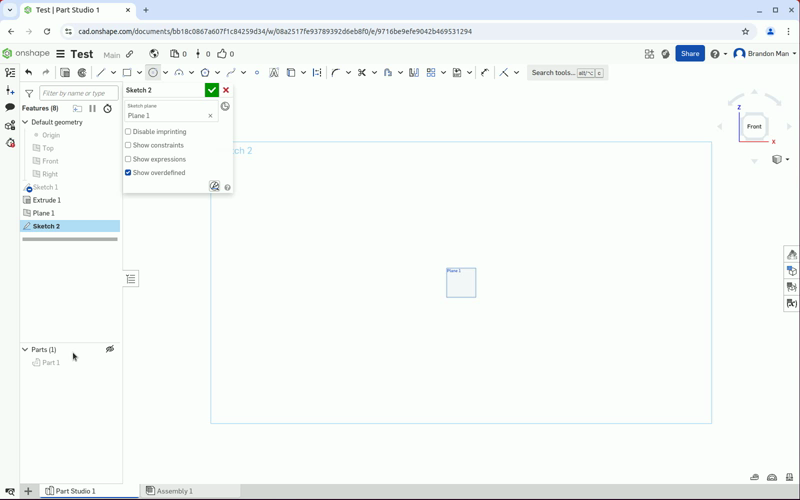
mouse_move(387, 254)
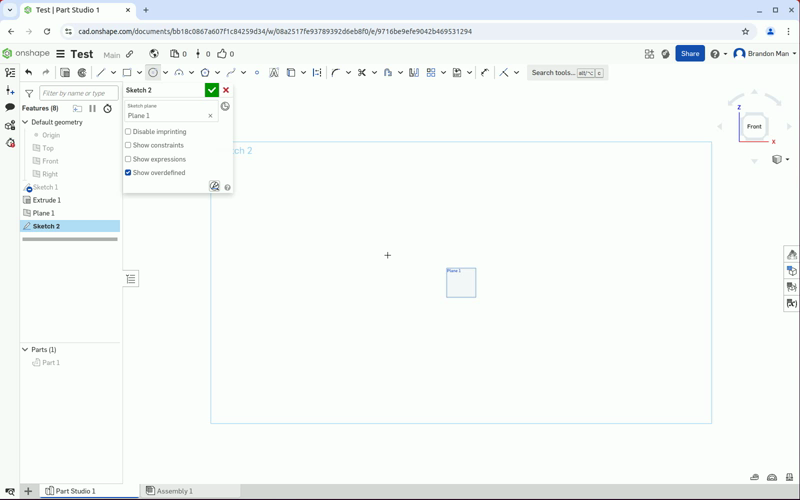
click(387, 254)
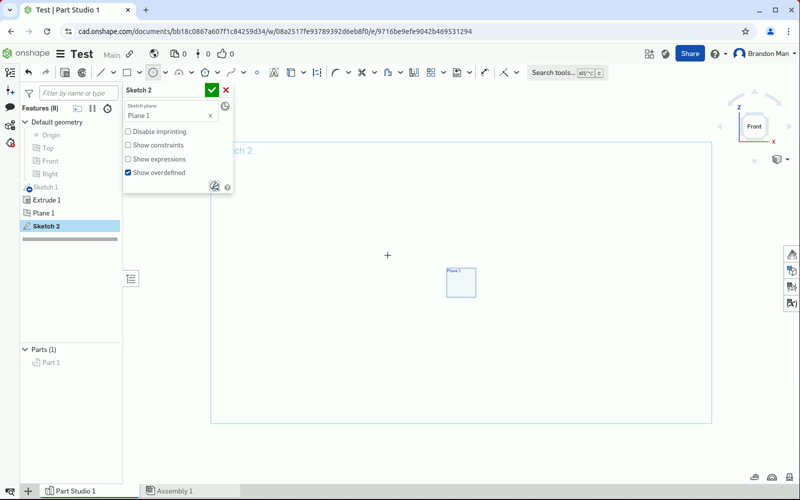
key_up(shift)
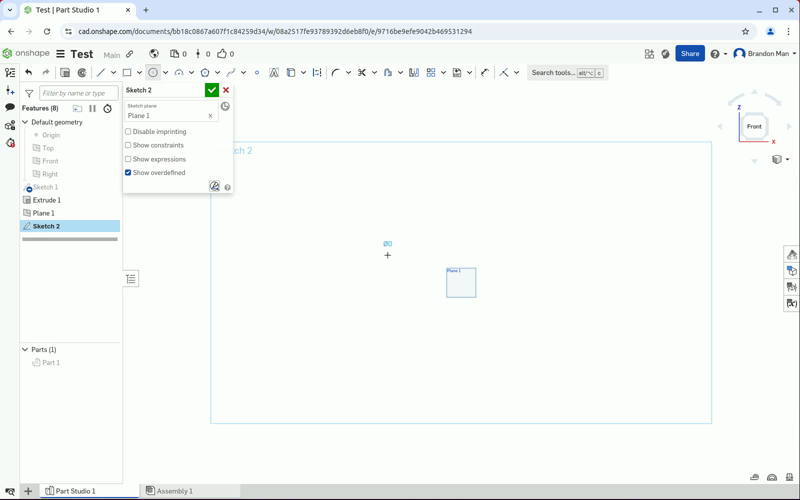
mouse_move(389, 254)
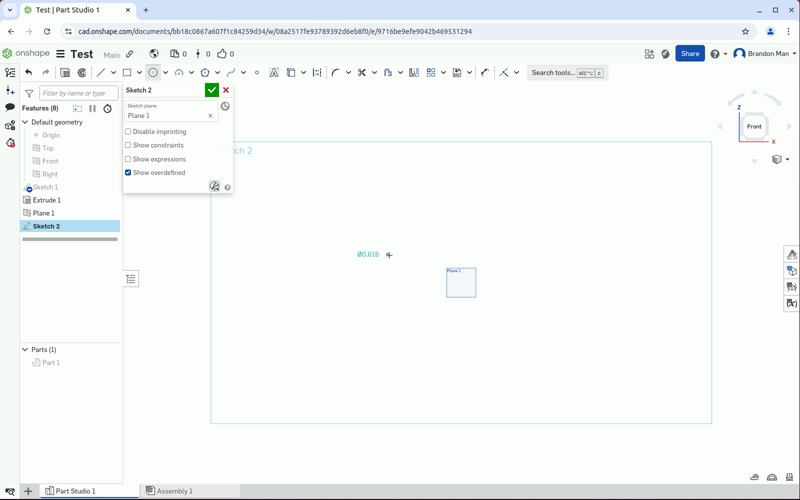
scroll(6)
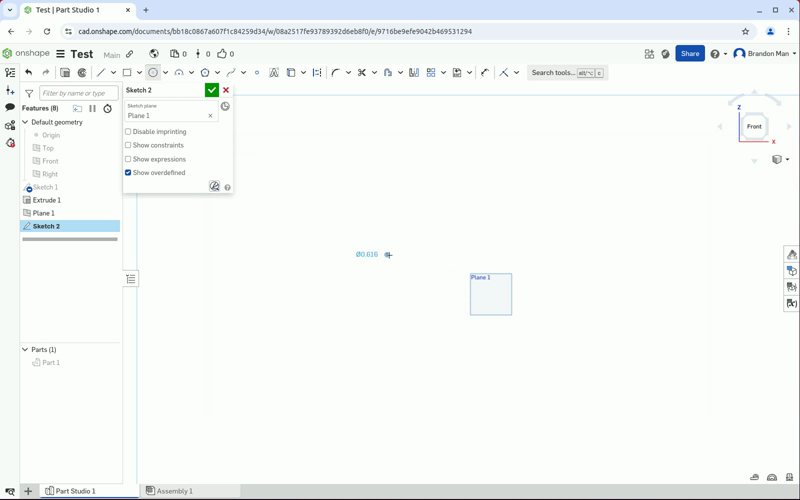
scroll(6)
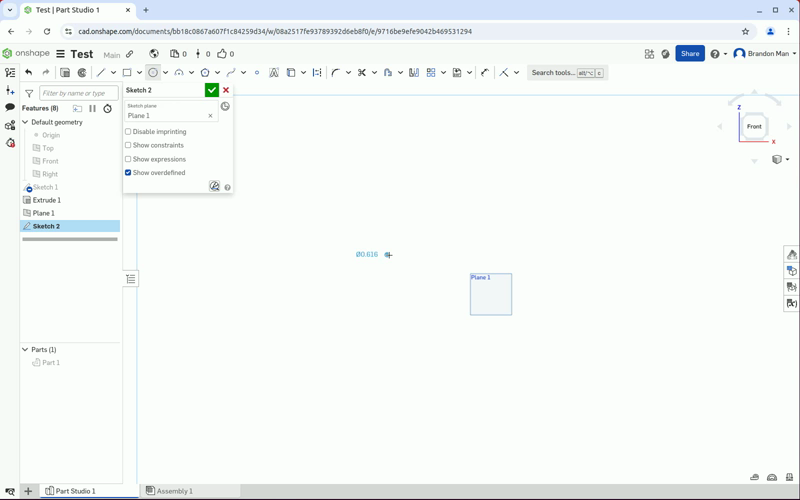
scroll(6)
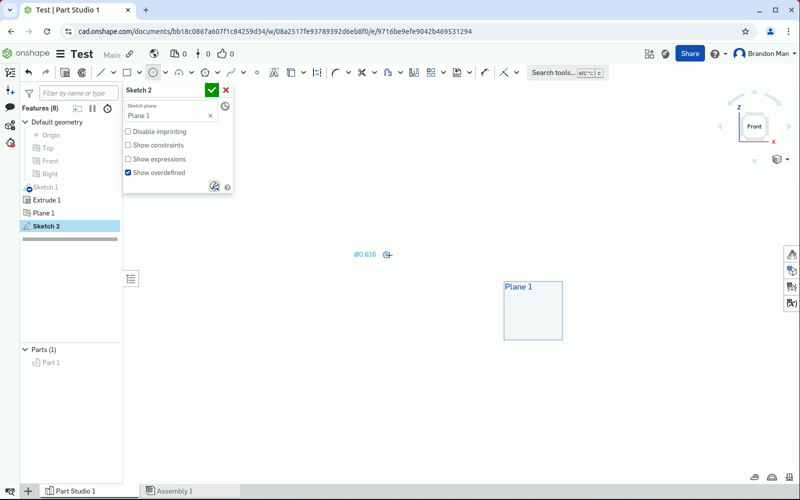
scroll(6)
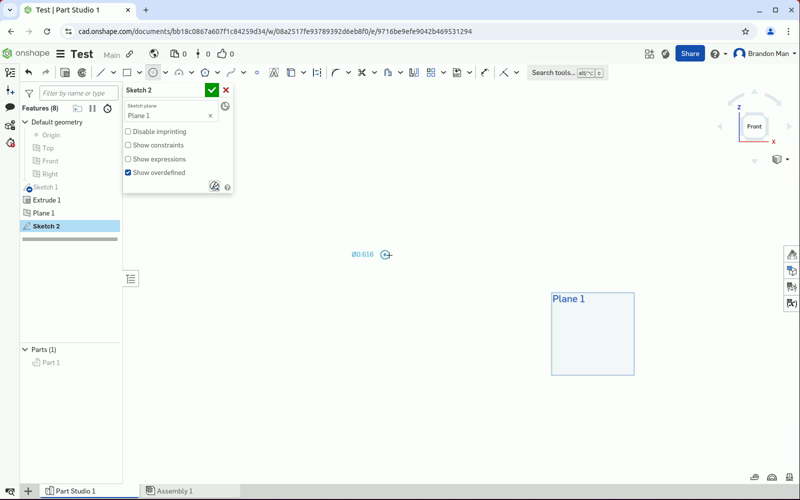
scroll(6)
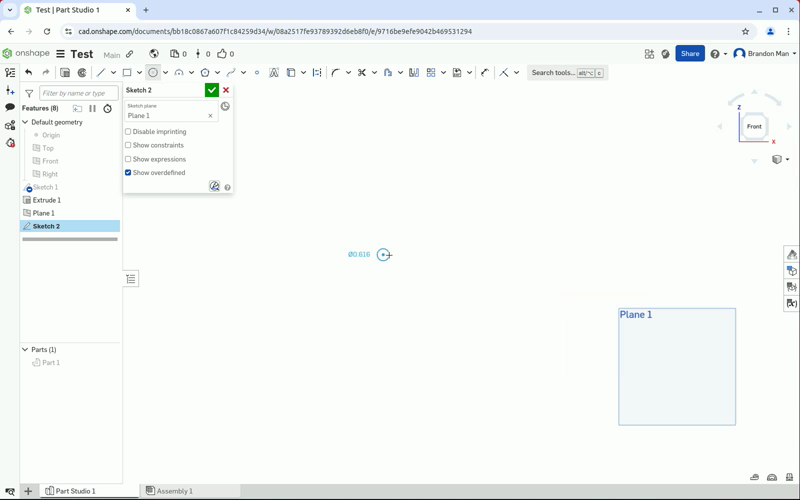
scroll(6)
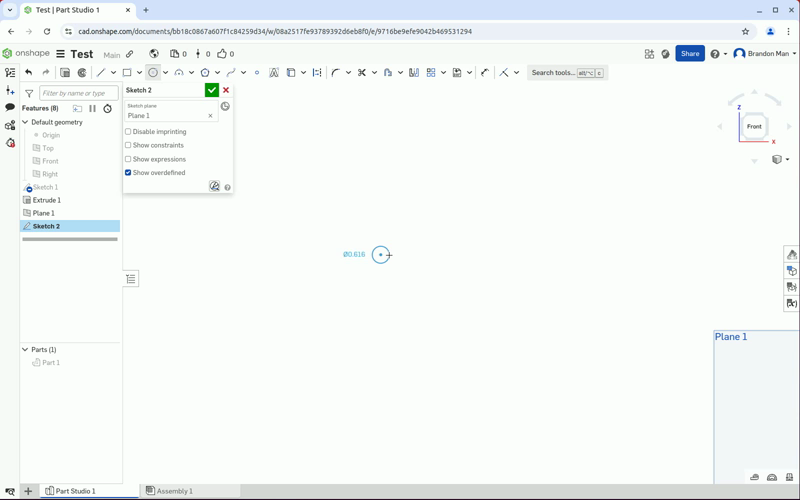
scroll(6)
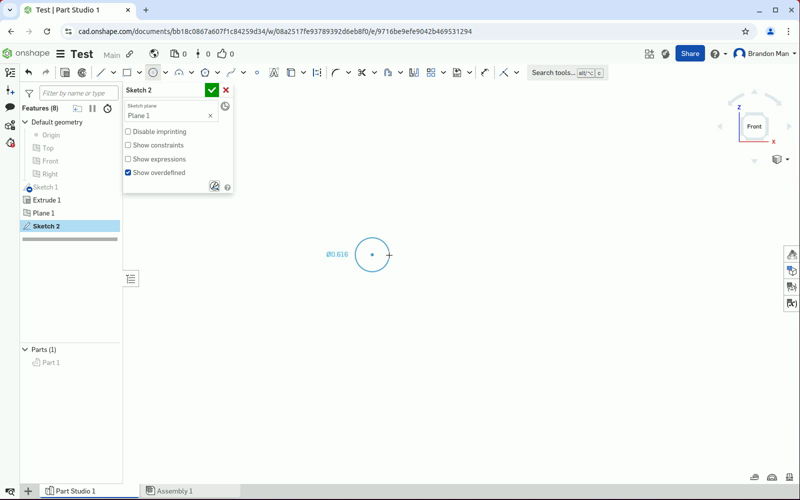
click(389, 254)
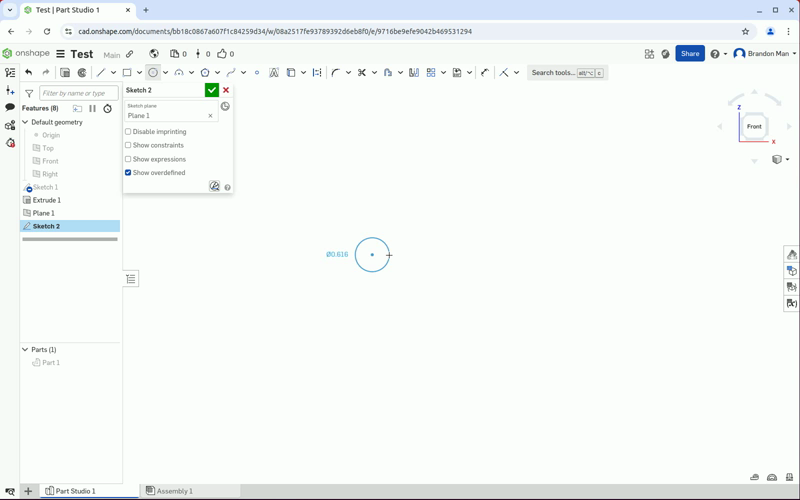
scroll(-6)
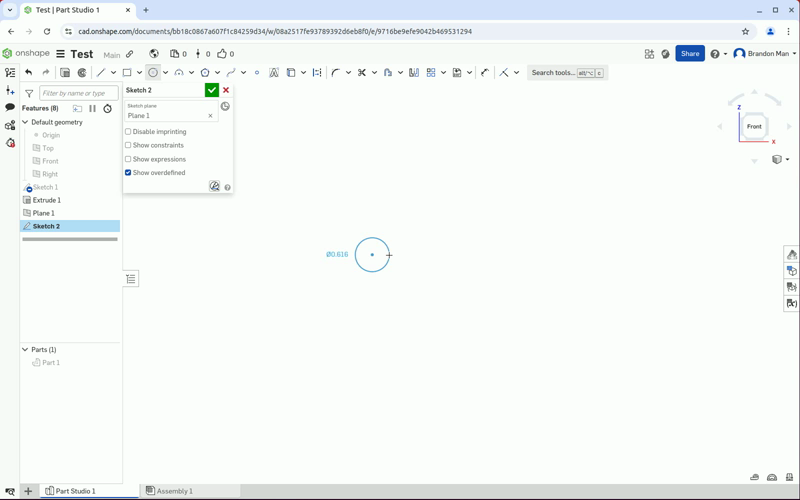
scroll(-6)
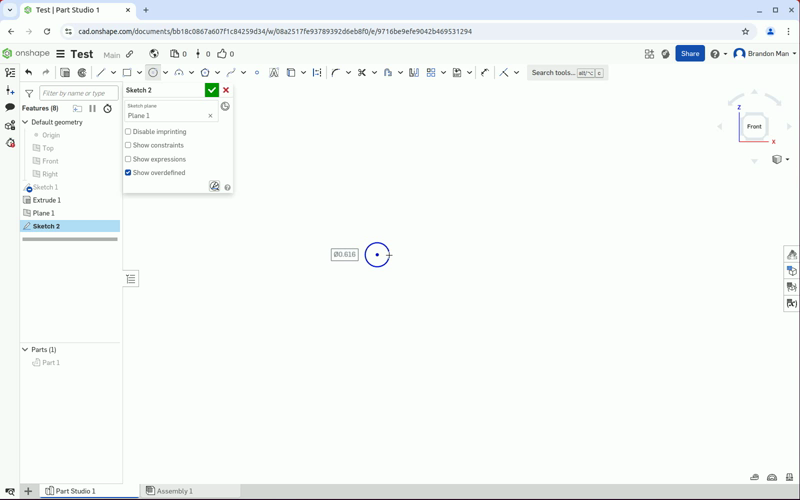
scroll(-6)
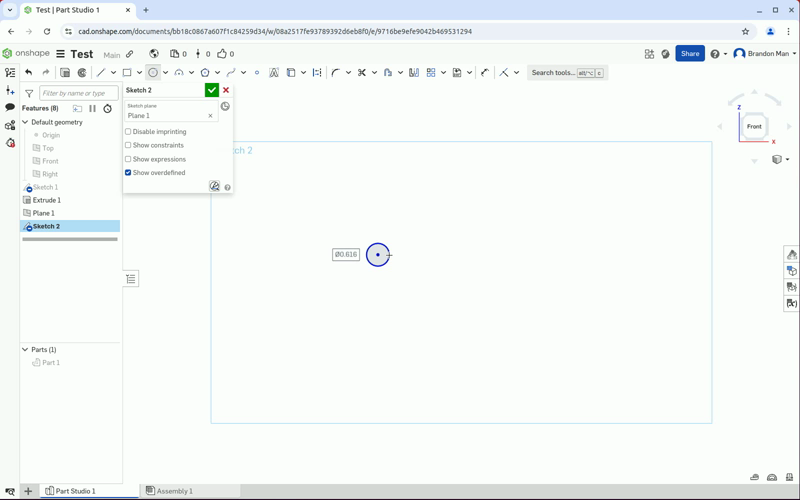
scroll(-6)
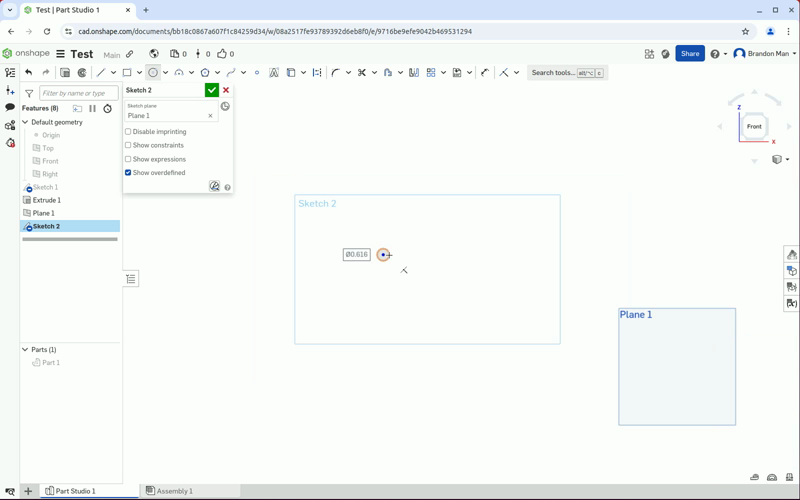
scroll(-6)
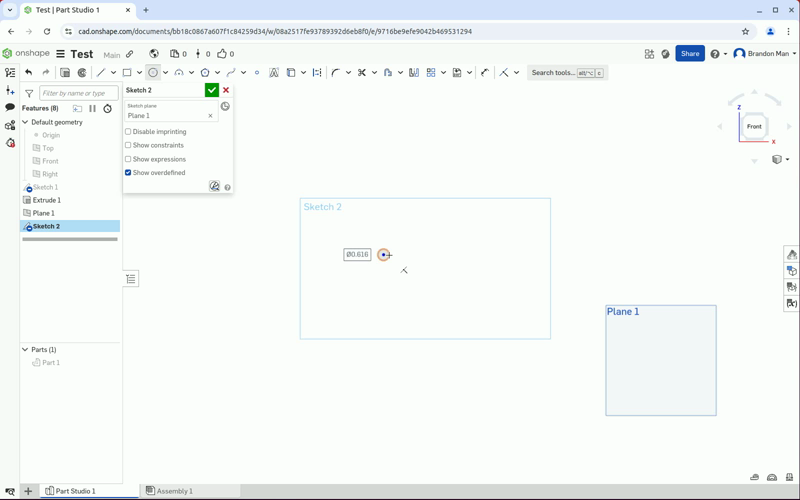
scroll(-6)
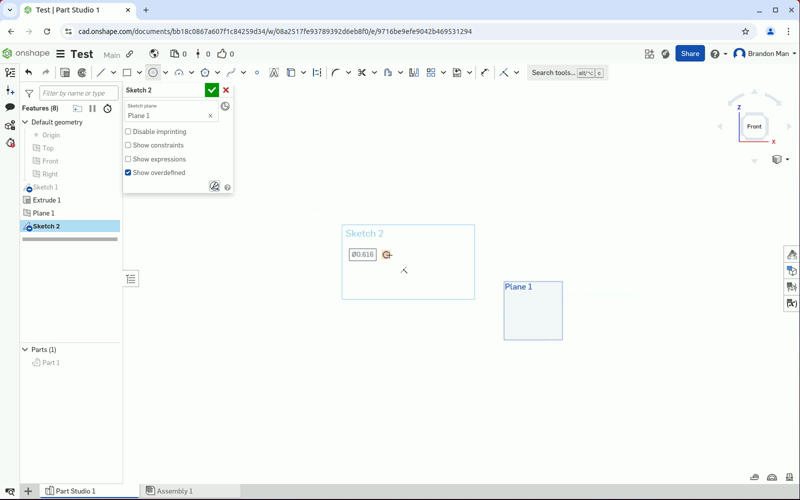
scroll(-6)
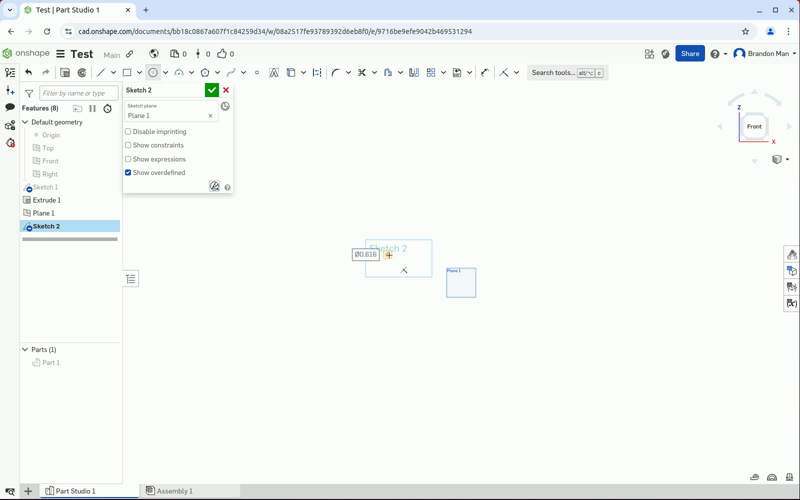
key(esc)
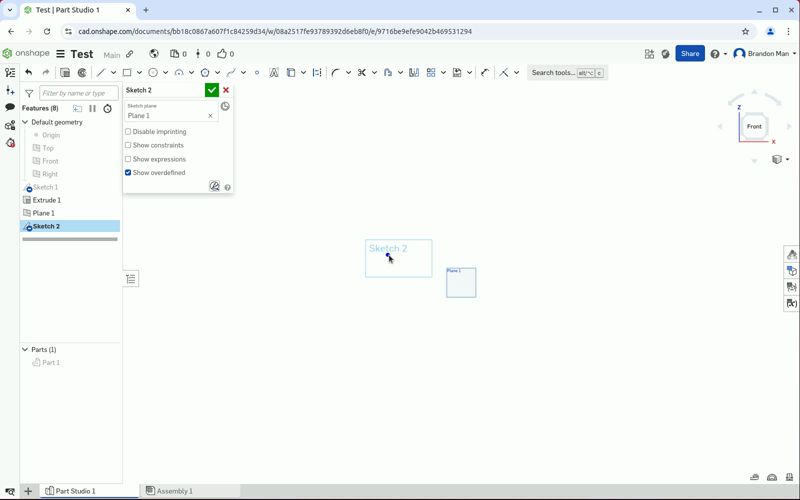
mouse_move(388, 255)
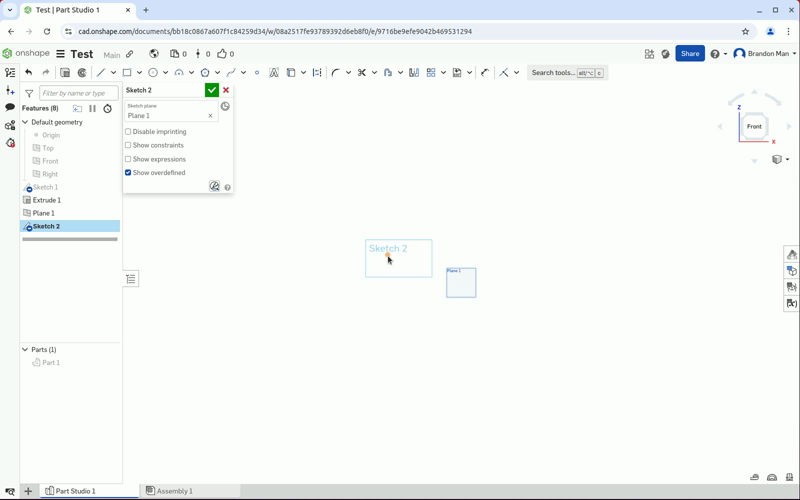
scroll(6)
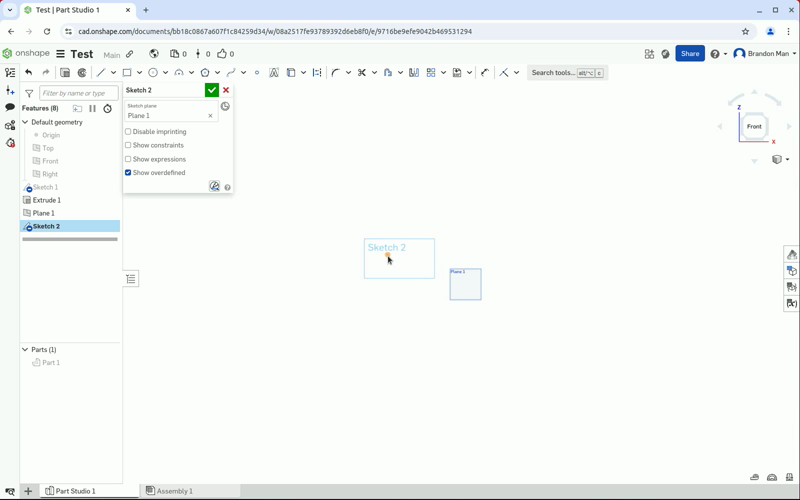
scroll(6)
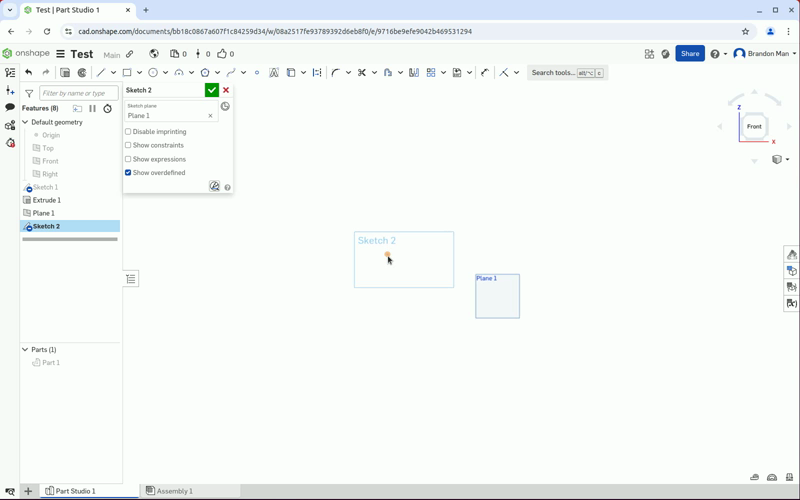
scroll(6)
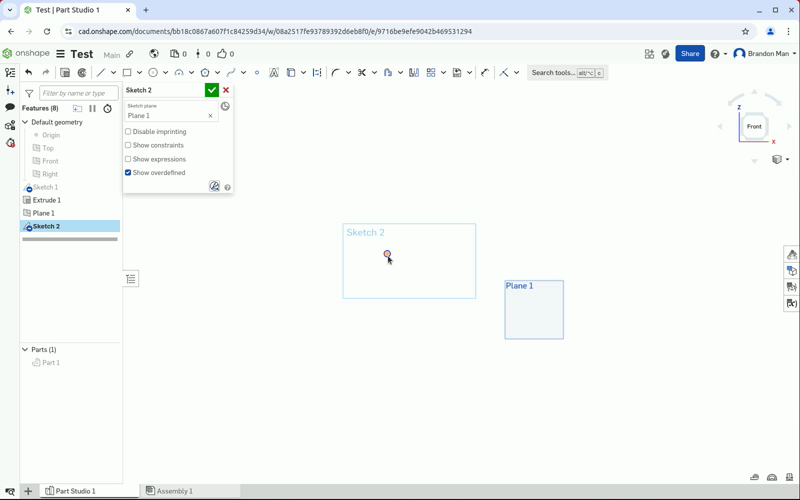
scroll(6)
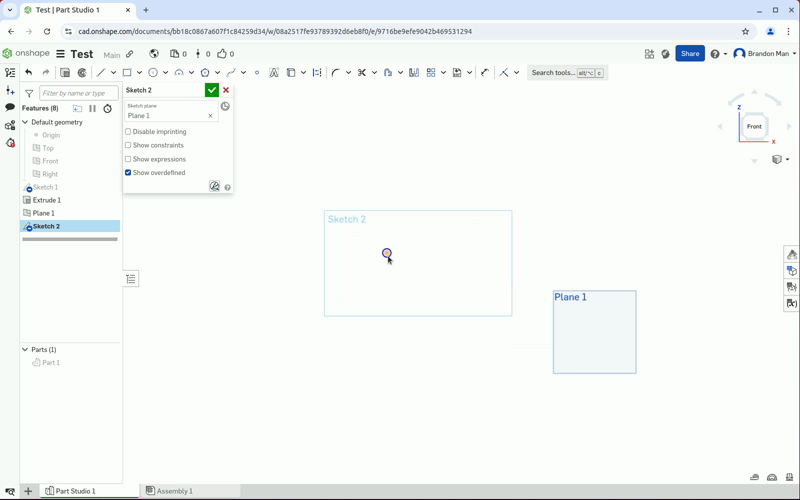
scroll(6)
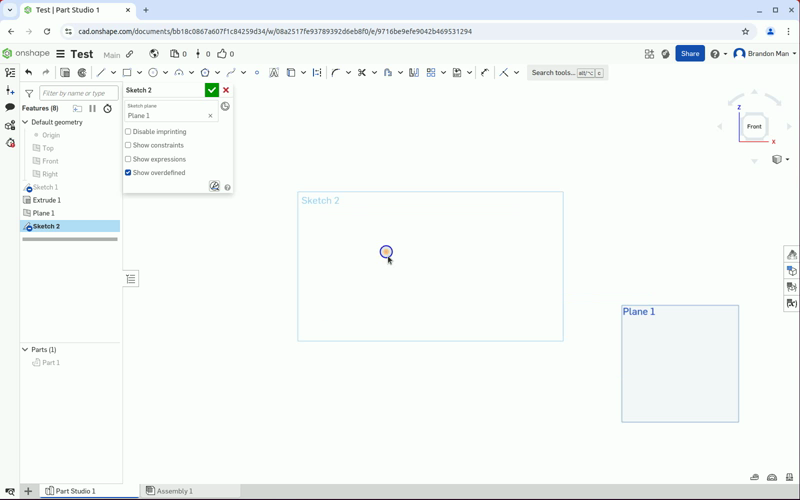
scroll(6)
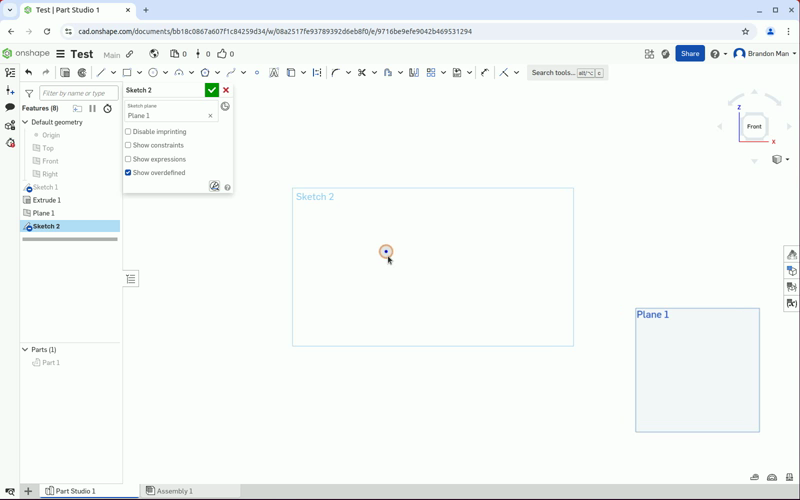
scroll(6)
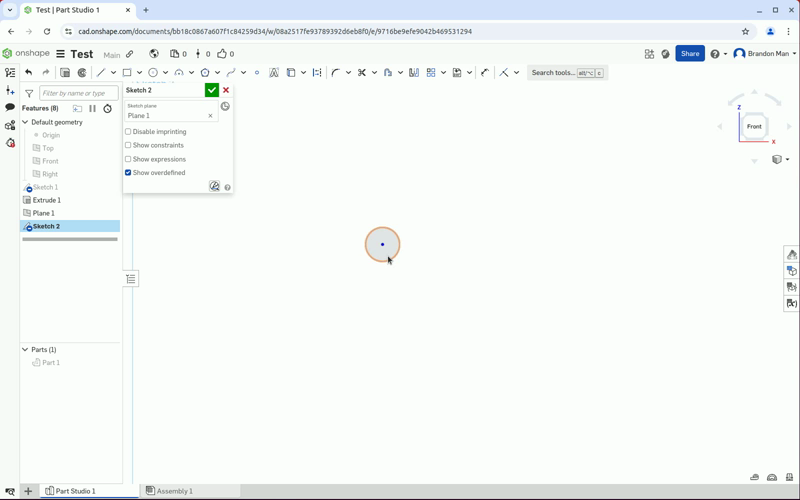
click(388, 255)
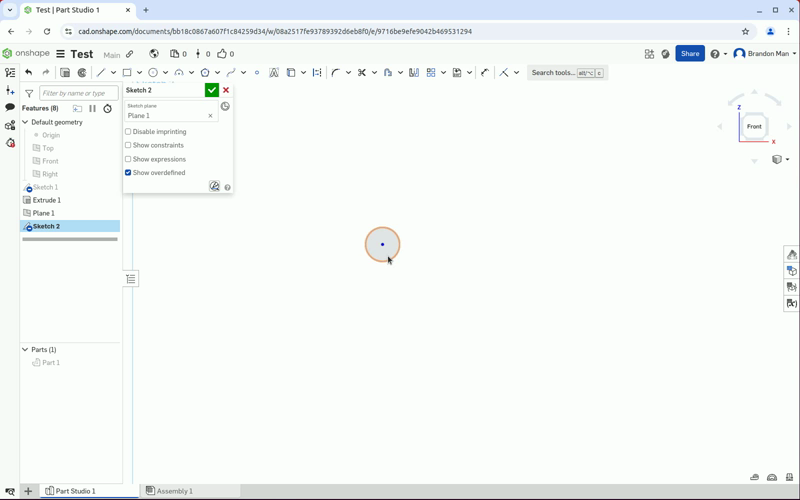
scroll(-6)
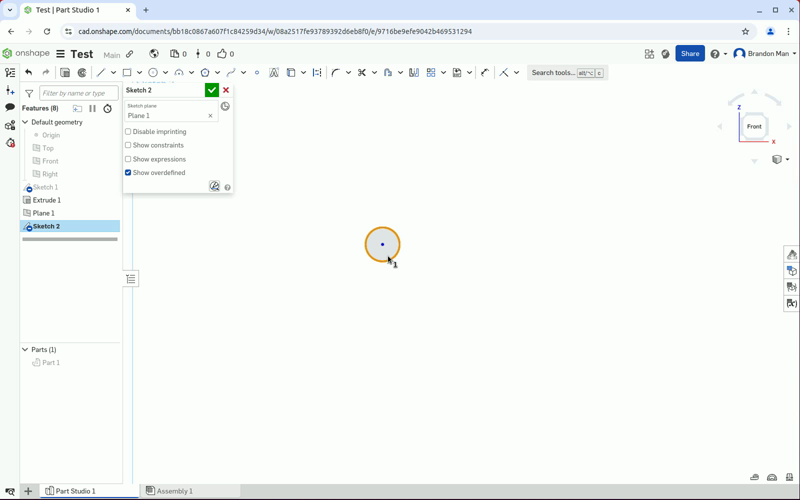
scroll(-6)
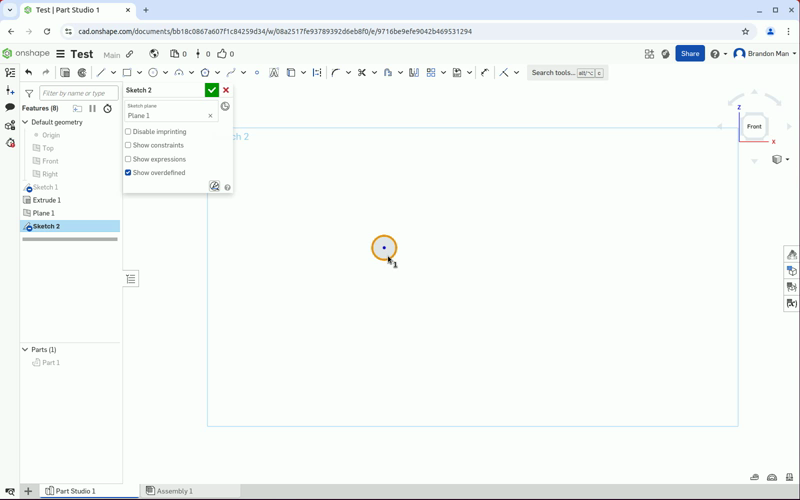
scroll(-6)
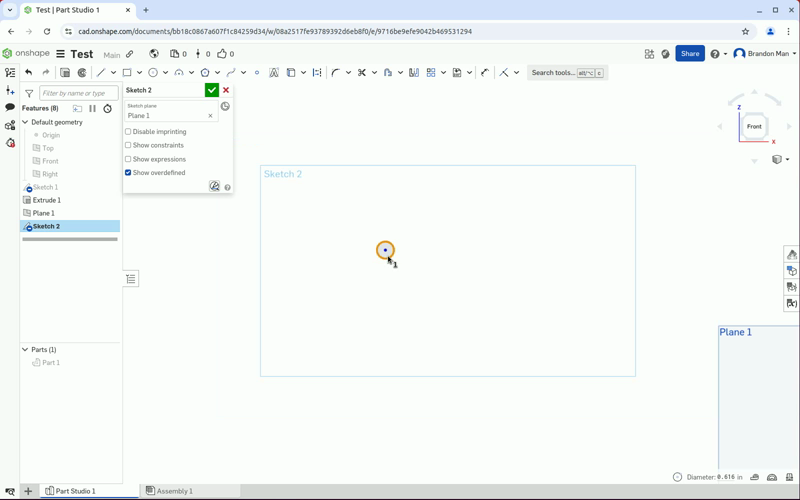
scroll(-6)
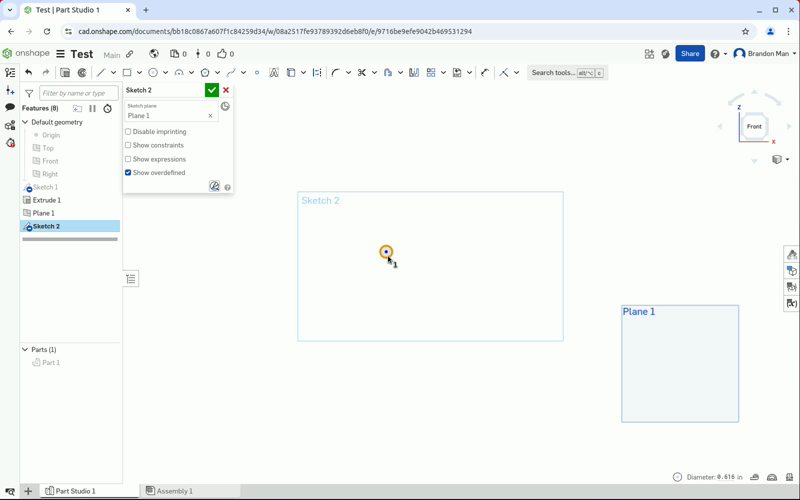
scroll(-6)
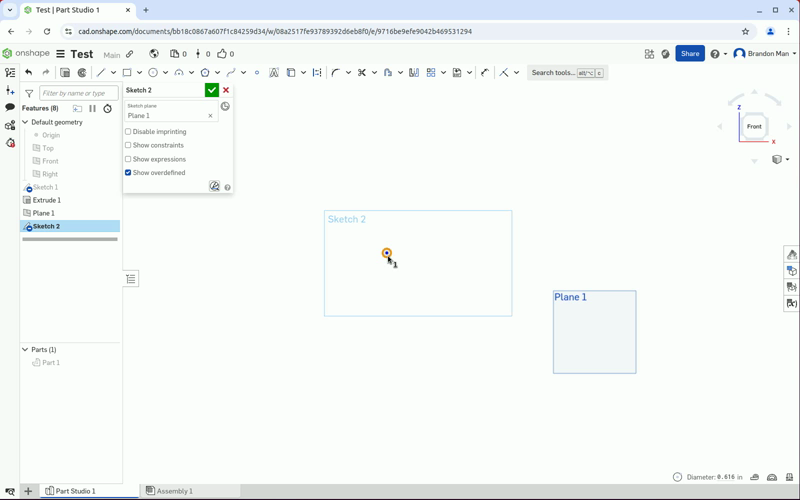
scroll(-6)
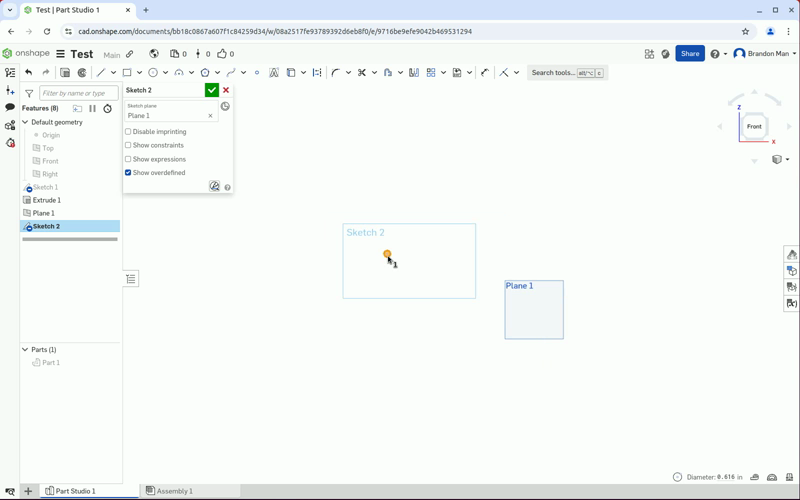
scroll(-6)
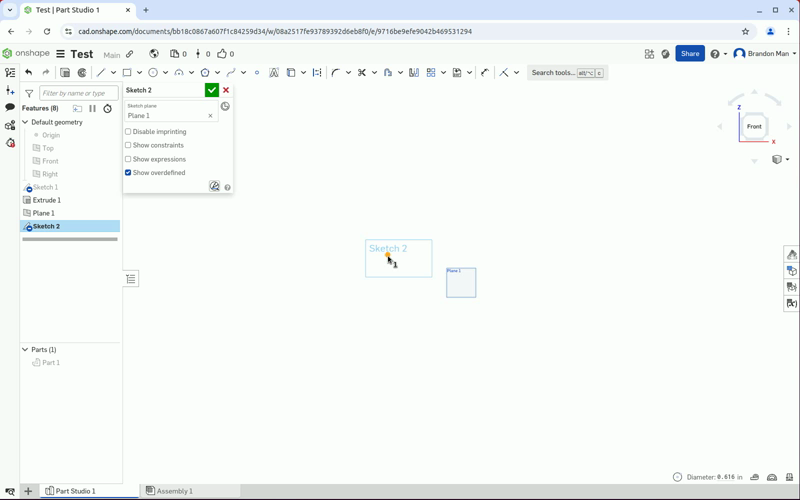
mouse_move(73, 352)
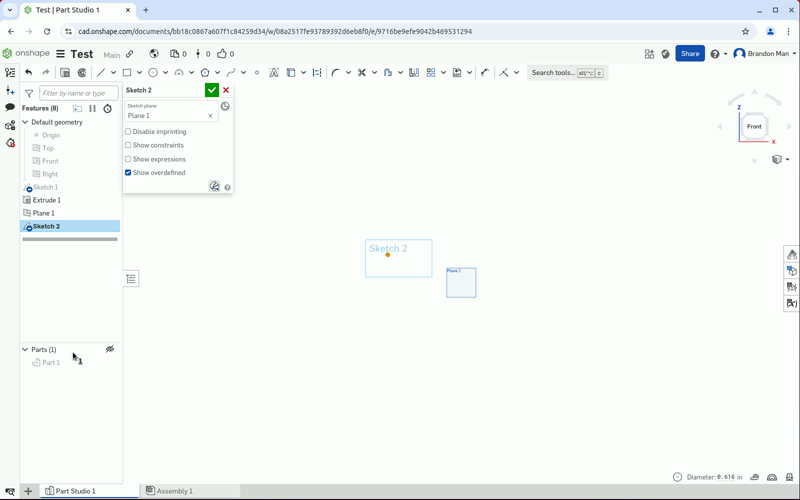
key(shift+y)
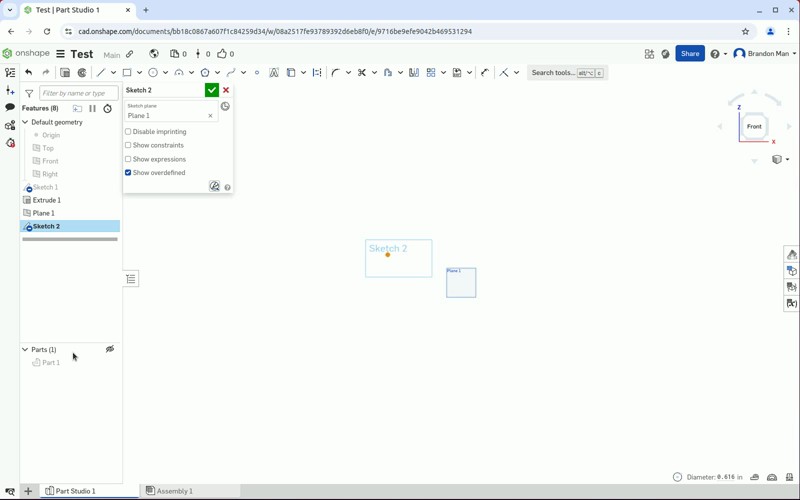
key(shift+e)
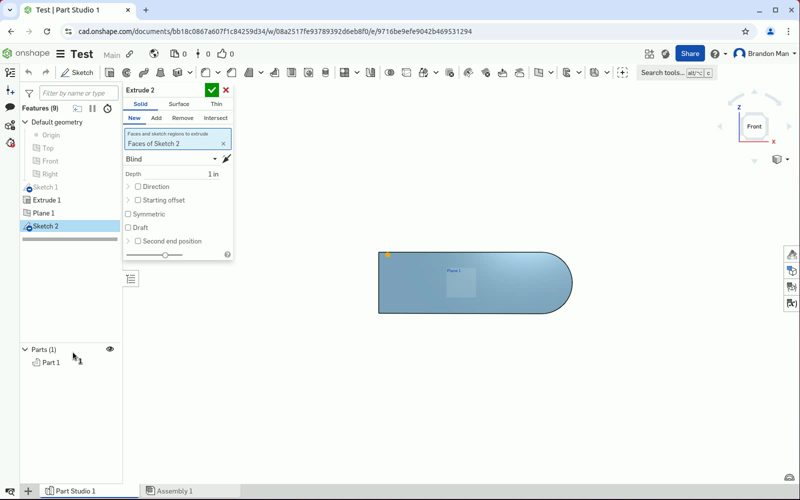
mouse_move(143, 106)
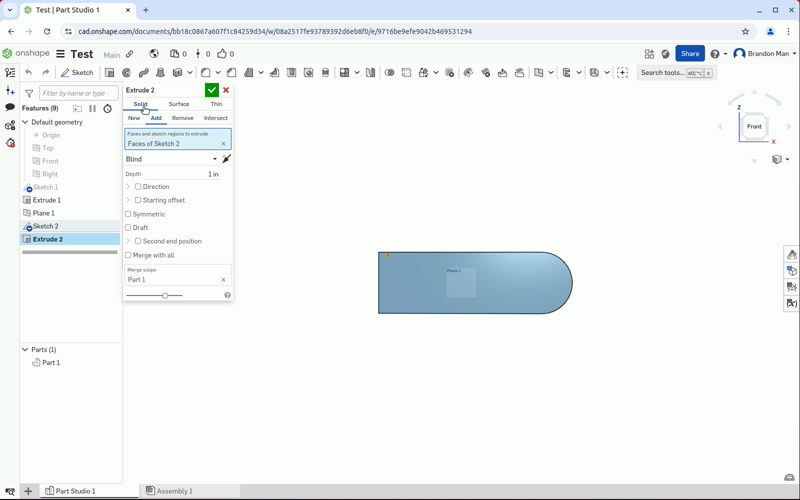
click(143, 106)
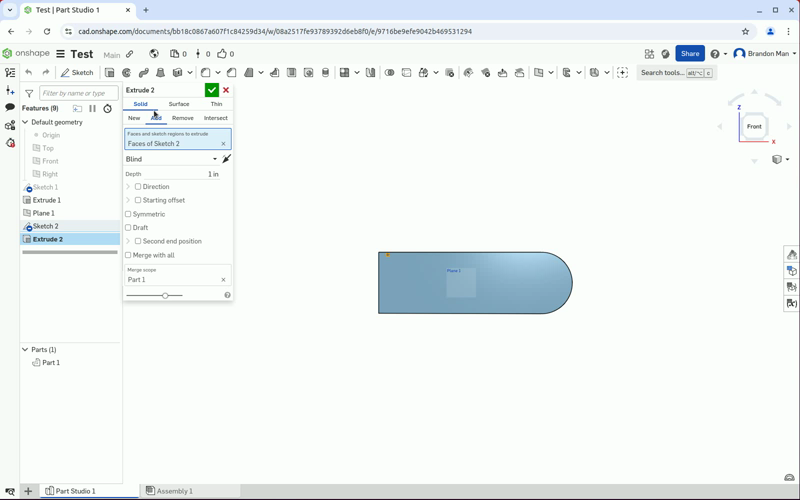
mouse_move(186, 120)
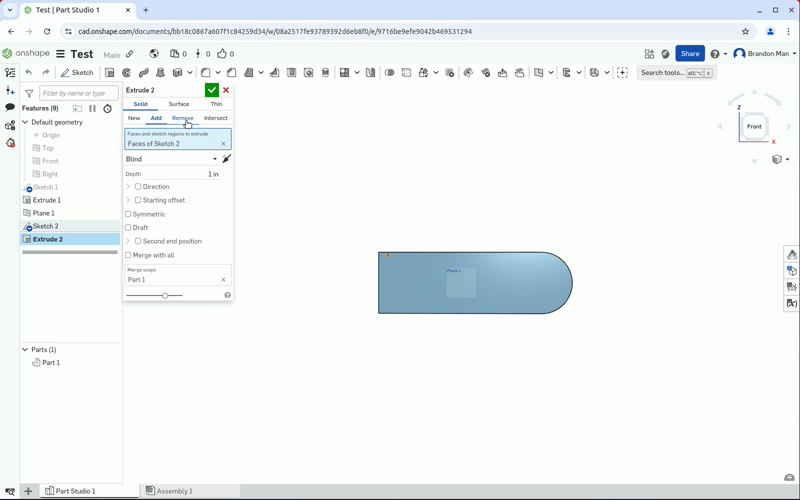
click(186, 120)
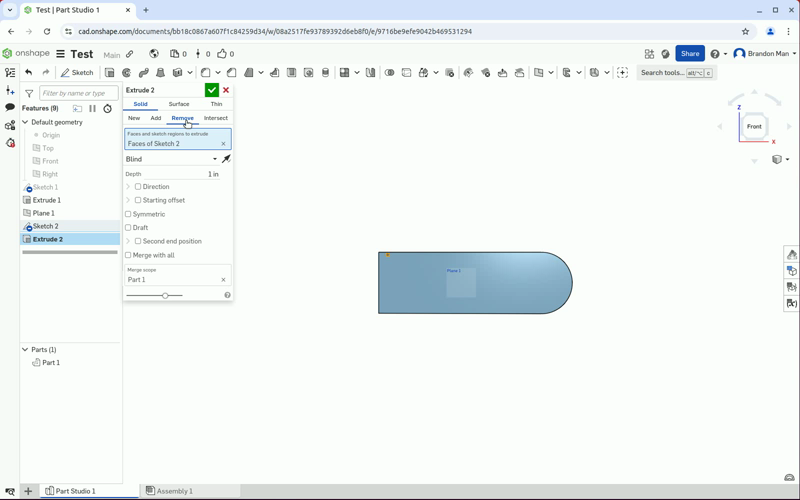
key(tab, 4)
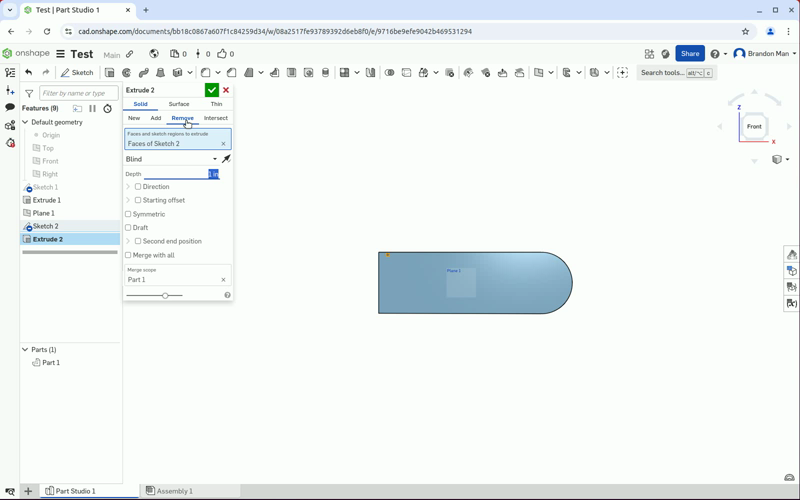
text(1.444)
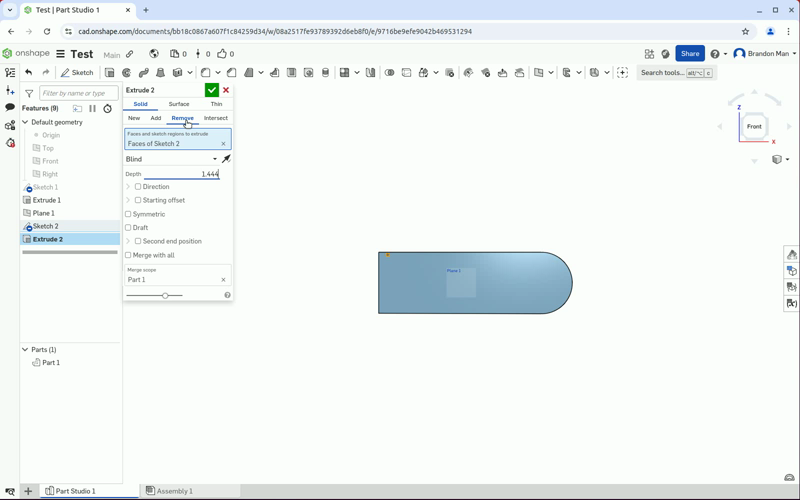
key(tab, 6)
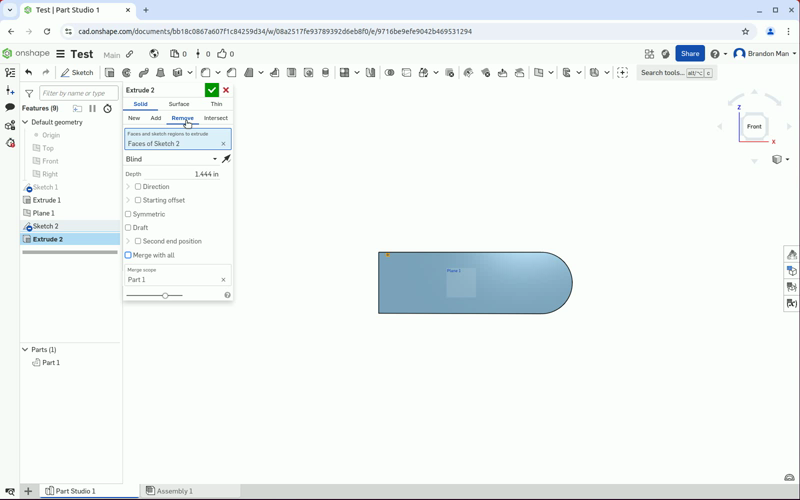
key(space)
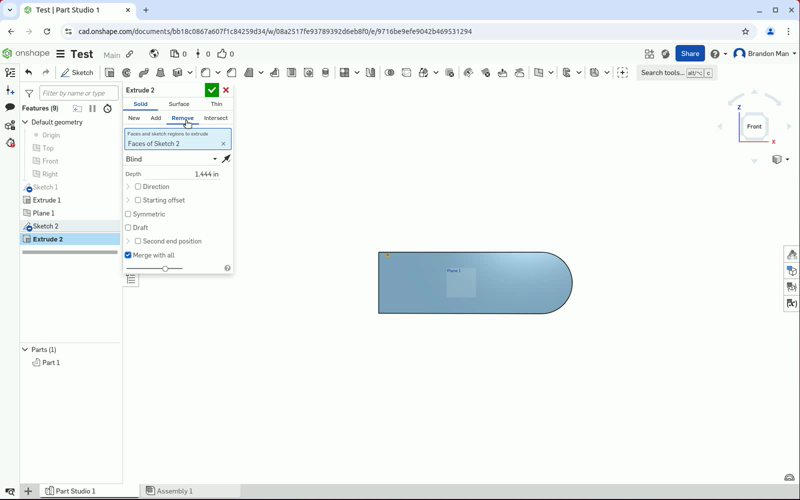
key(enter)
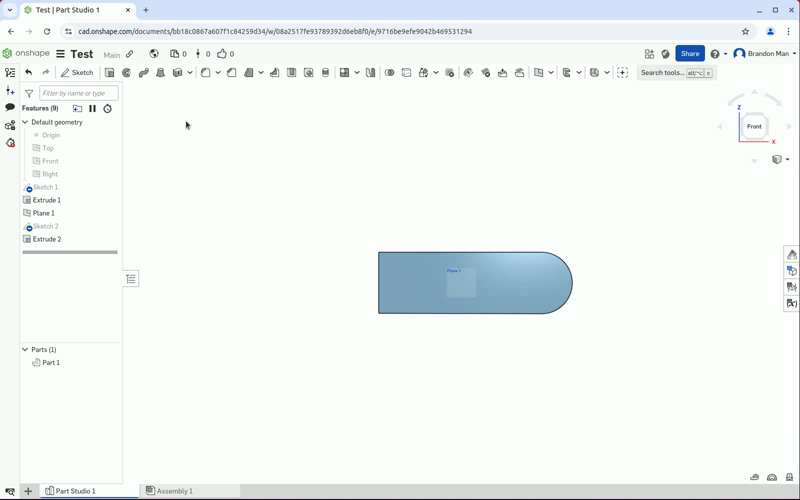
key(shift+h)
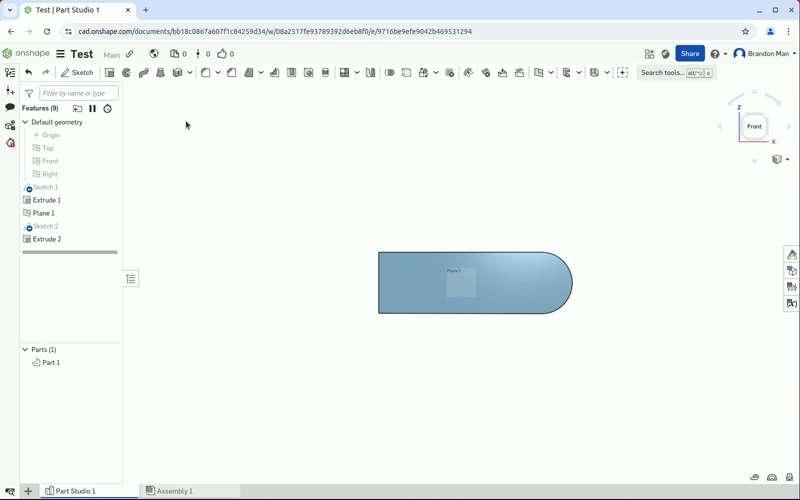
key(shift+h)
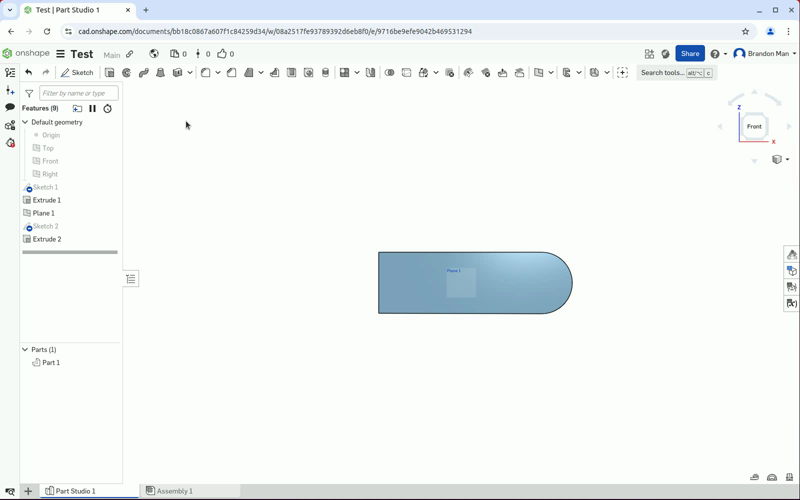
mouse_move(73, 189)
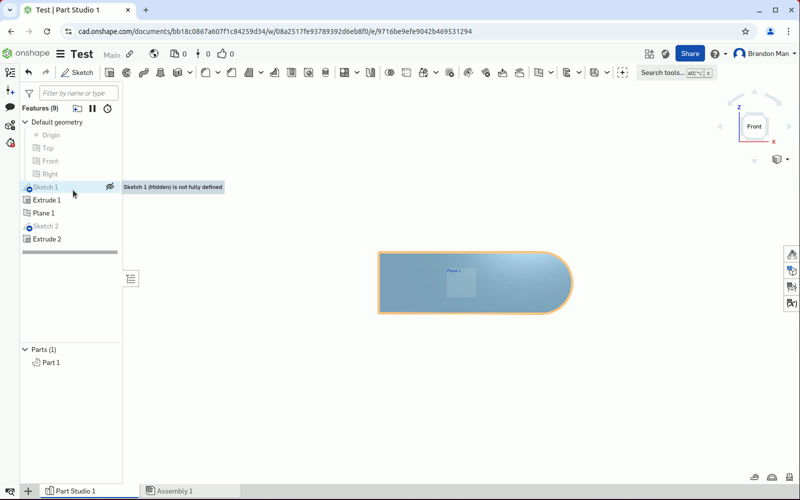
click(73, 189)
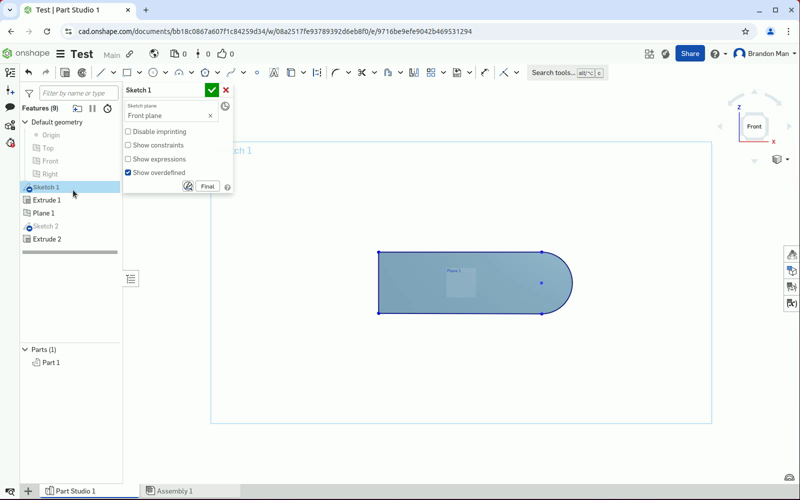
mouse_move(229, 92)
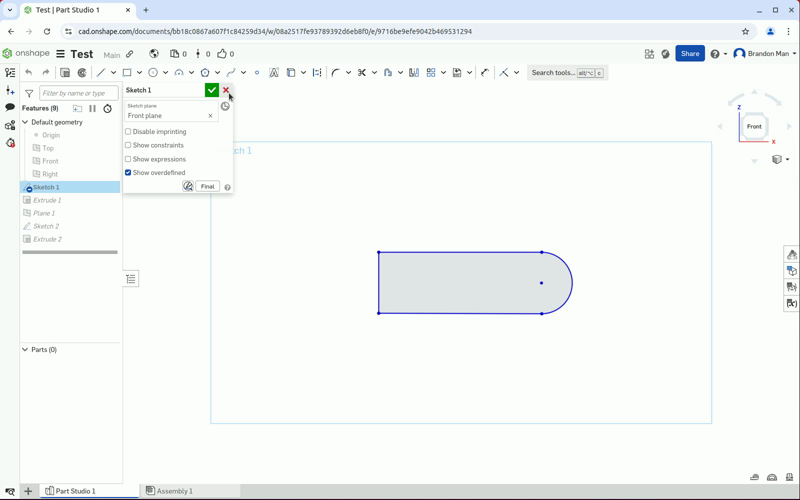
click(229, 92)
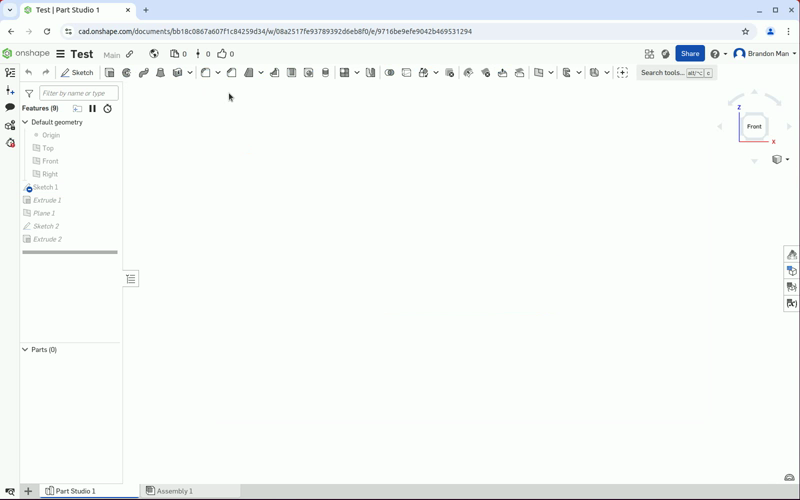
key(shift+s)
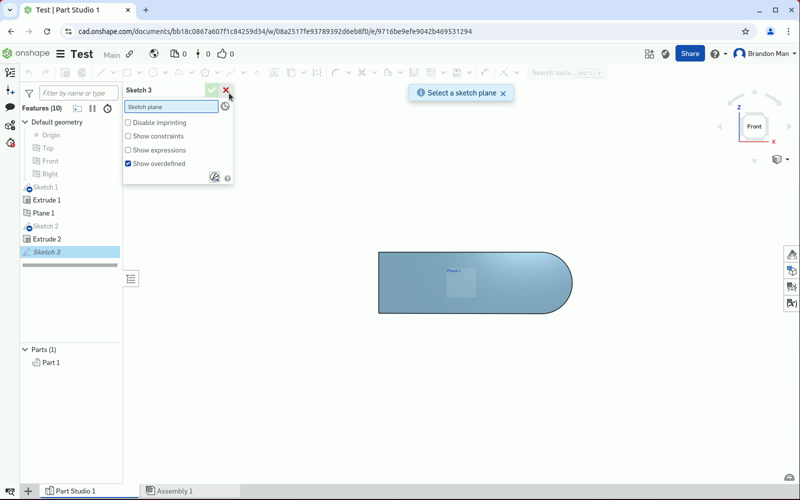
mouse_move(73, 215)
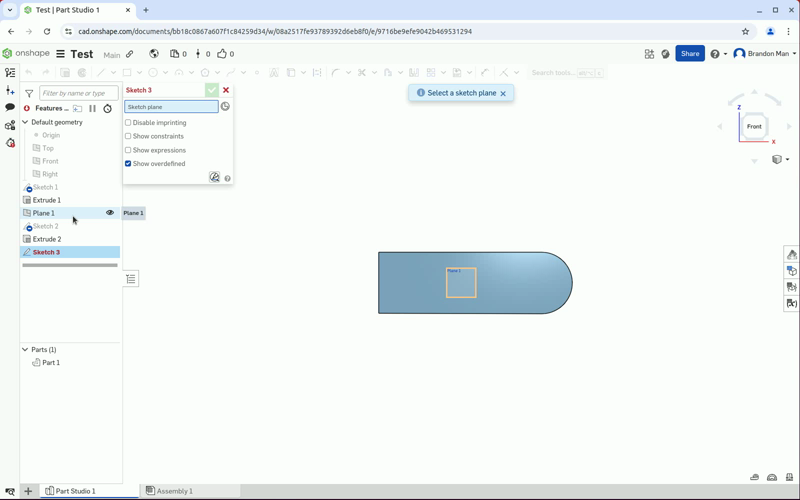
click(73, 215)
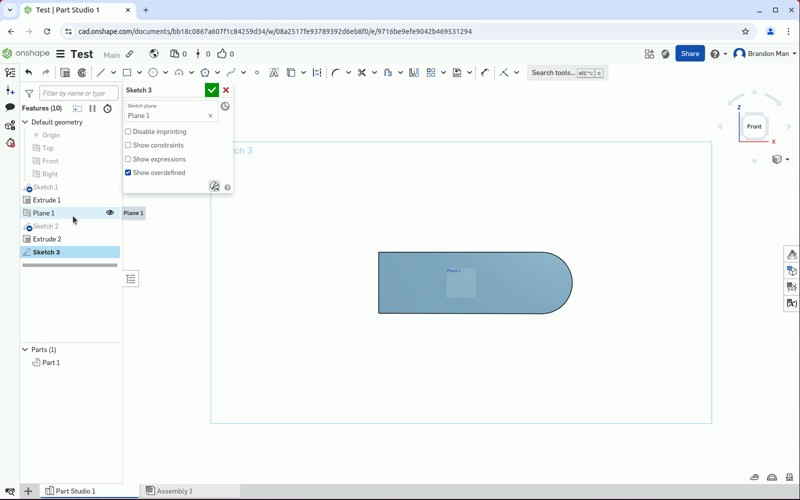
mouse_move(73, 352)
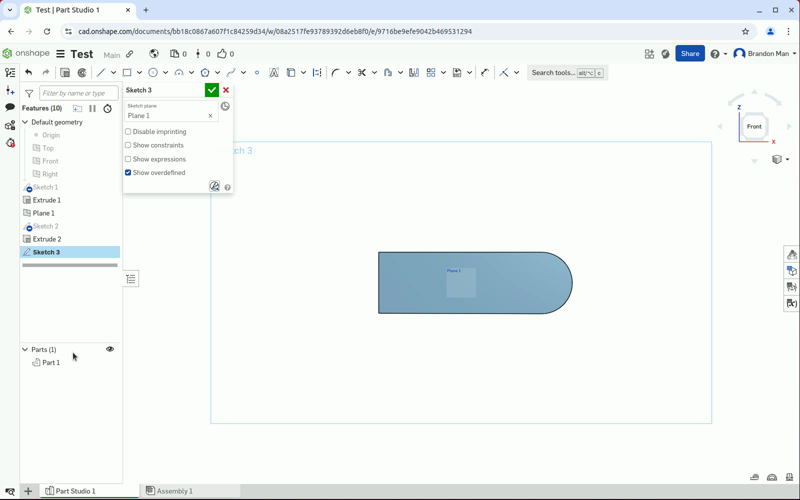
key(y)
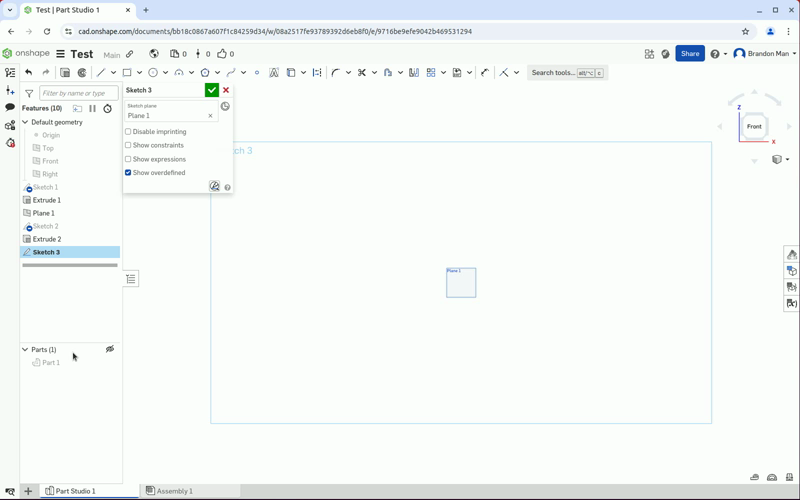
key(c)
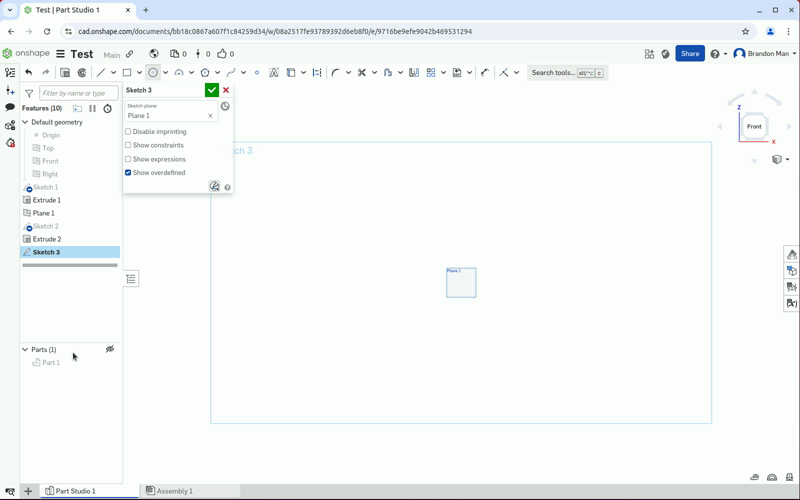
key_down(shift)
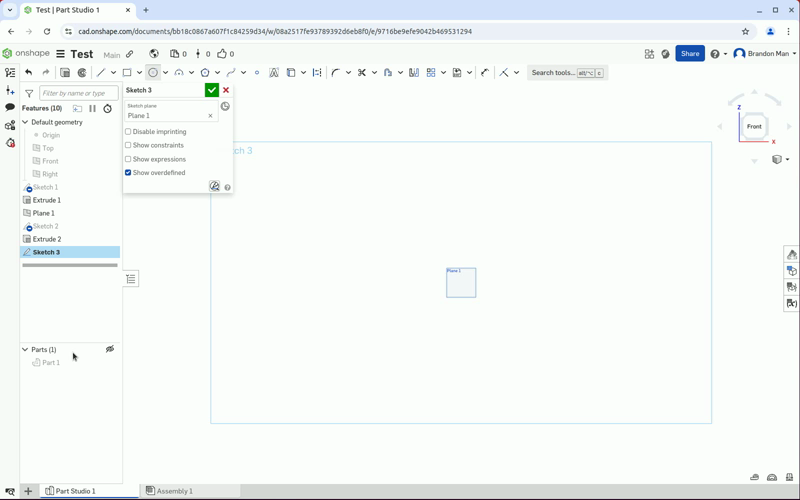
mouse_move(387, 261)
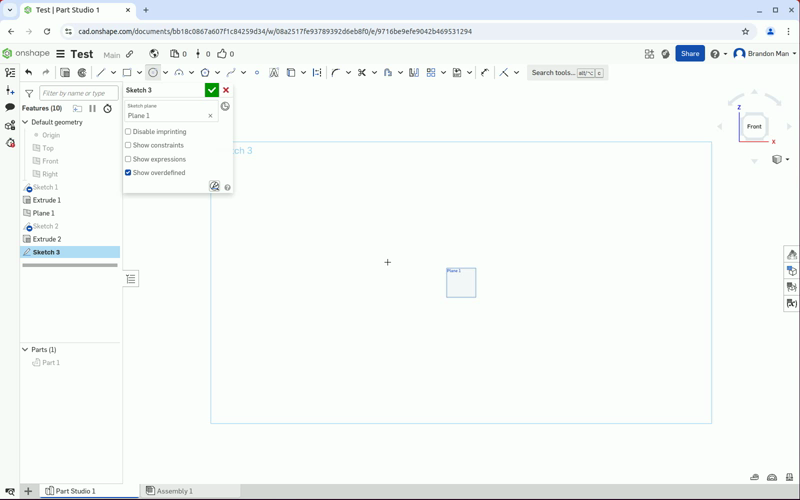
click(387, 261)
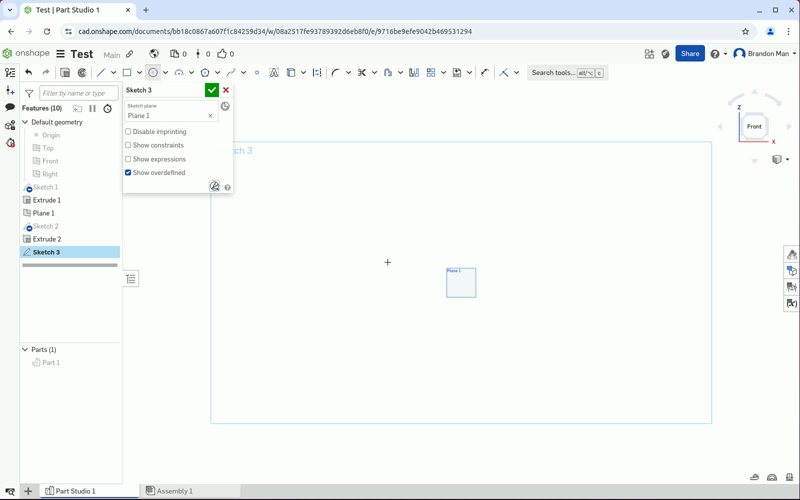
key_up(shift)
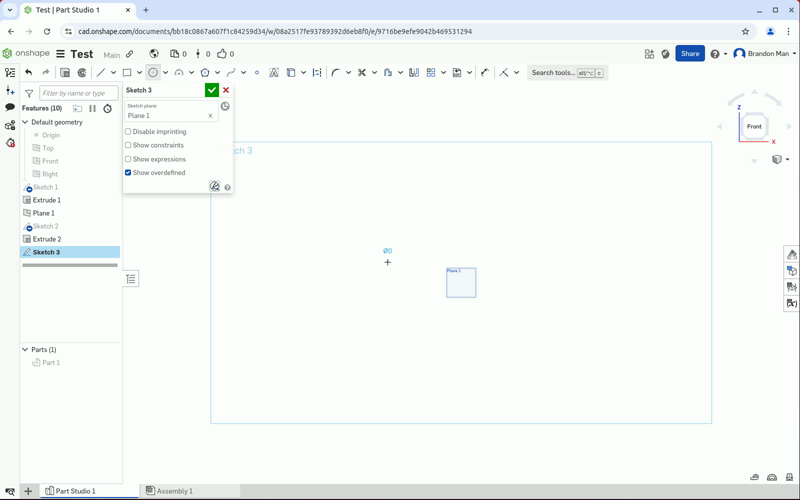
mouse_move(389, 261)
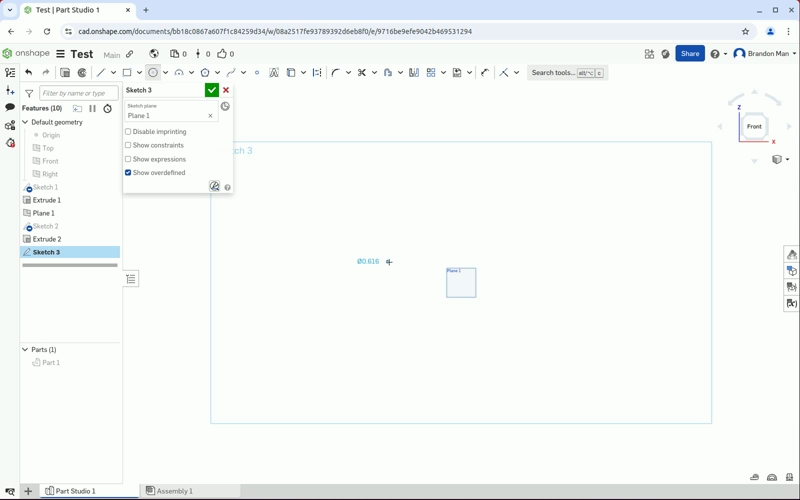
scroll(6)
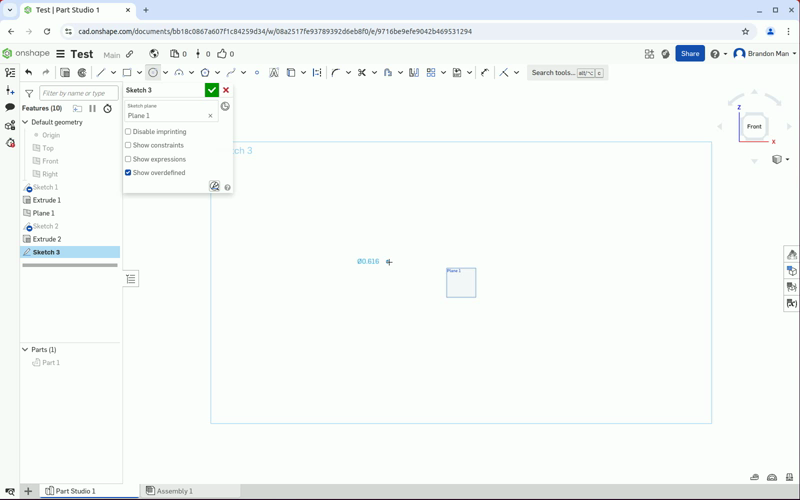
scroll(6)
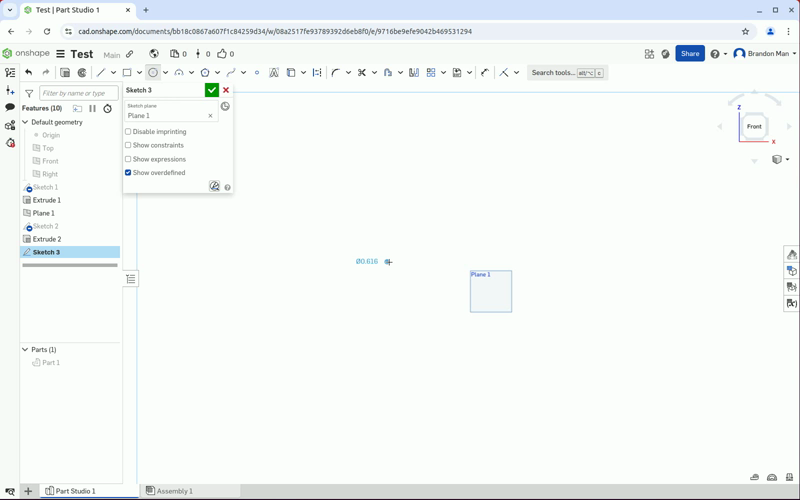
scroll(6)
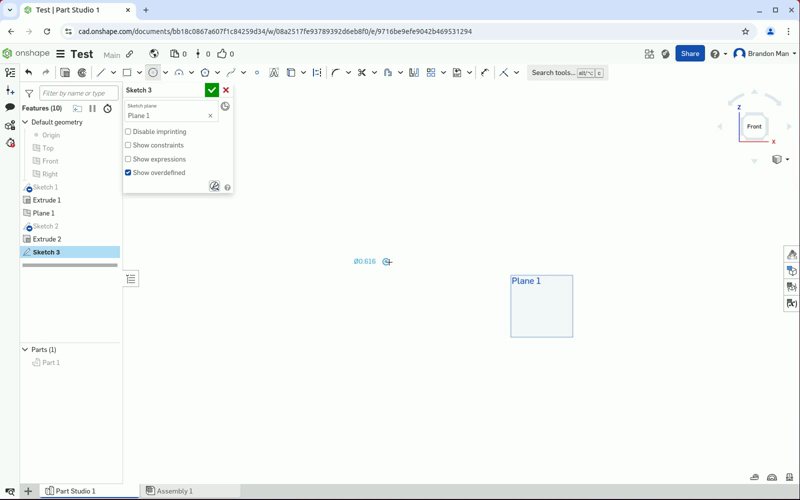
scroll(6)
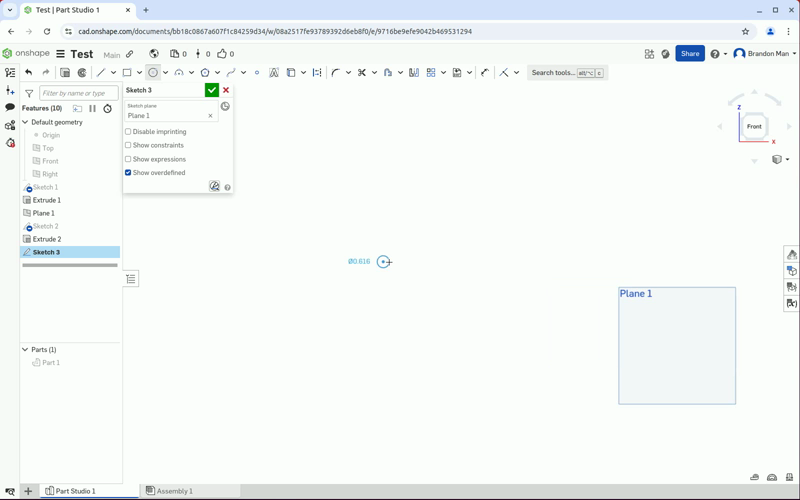
scroll(6)
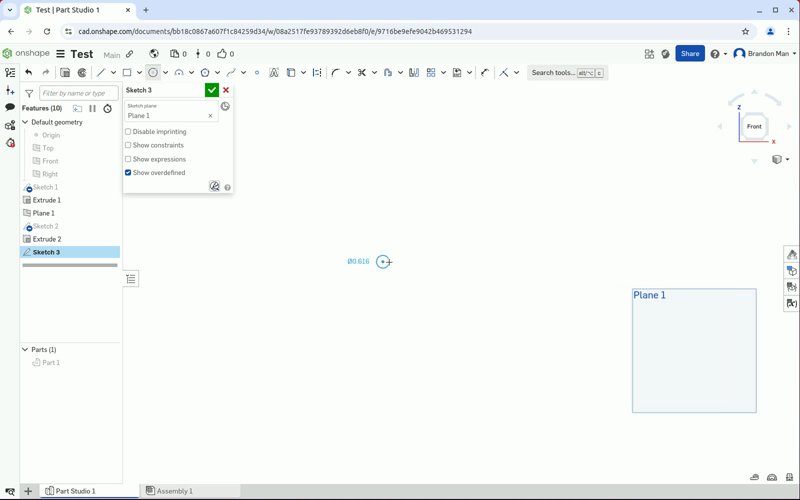
scroll(6)
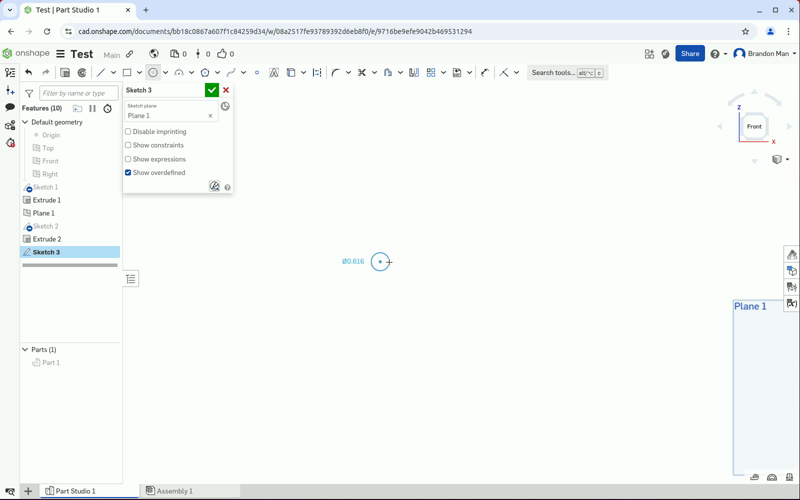
scroll(6)
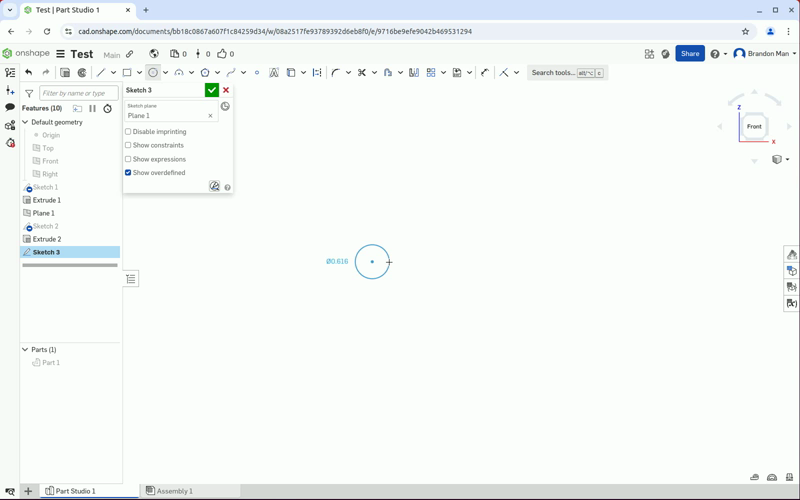
click(389, 261)
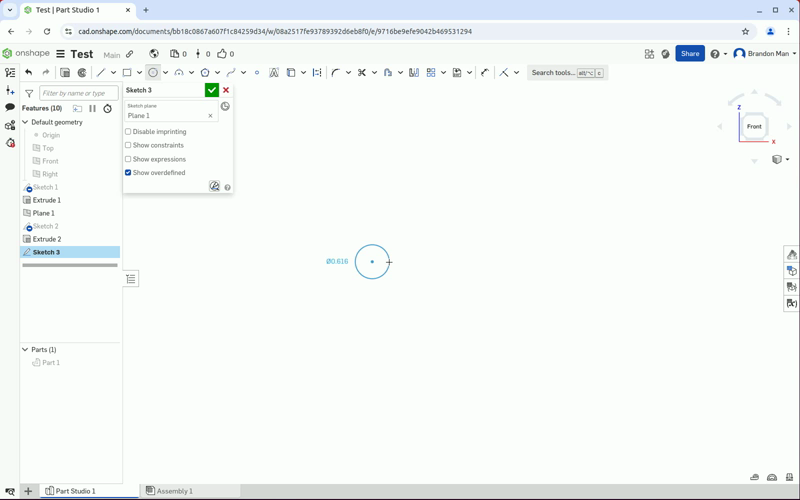
scroll(-6)
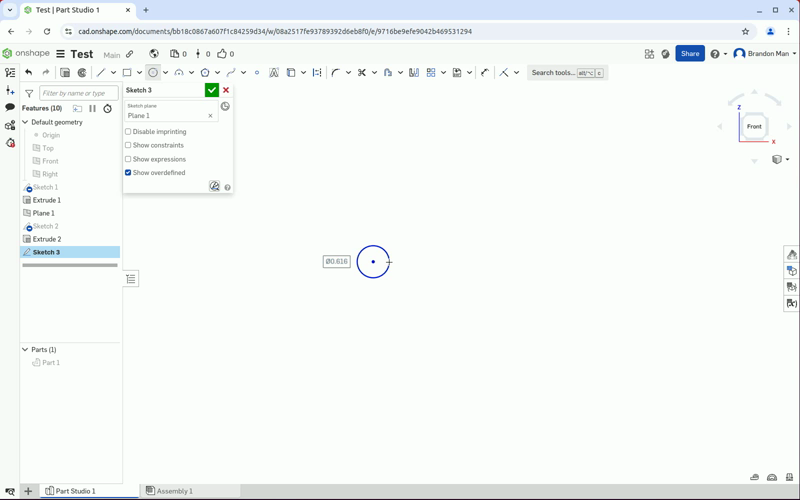
scroll(-6)
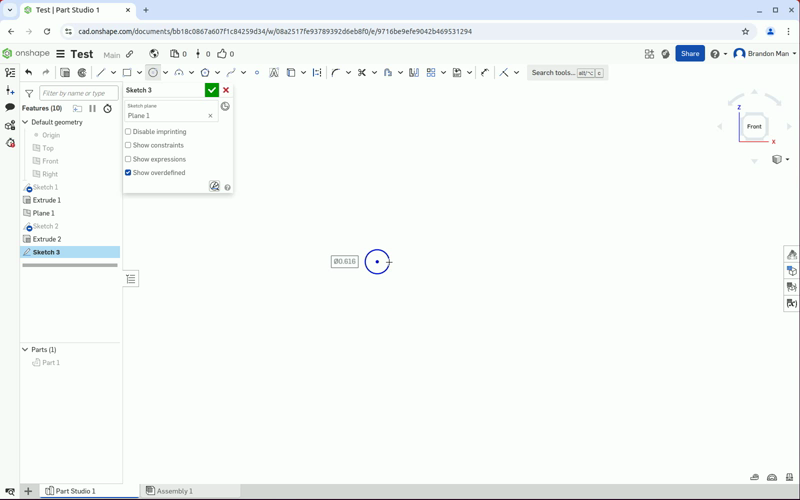
scroll(-6)
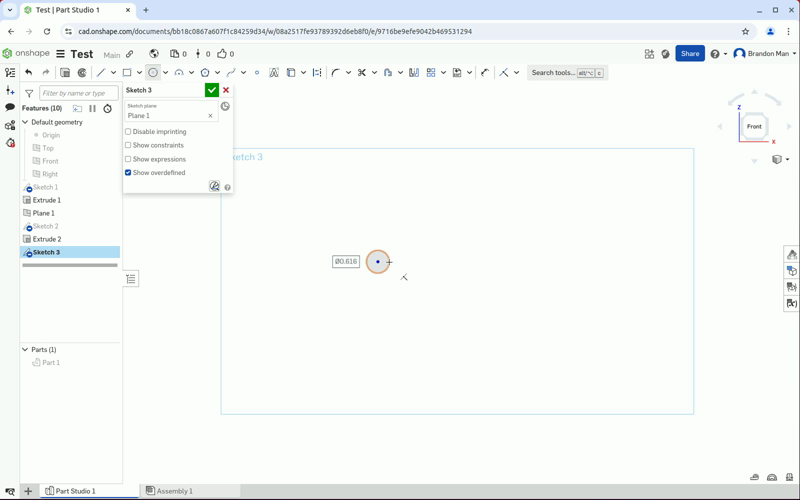
scroll(-6)
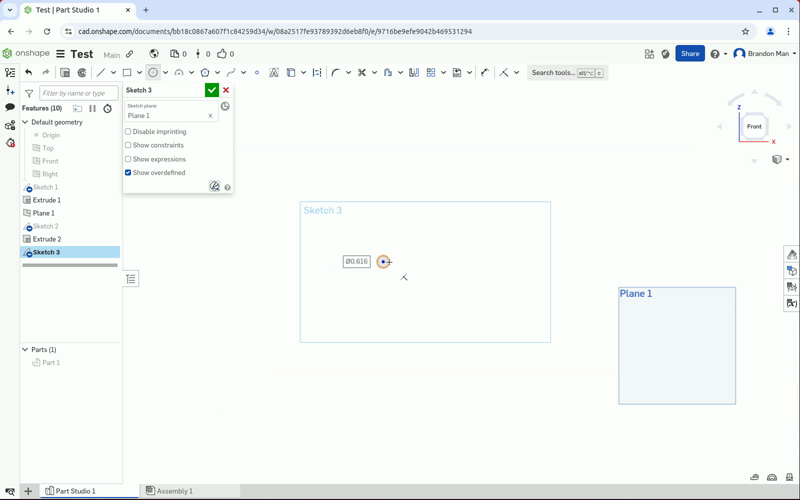
scroll(-6)
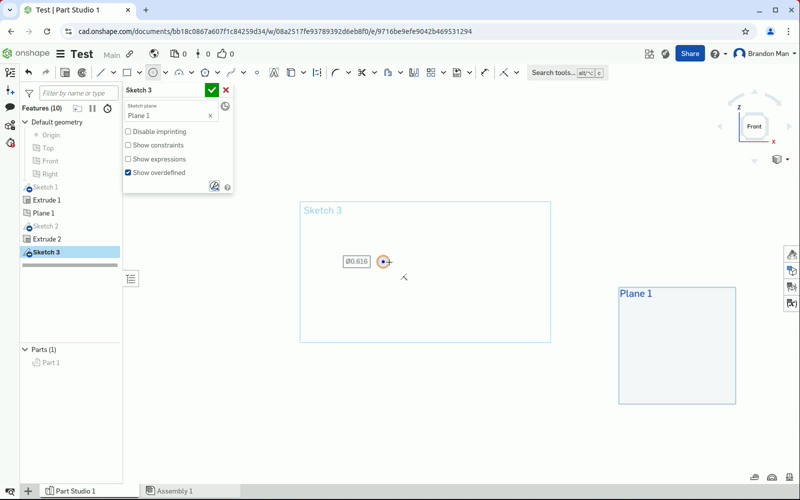
scroll(-6)
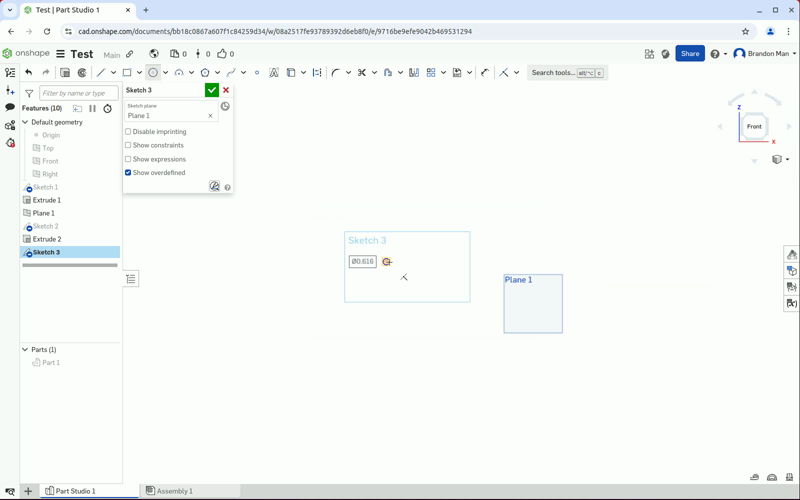
scroll(-6)
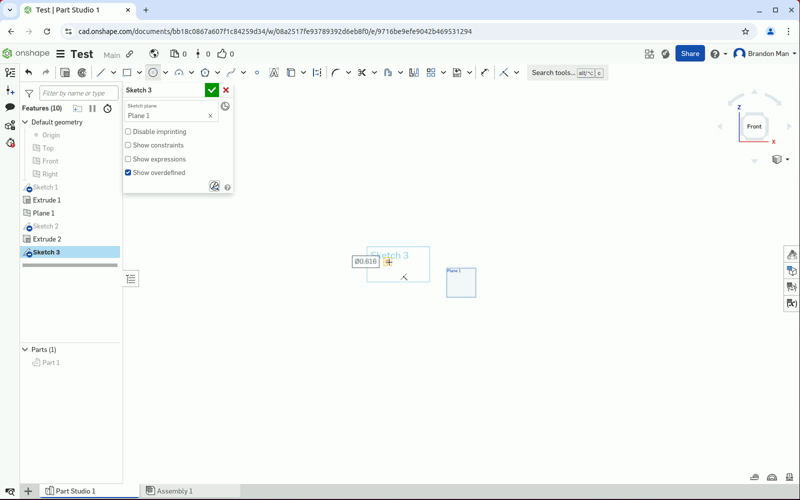
key(esc)
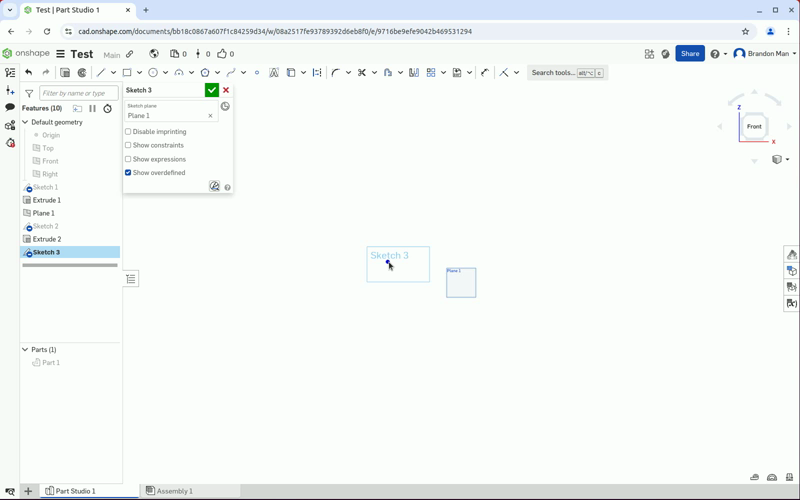
mouse_move(388, 262)
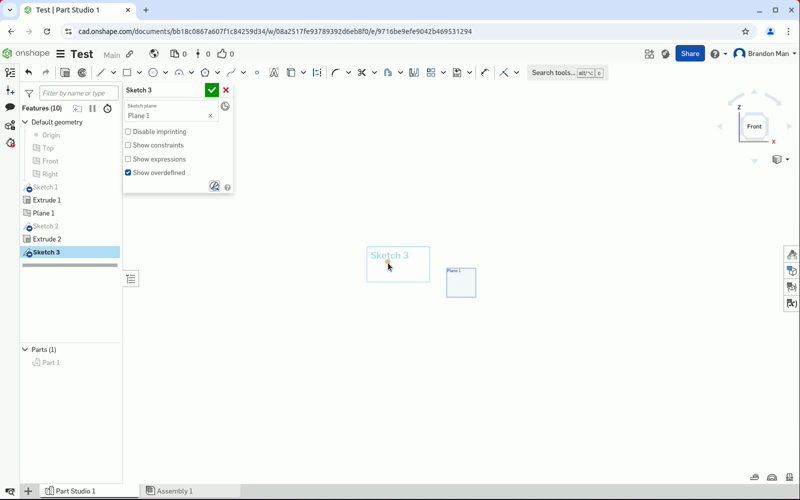
scroll(6)
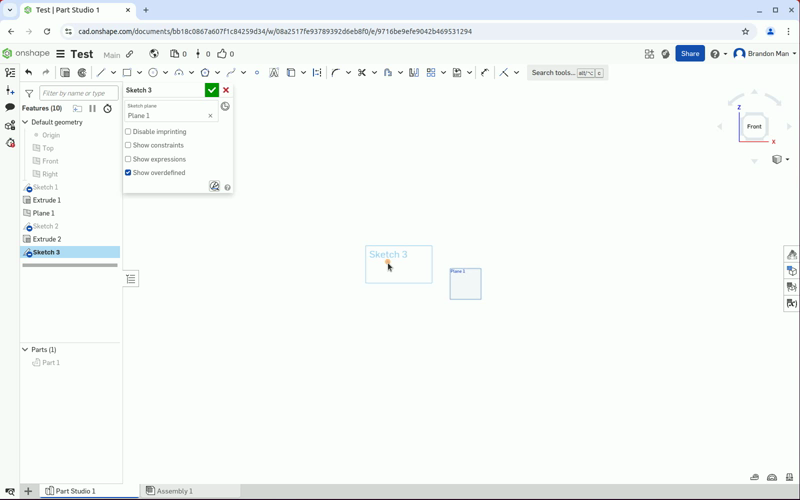
scroll(6)
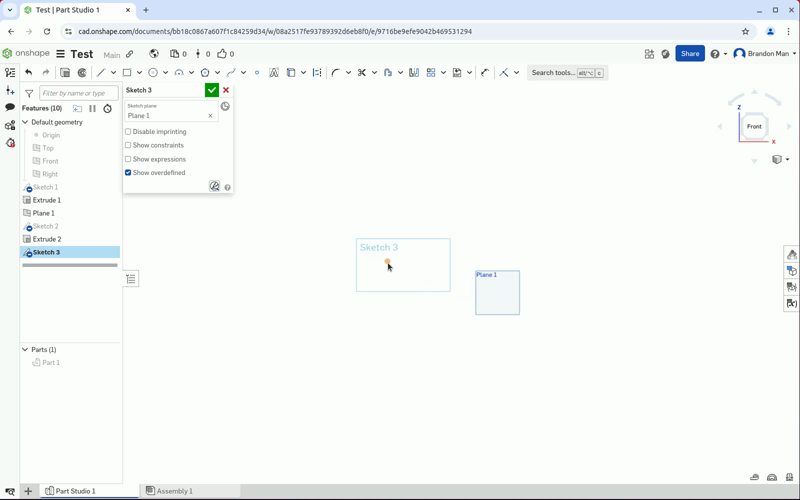
scroll(6)
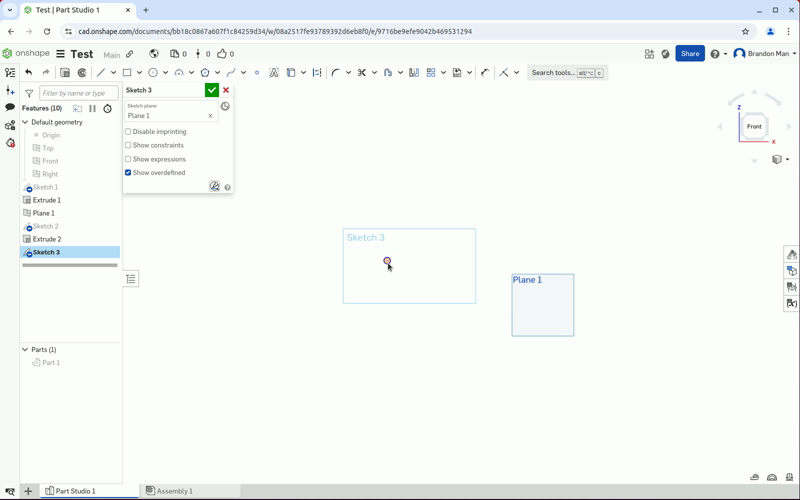
scroll(6)
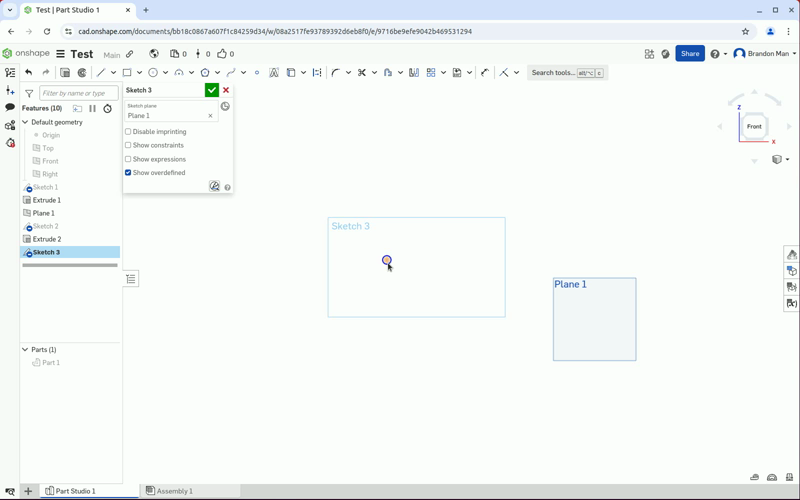
scroll(6)
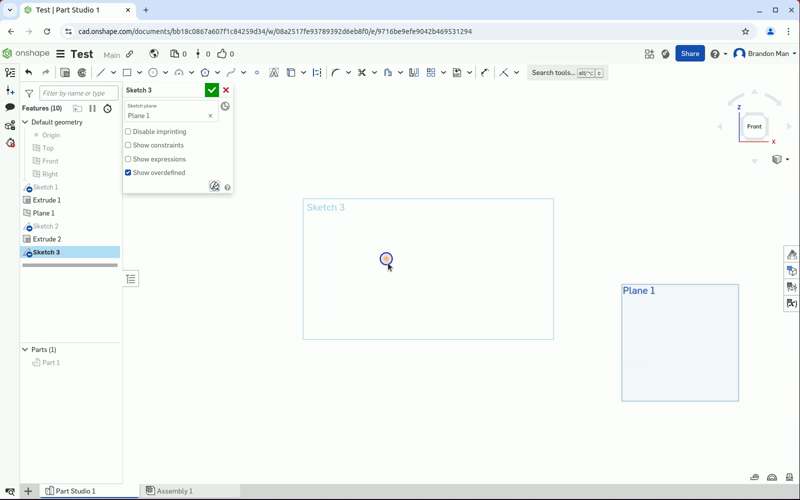
scroll(6)
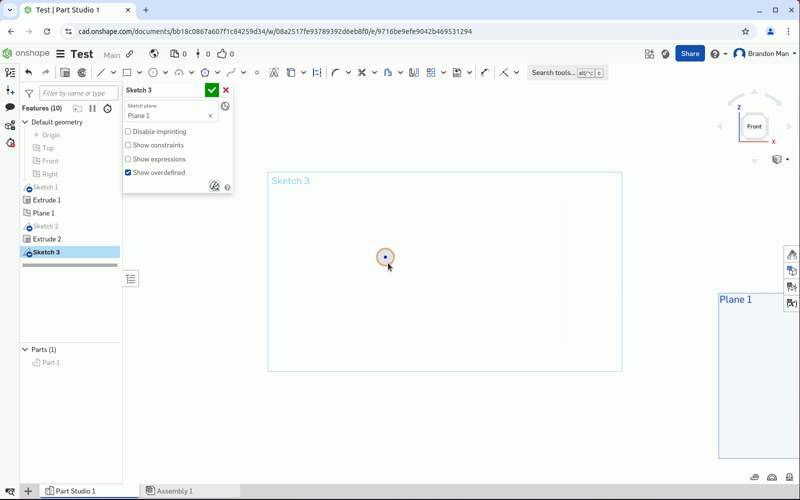
scroll(6)
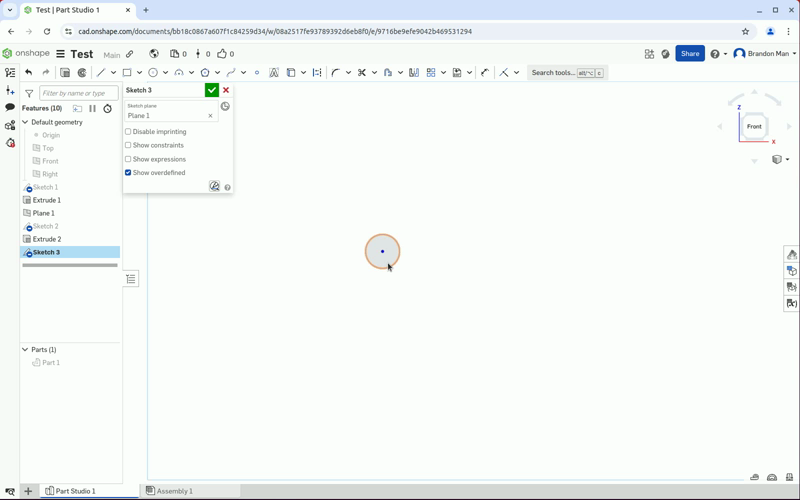
click(388, 262)
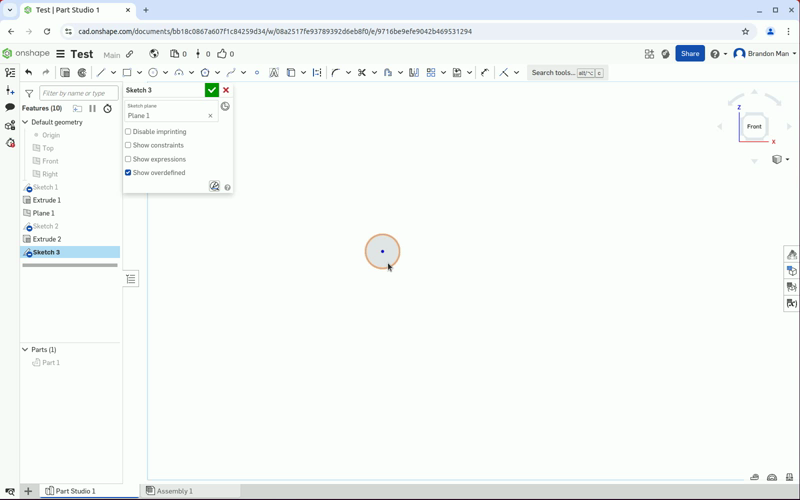
scroll(-6)
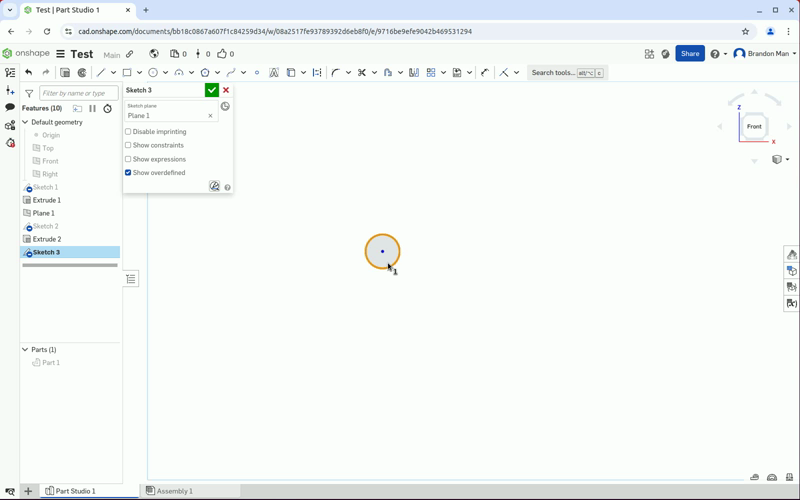
scroll(-6)
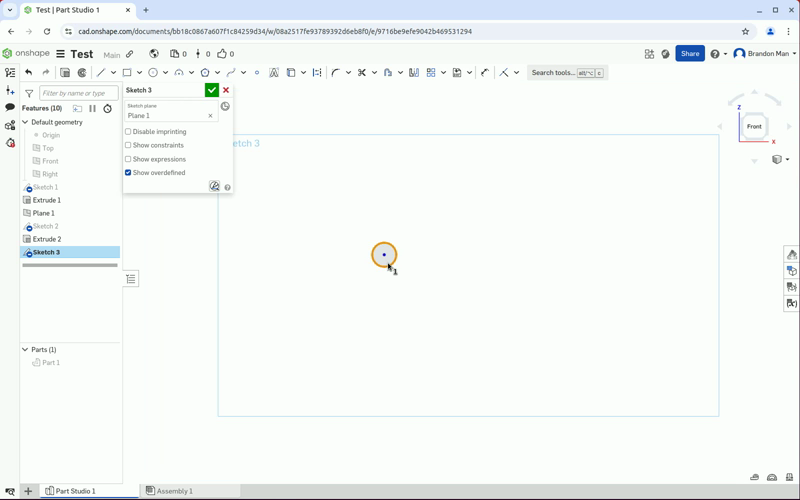
scroll(-6)
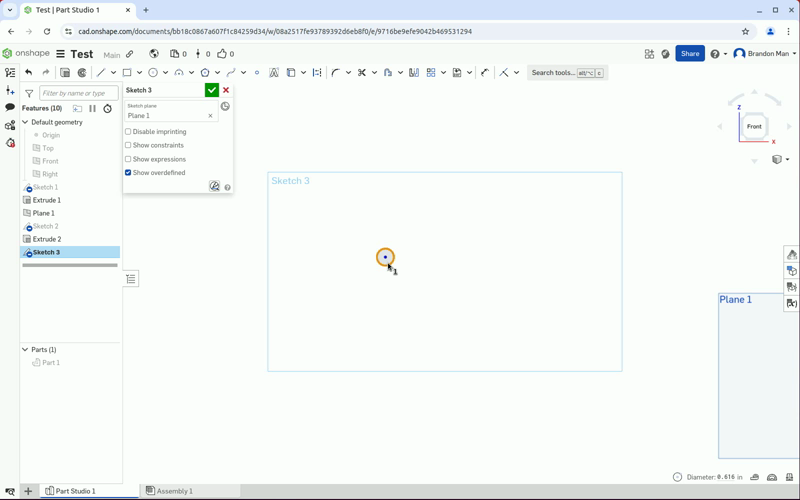
scroll(-6)
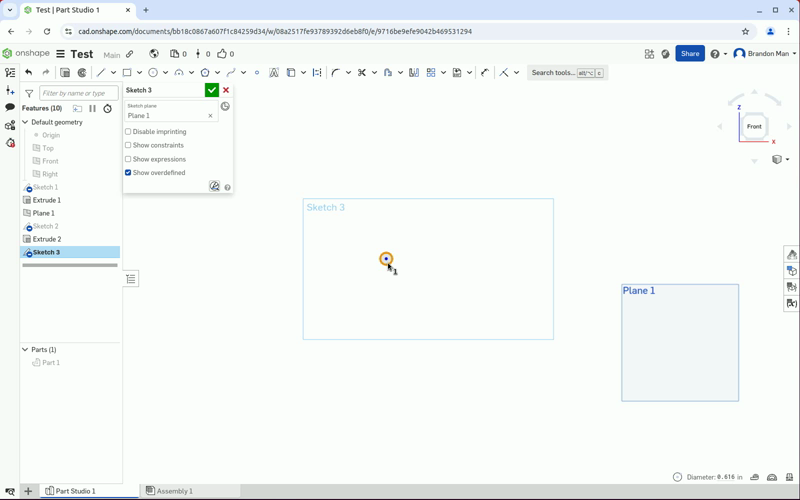
scroll(-6)
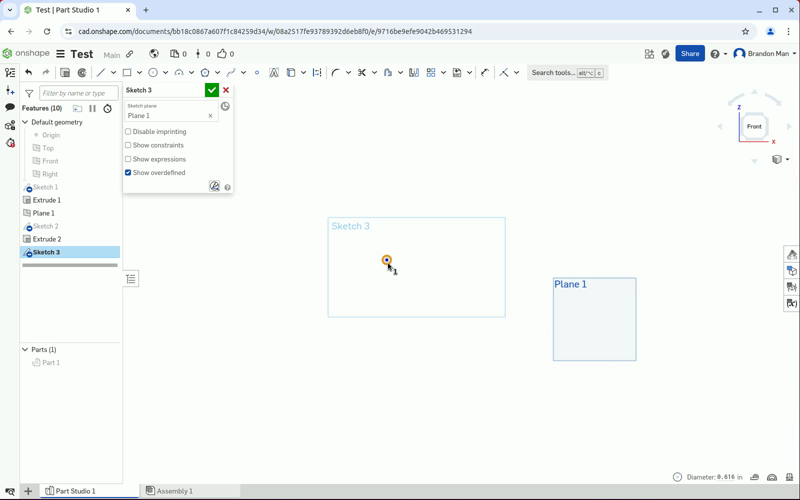
scroll(-6)
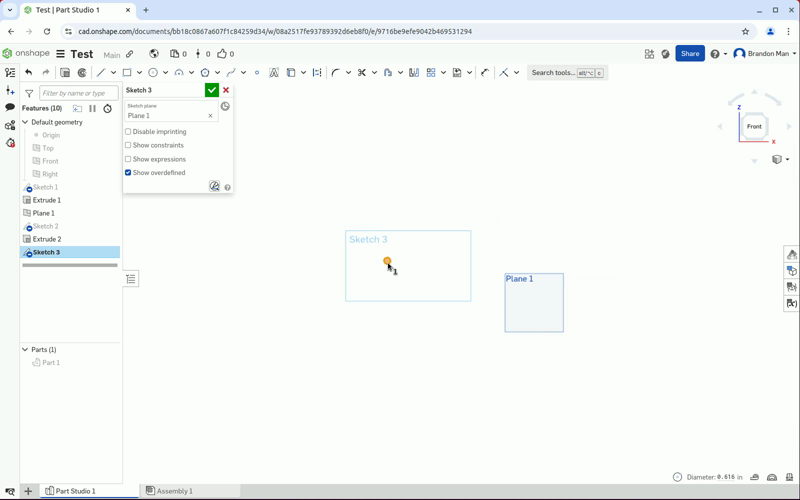
scroll(-6)
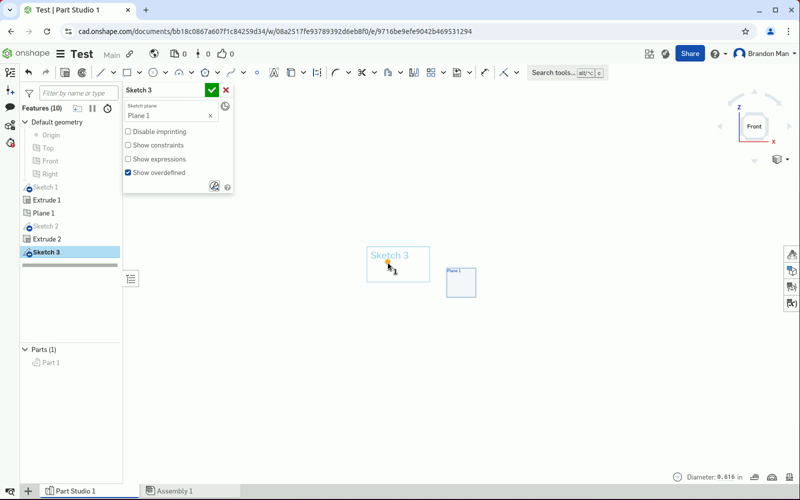
mouse_move(73, 352)
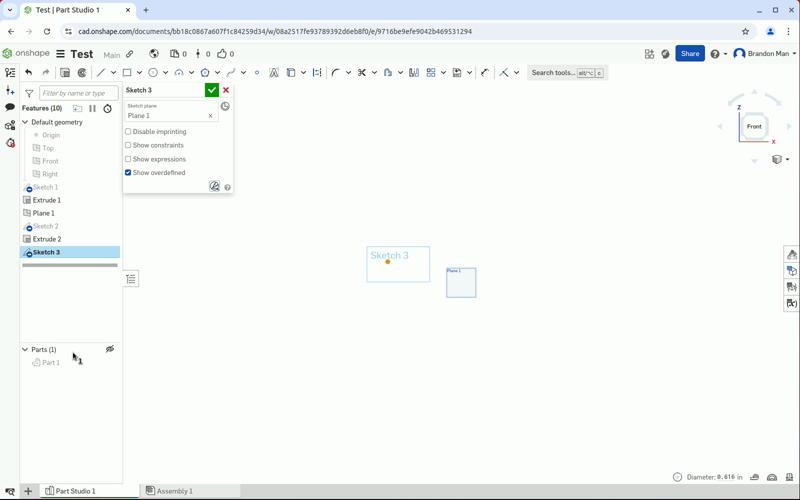
key(shift+y)
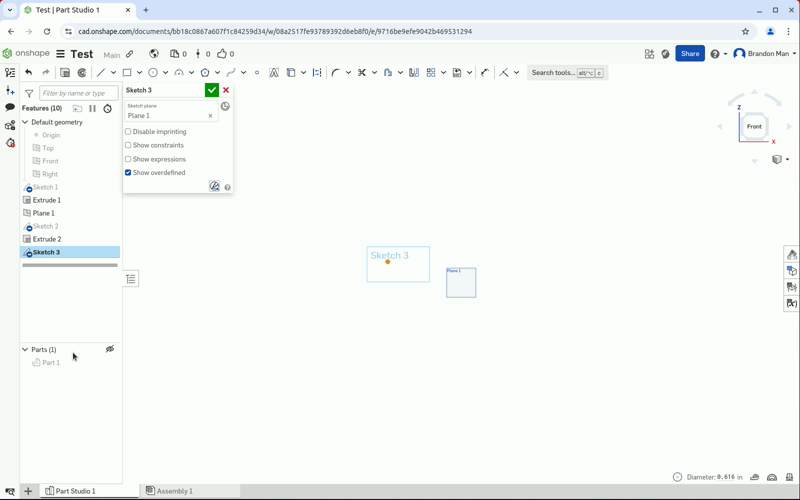
key(shift+e)
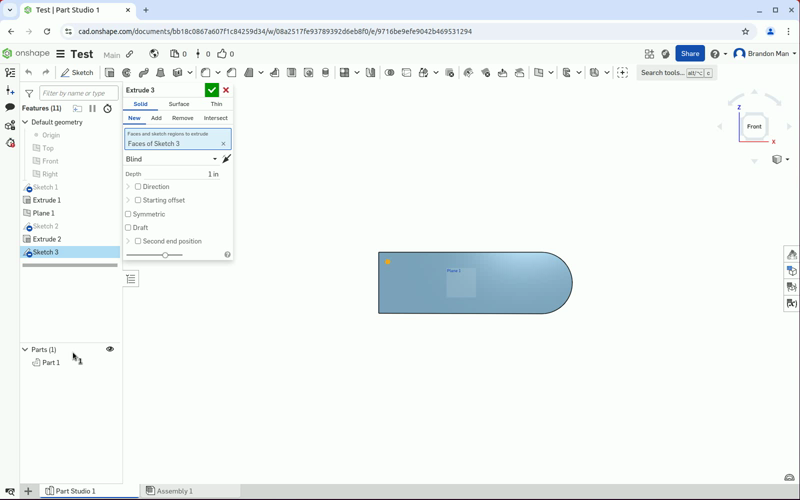
mouse_move(143, 106)
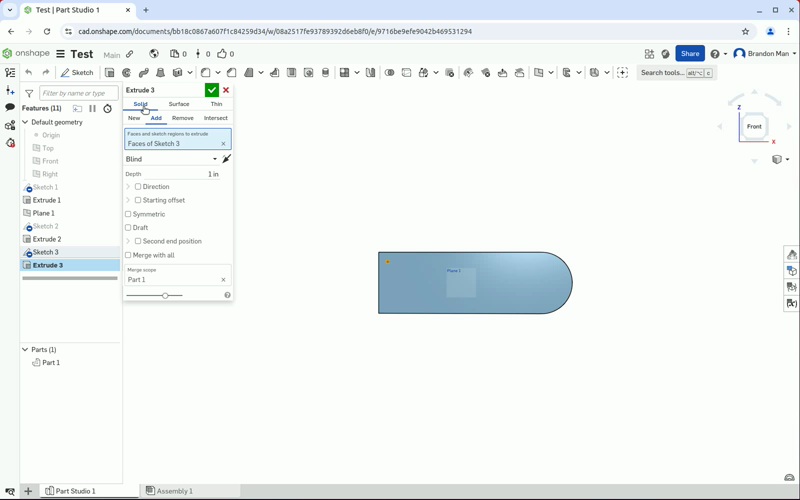
click(143, 106)
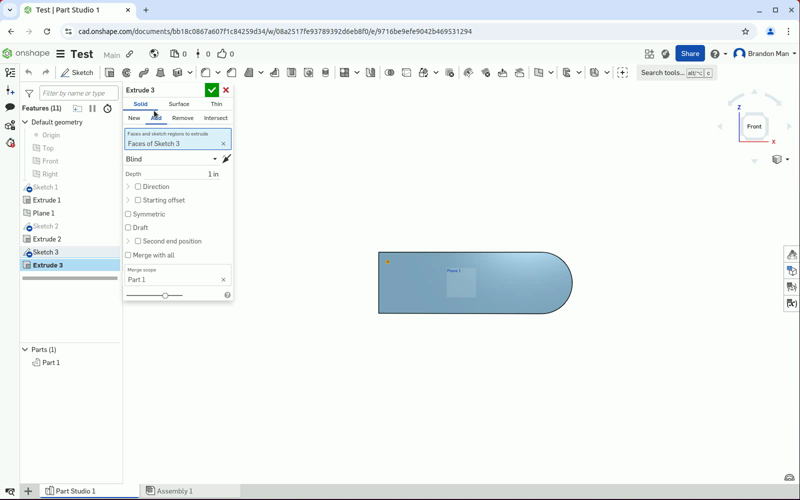
mouse_move(186, 120)
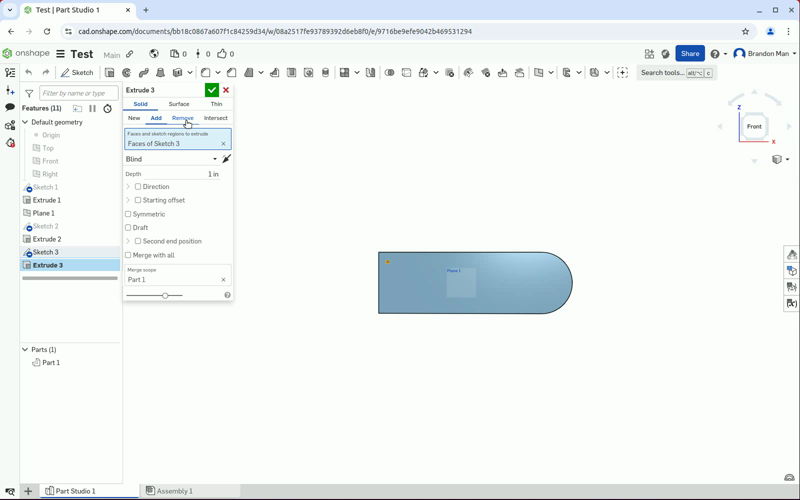
click(186, 120)
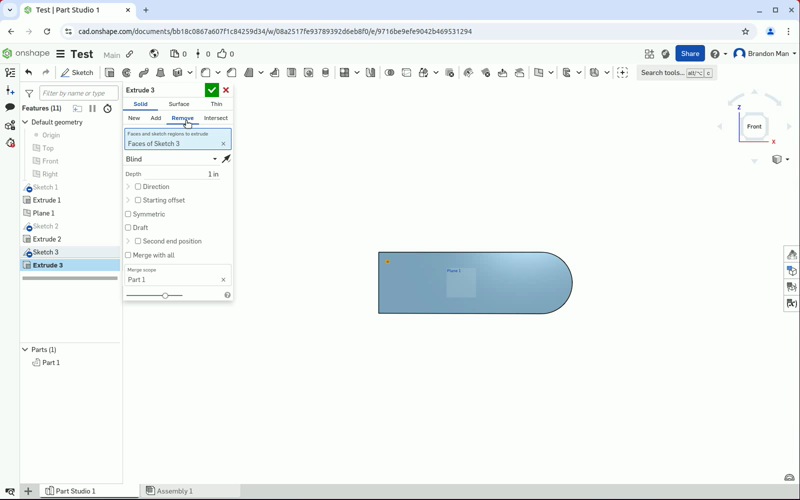
key(tab, 4)
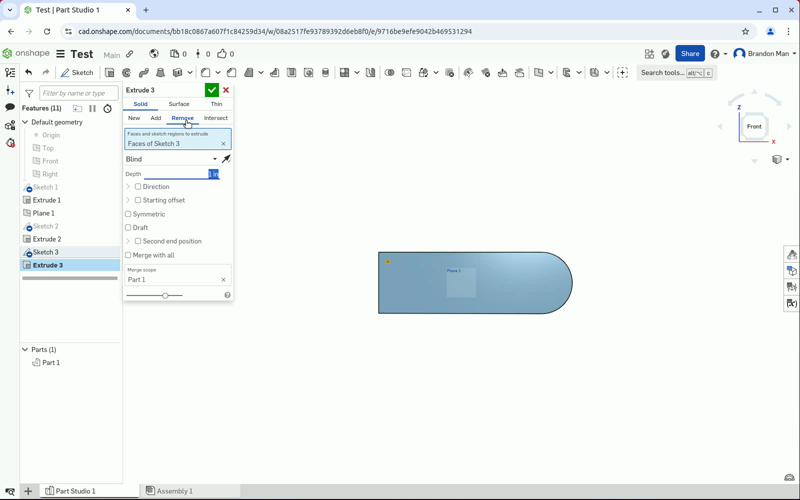
text(1.444)
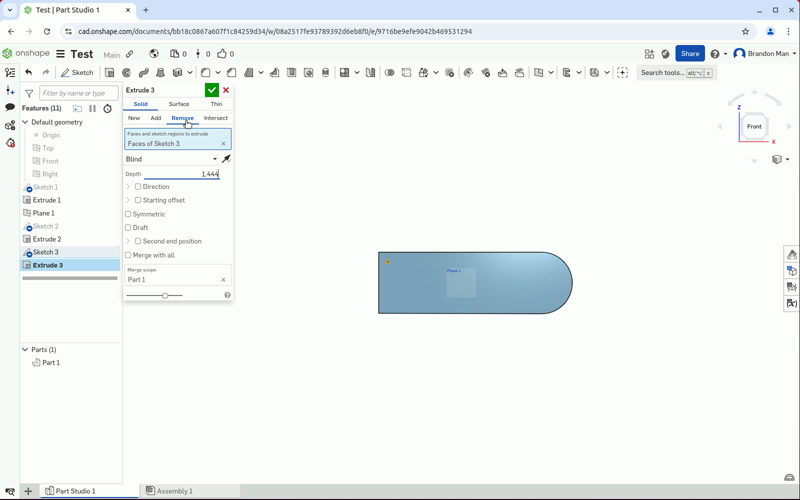
key(tab, 6)
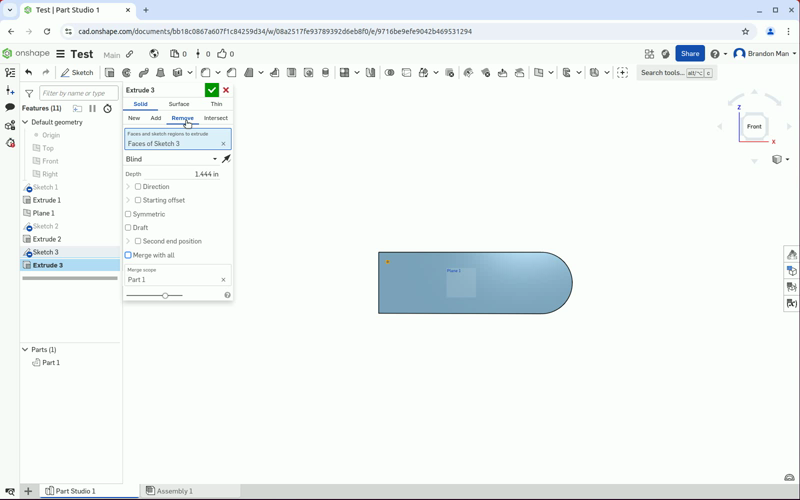
key(space)
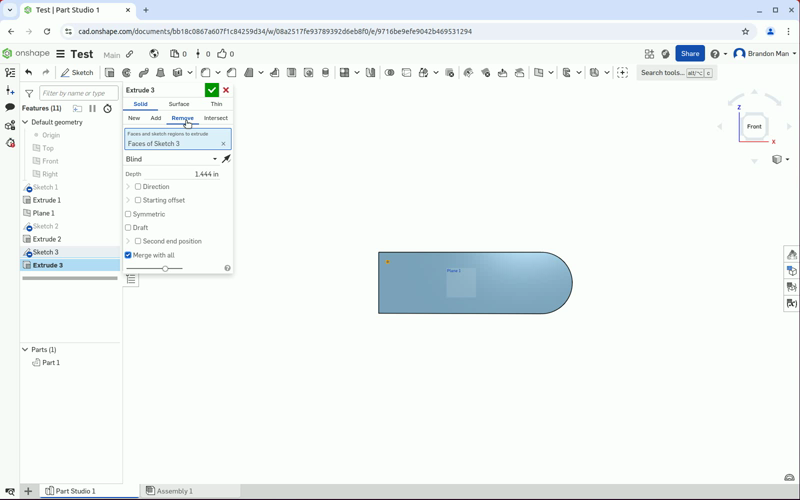
key(enter)
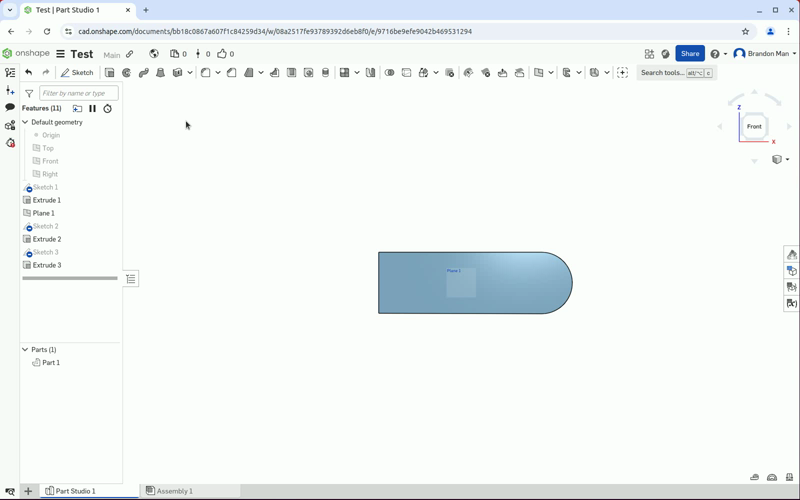
key(shift+h)
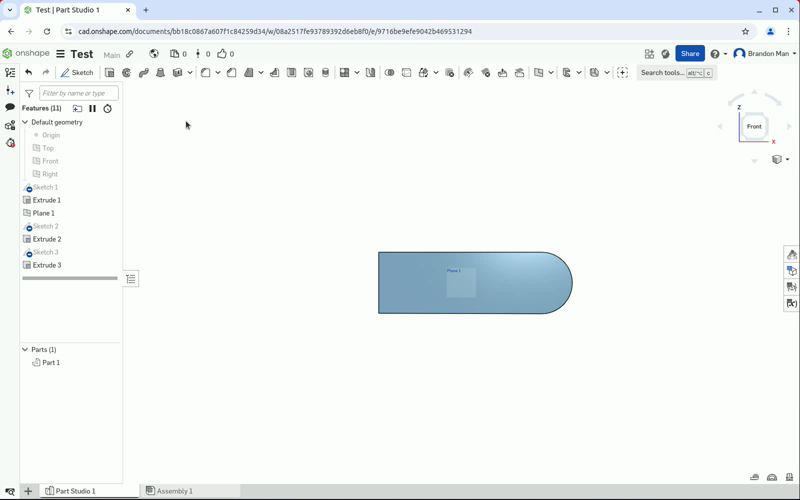
key(shift+h)
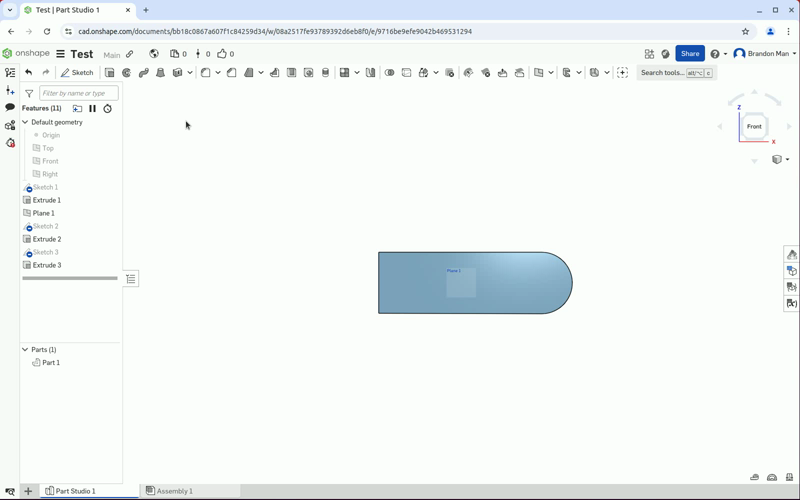
mouse_move(73, 189)
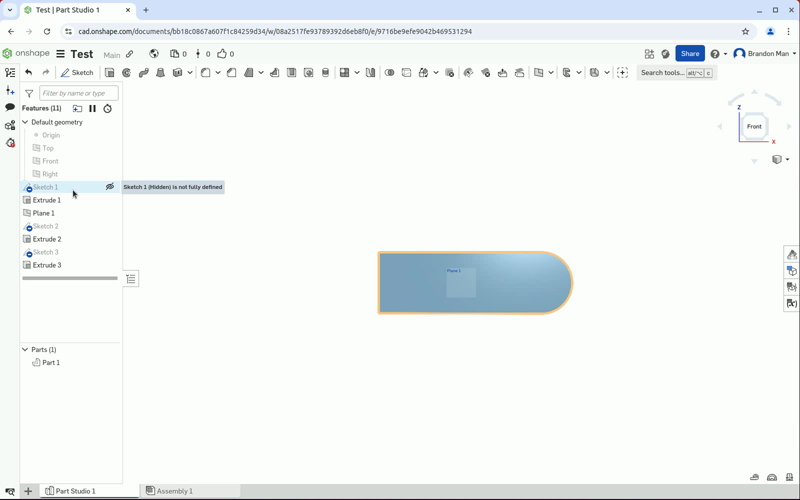
click(73, 189)
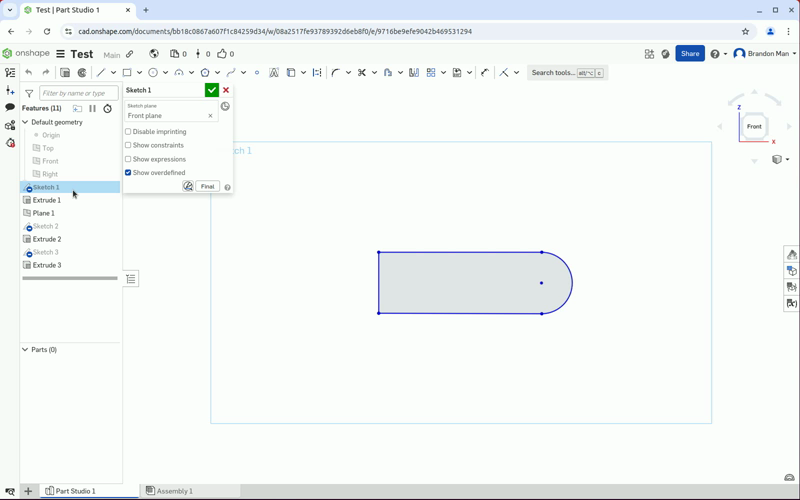
mouse_move(229, 92)
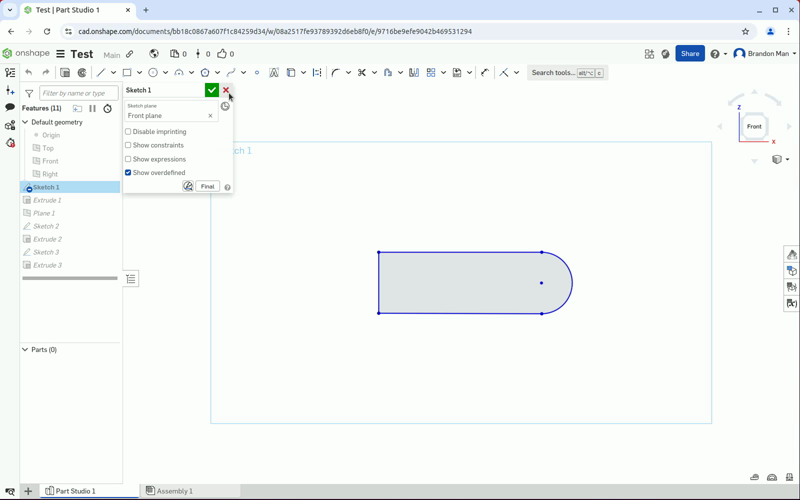
click(229, 92)
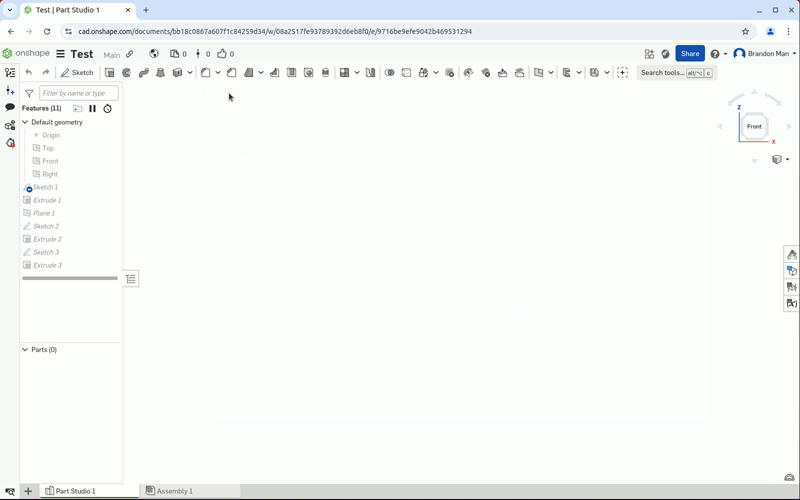
key(shift+s)
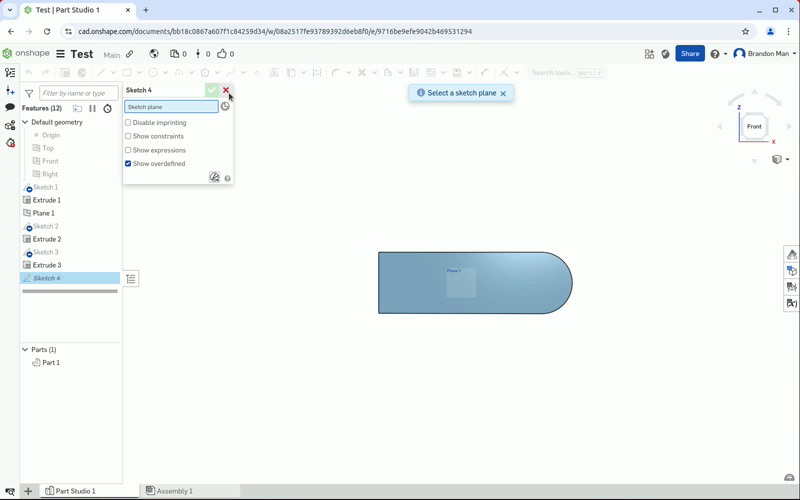
mouse_move(73, 215)
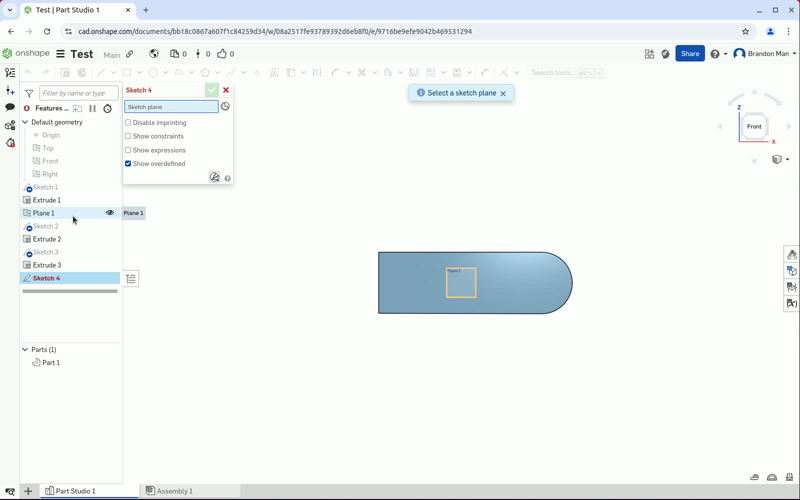
click(73, 215)
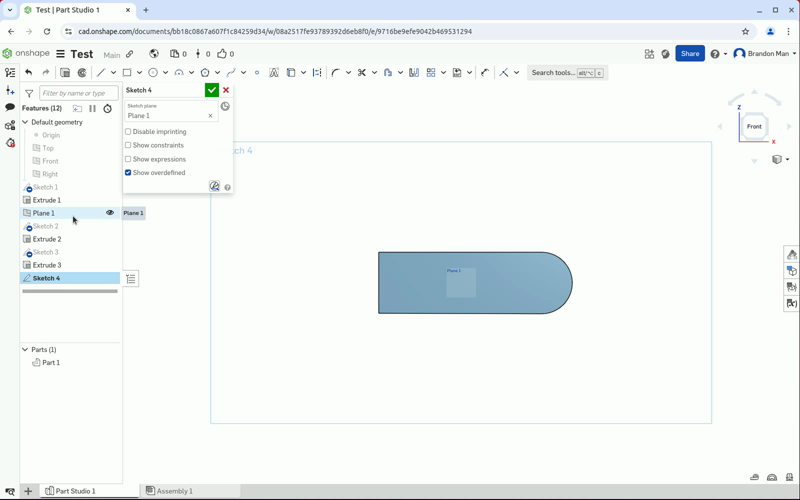
mouse_move(73, 352)
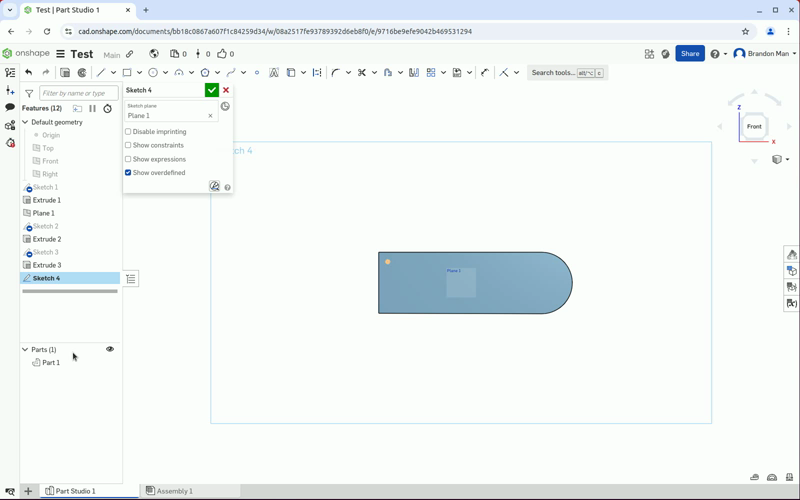
key(y)
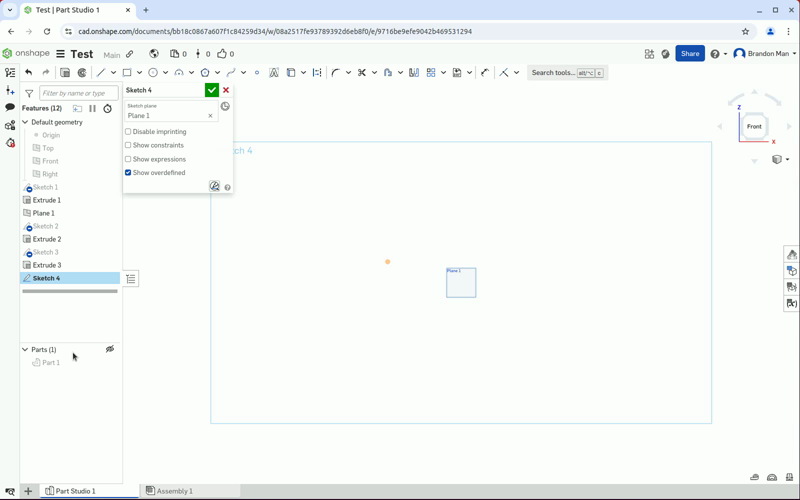
key(c)
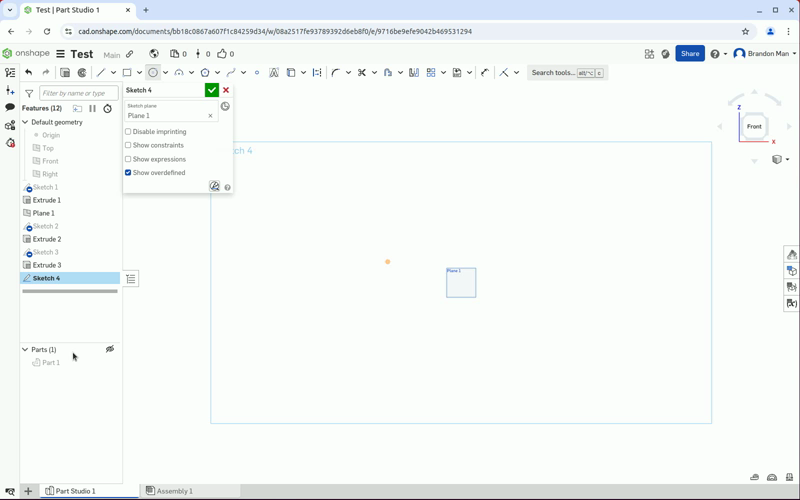
key_down(shift)
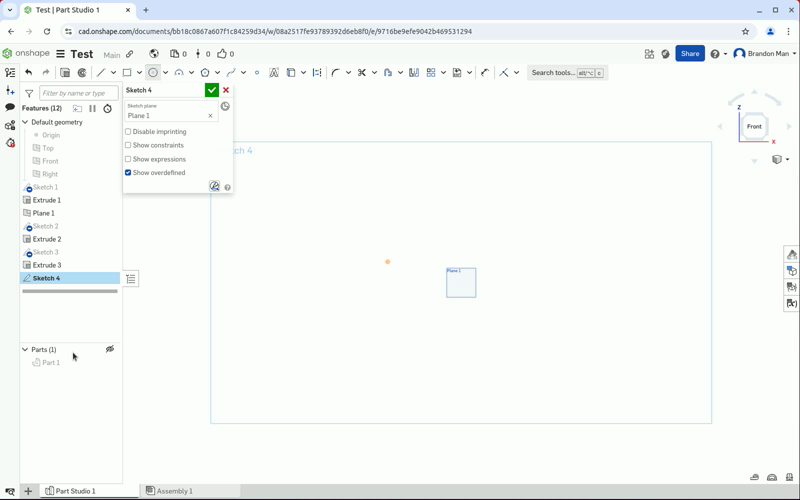
mouse_move(433, 254)
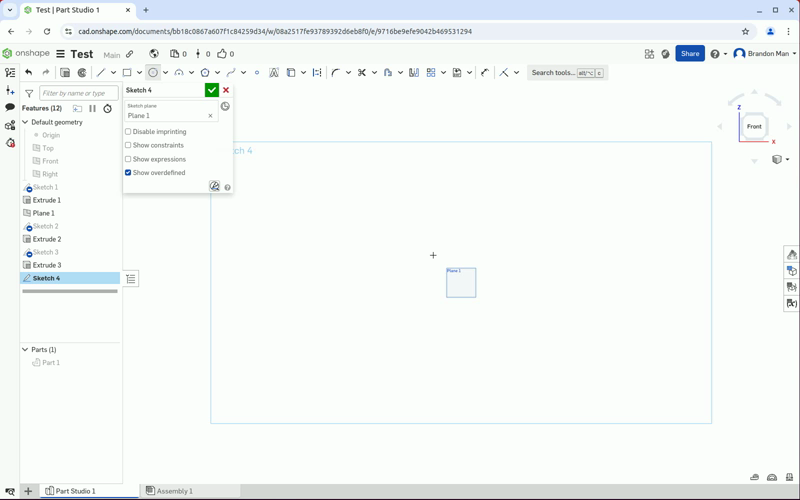
click(433, 254)
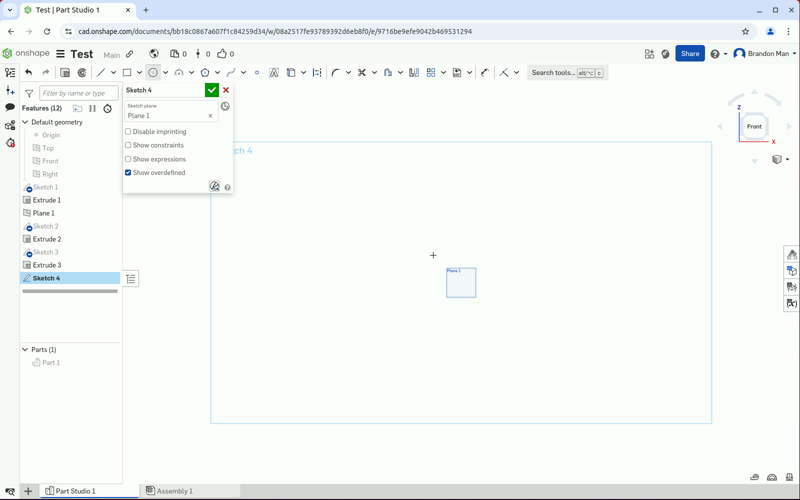
key_up(shift)
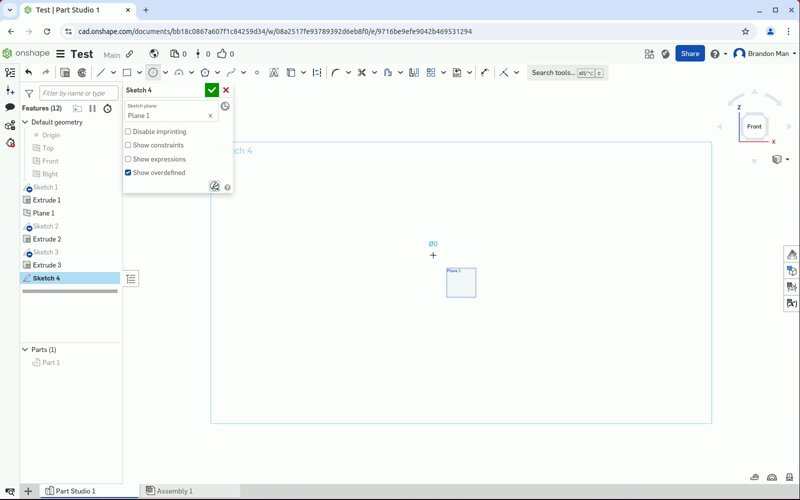
mouse_move(434, 254)
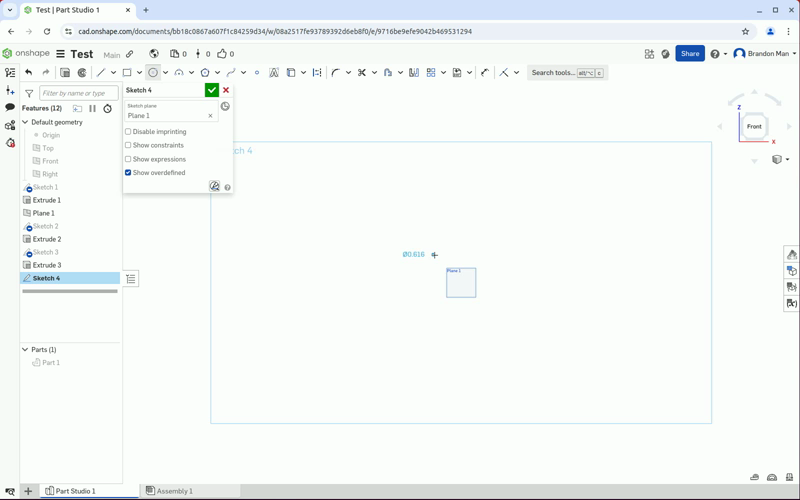
scroll(6)
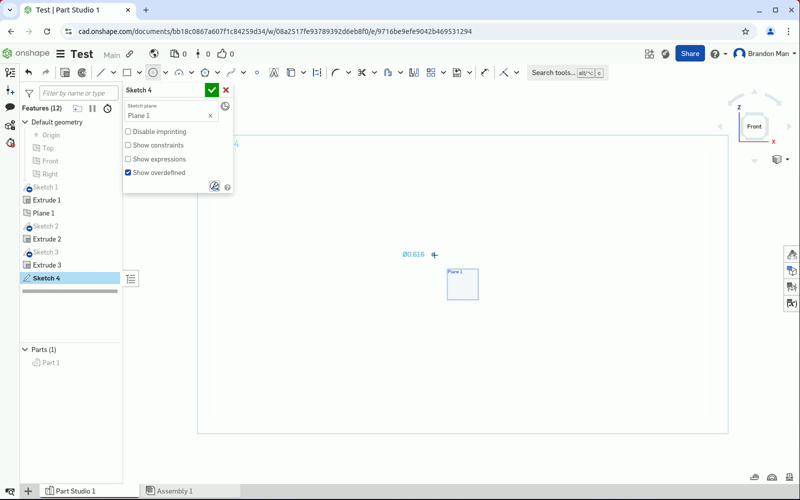
scroll(6)
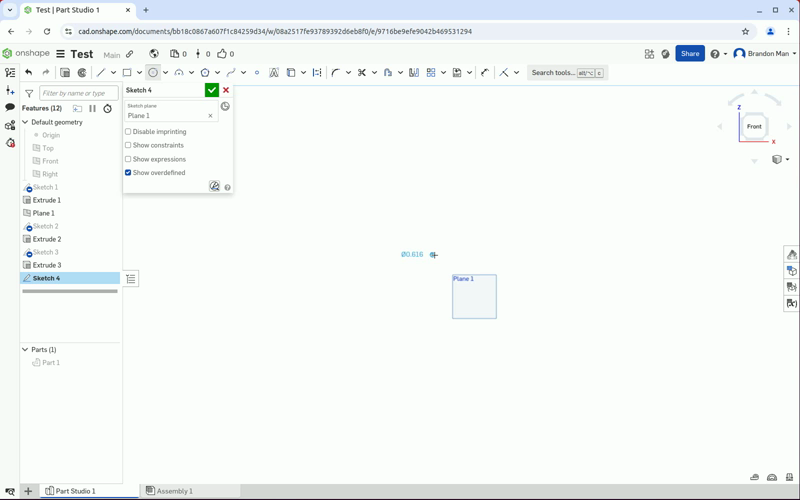
scroll(6)
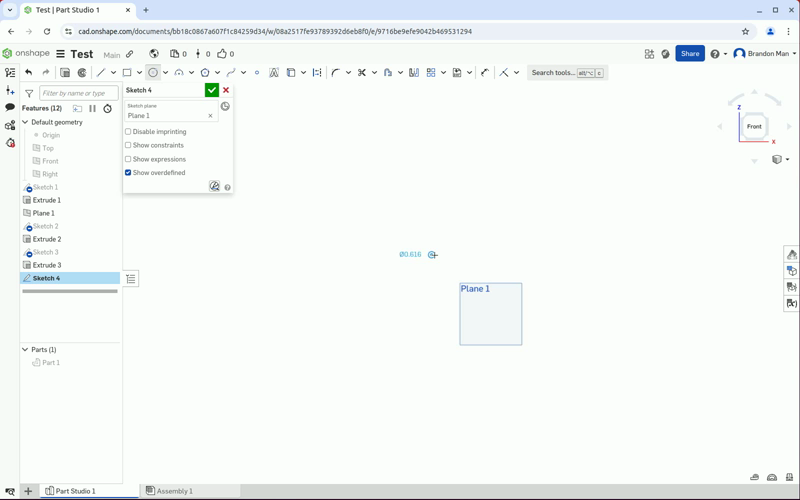
scroll(6)
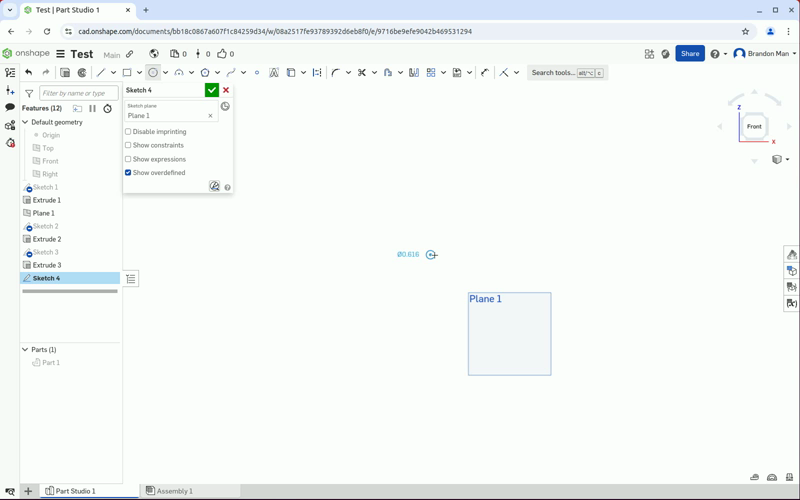
scroll(6)
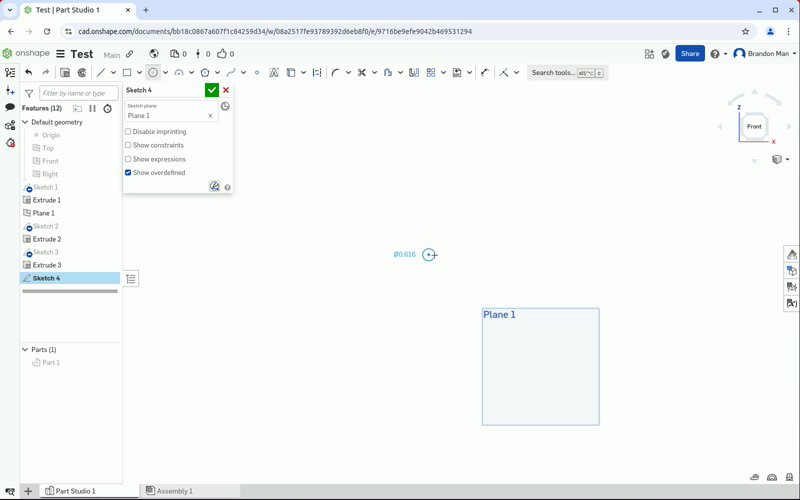
scroll(6)
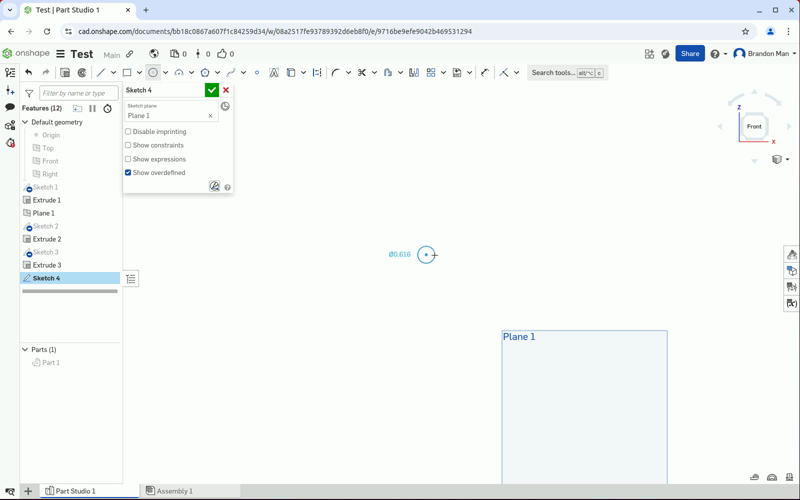
scroll(6)
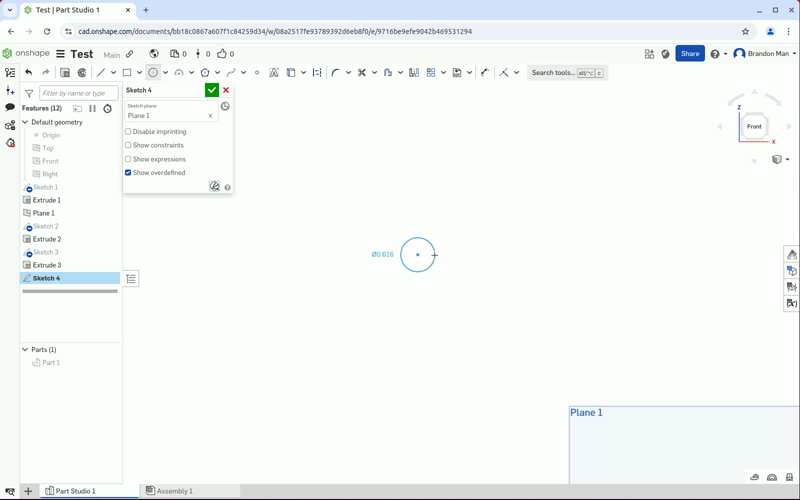
click(434, 254)
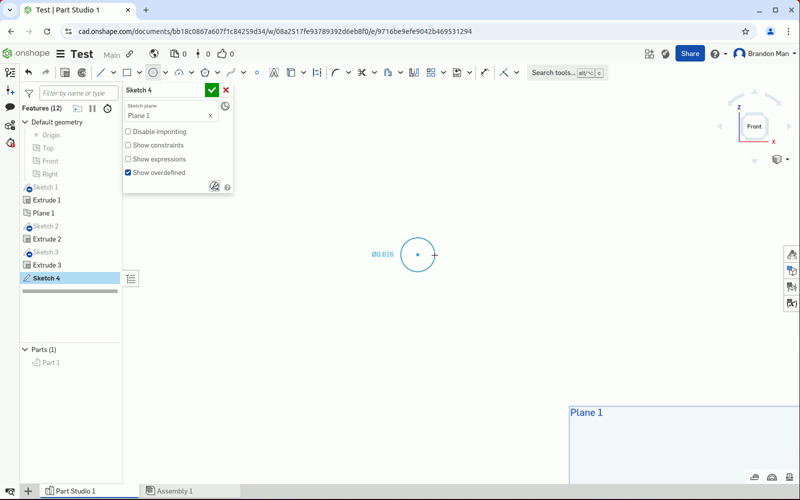
scroll(-6)
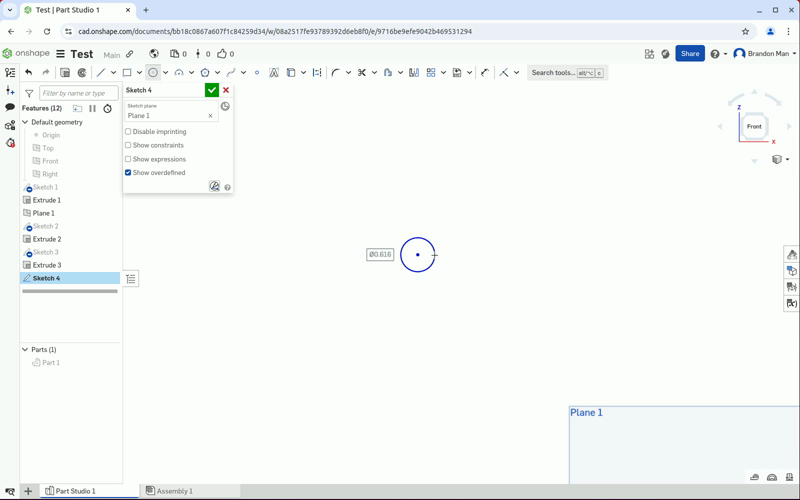
scroll(-6)
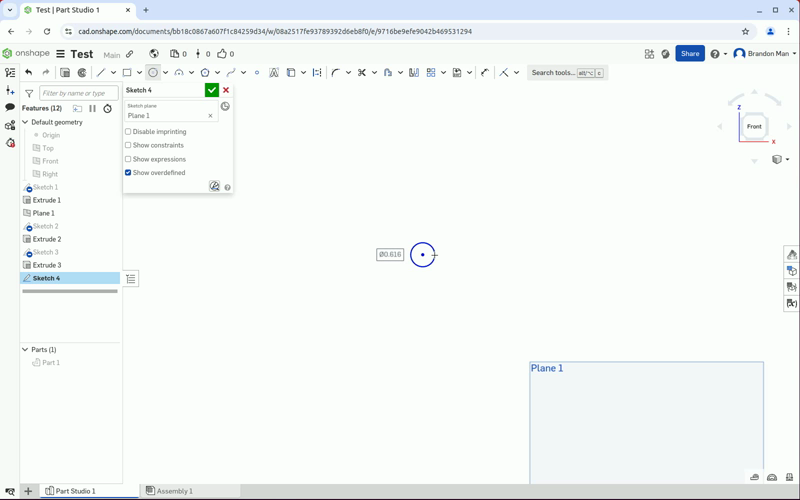
scroll(-6)
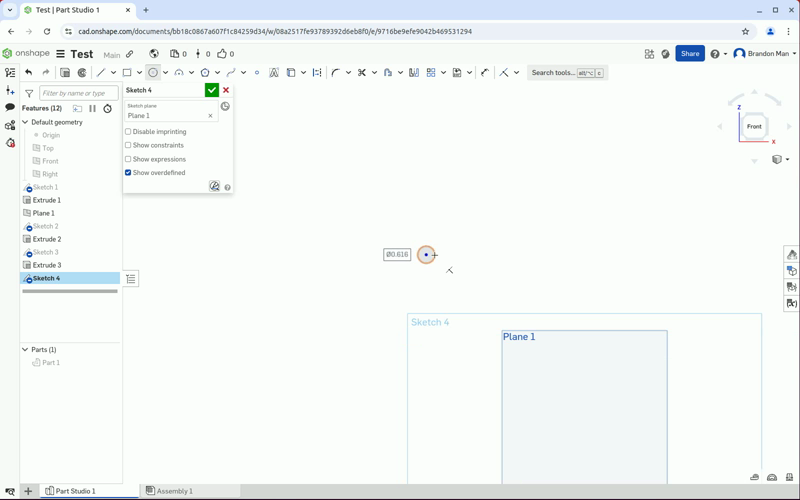
scroll(-6)
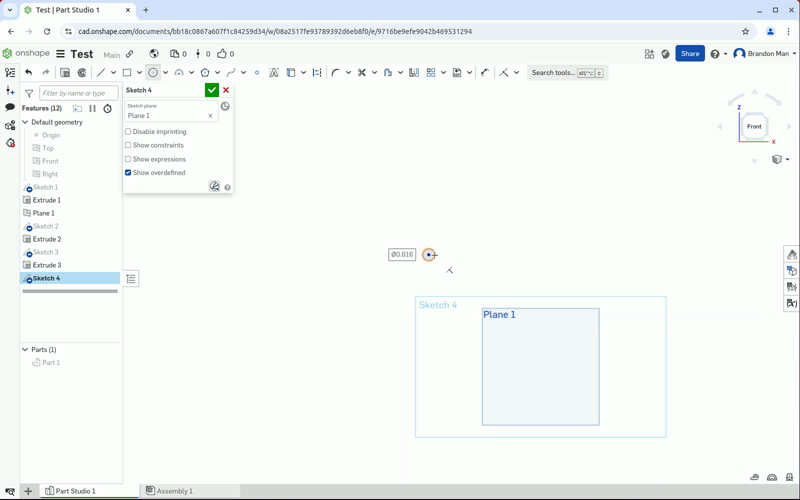
scroll(-6)
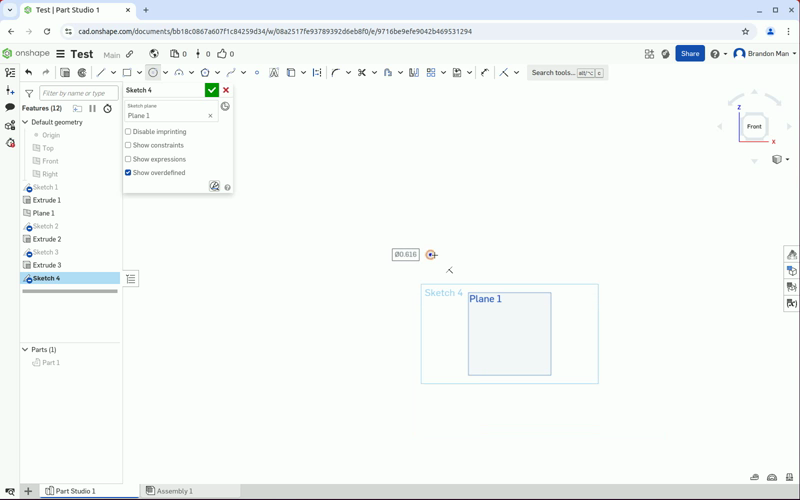
scroll(-6)
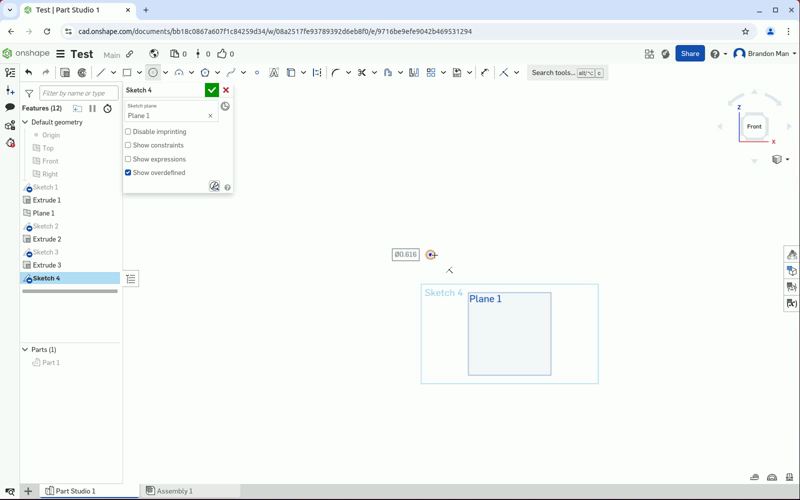
scroll(-6)
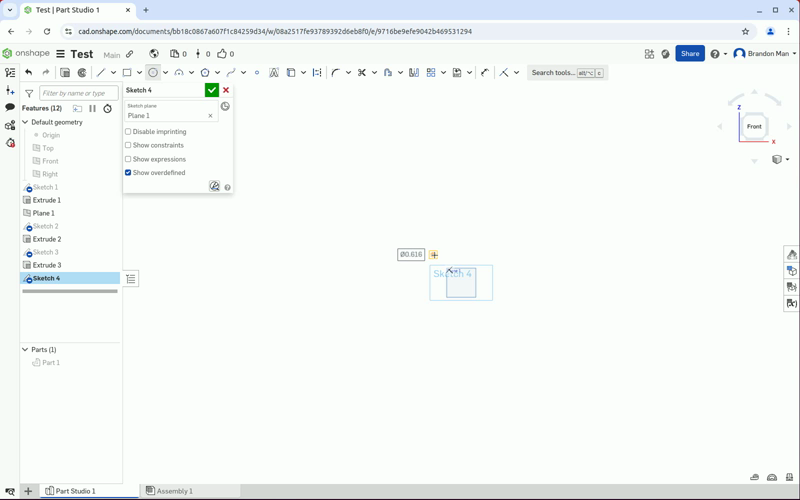
key(esc)
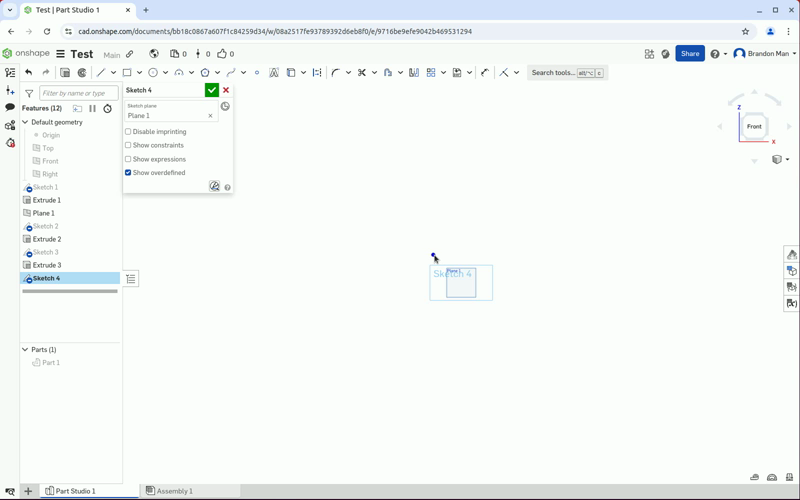
mouse_move(434, 255)
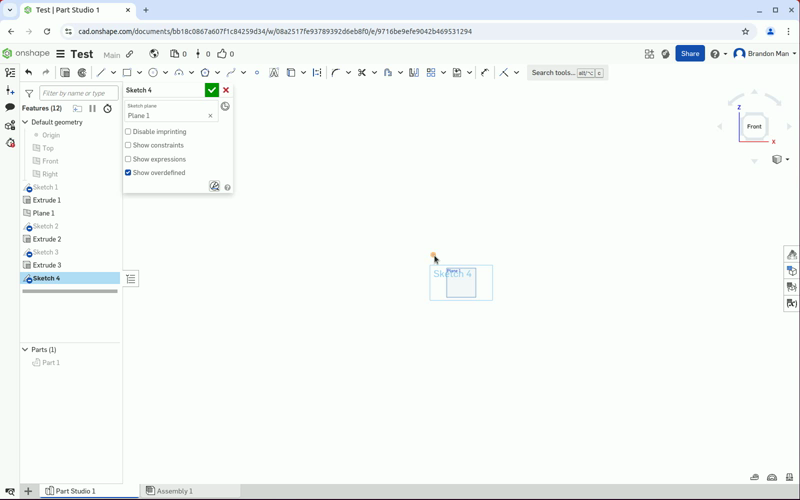
scroll(6)
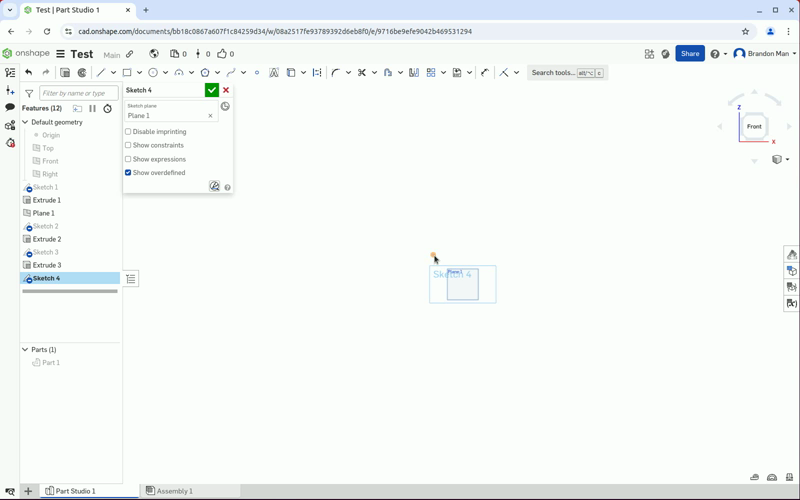
scroll(6)
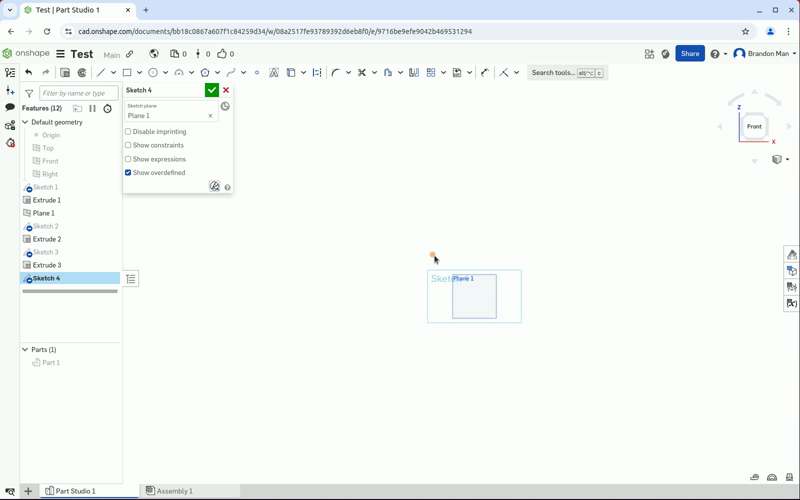
scroll(6)
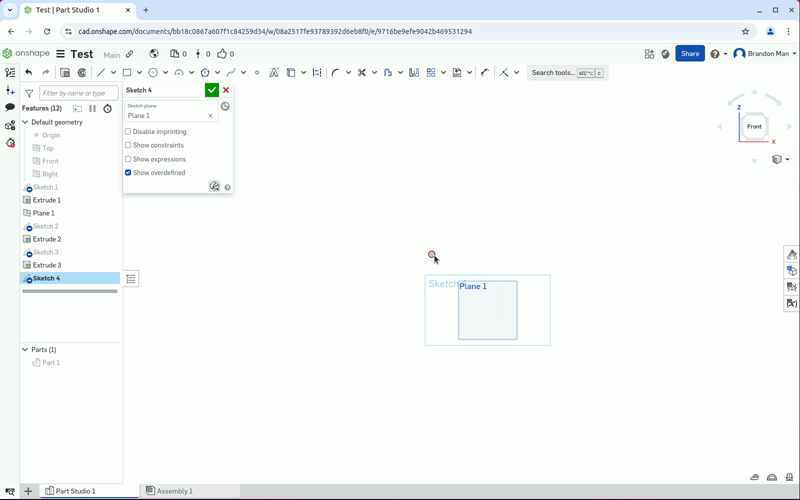
scroll(6)
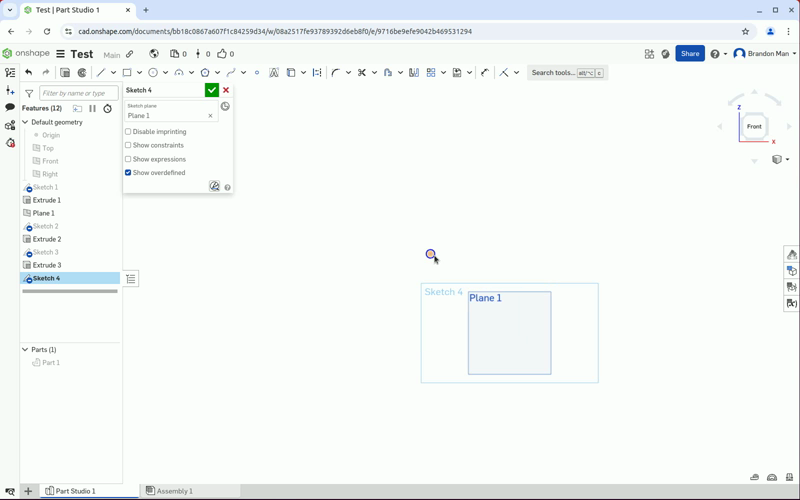
scroll(6)
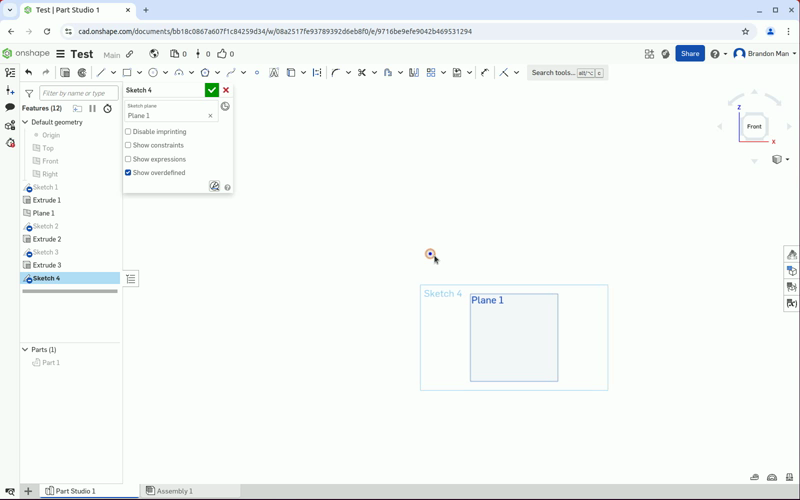
scroll(6)
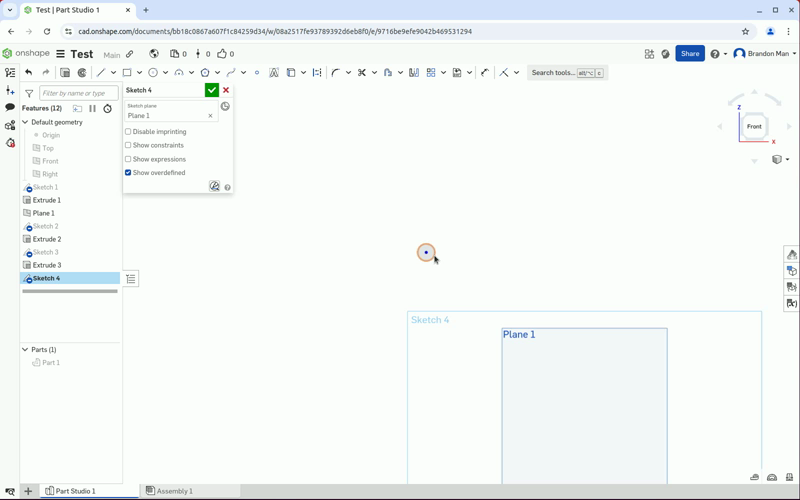
scroll(6)
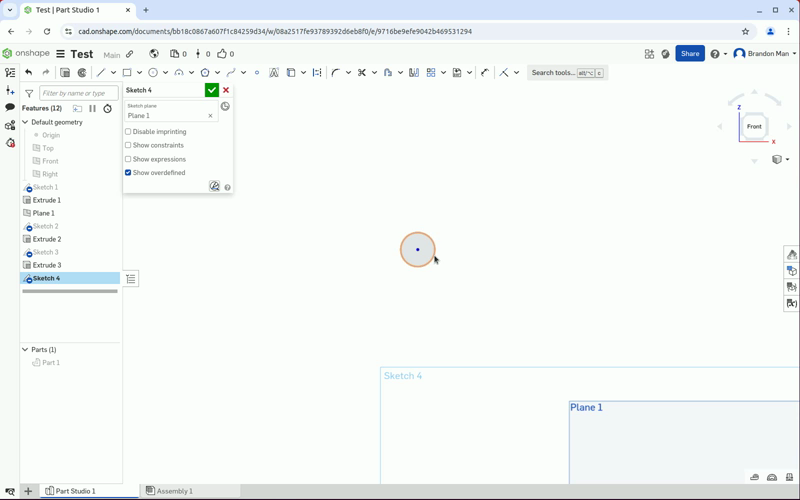
click(434, 255)
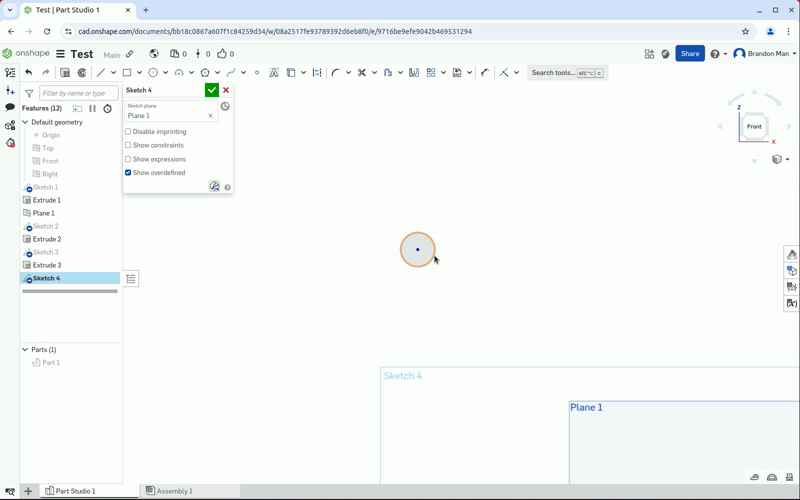
scroll(-6)
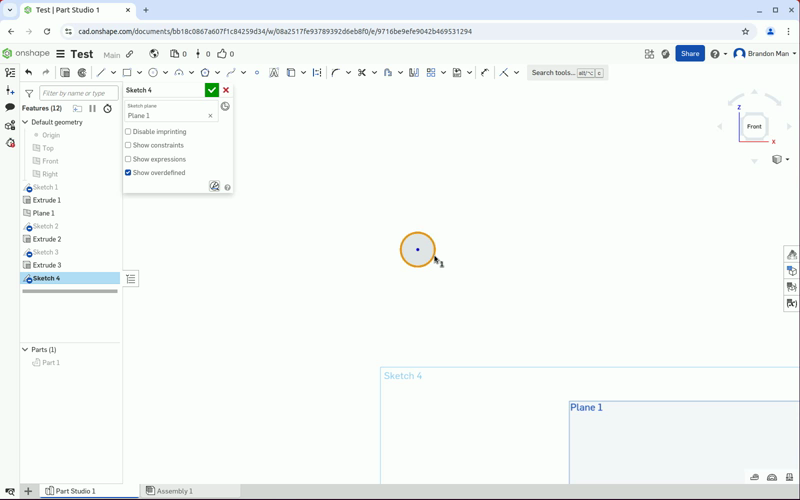
scroll(-6)
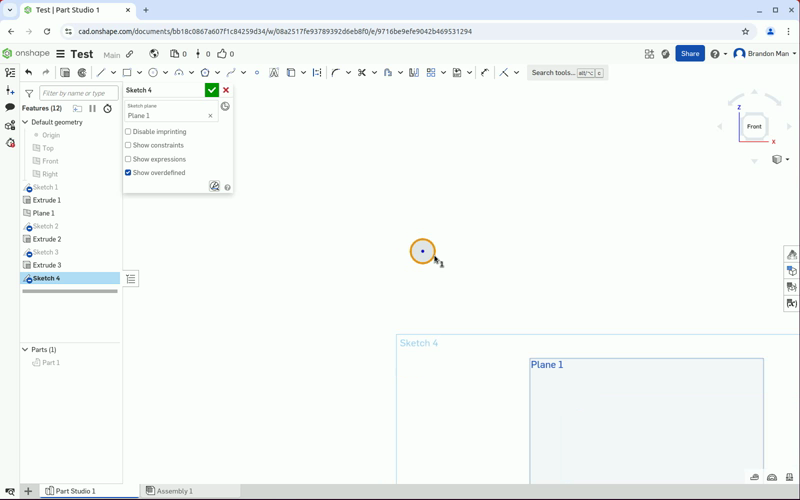
scroll(-6)
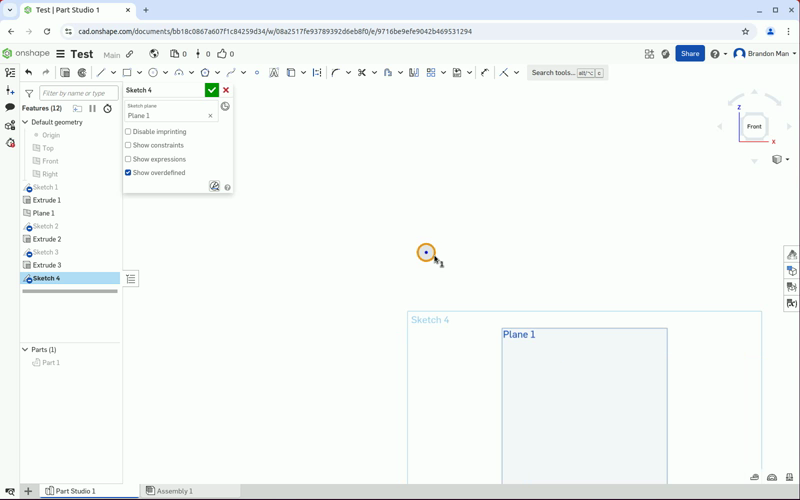
scroll(-6)
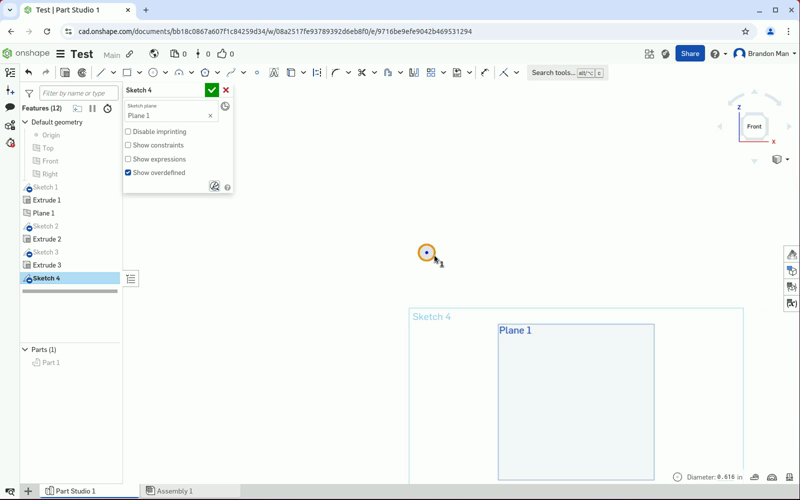
scroll(-6)
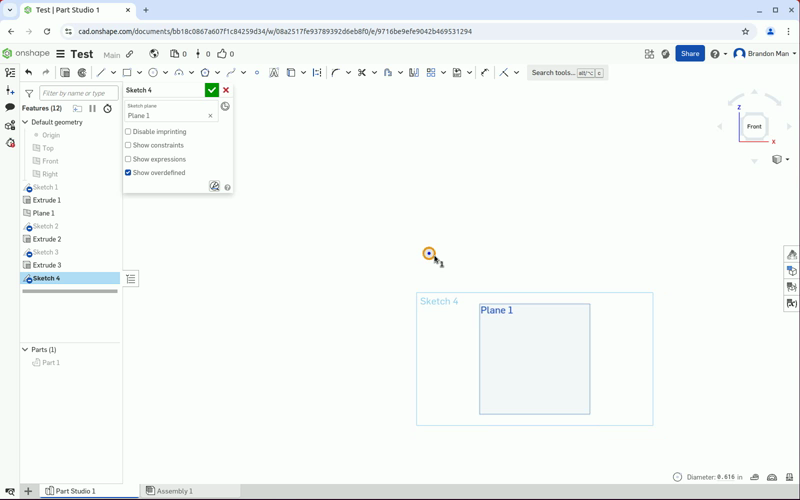
scroll(-6)
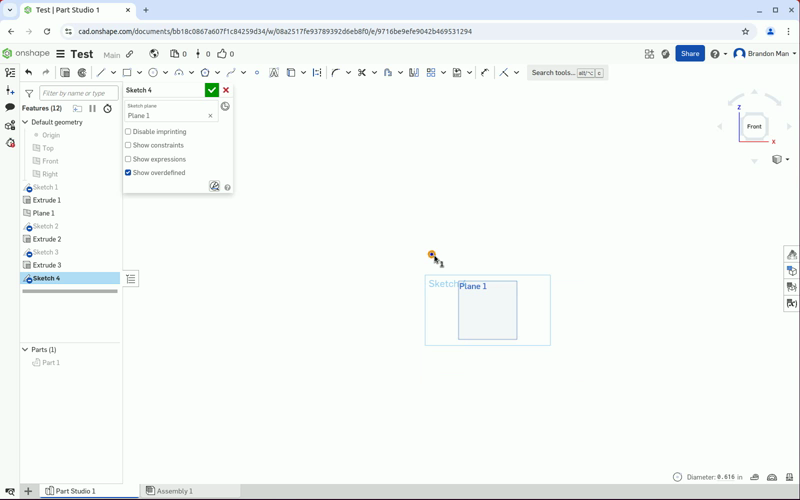
scroll(-6)
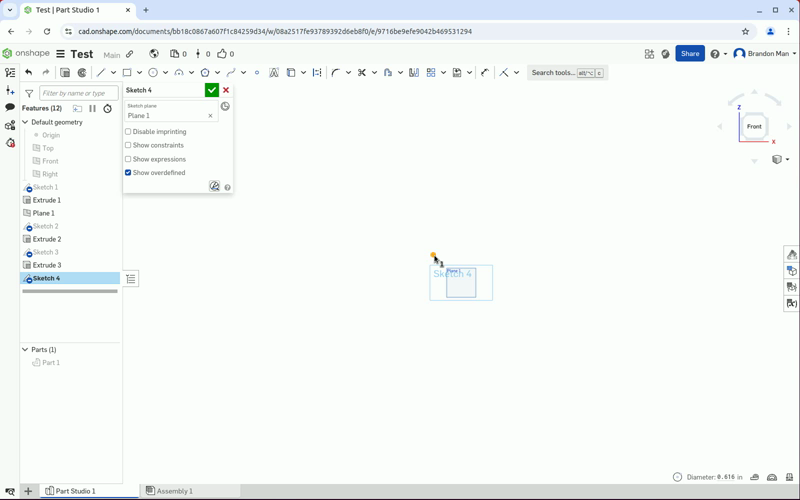
mouse_move(73, 352)
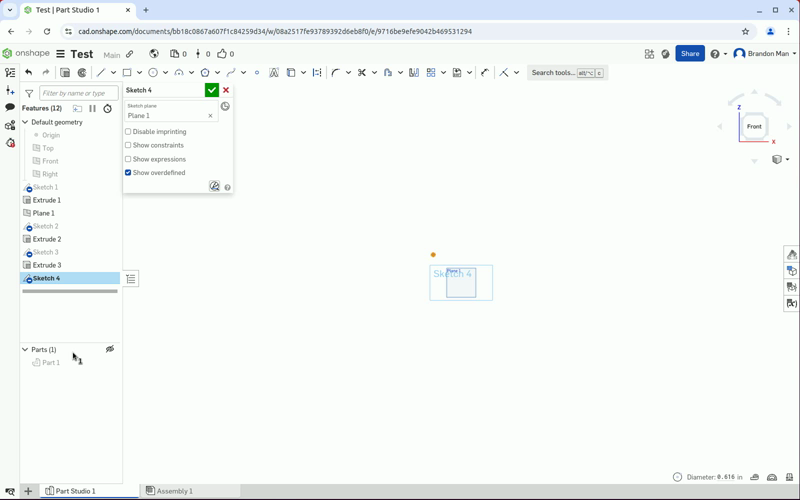
key(shift+y)
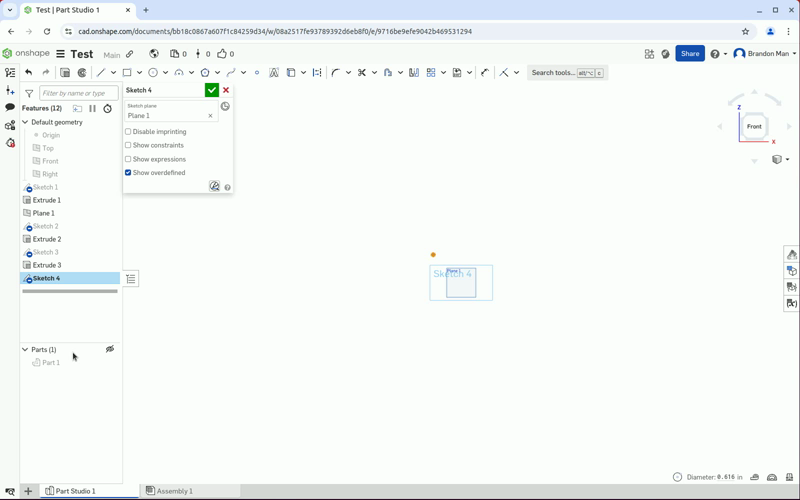
key(shift+e)
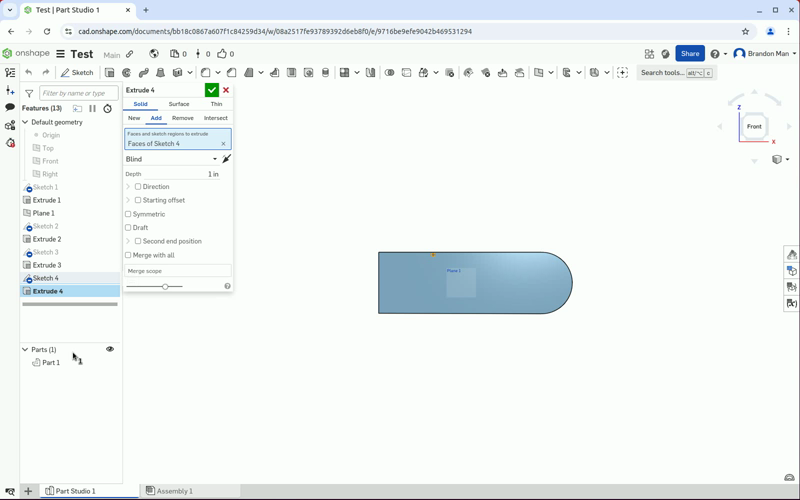
mouse_move(143, 106)
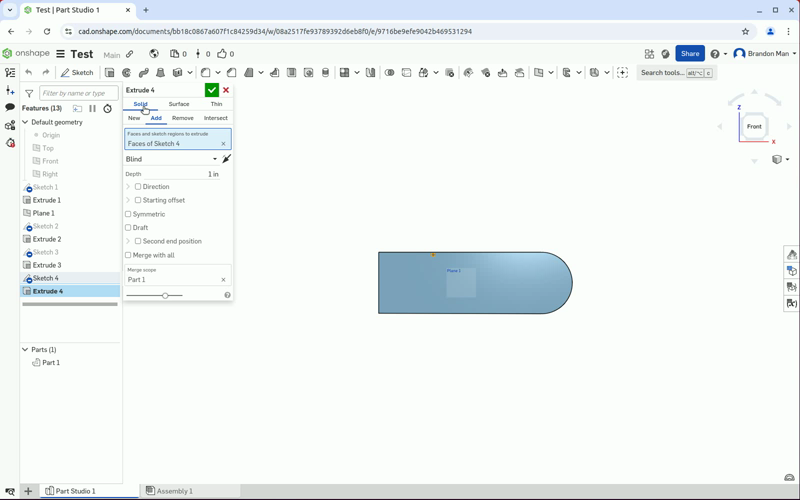
click(143, 106)
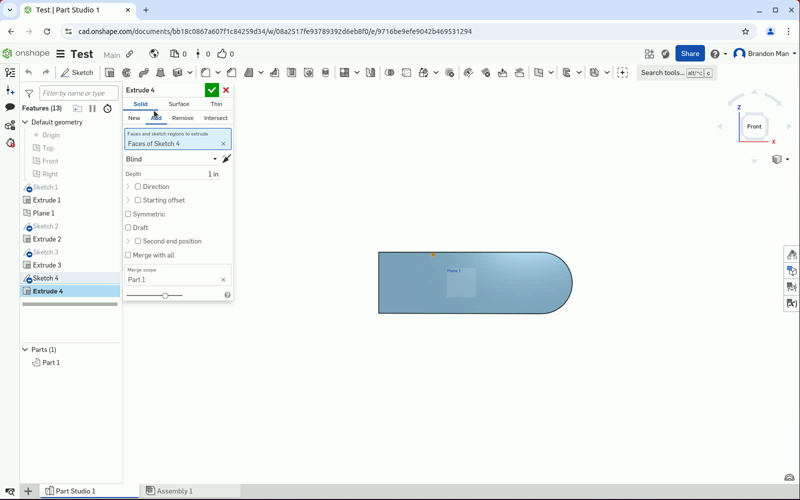
mouse_move(186, 120)
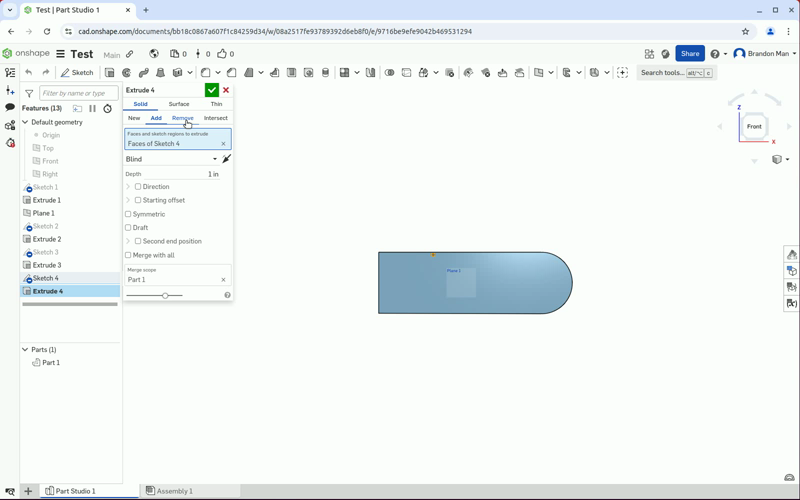
click(186, 120)
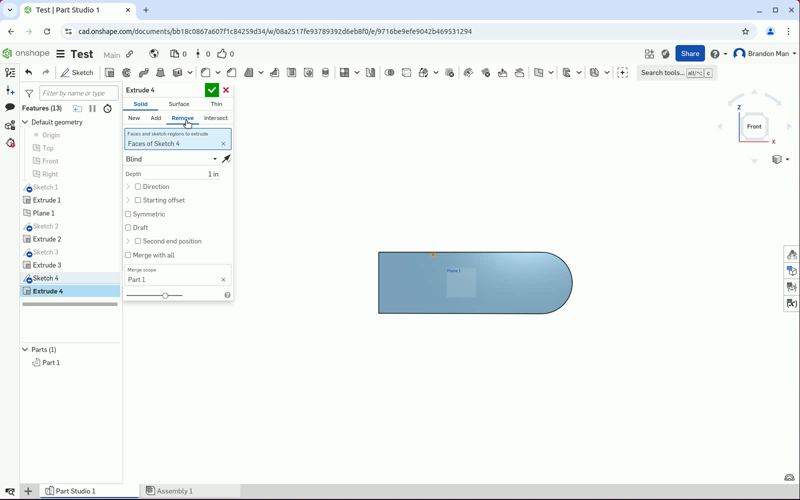
key(tab, 4)
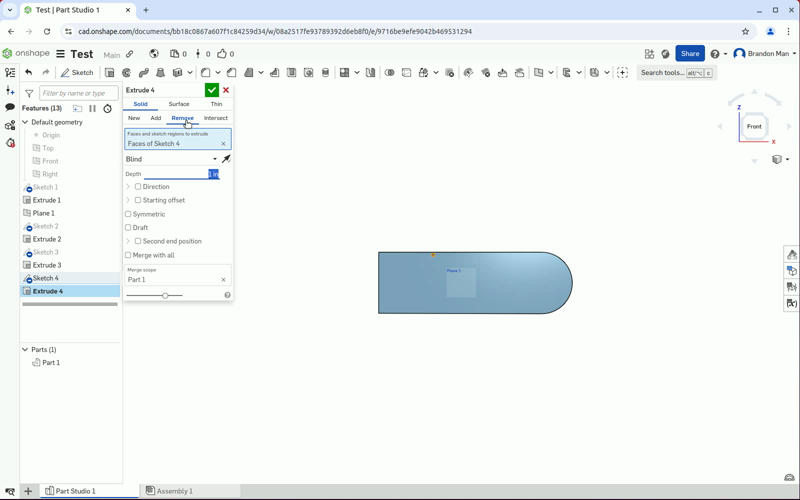
text(1.444)
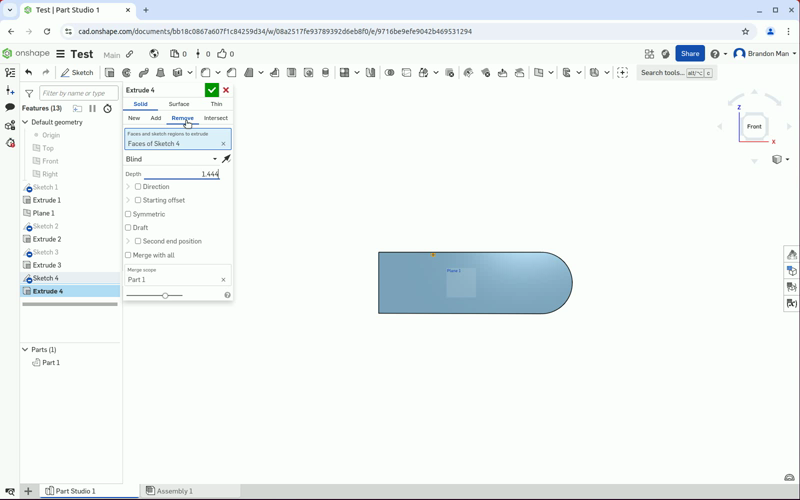
key(tab, 6)
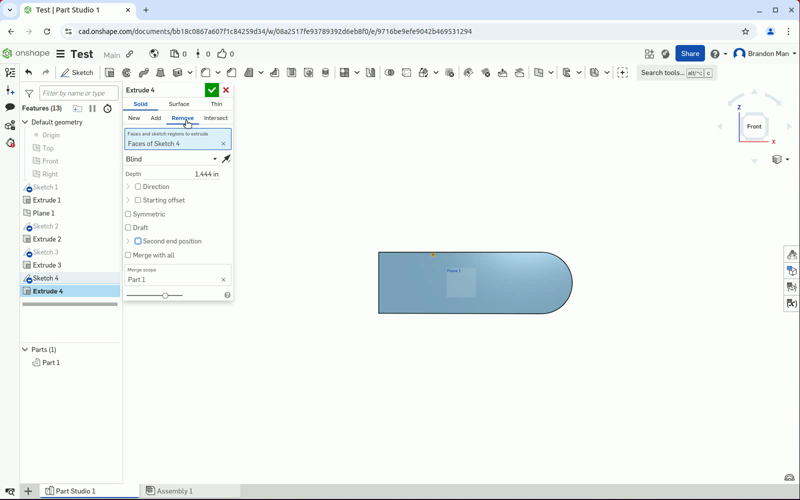
key(space)
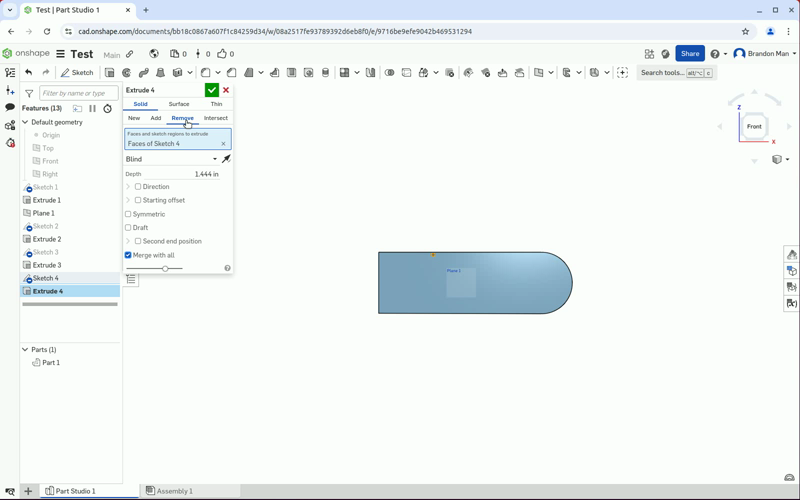
key(enter)
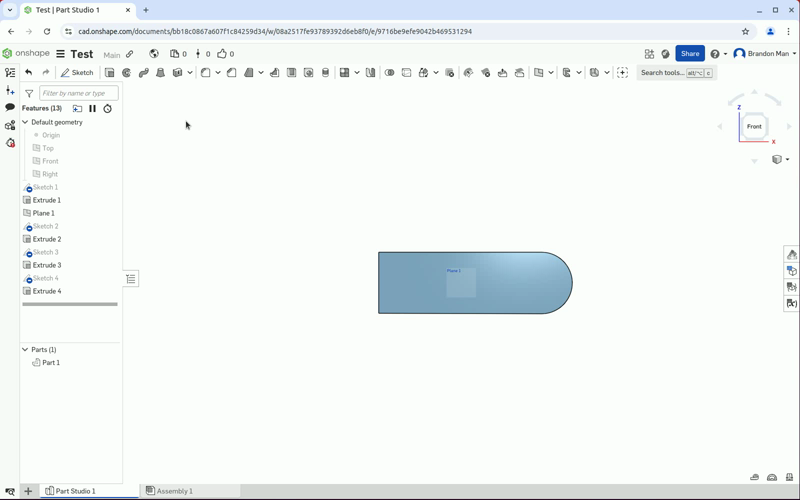
key(shift+h)
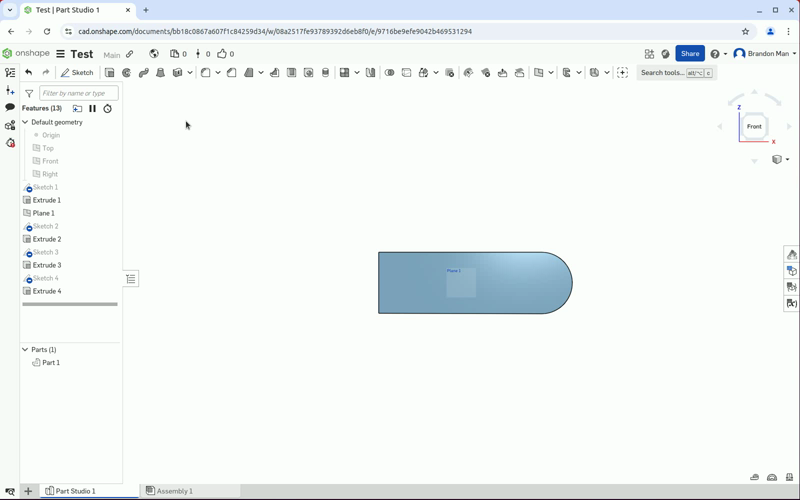
key(shift+h)
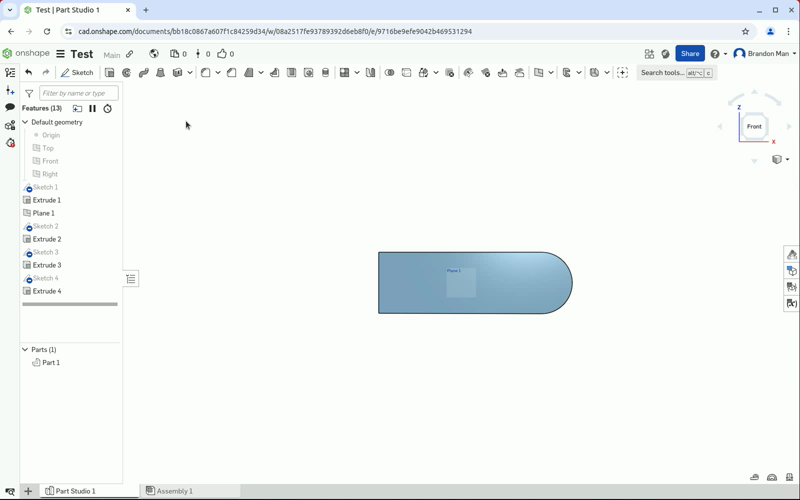
mouse_move(73, 189)
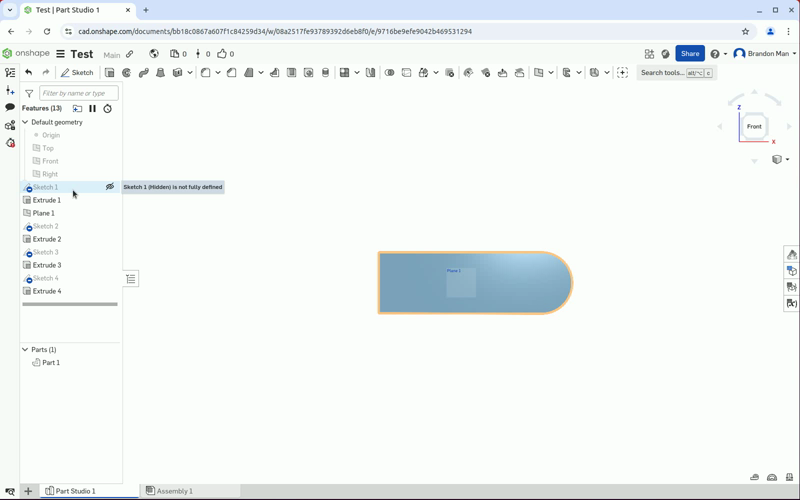
click(73, 189)
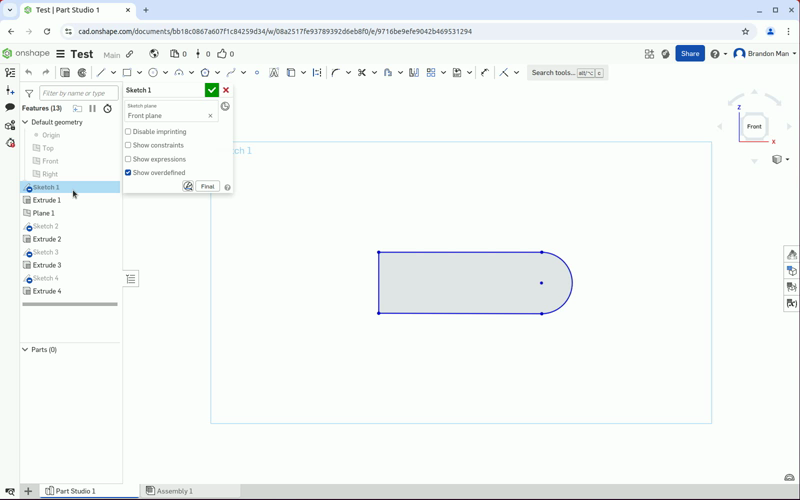
mouse_move(229, 92)
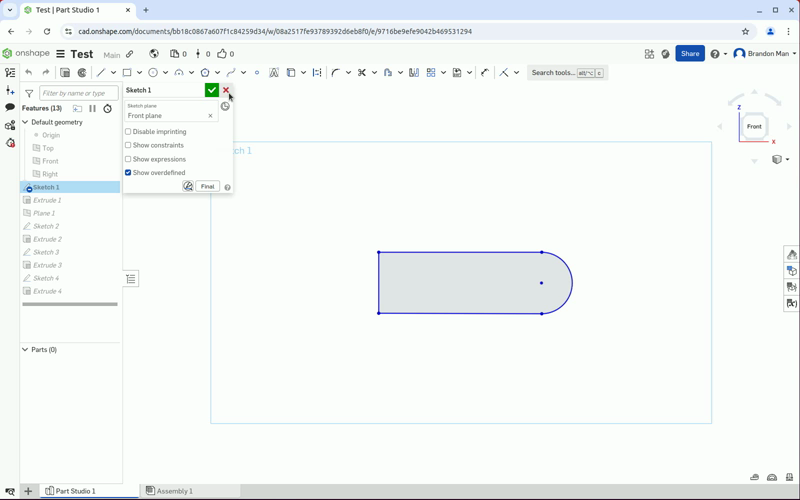
click(229, 92)
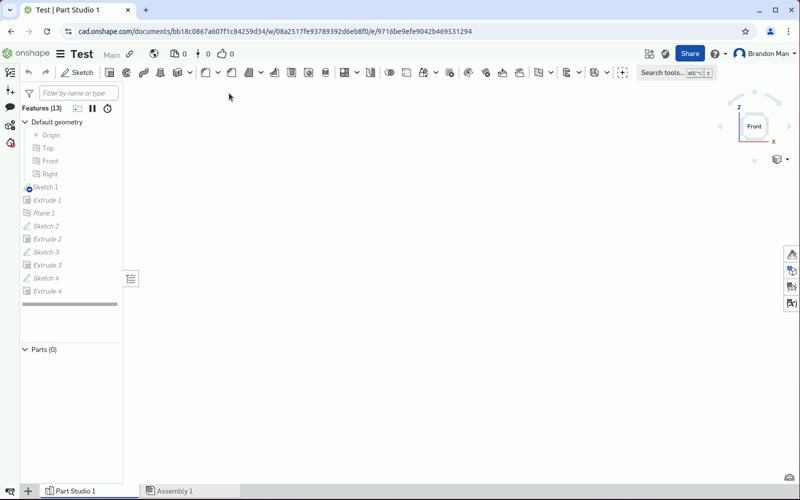
key(shift+s)
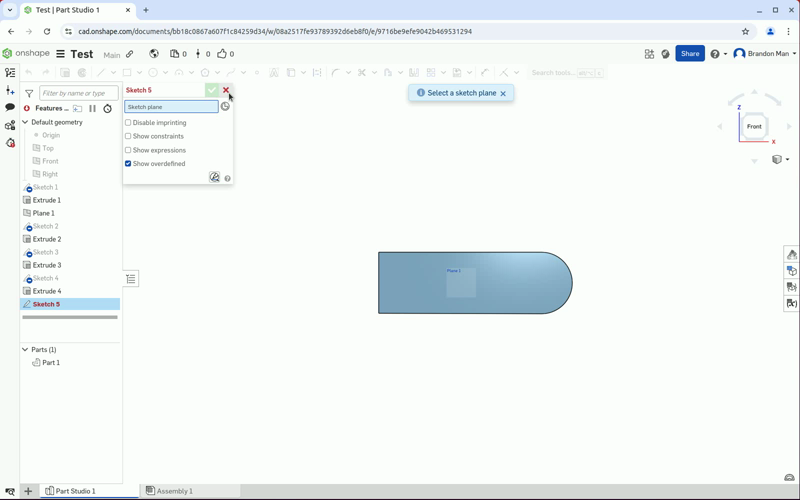
mouse_move(73, 215)
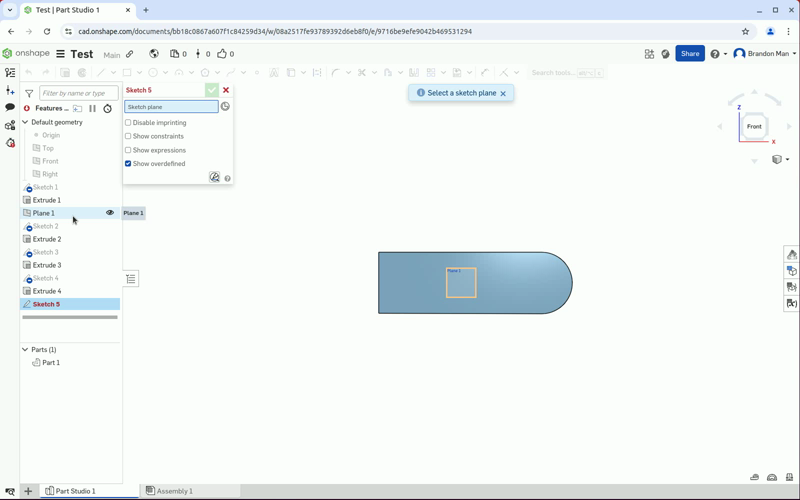
click(73, 215)
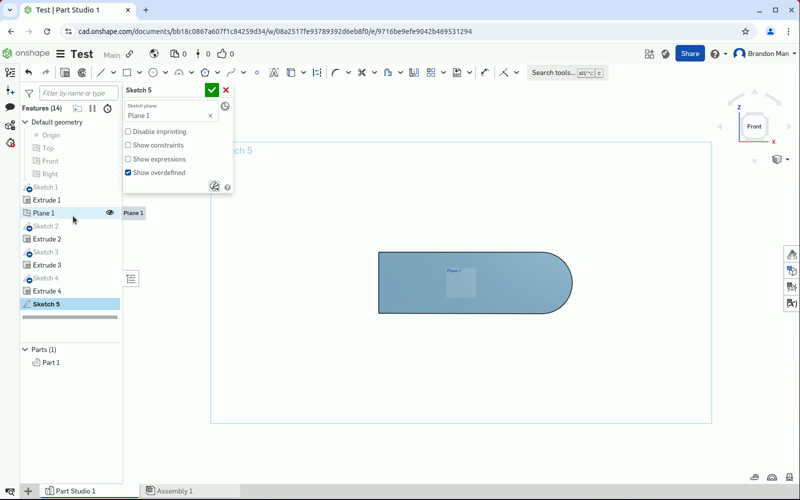
mouse_move(73, 352)
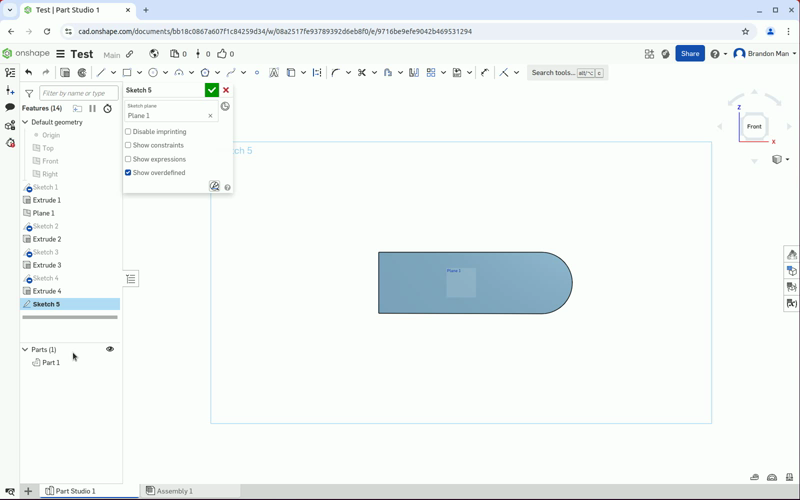
key(y)
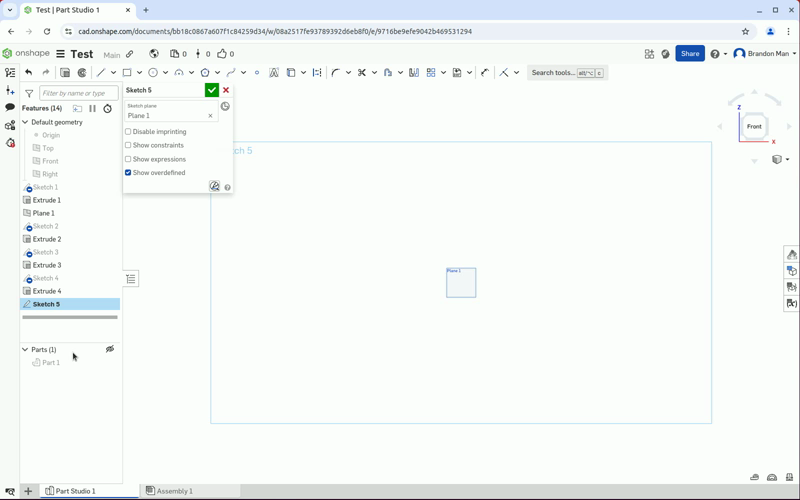
key(c)
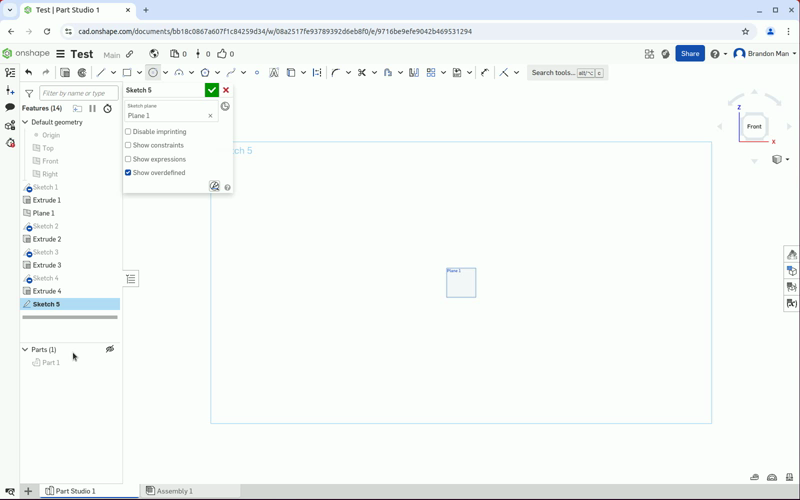
key_down(shift)
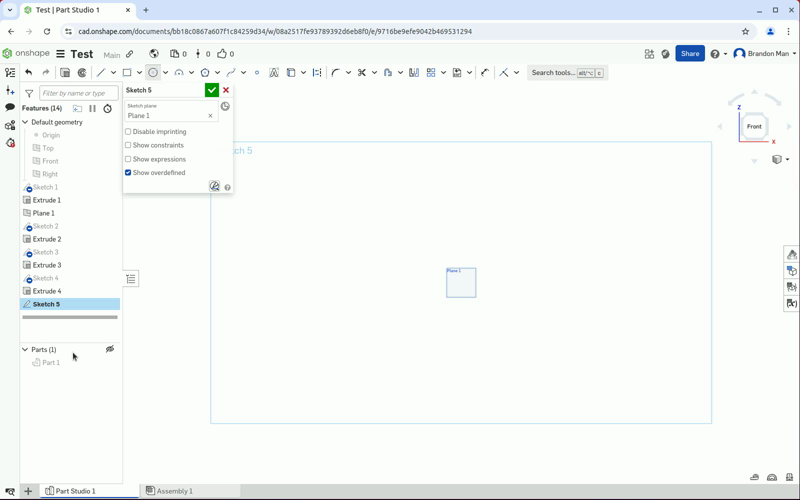
mouse_move(433, 261)
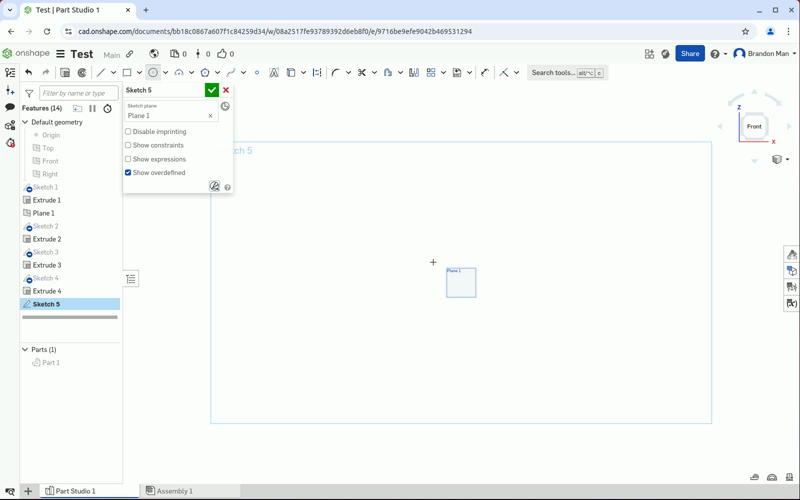
click(433, 261)
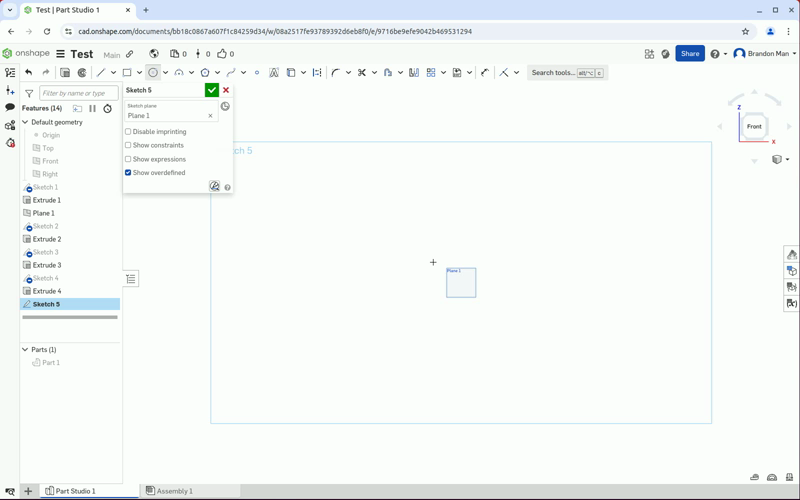
key_up(shift)
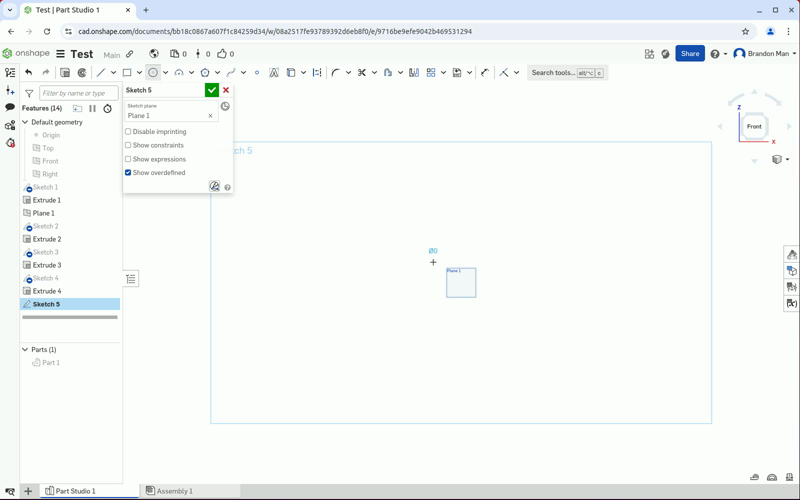
mouse_move(434, 261)
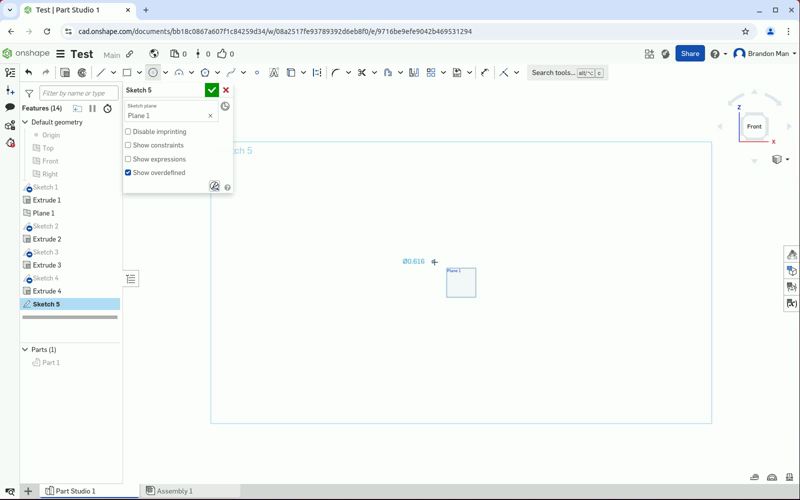
scroll(6)
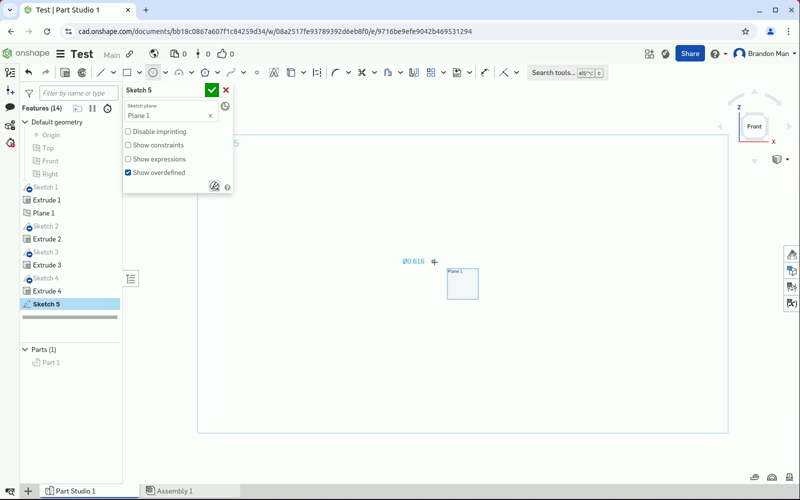
scroll(6)
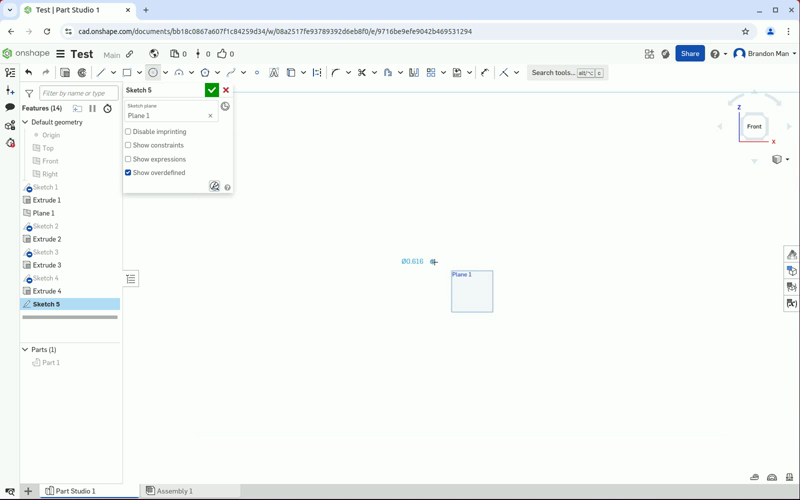
scroll(6)
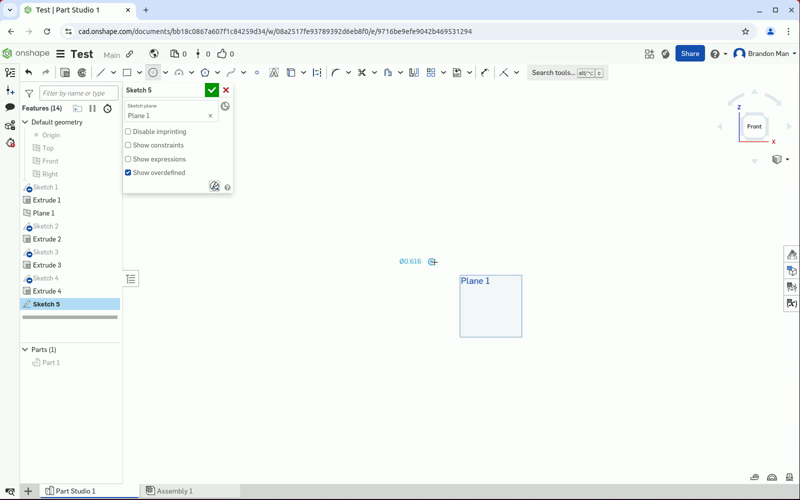
scroll(6)
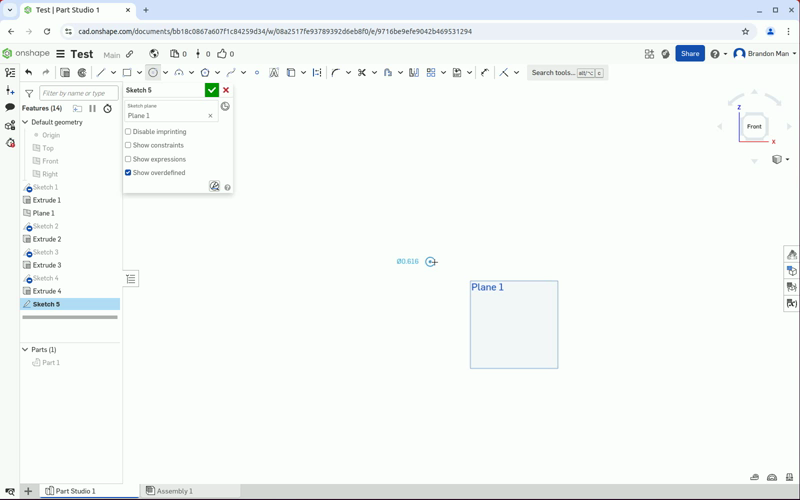
scroll(6)
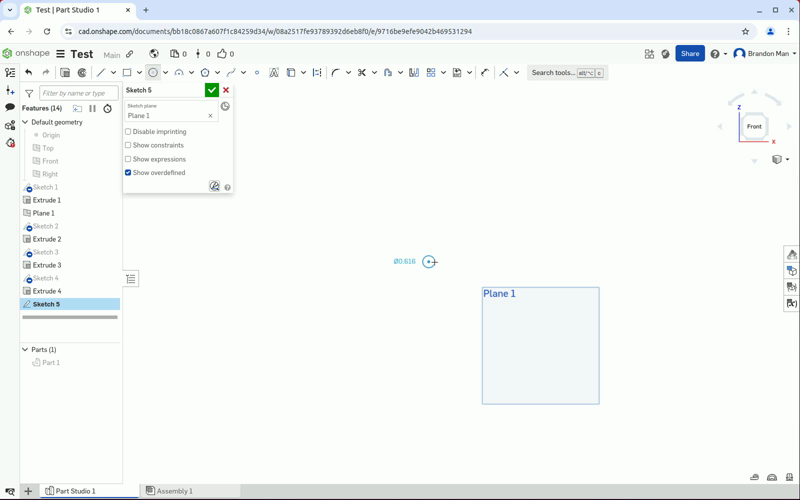
scroll(6)
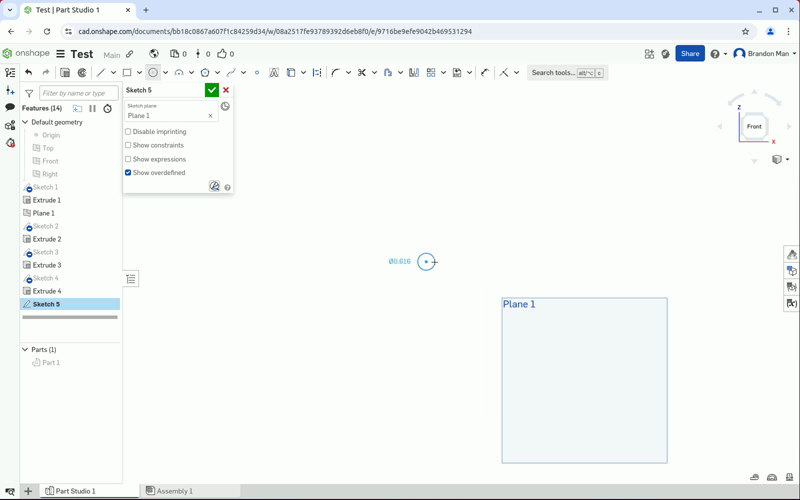
scroll(6)
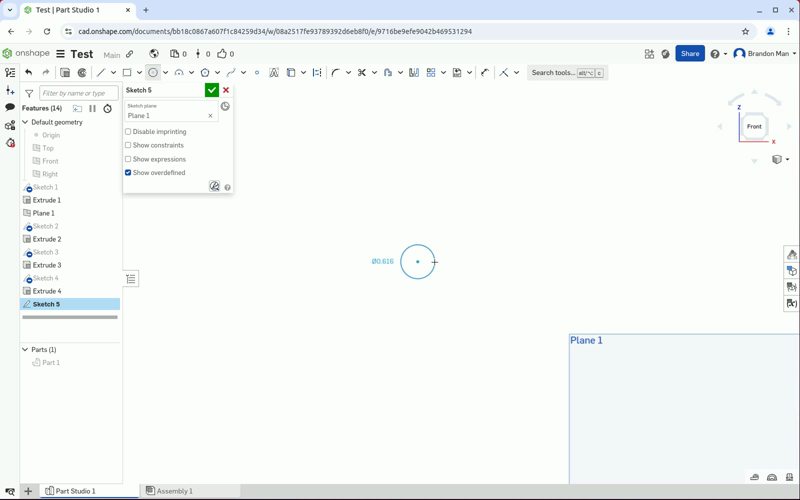
click(434, 261)
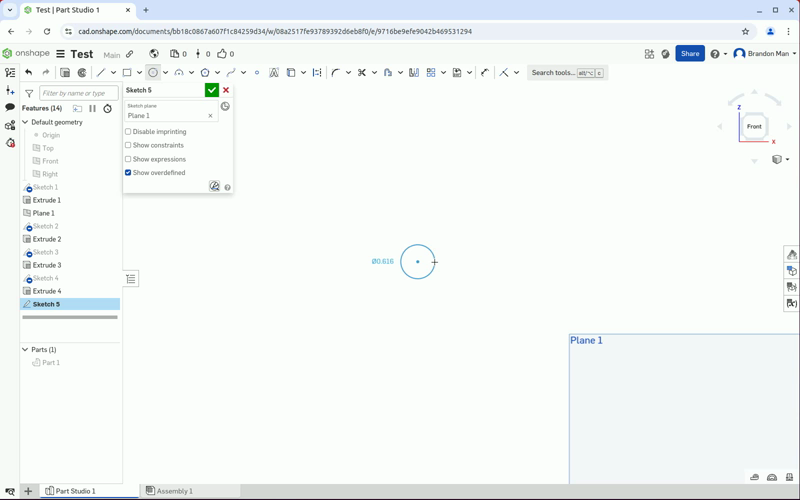
scroll(-6)
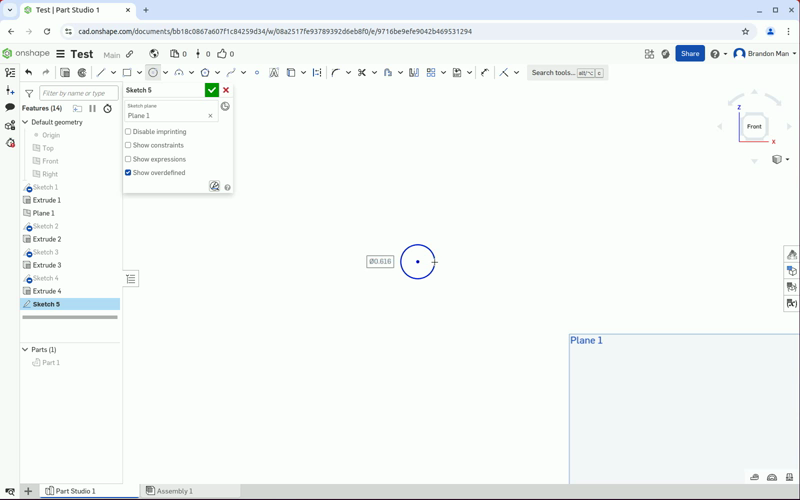
scroll(-6)
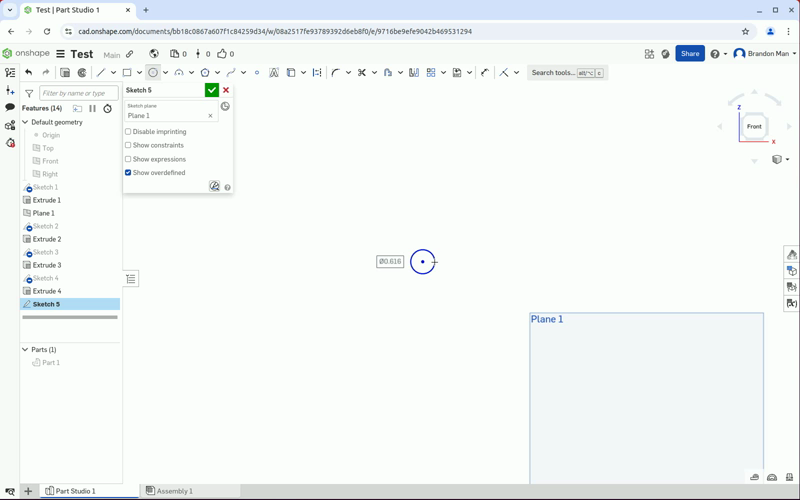
scroll(-6)
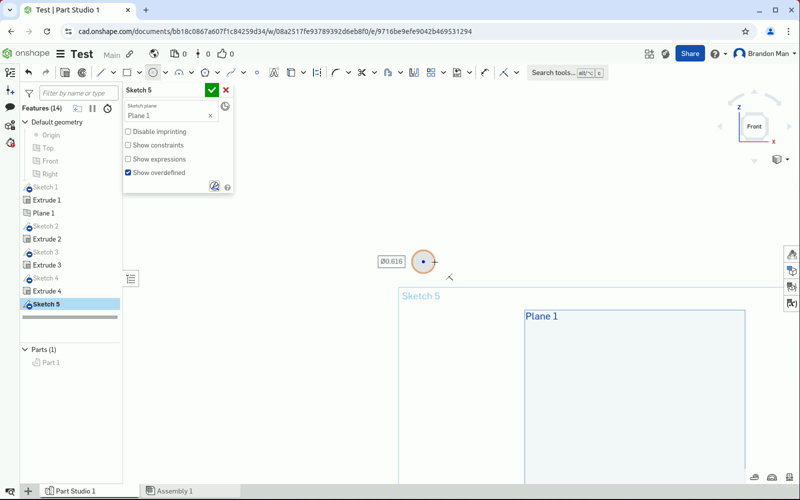
scroll(-6)
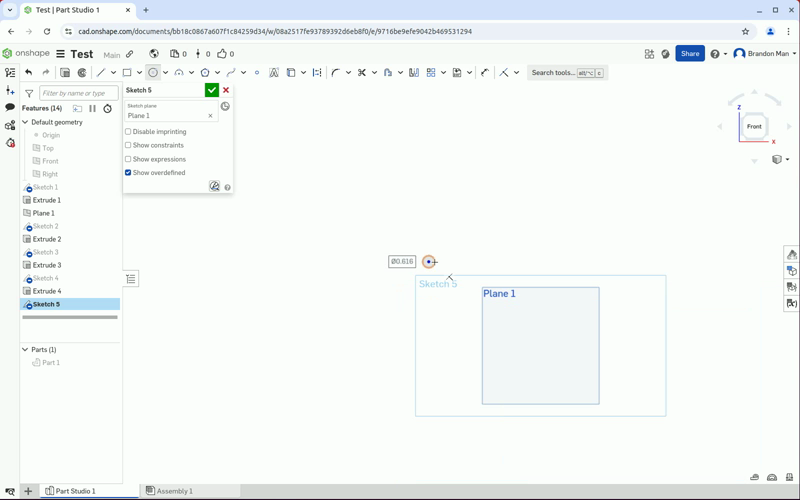
scroll(-6)
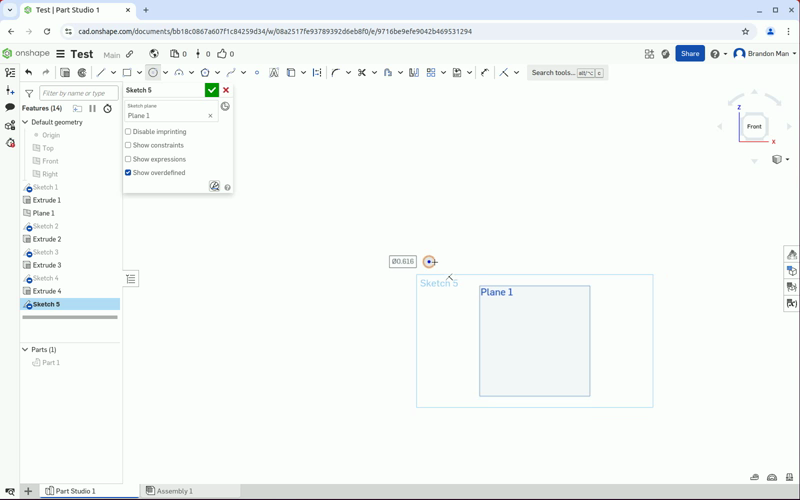
scroll(-6)
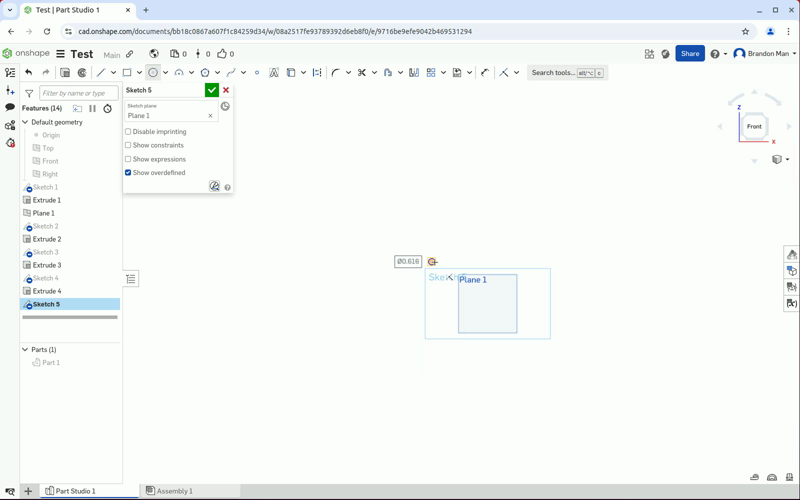
scroll(-6)
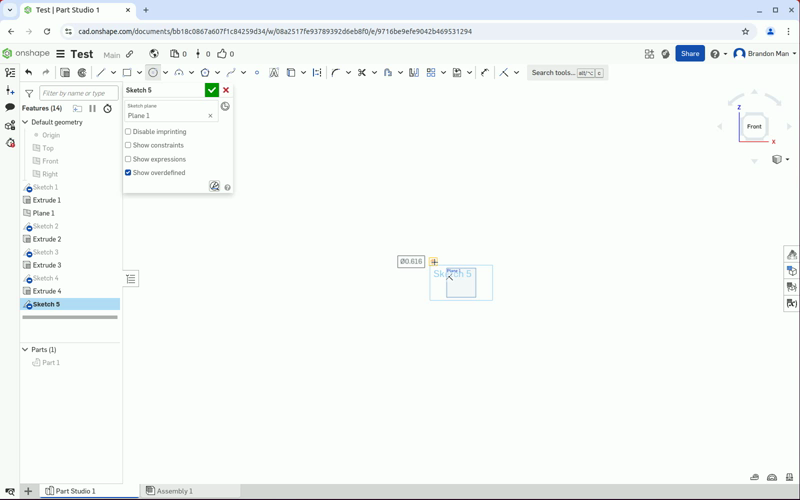
key(esc)
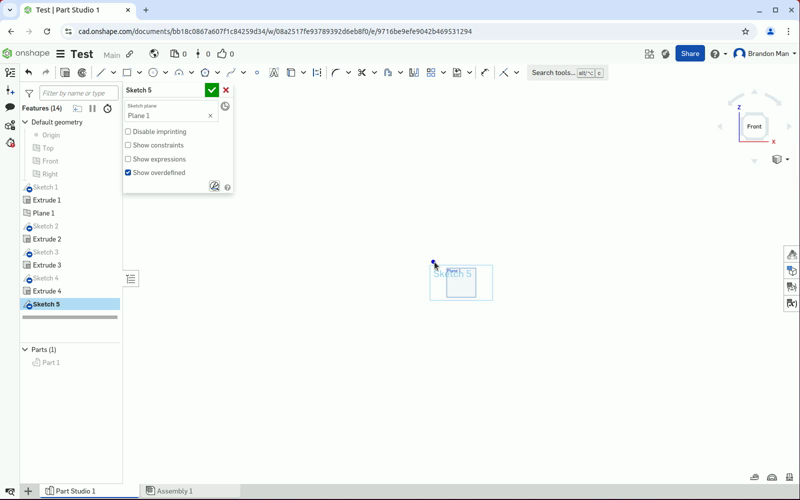
mouse_move(432, 262)
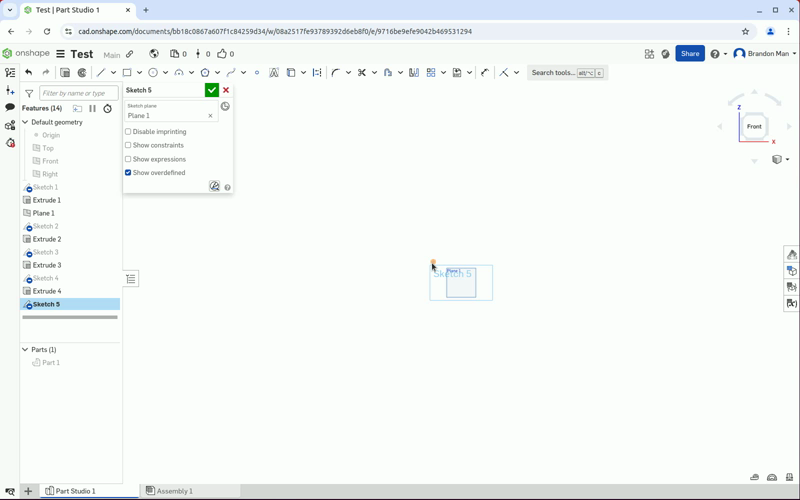
scroll(6)
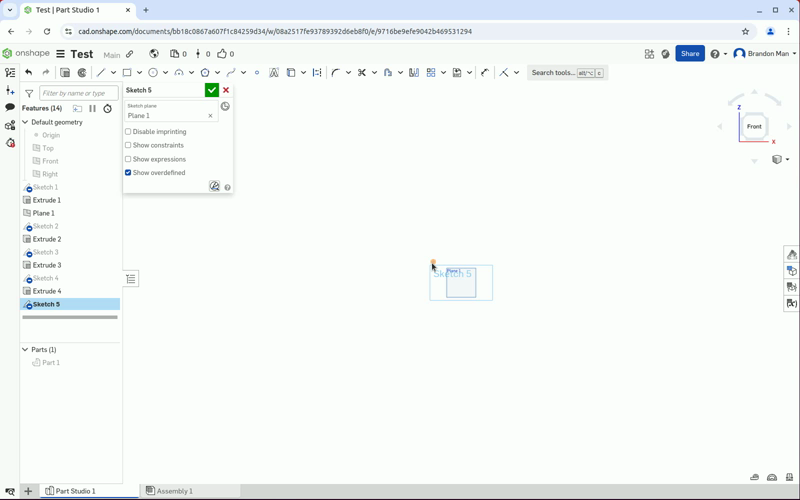
scroll(6)
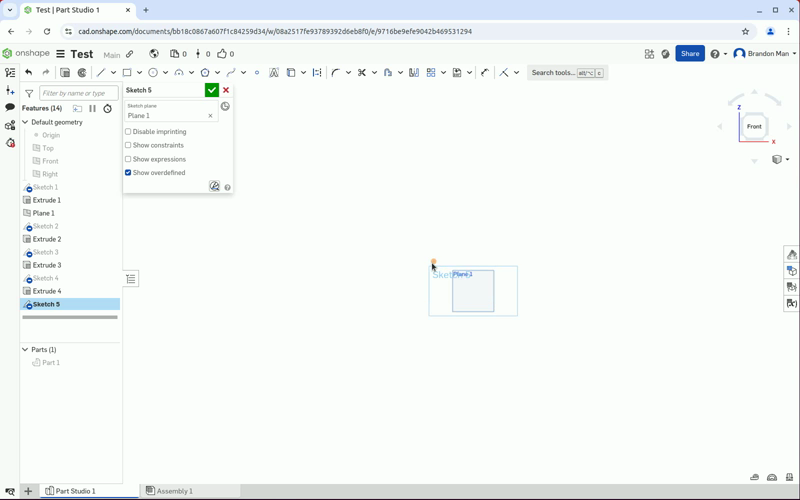
scroll(6)
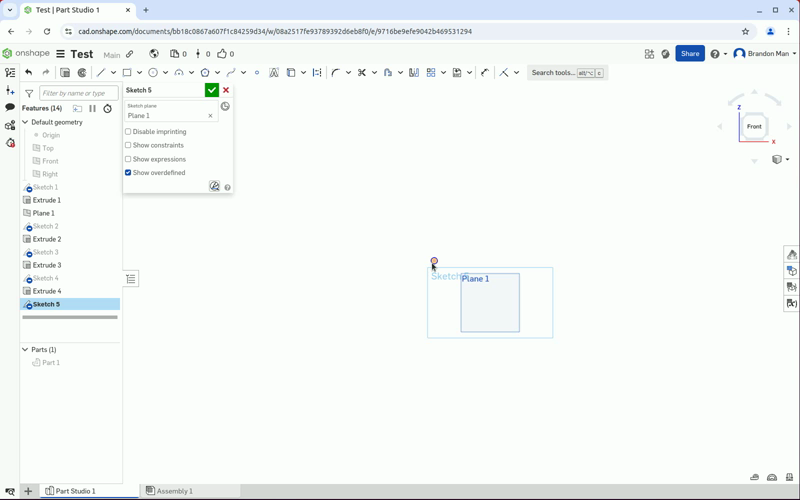
scroll(6)
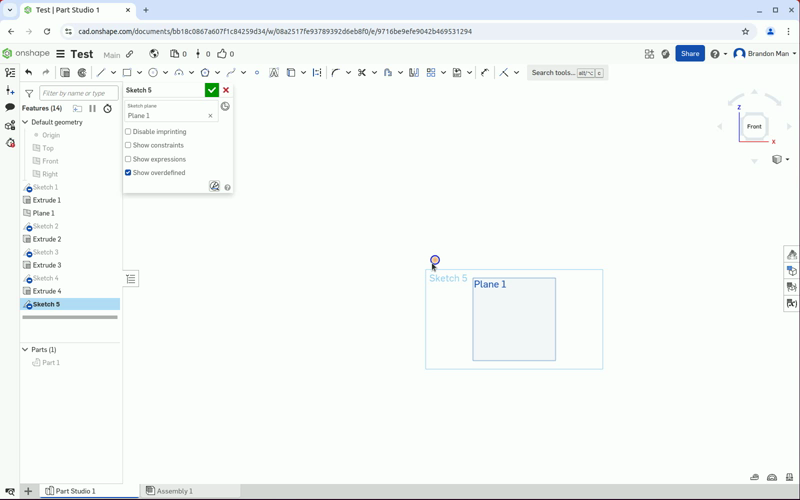
scroll(6)
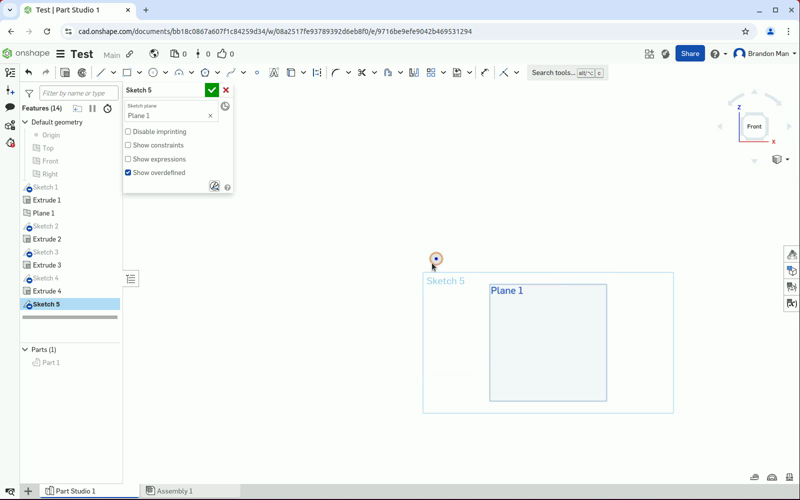
scroll(6)
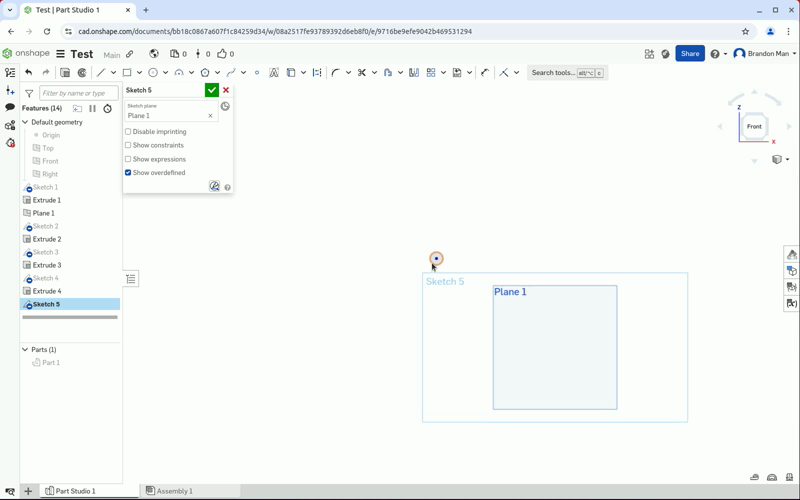
scroll(6)
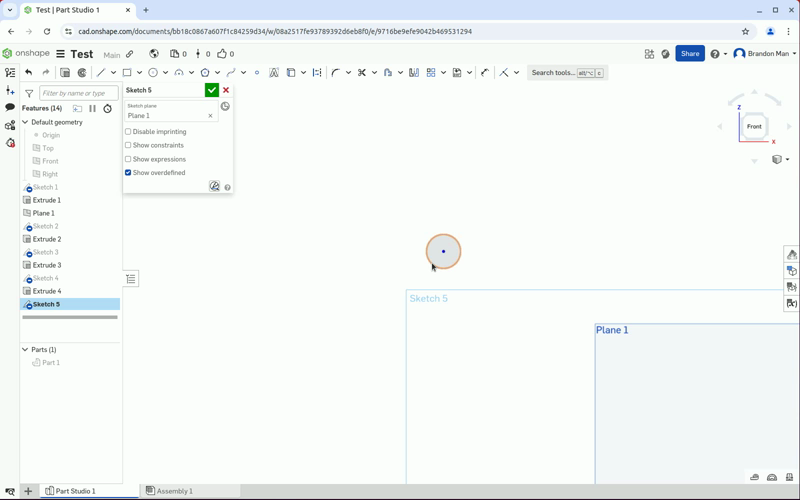
click(432, 262)
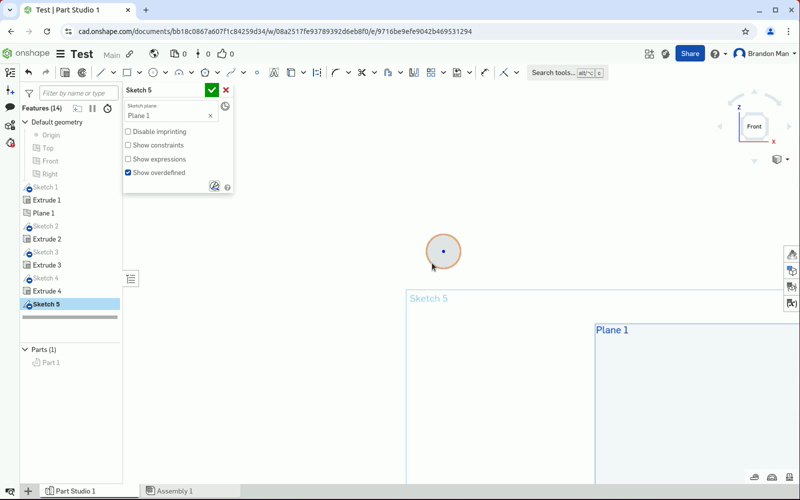
scroll(-6)
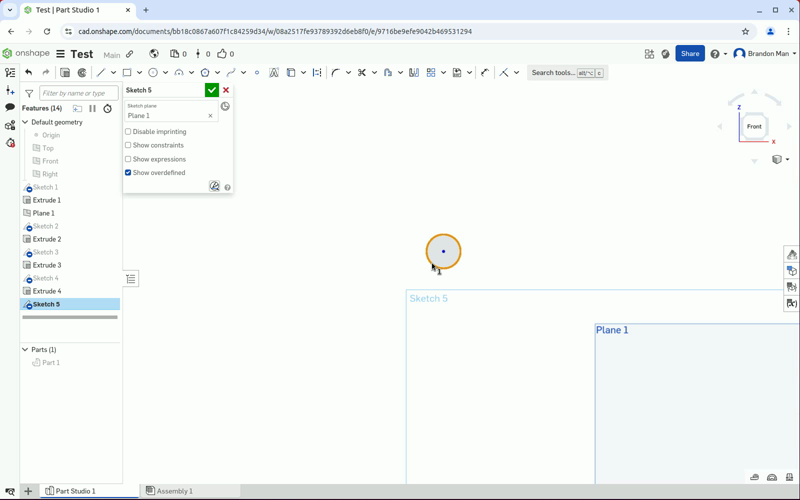
scroll(-6)
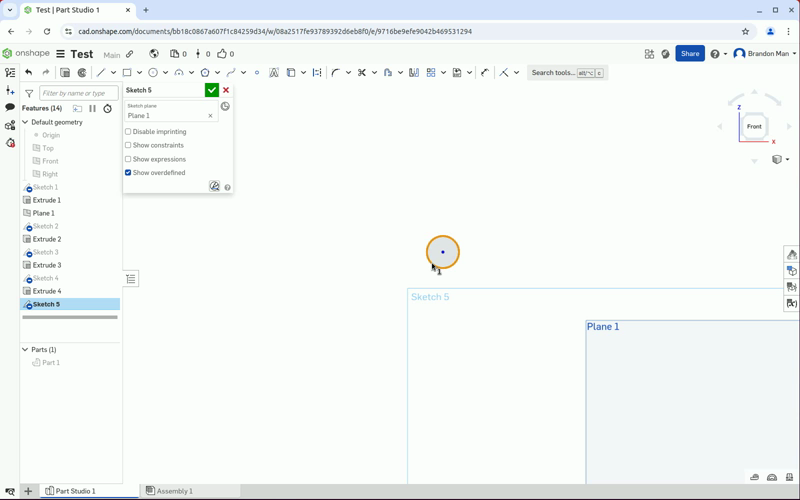
scroll(-6)
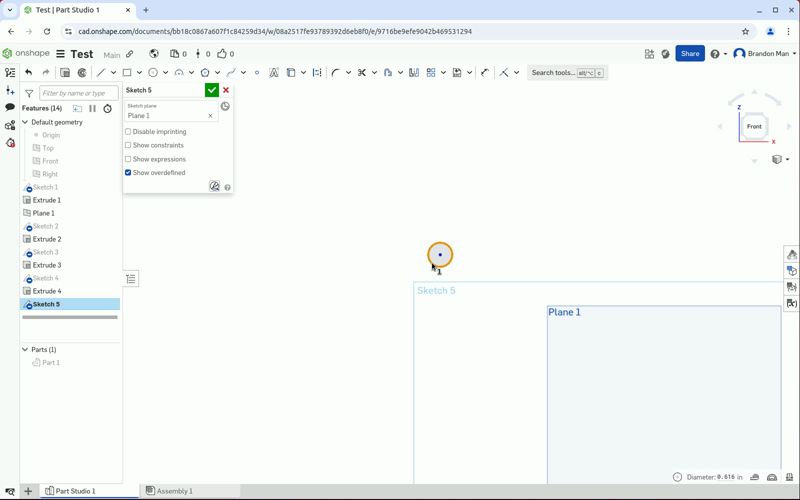
scroll(-6)
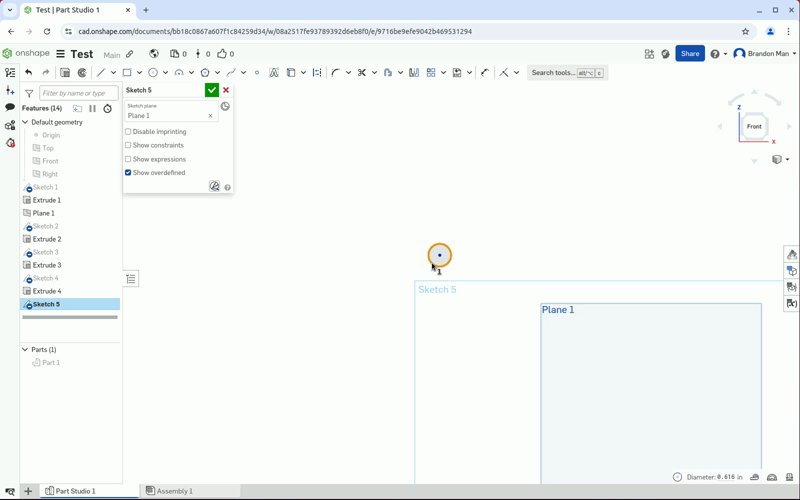
scroll(-6)
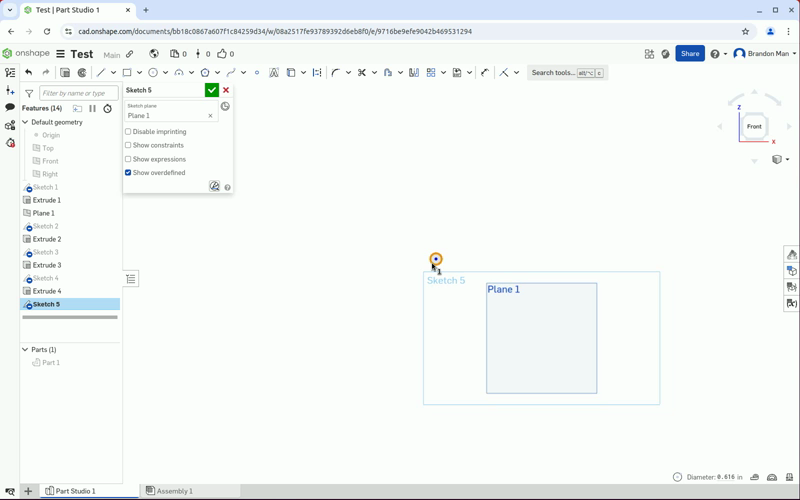
scroll(-6)
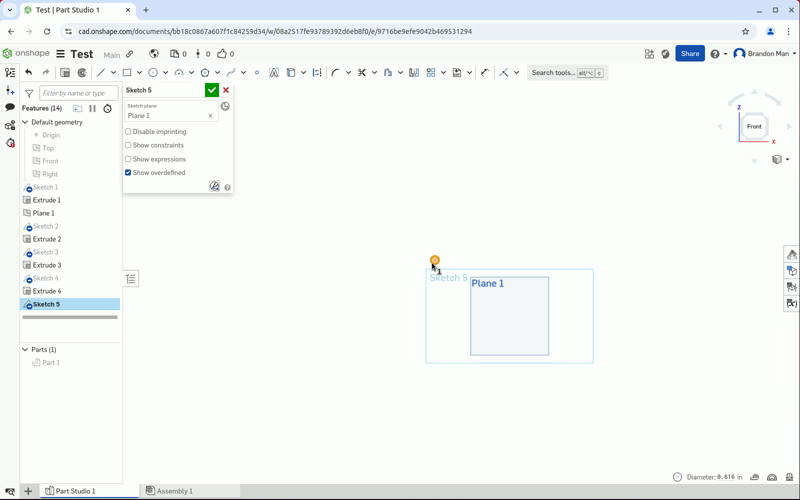
scroll(-6)
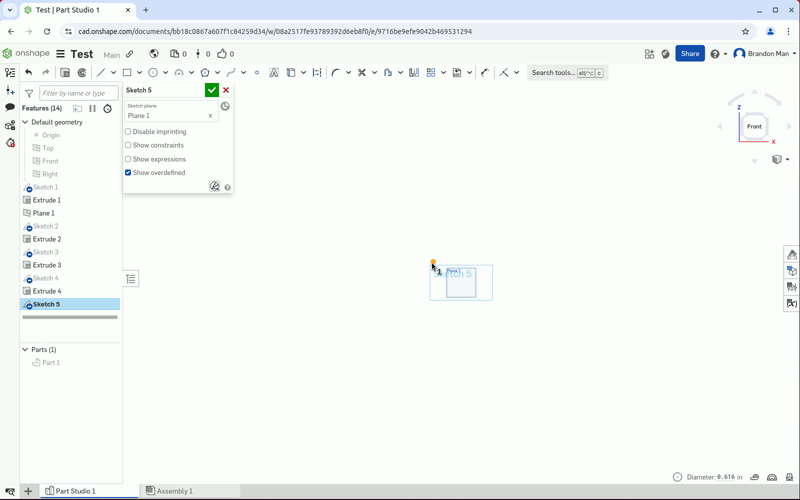
mouse_move(73, 352)
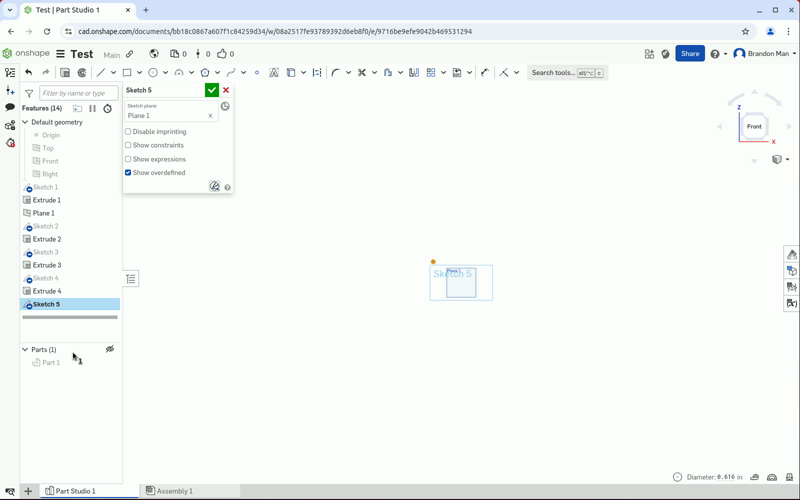
key(shift+y)
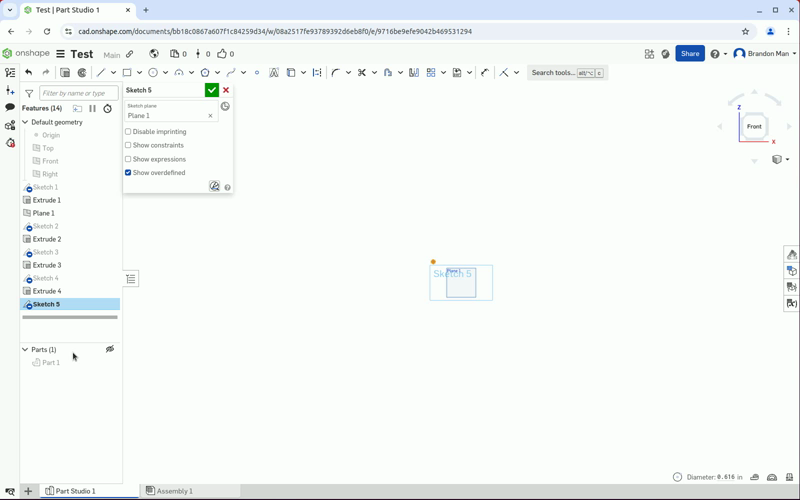
key(shift+e)
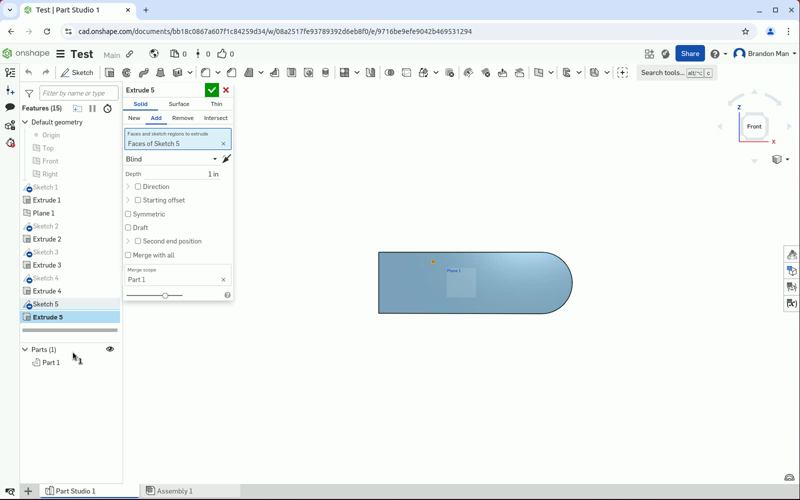
mouse_move(143, 106)
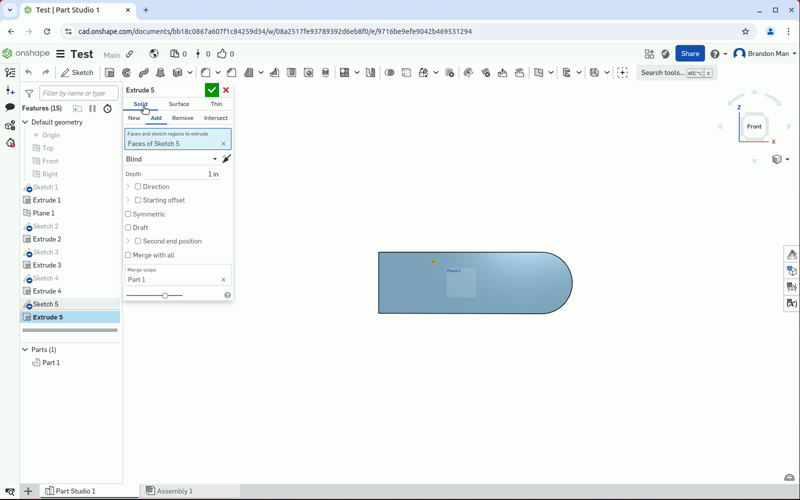
click(143, 106)
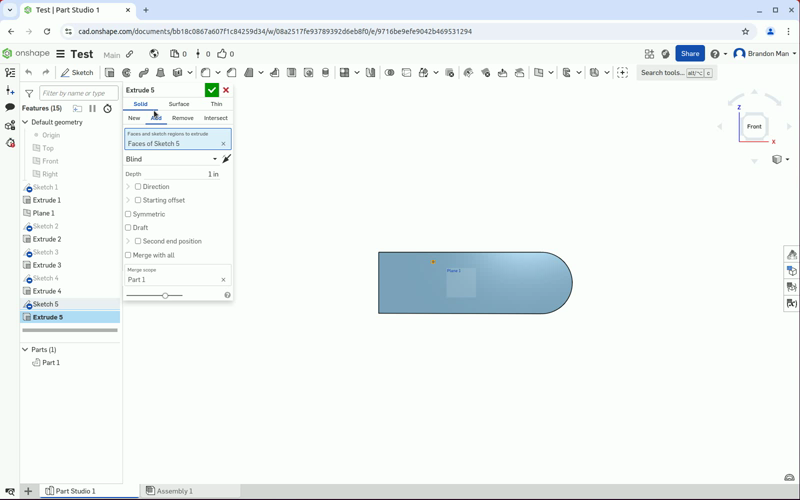
mouse_move(186, 120)
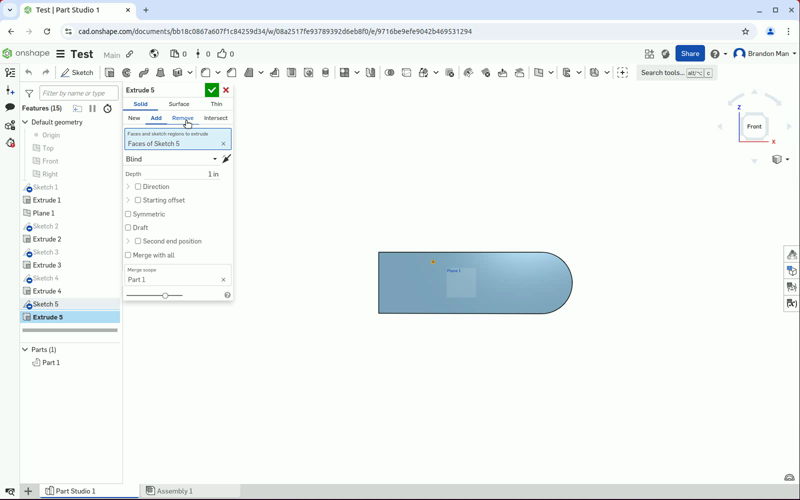
click(186, 120)
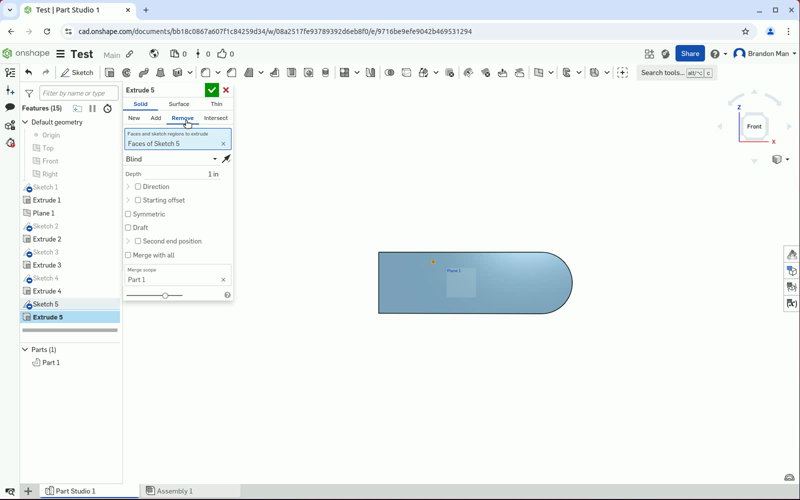
key(tab, 4)
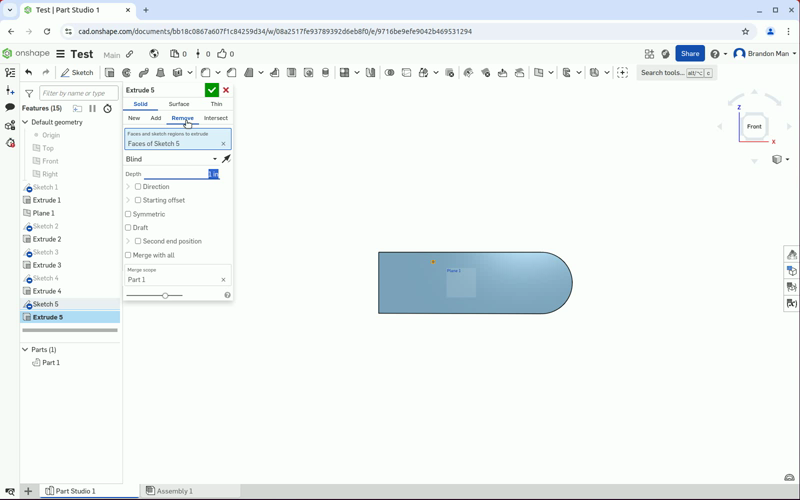
text(1.444)
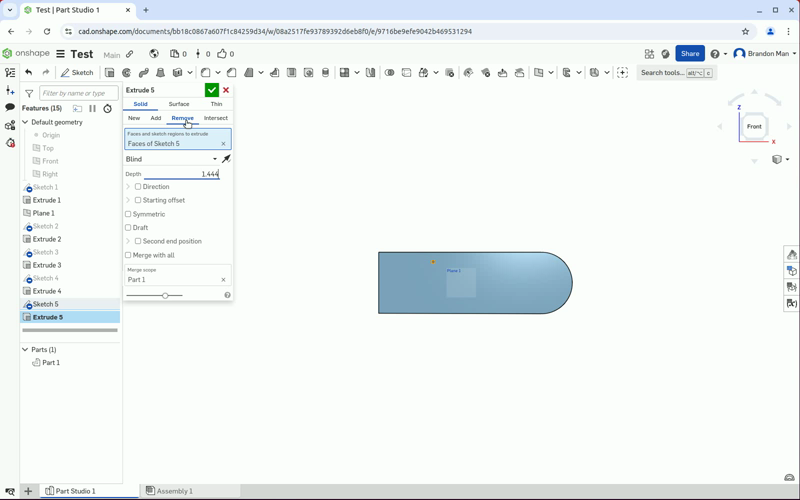
key(tab, 6)
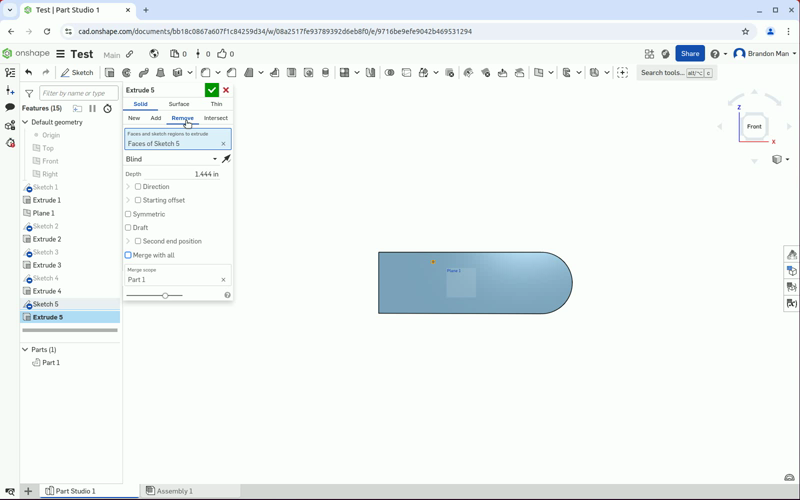
key(space)
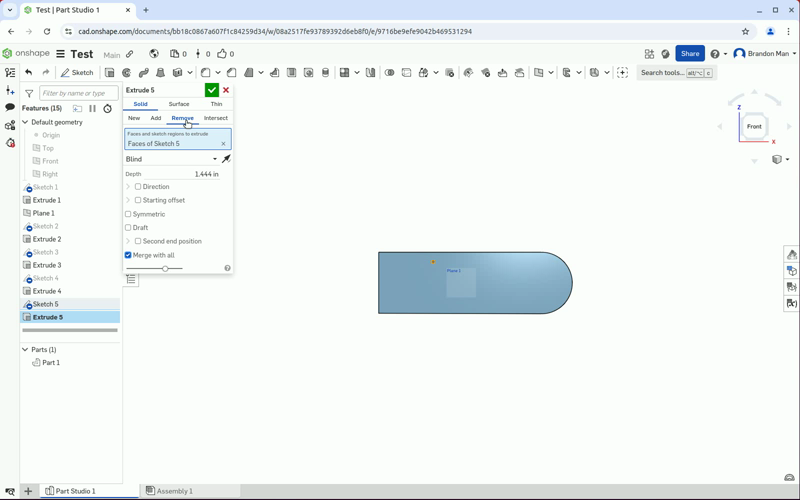
key(enter)
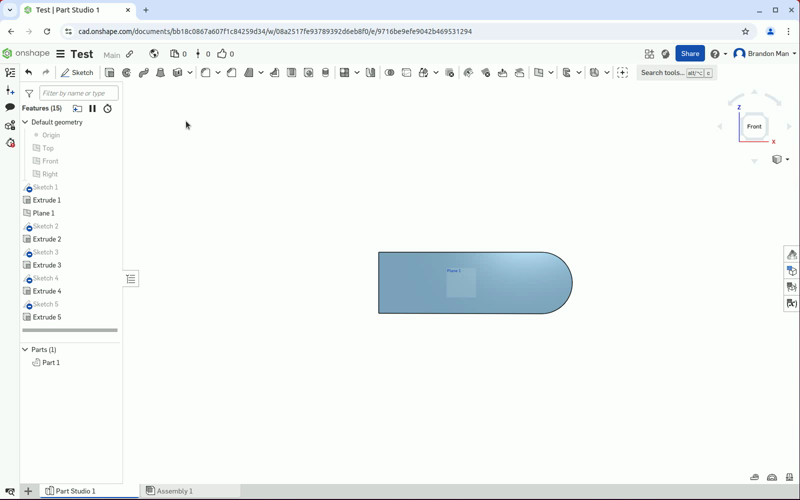
key(shift+h)
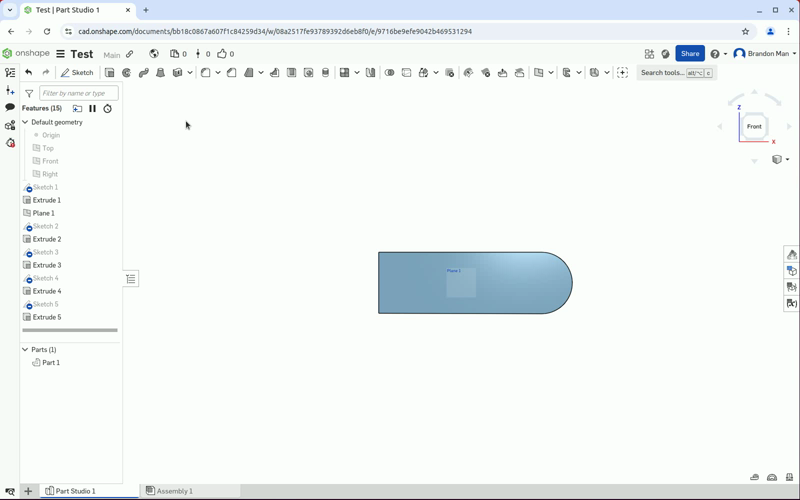
key(shift+h)
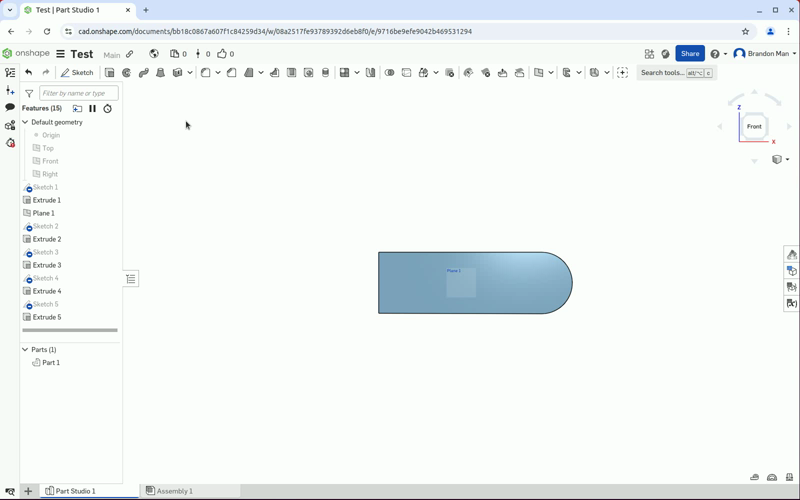
mouse_move(73, 189)
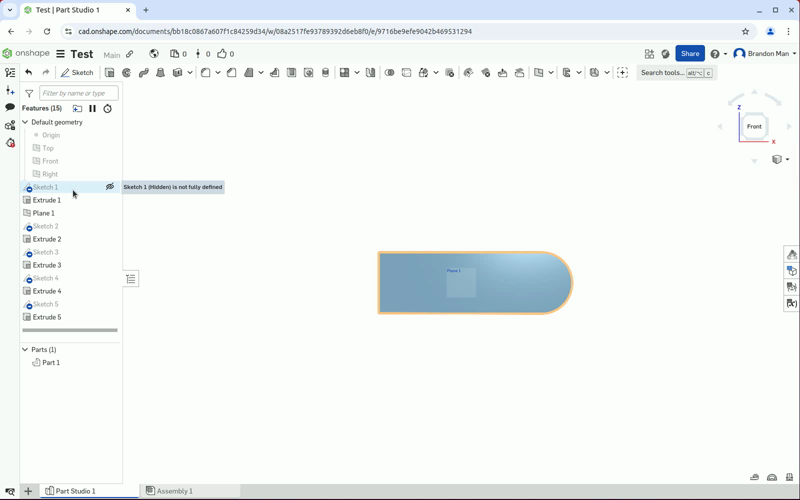
click(73, 189)
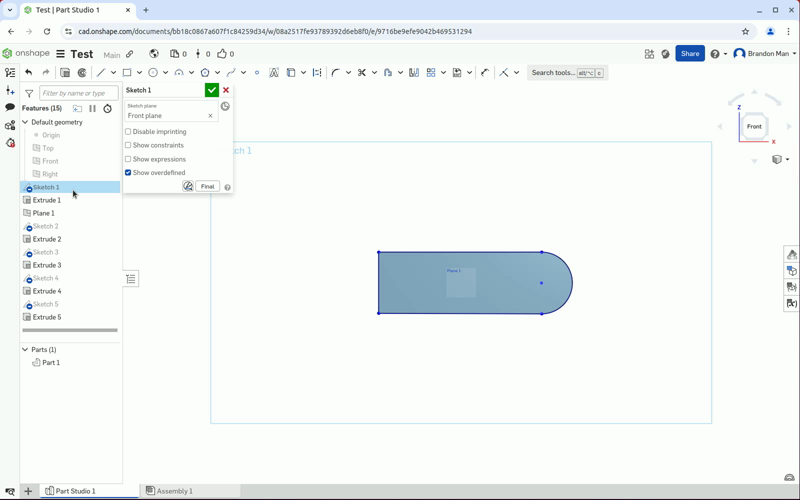
mouse_move(229, 92)
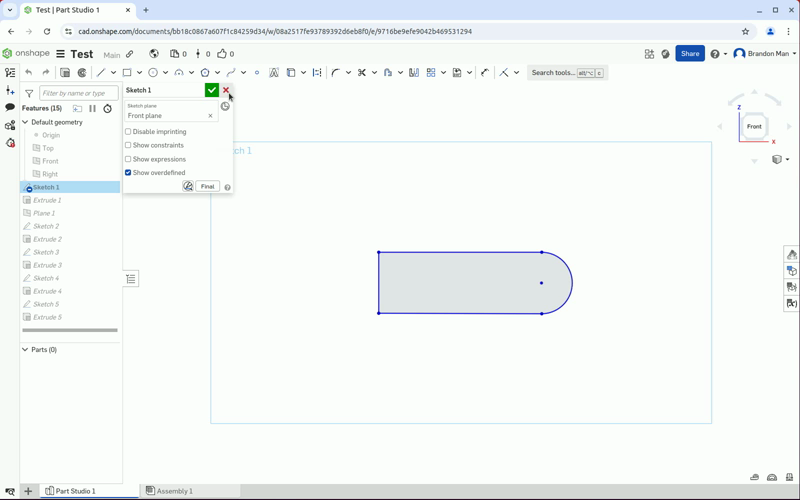
click(229, 92)
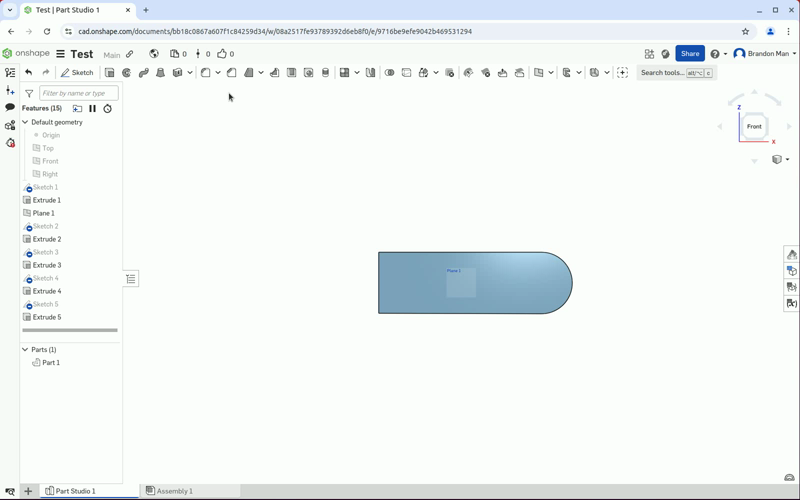
mouse_move(73, 352)
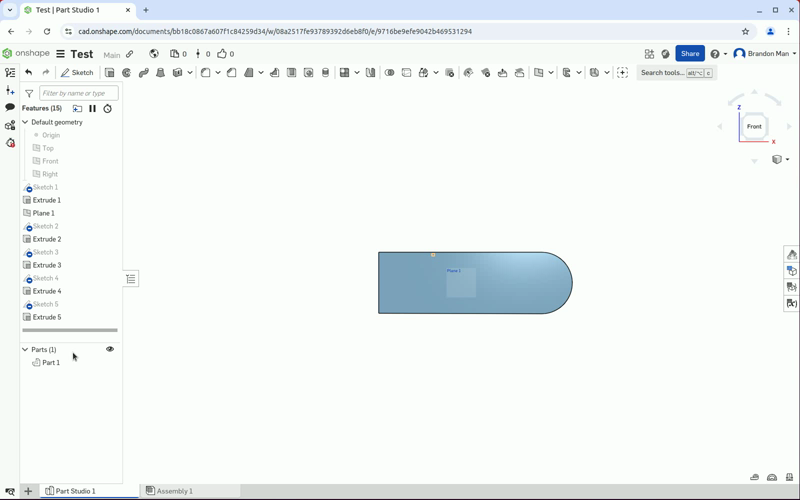
key(y)
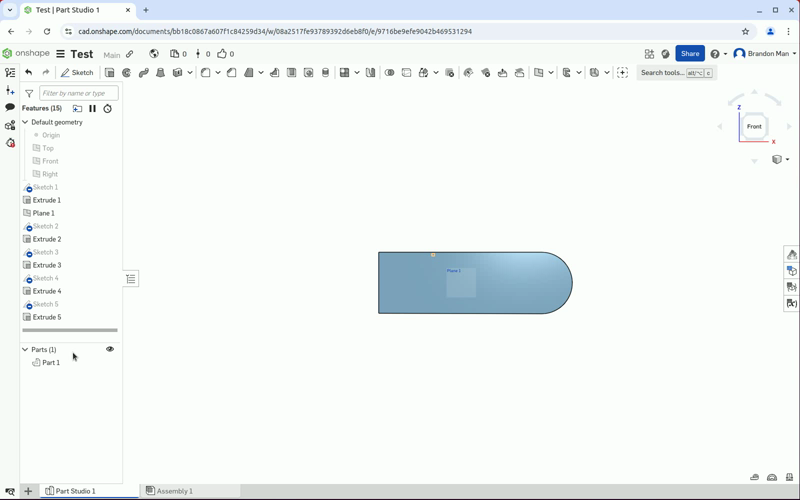
key(shift+p)
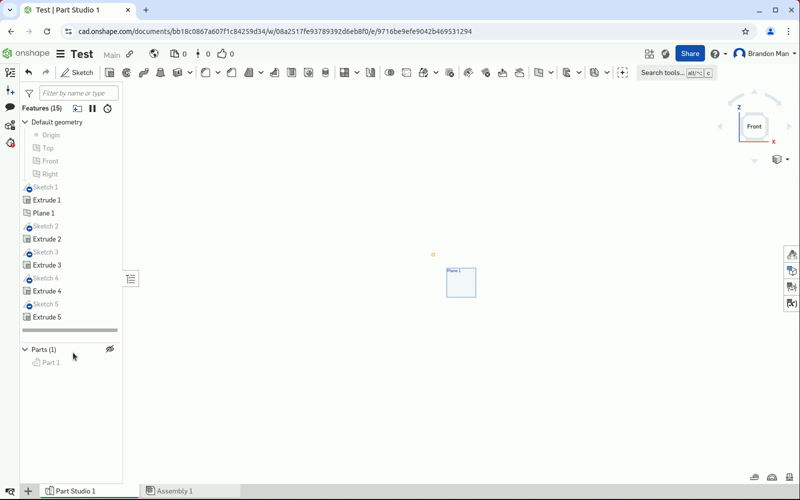
key(space)
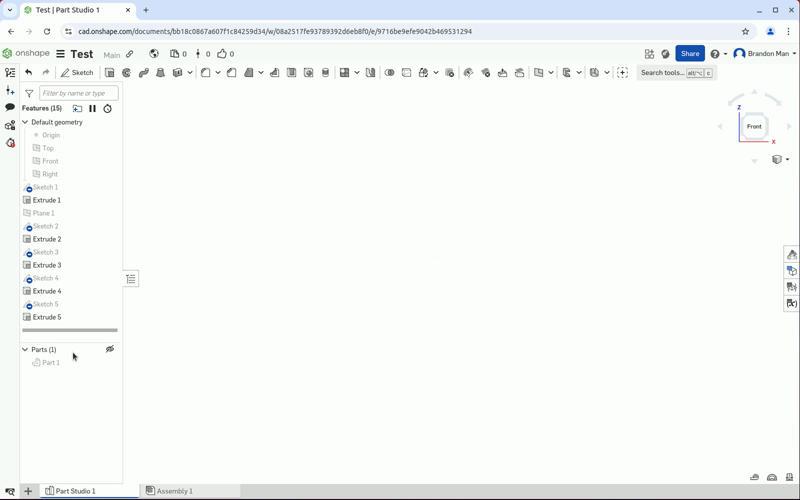
key_down(shift)
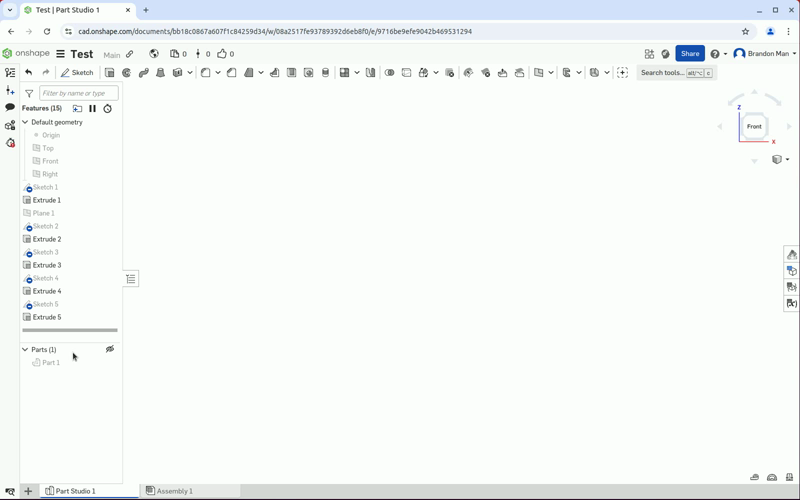
key(down)
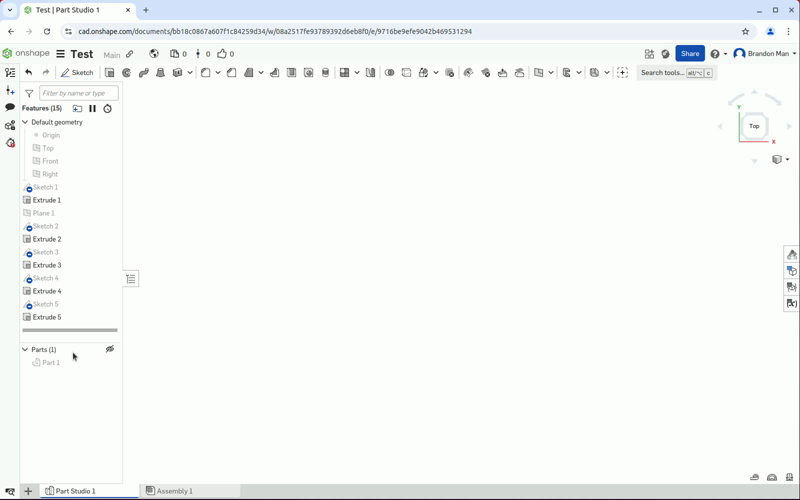
key_up(shift)
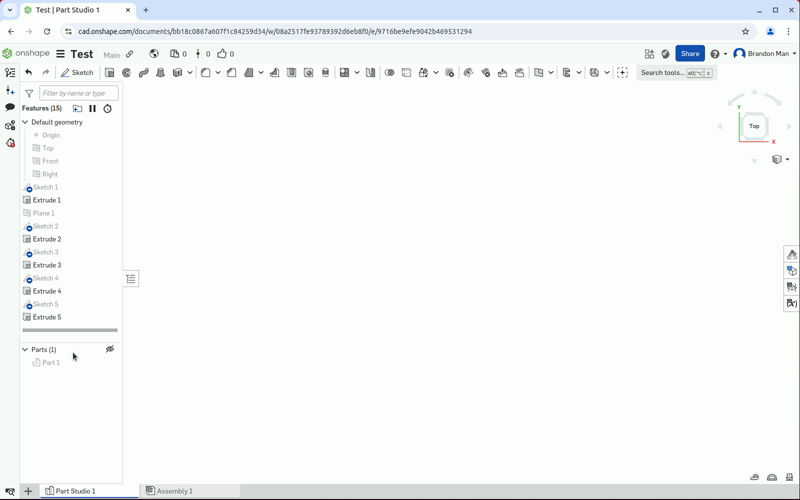
mouse_move(73, 352)
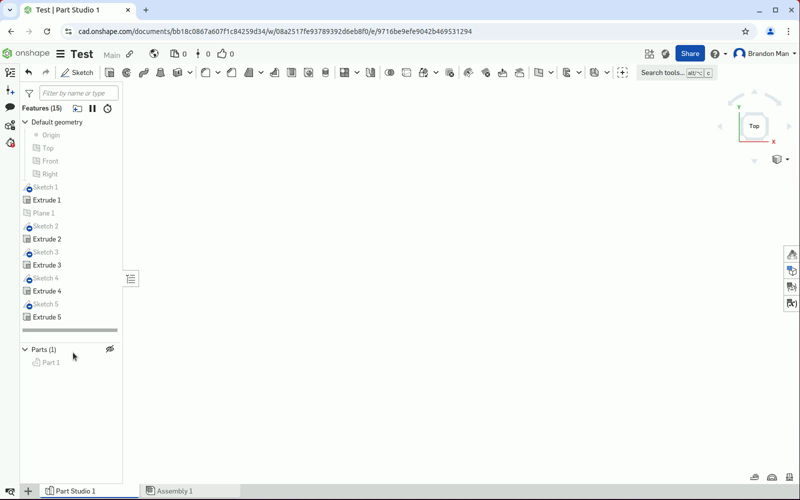
key(shift+y)
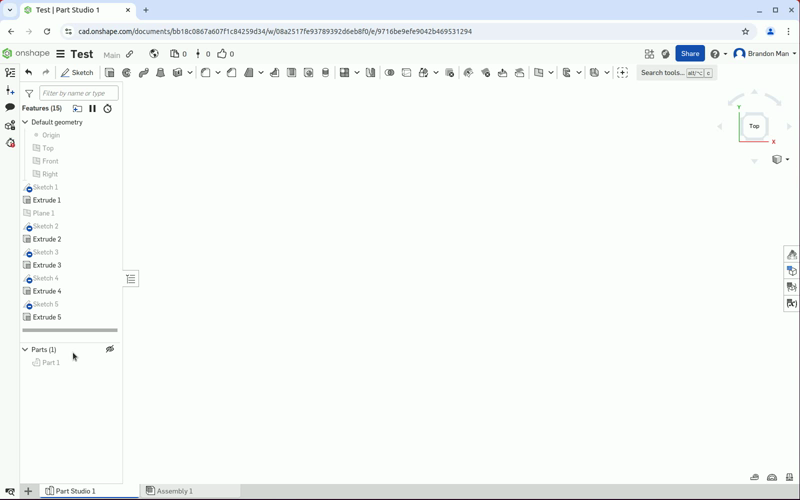
key(shift+s)
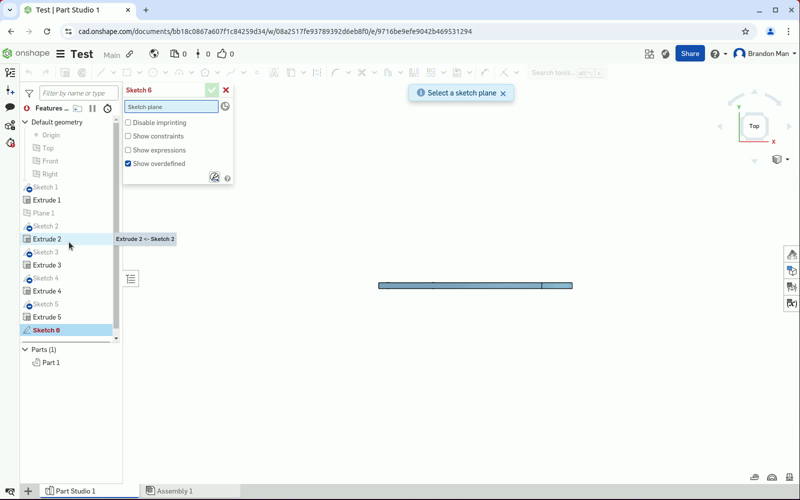
scroll(3)
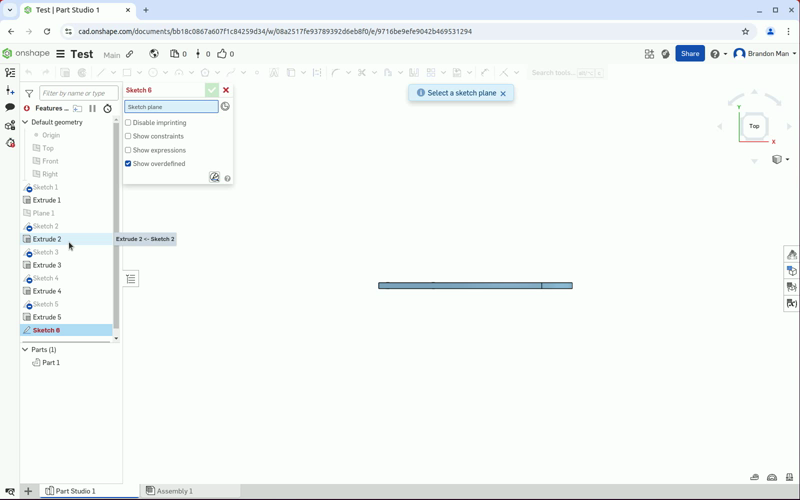
mouse_move(69, 150)
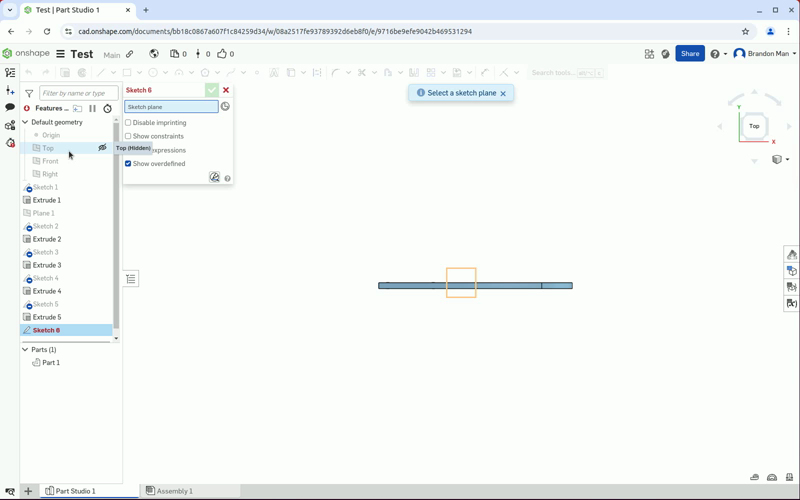
click(69, 150)
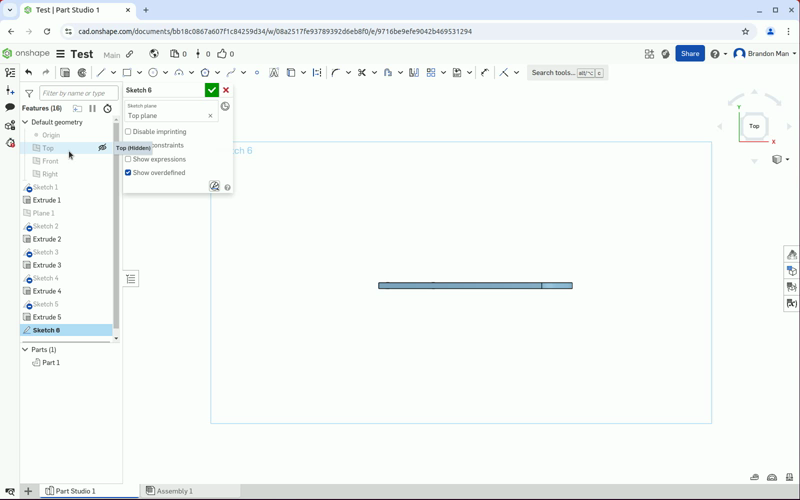
mouse_move(73, 352)
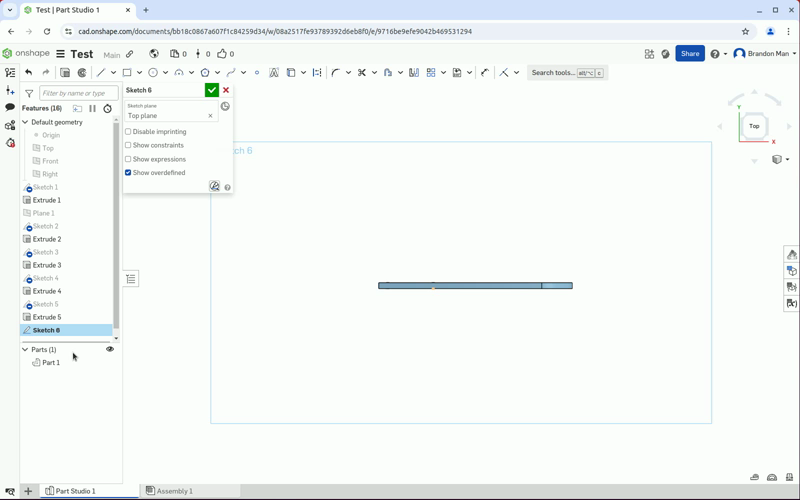
key(y)
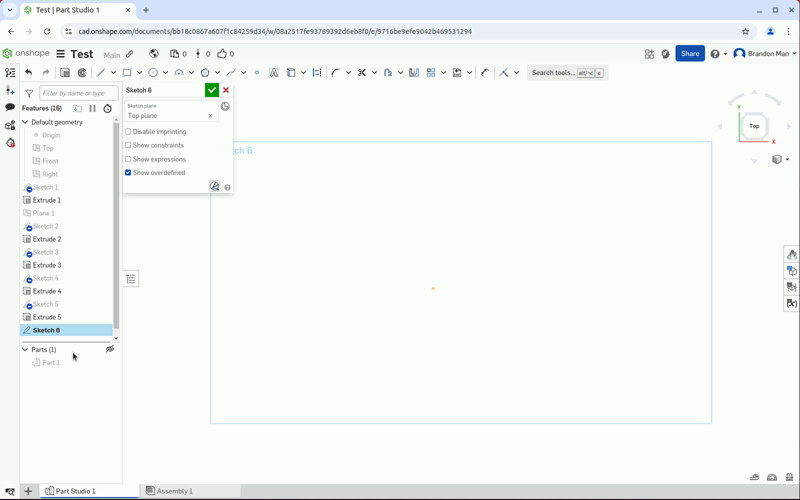
key(c)
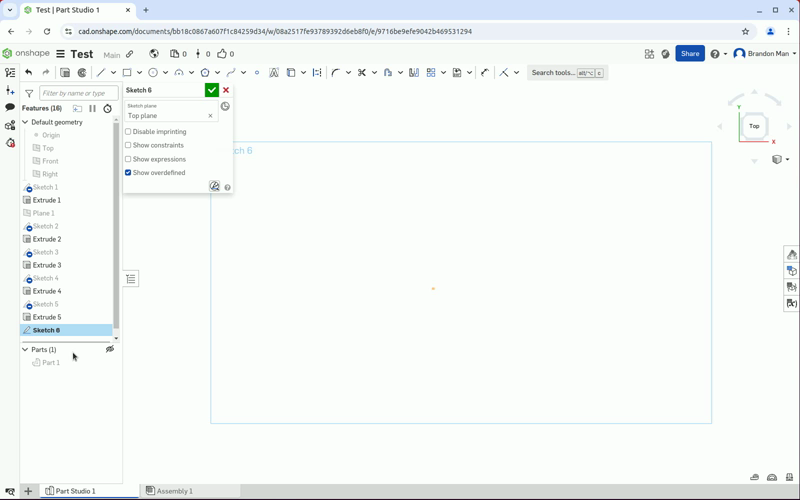
key_down(shift)
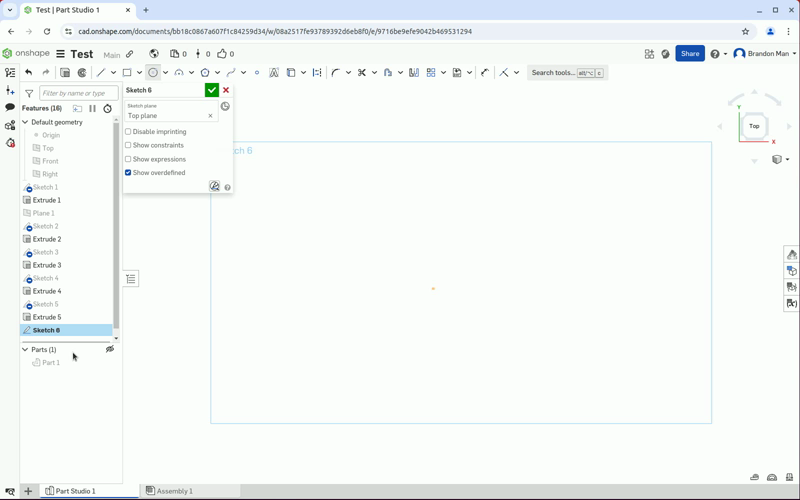
mouse_move(379, 286)
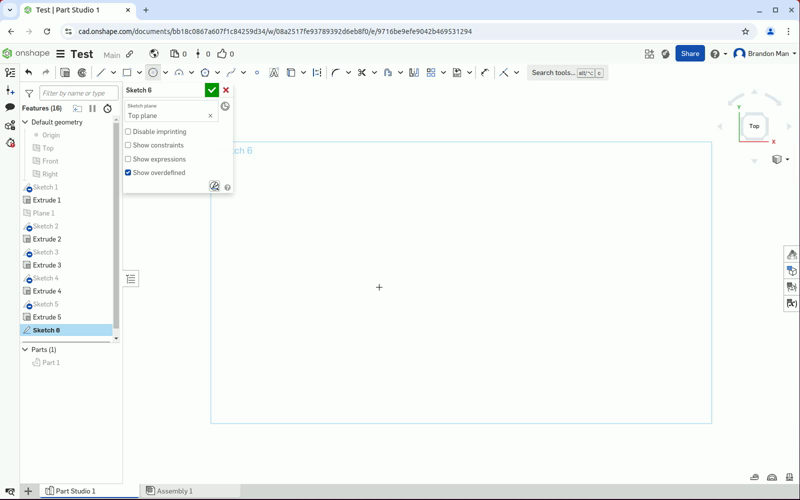
click(379, 286)
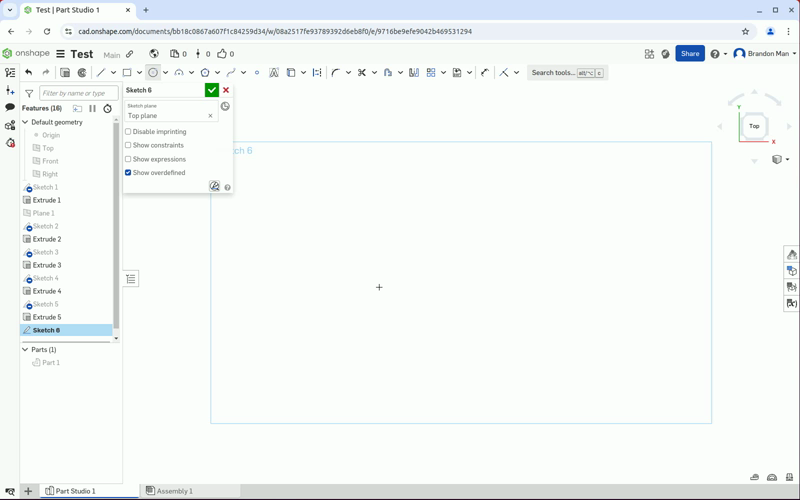
key_up(shift)
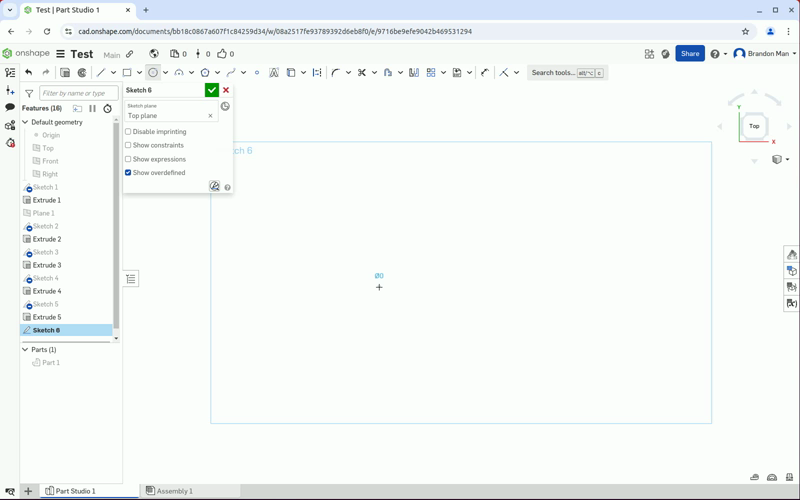
mouse_move(383, 286)
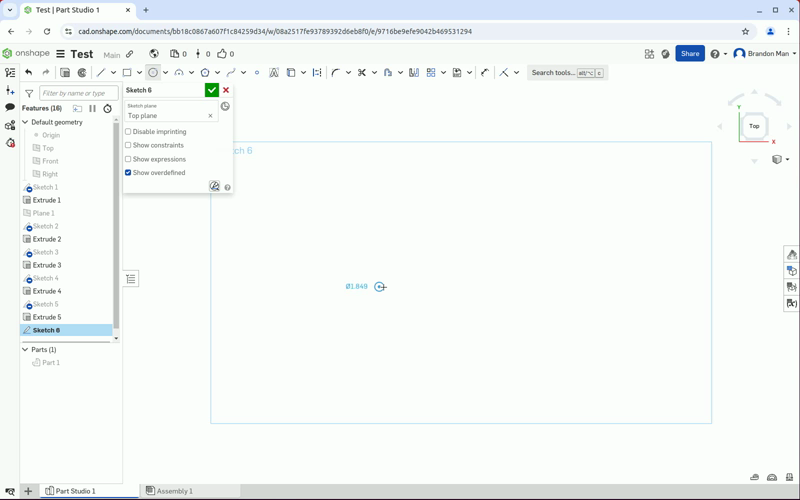
click(383, 286)
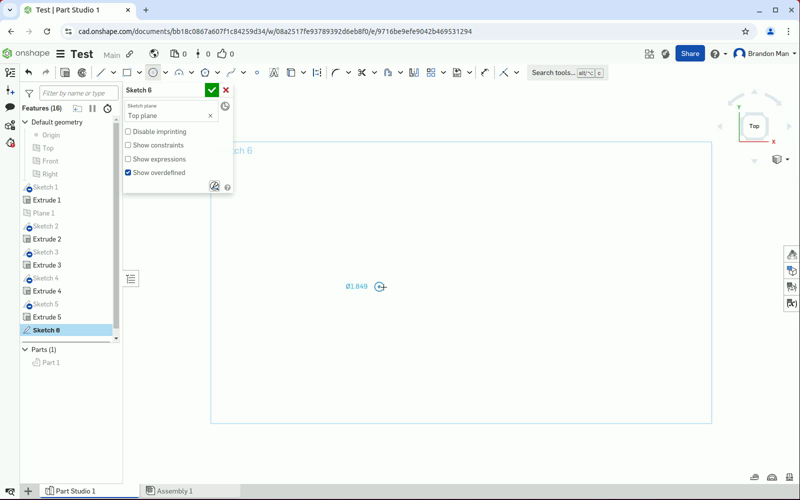
key(esc)
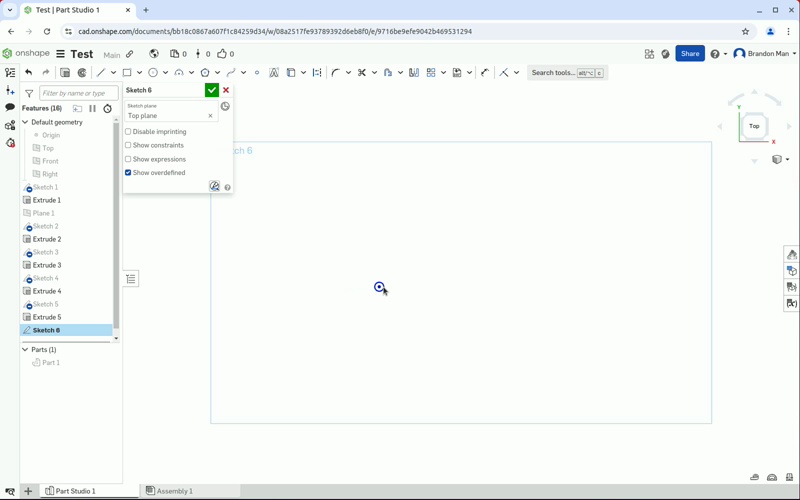
mouse_move(378, 284)
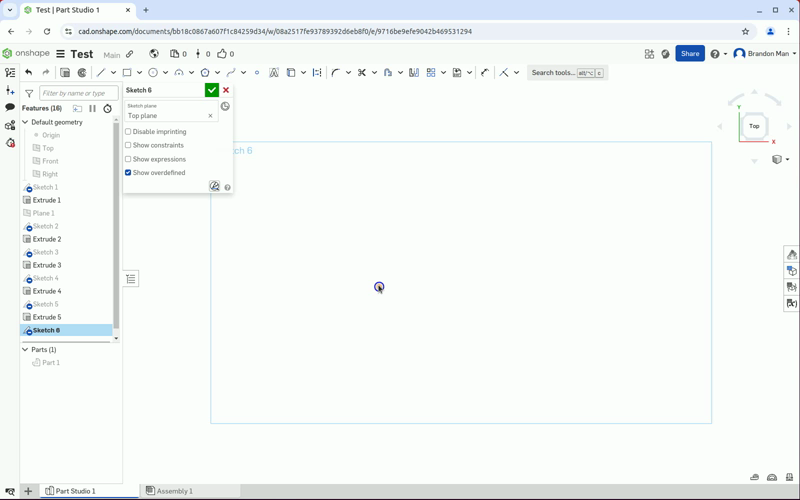
scroll(6)
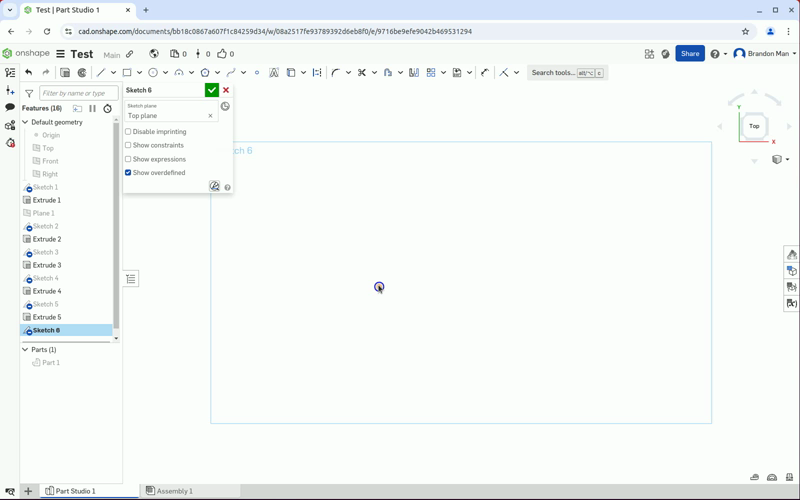
scroll(6)
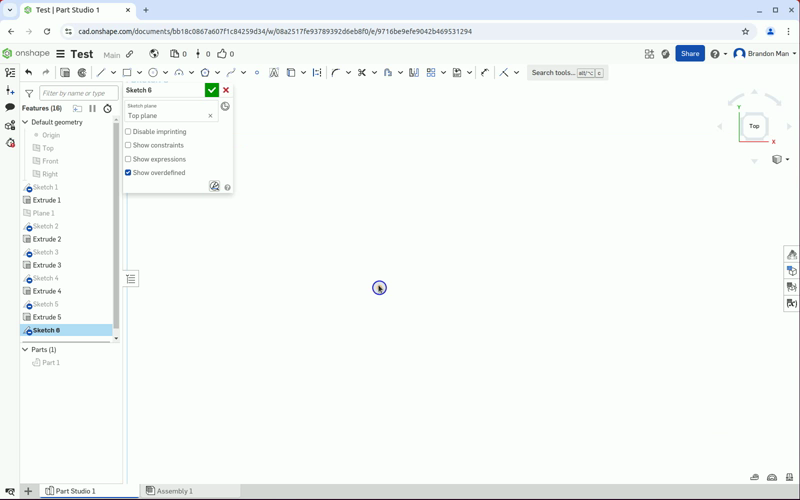
scroll(6)
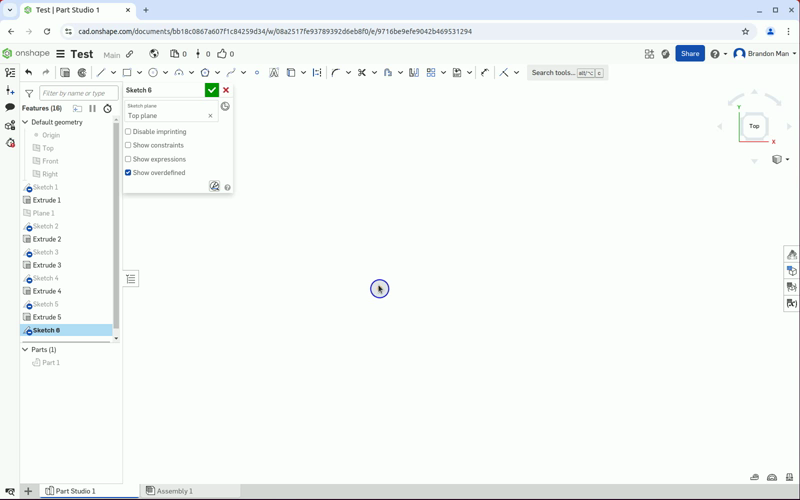
scroll(6)
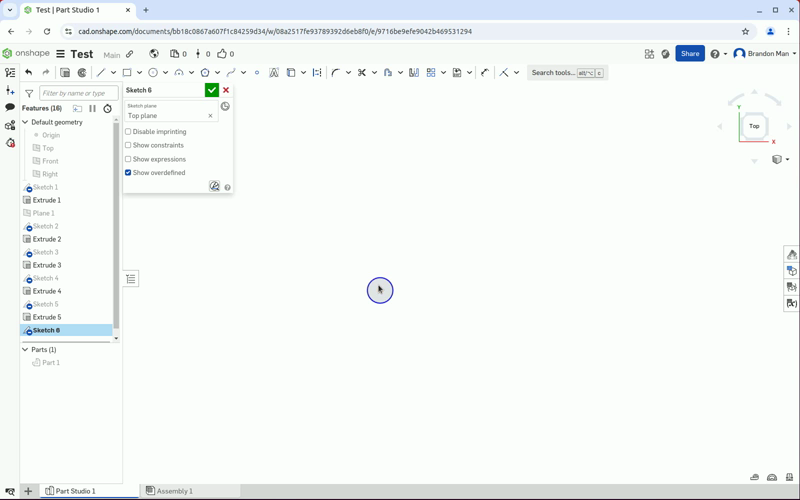
scroll(6)
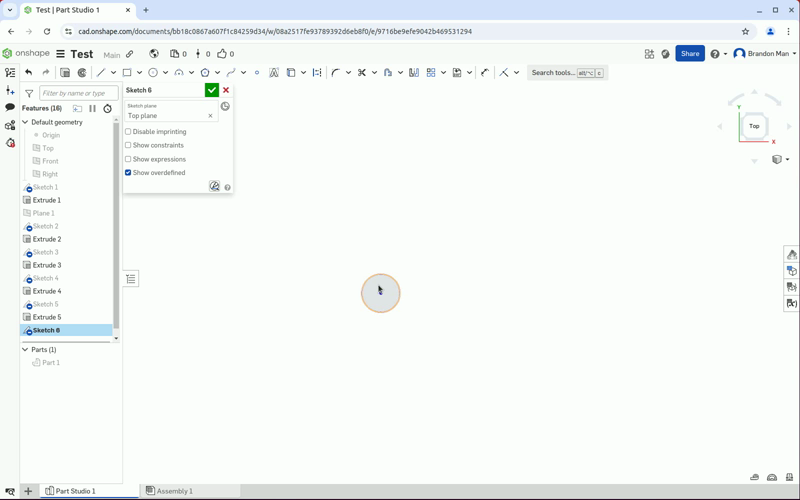
scroll(6)
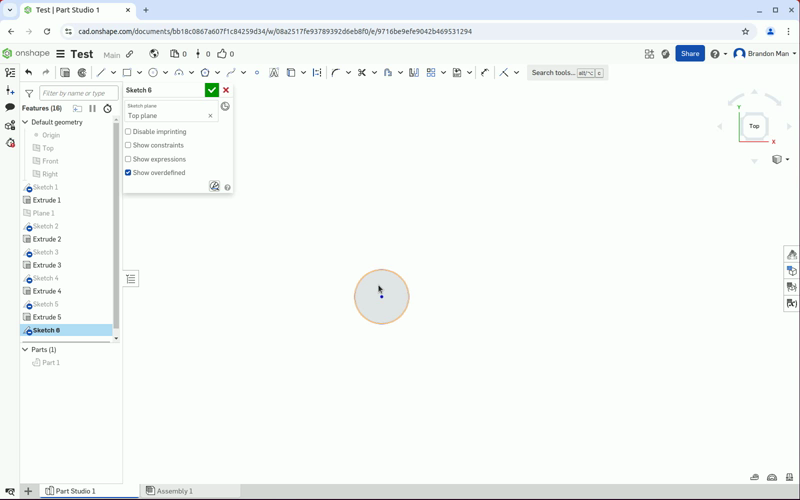
scroll(6)
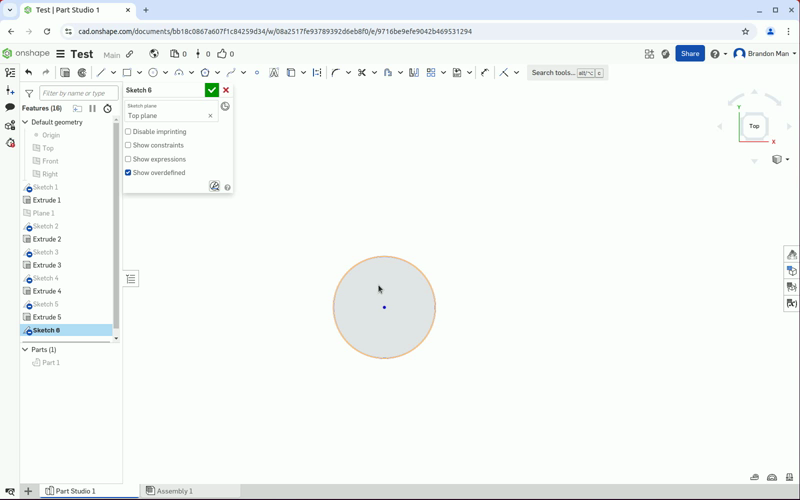
click(378, 284)
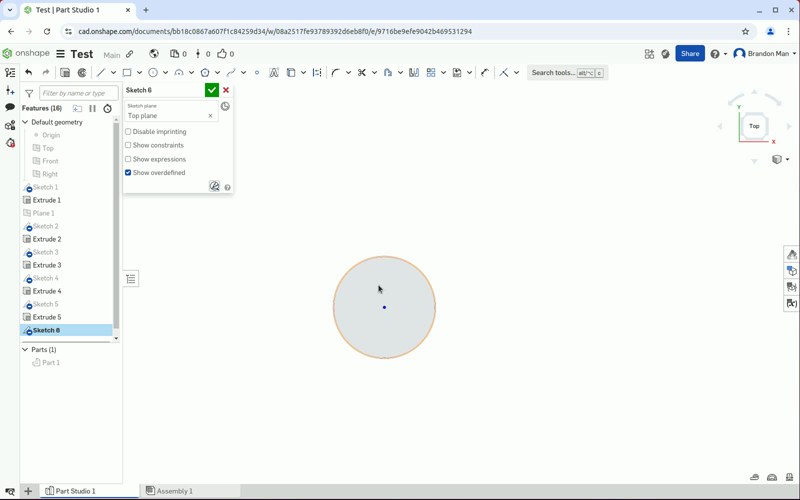
scroll(-6)
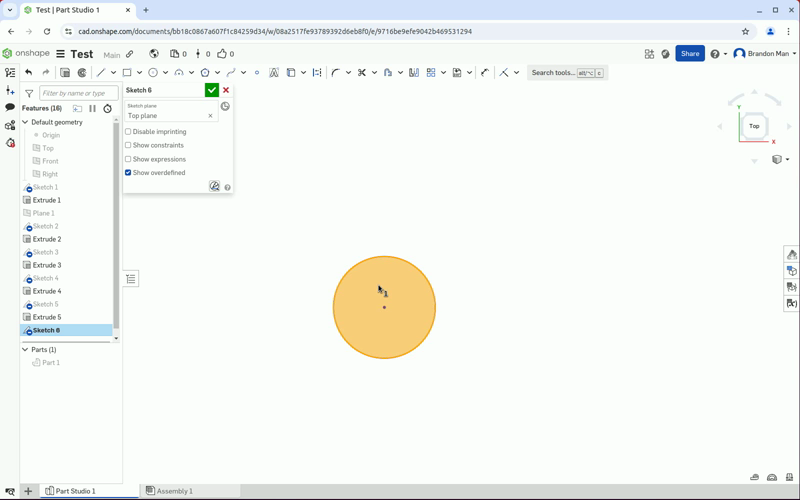
scroll(-6)
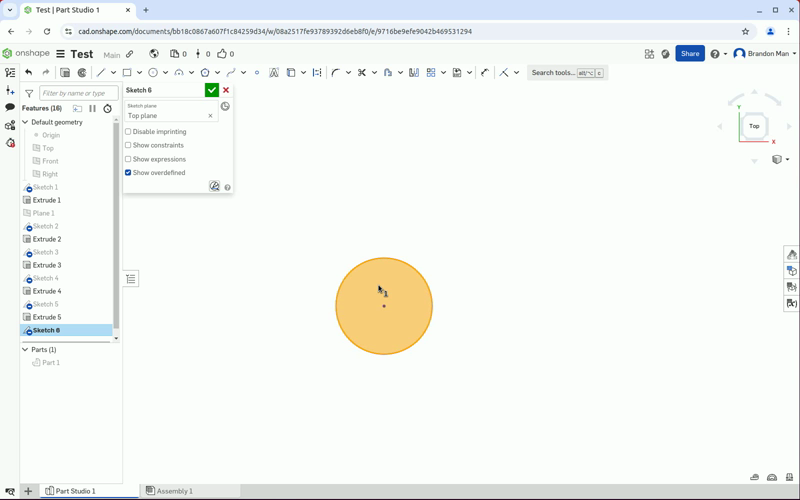
scroll(-6)
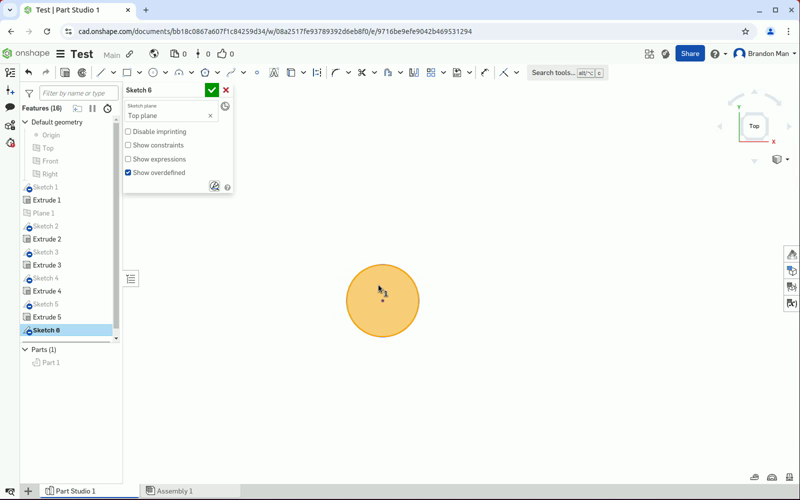
scroll(-6)
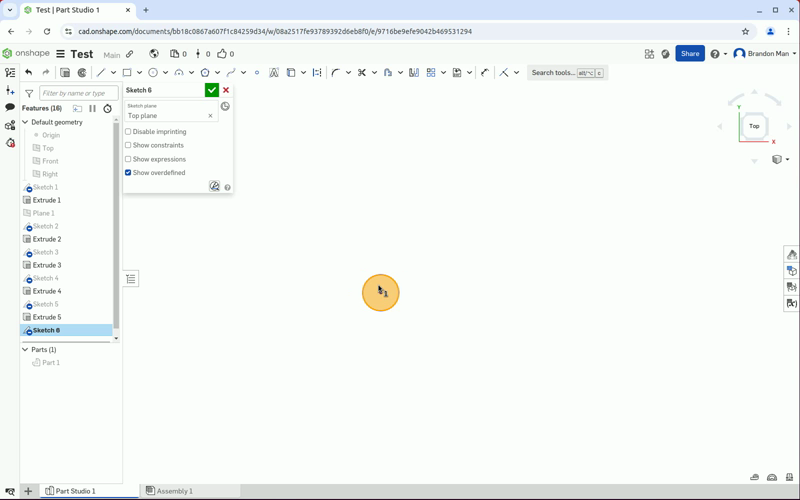
scroll(-6)
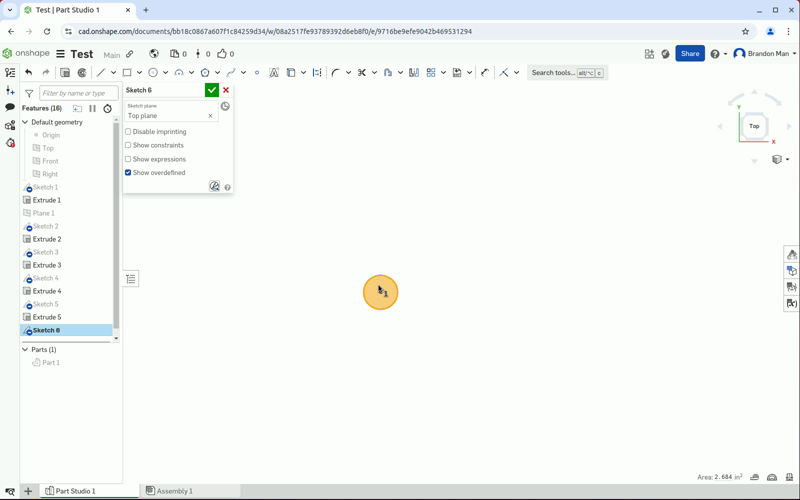
scroll(-6)
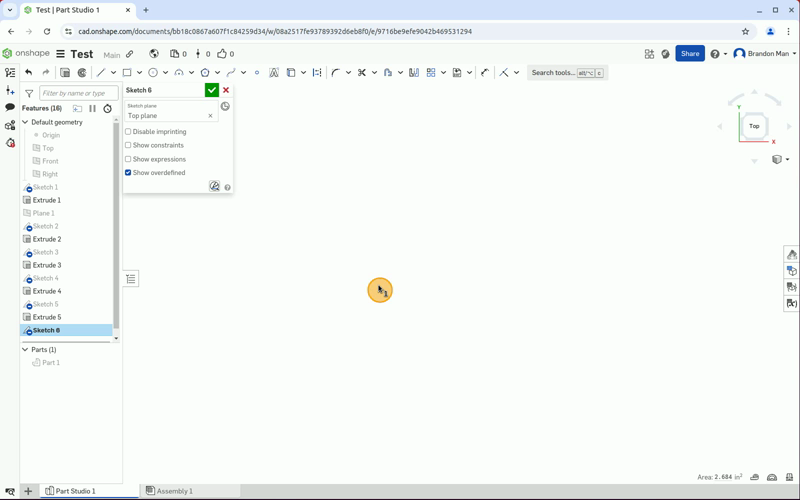
scroll(-6)
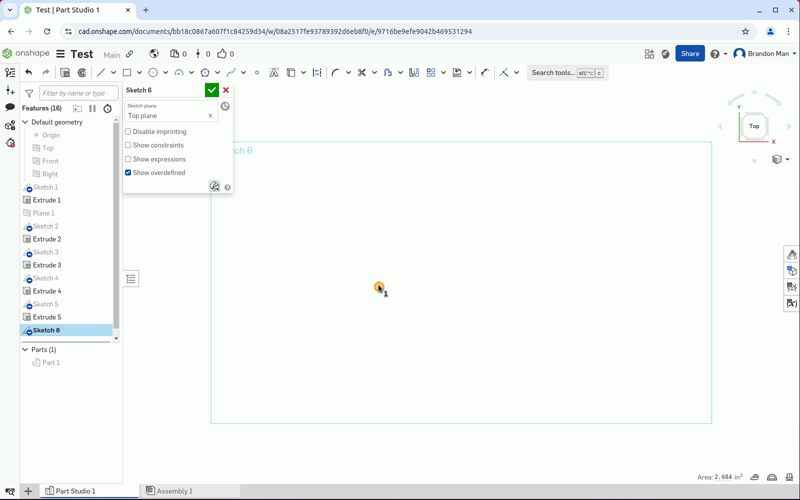
mouse_move(73, 352)
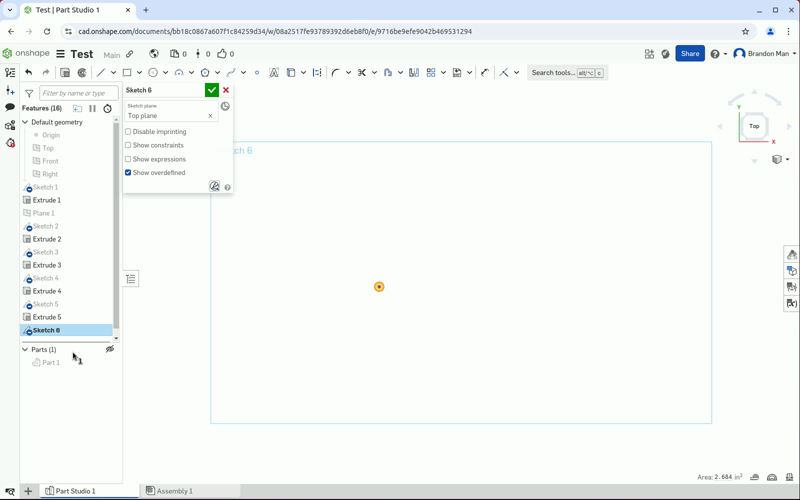
key(shift+y)
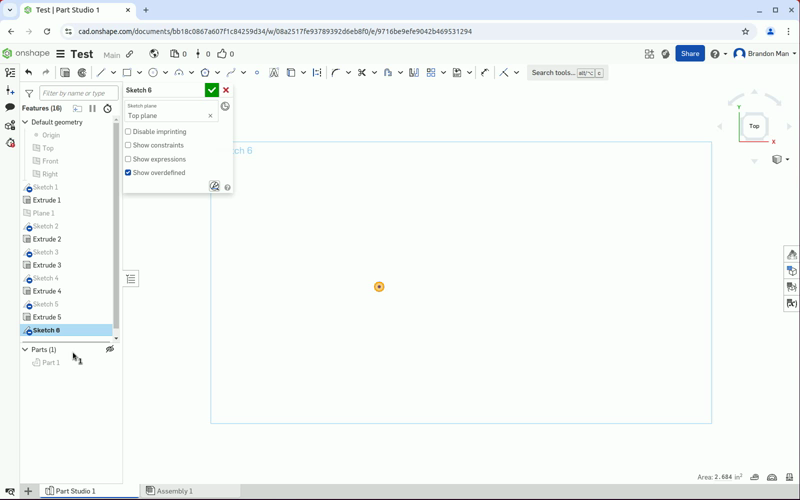
key(shift+e)
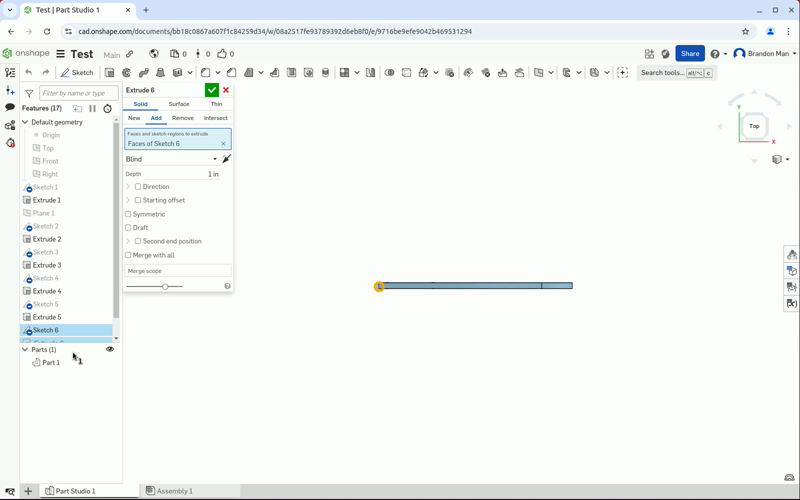
mouse_move(143, 106)
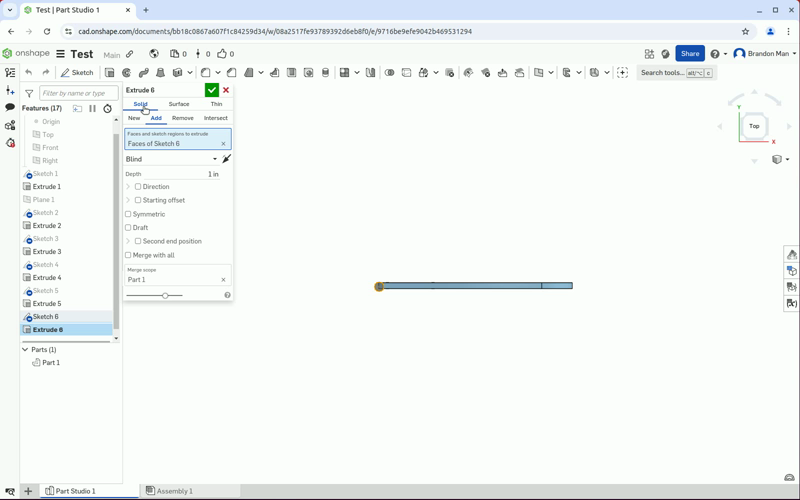
click(143, 106)
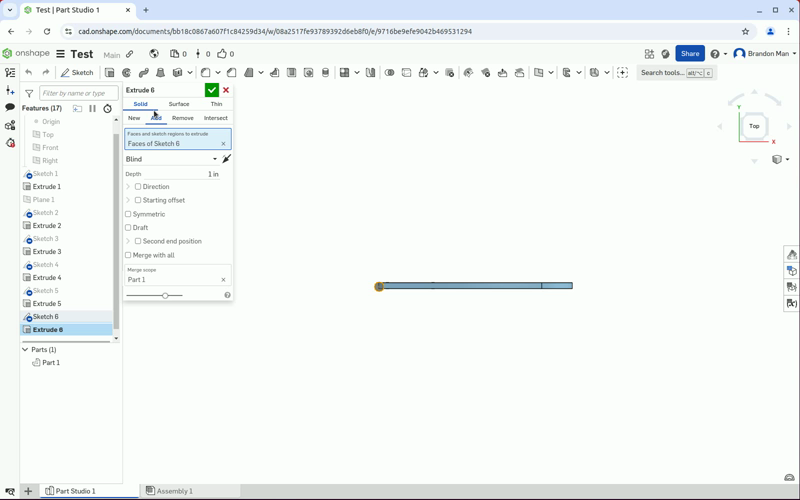
mouse_move(186, 120)
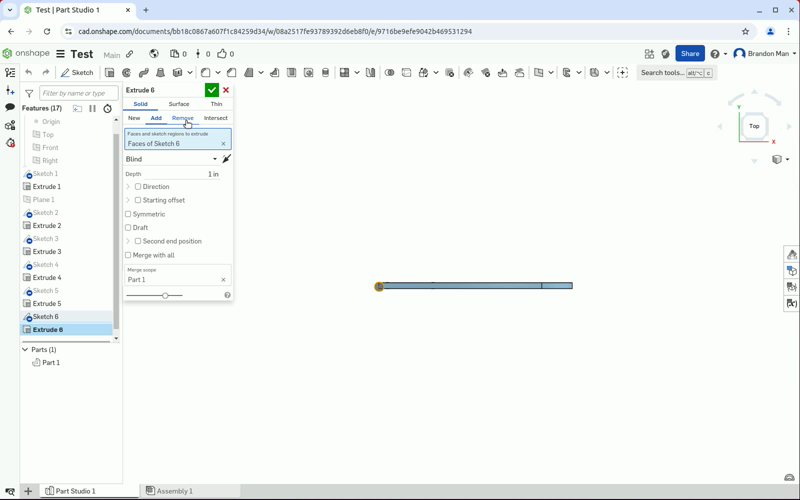
click(186, 120)
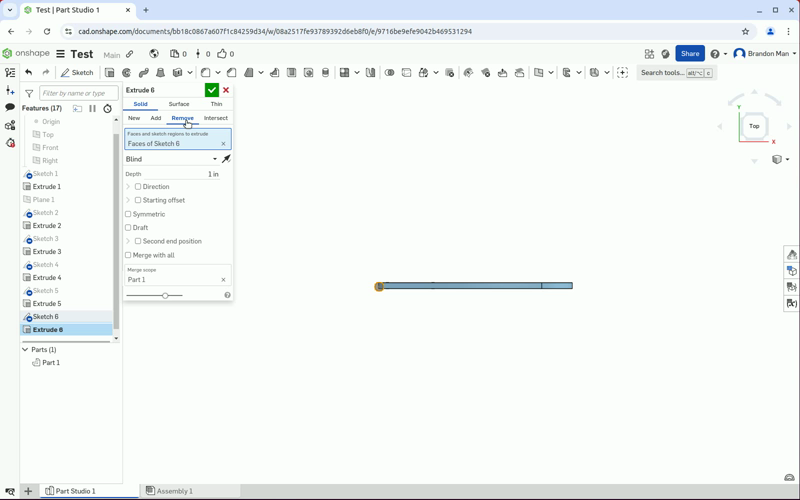
key(tab, 4)
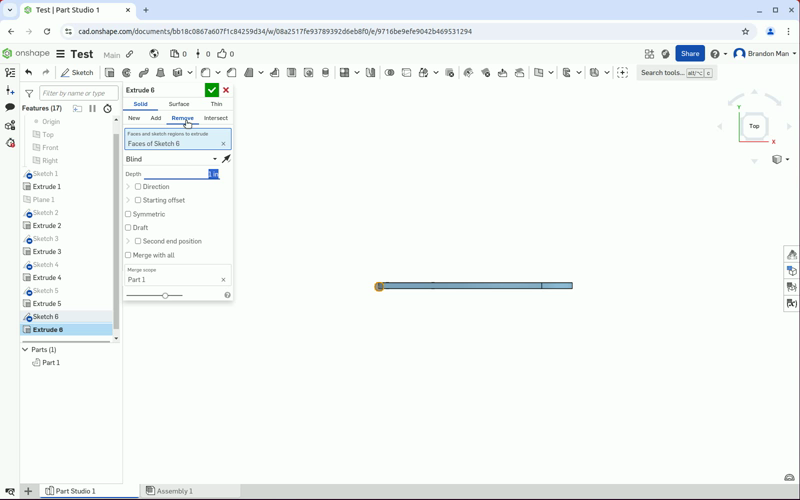
text(41.884)
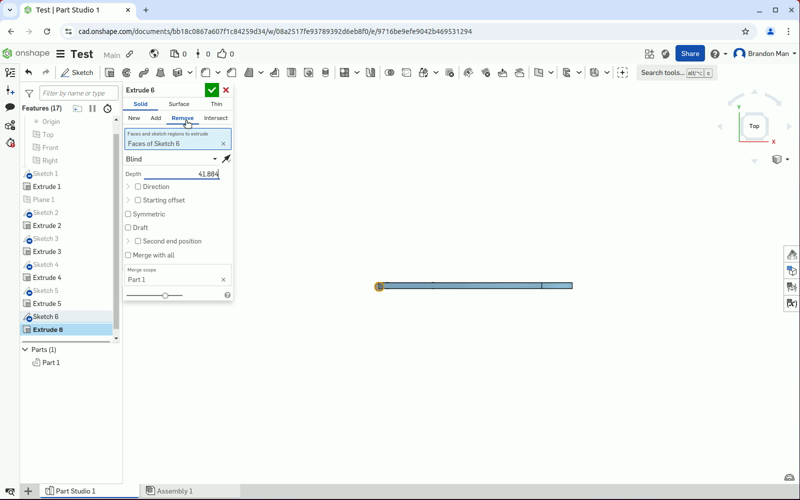
key(tab, 3)
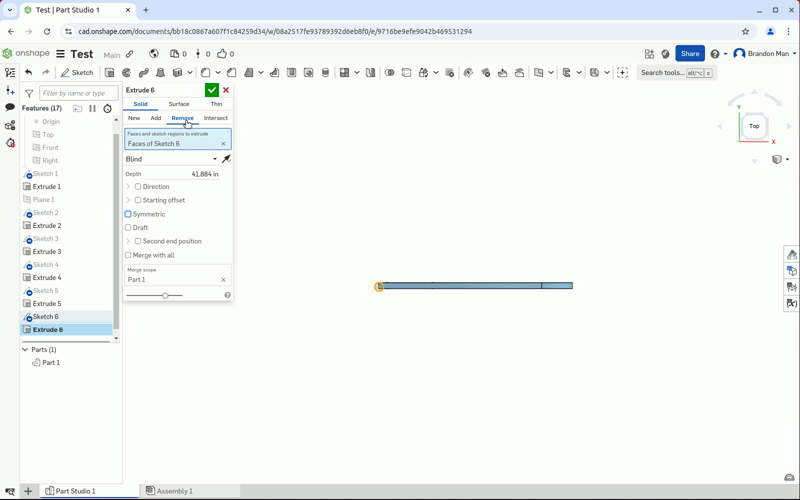
key(space)
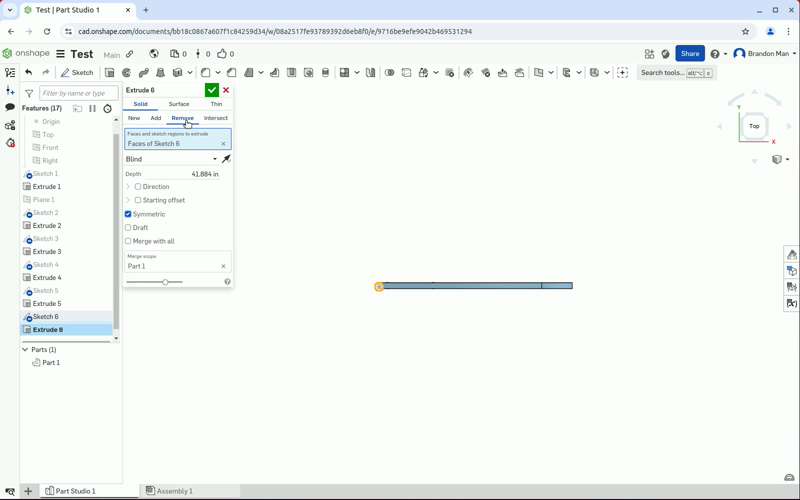
key(tab, 2)
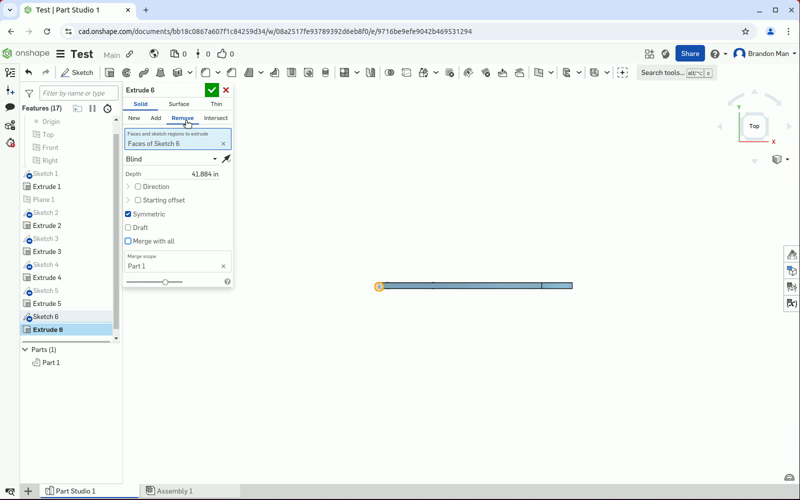
key(space)
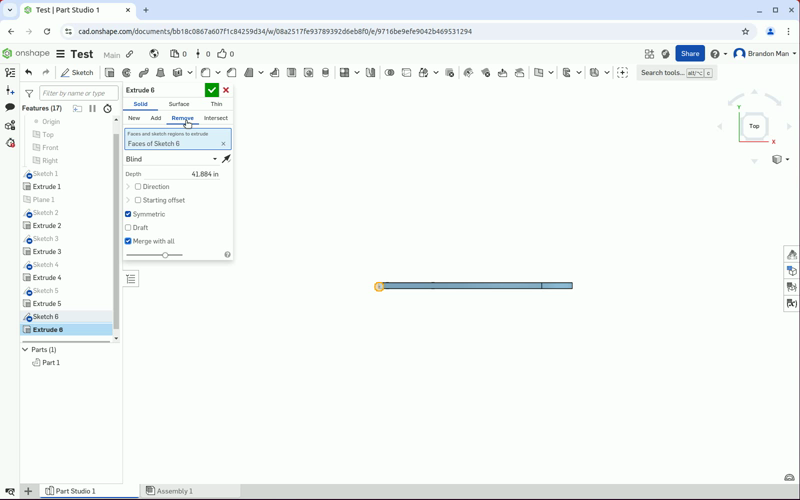
key(enter)
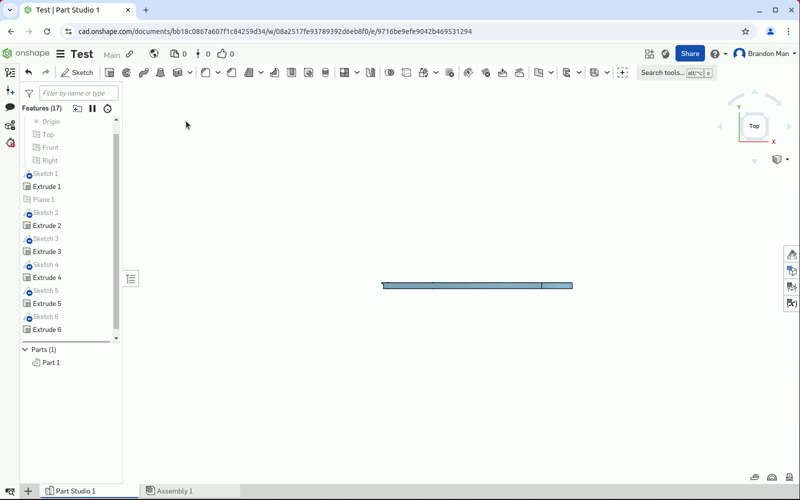
key(shift+h)
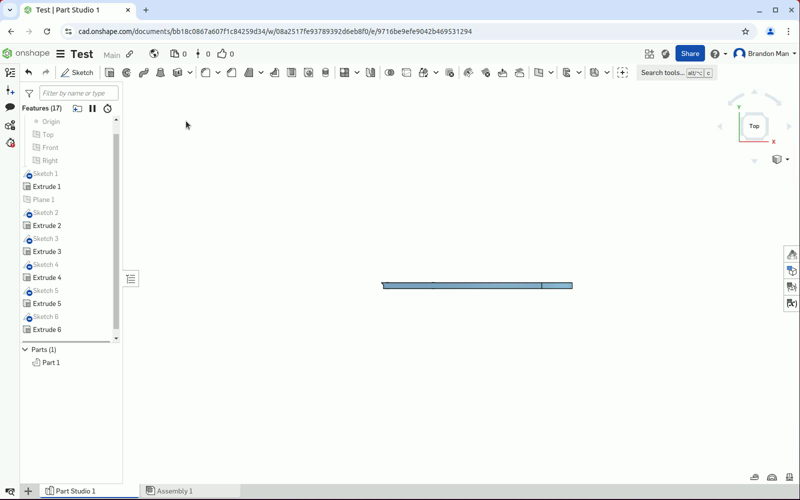
key(shift+h)
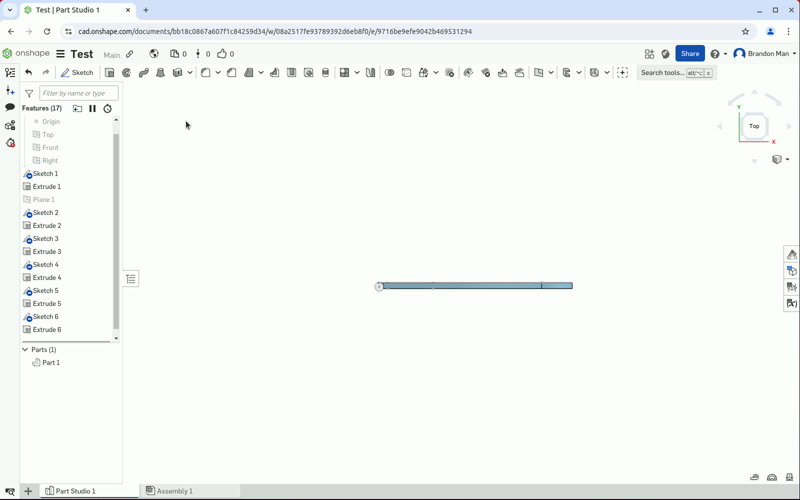
key(shift+7)
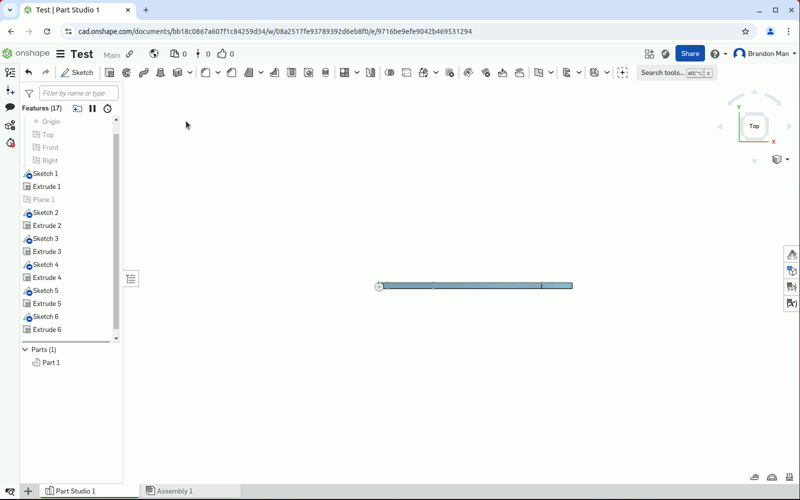
key(up, 3)
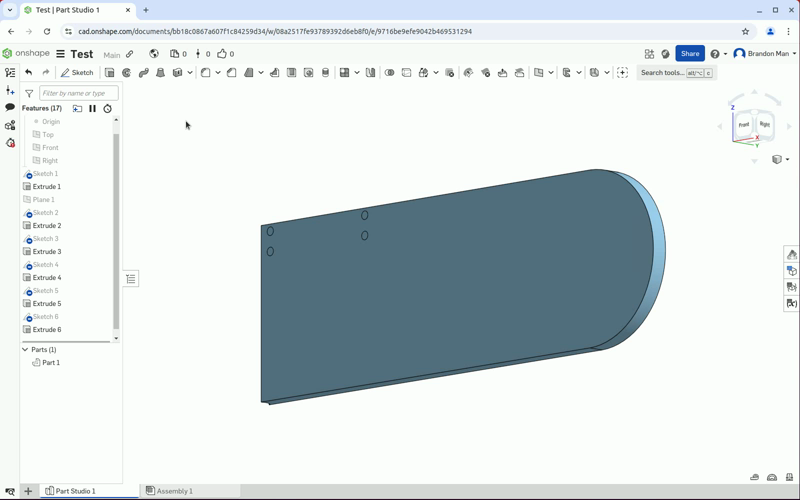
key(left, 3)
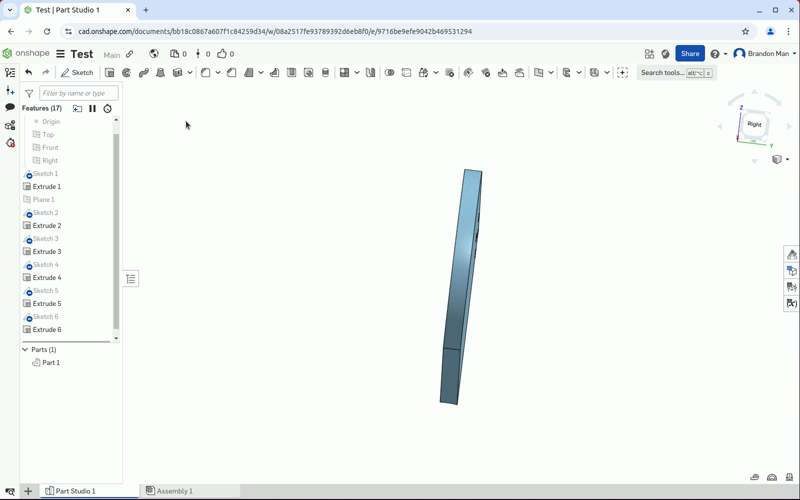
key(right, 3)
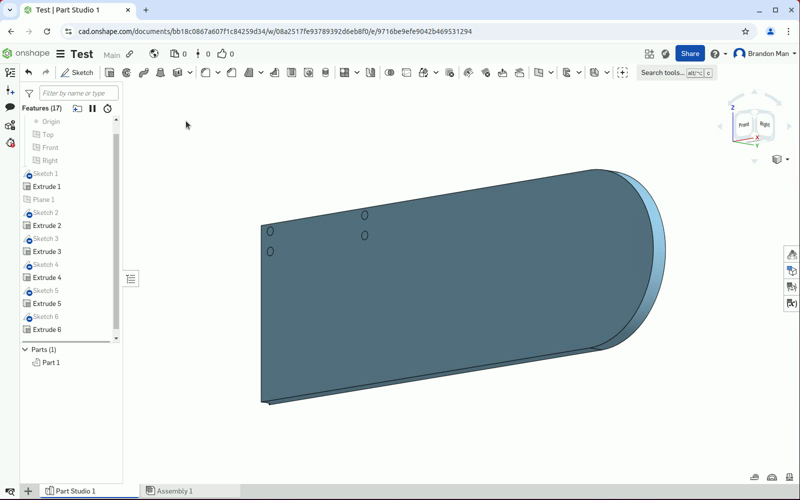
key(down, 3)
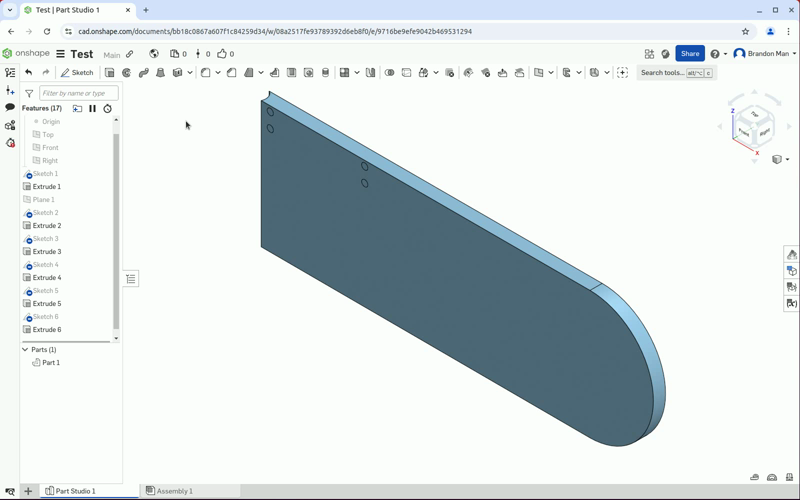
mouse_move(69, 176)
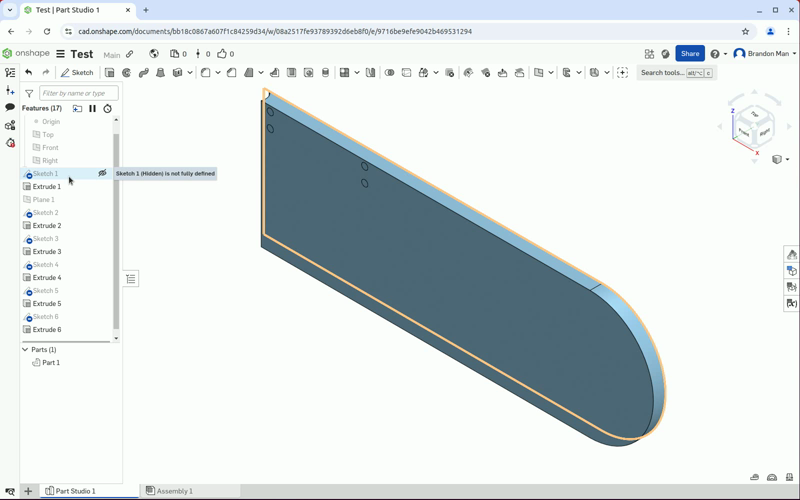
click(69, 176)